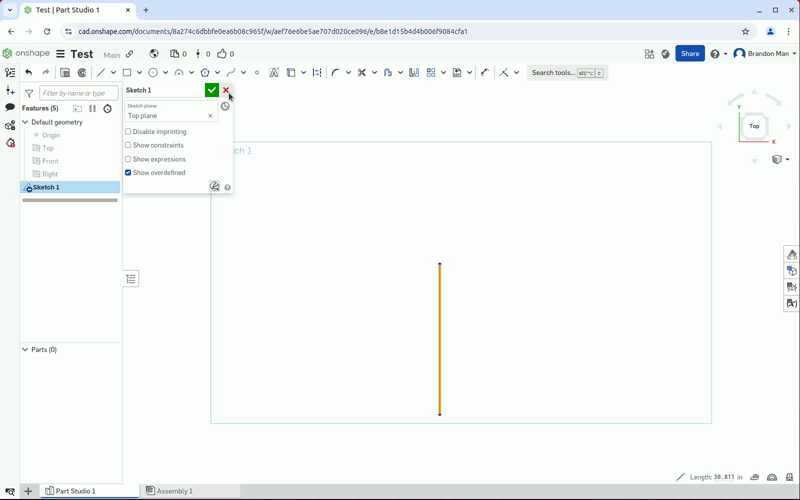
key(shift+h)
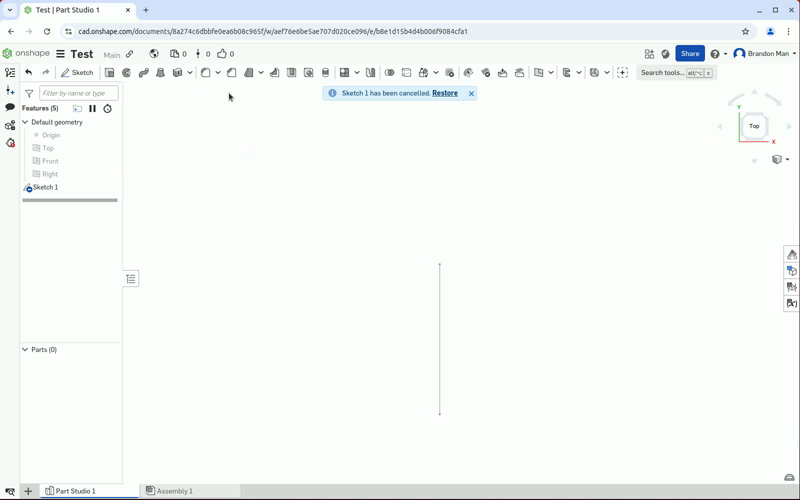
key(shift+s)
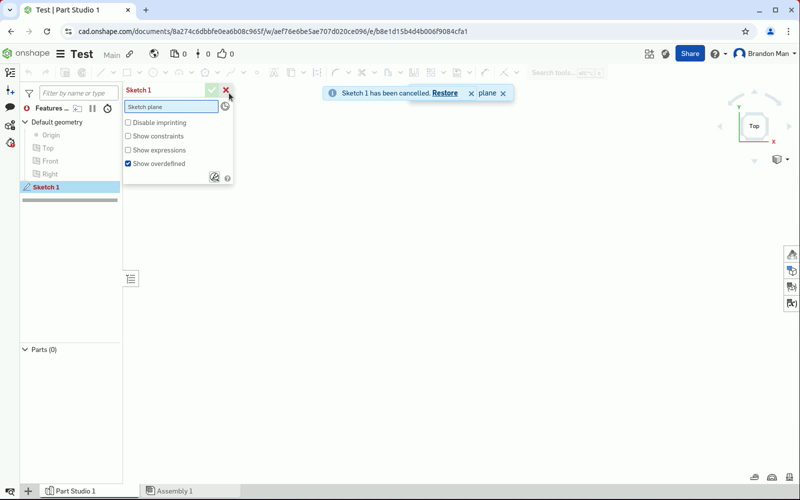
mouse_move(73, 150)
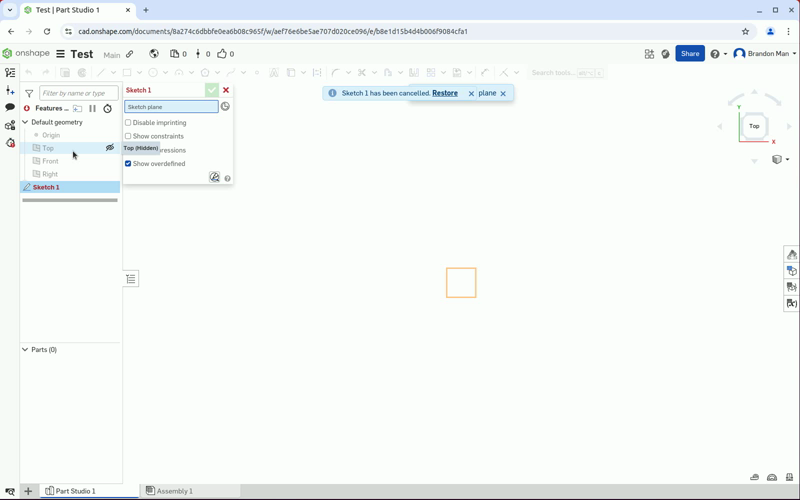
click(73, 150)
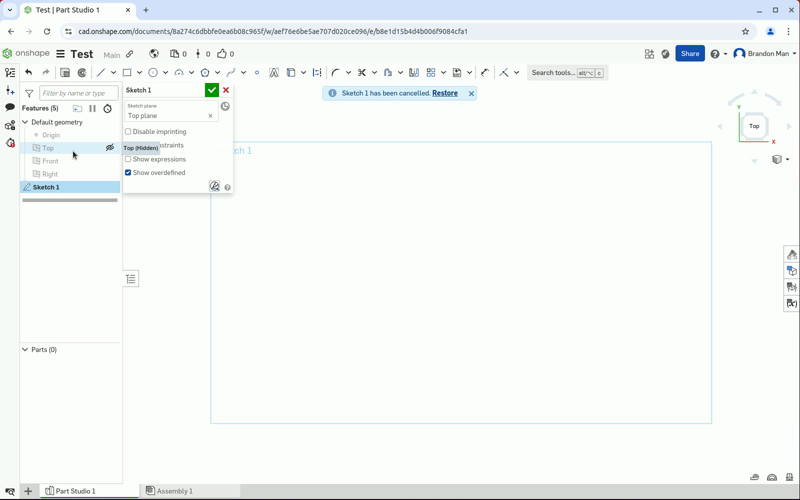
mouse_move(73, 352)
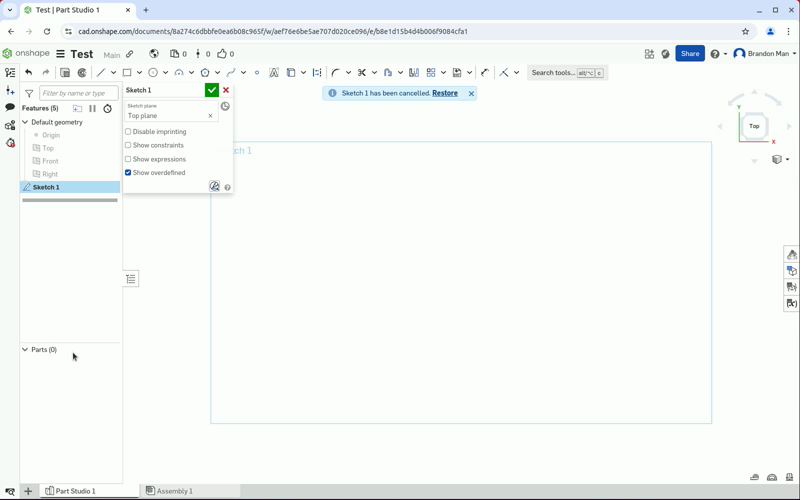
key(y)
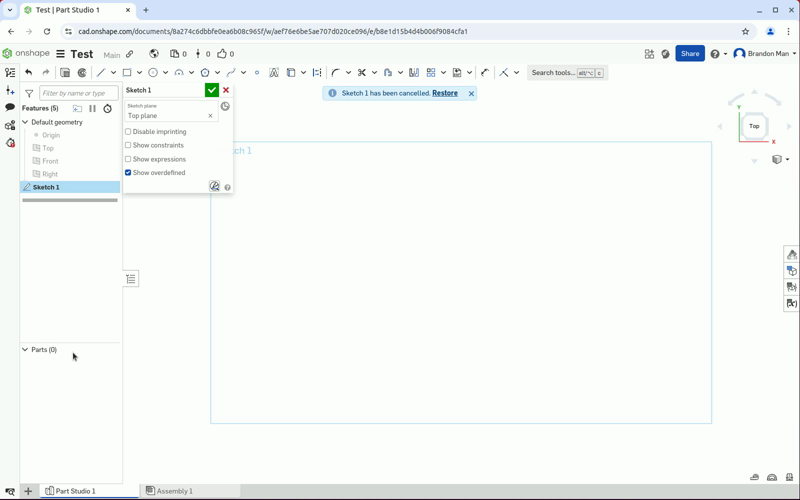
key(l)
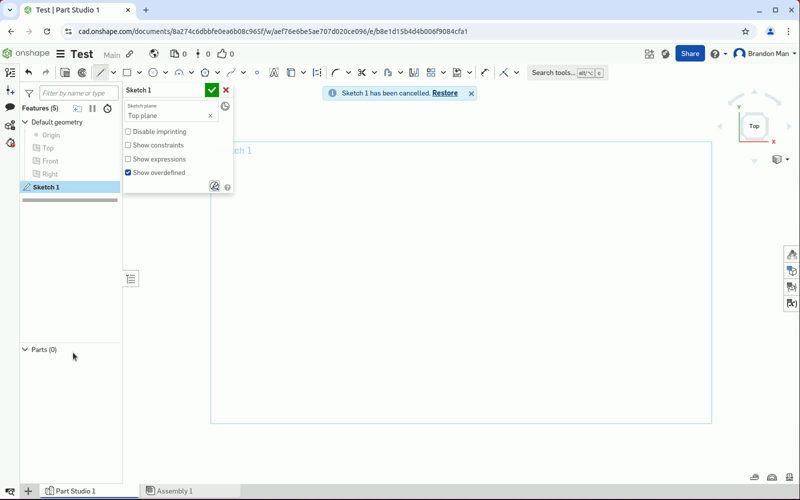
key_down(shift)
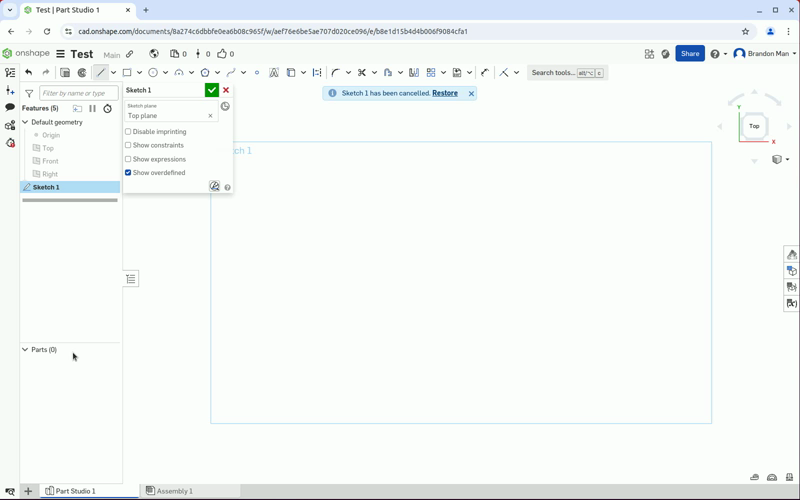
mouse_move(351, 335)
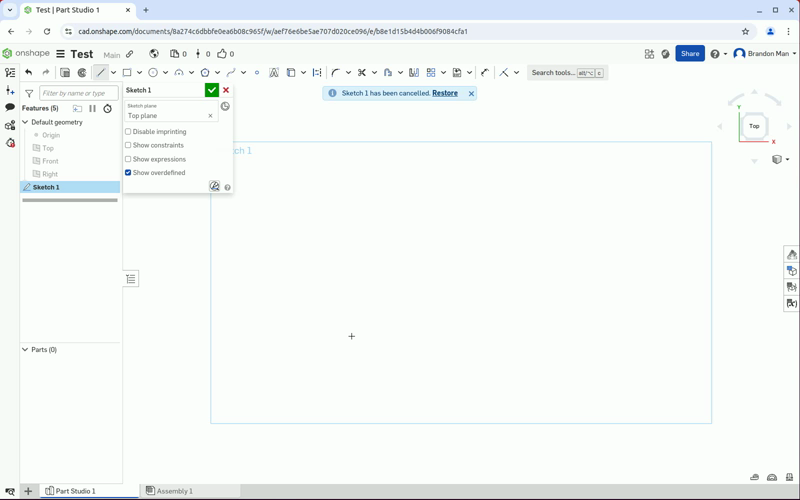
click(351, 335)
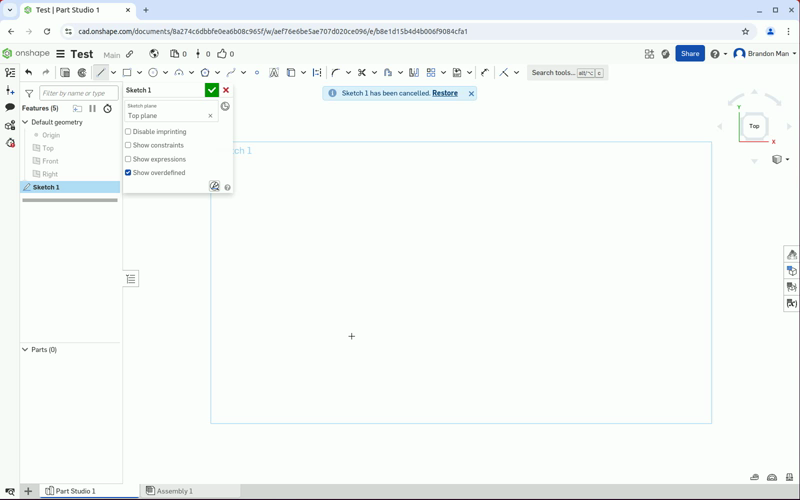
key_up(shift)
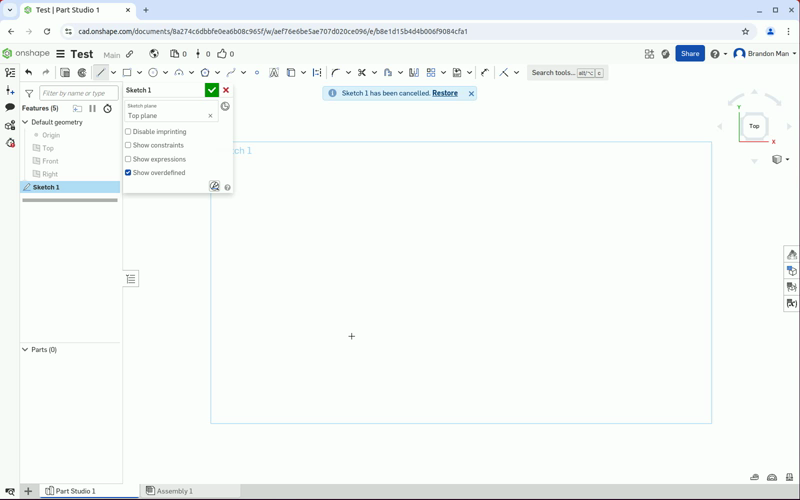
key_down(shift)
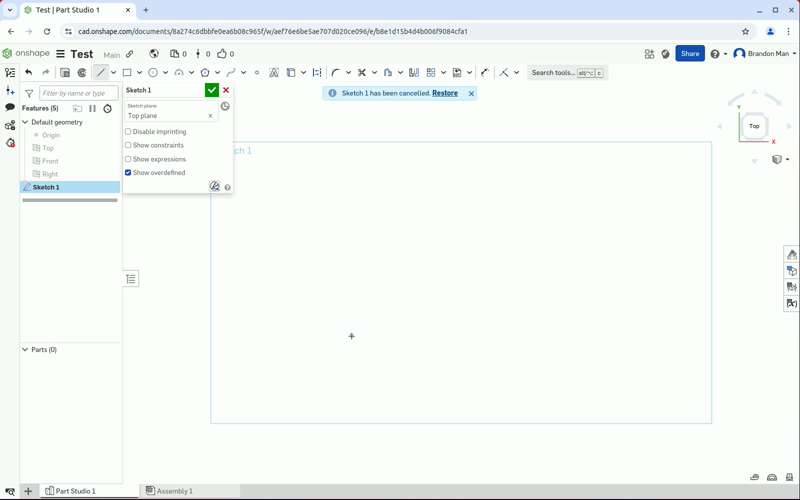
mouse_move(569, 335)
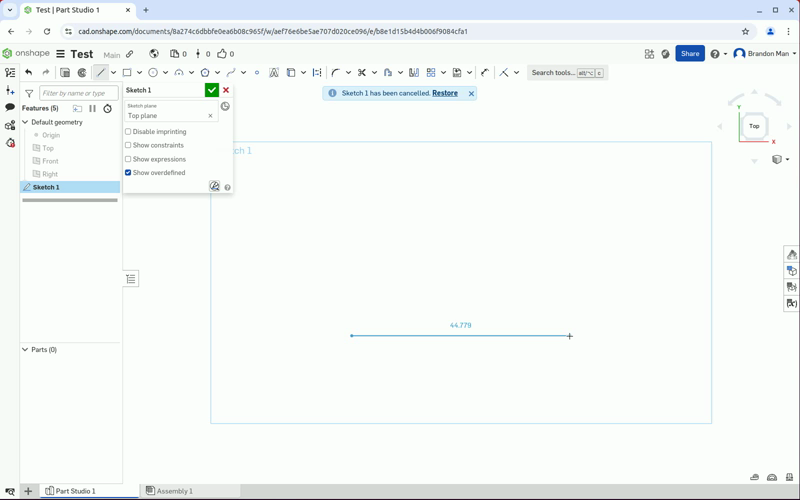
click(569, 335)
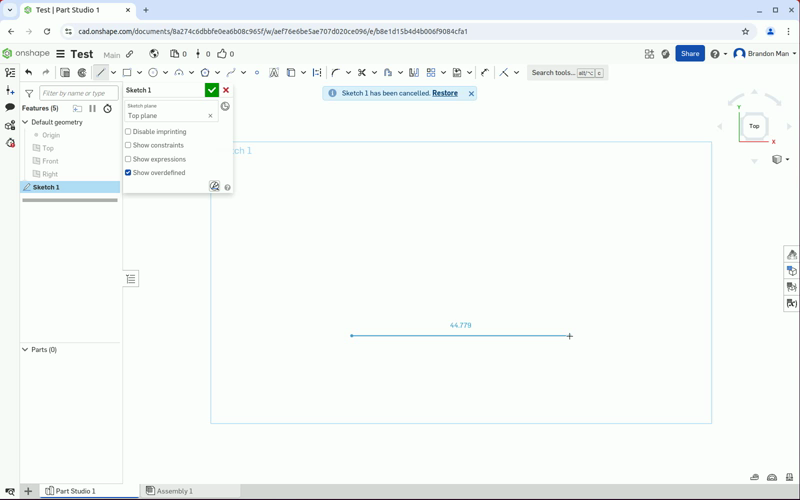
key_up(shift)
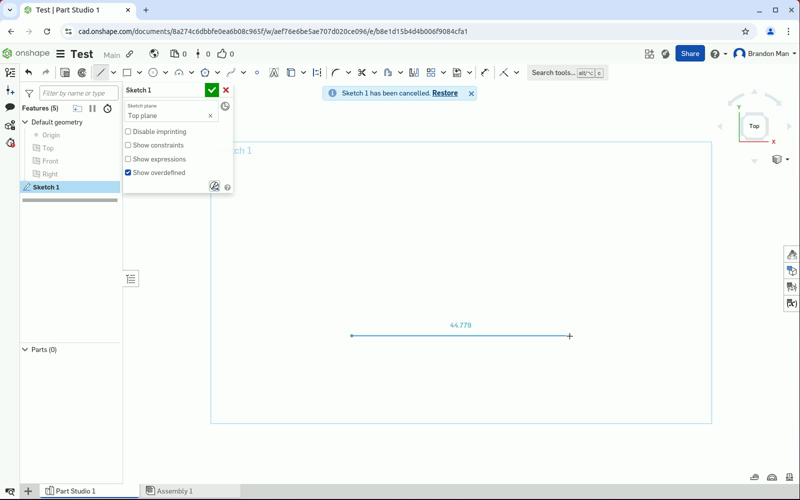
key_down(shift)
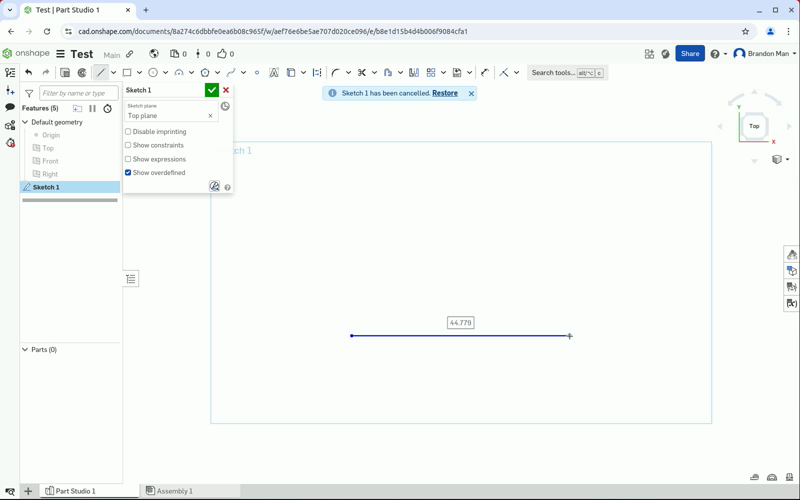
mouse_move(569, 230)
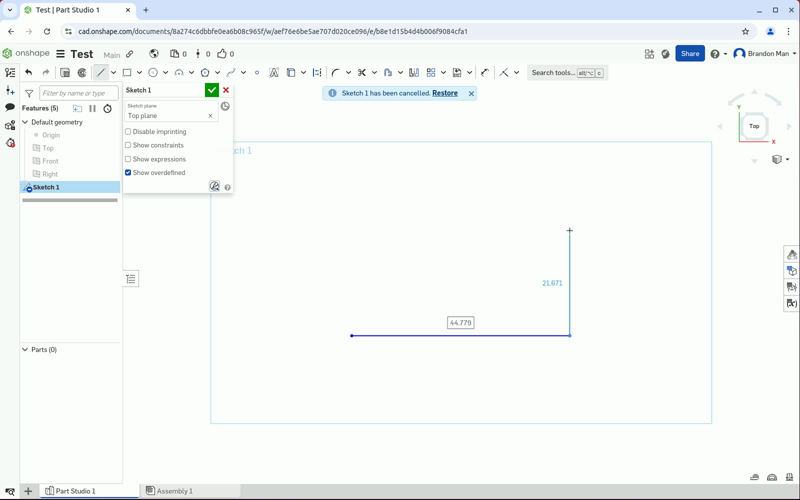
click(569, 230)
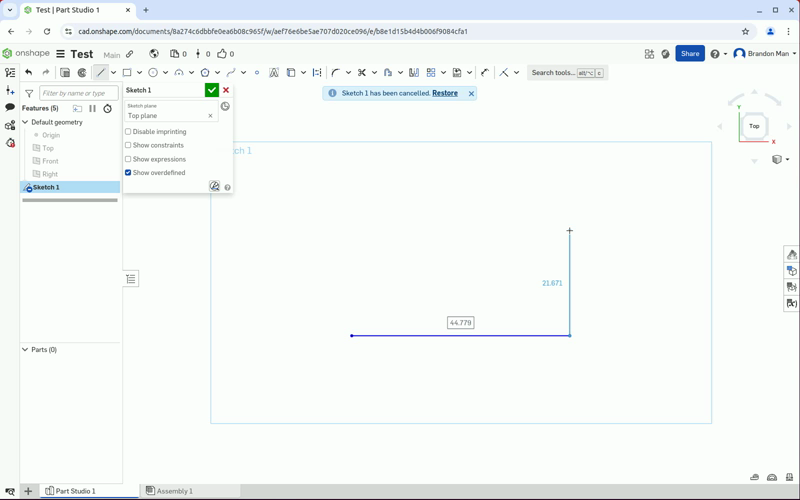
key_up(shift)
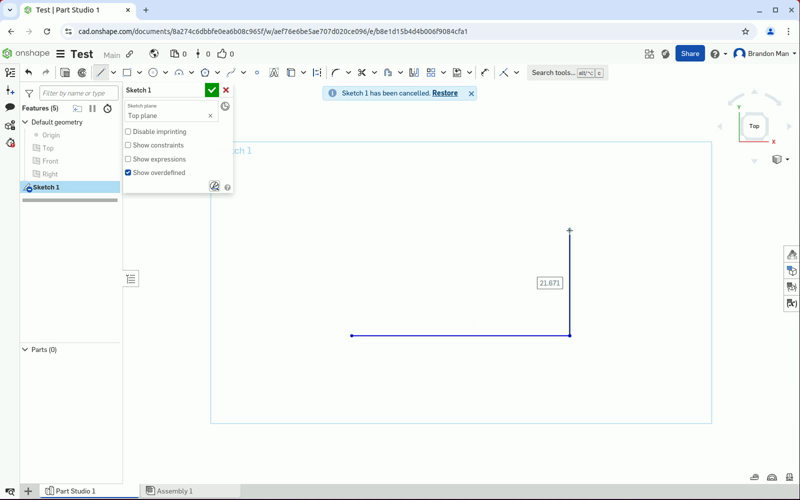
key_down(shift)
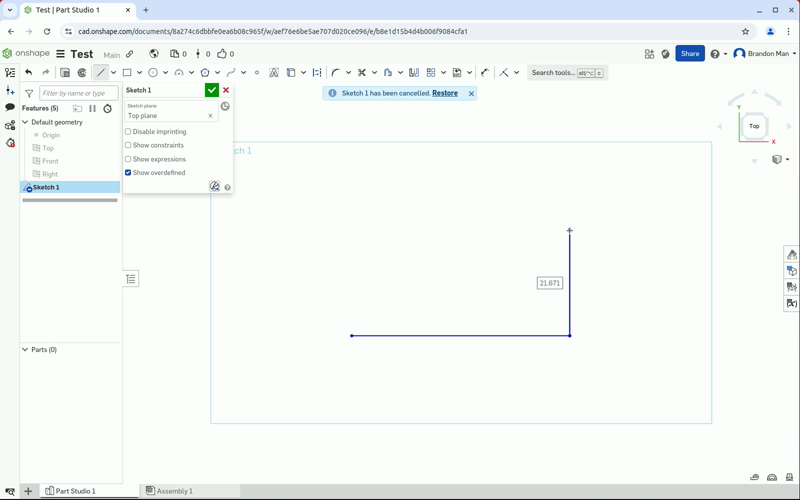
mouse_move(351, 230)
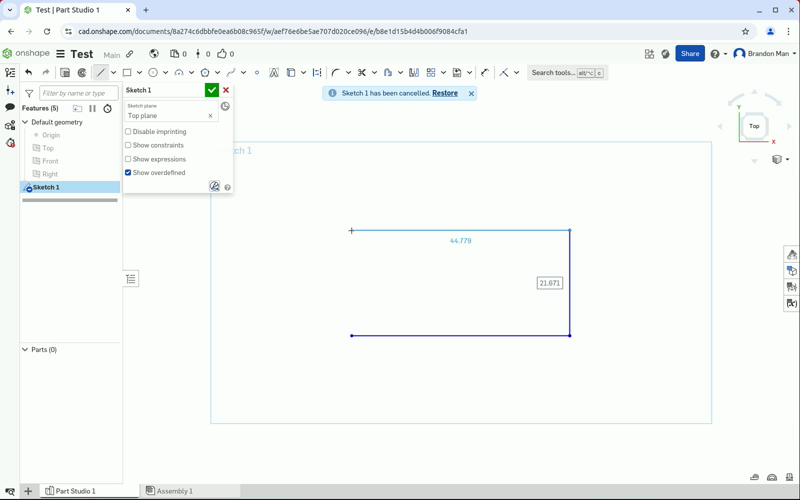
click(351, 230)
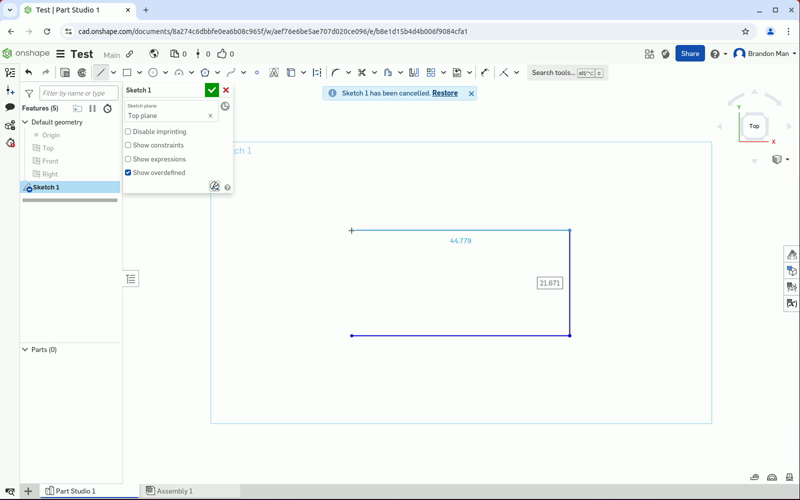
key_up(shift)
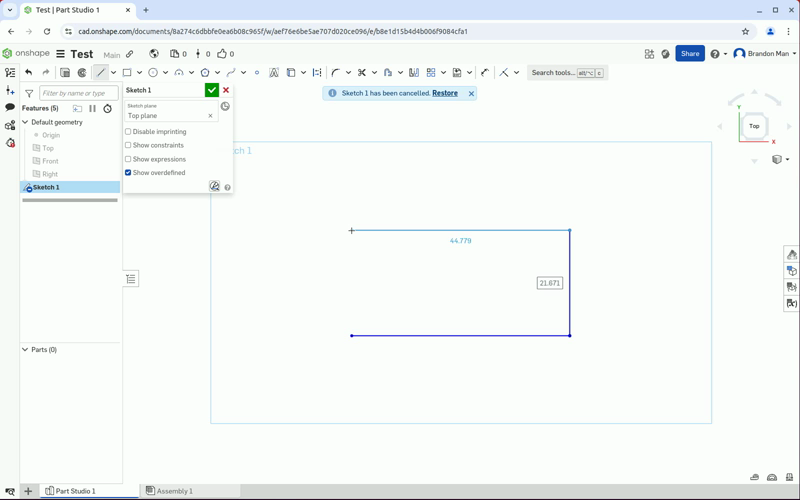
key_down(shift)
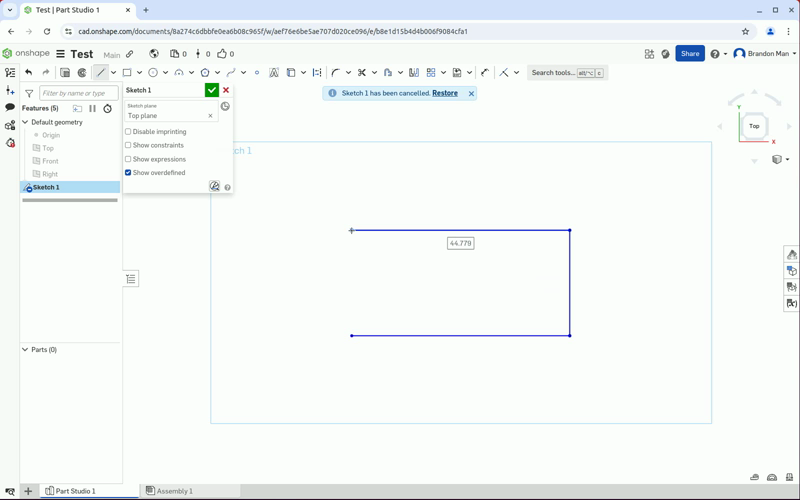
mouse_move(351, 335)
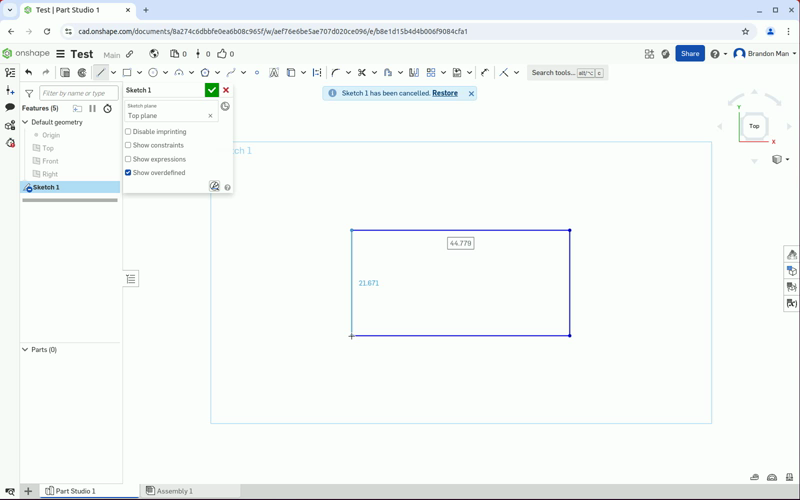
key_up(shift)
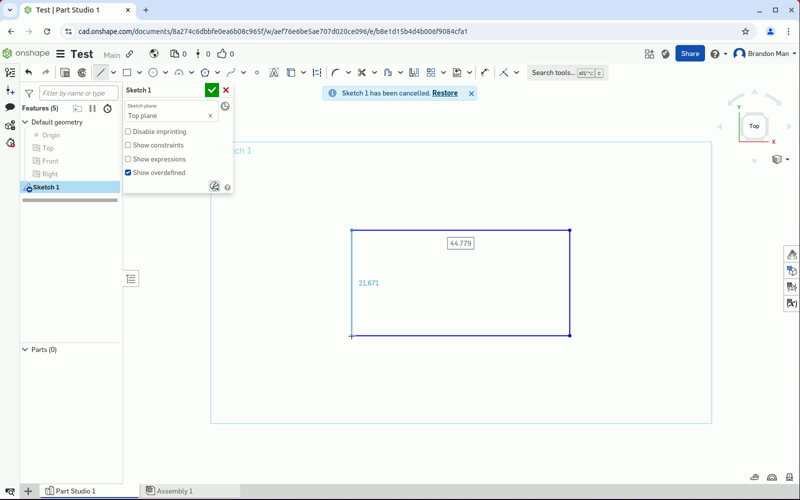
click(351, 335)
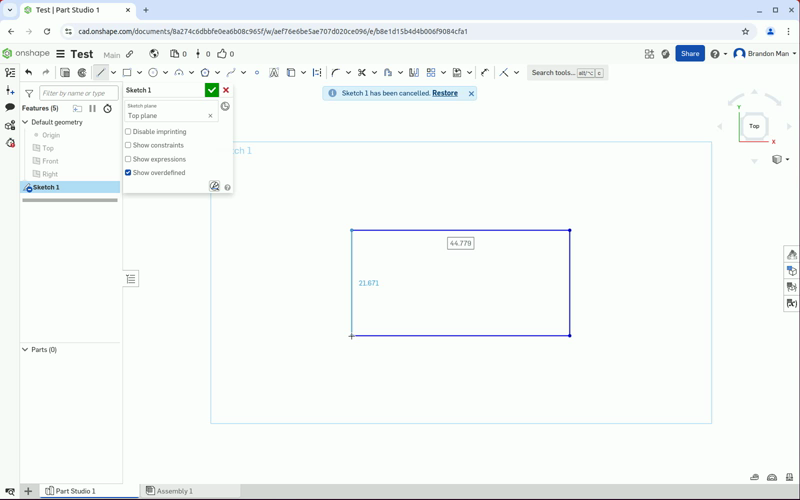
key(esc)
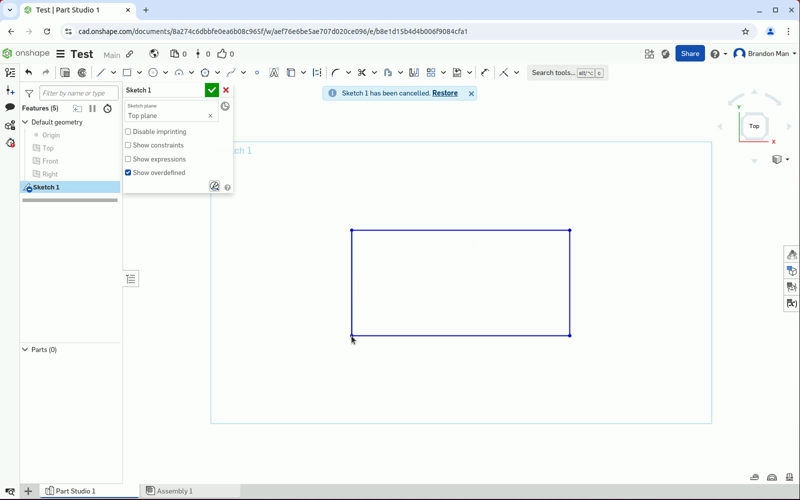
mouse_move(502, 250)
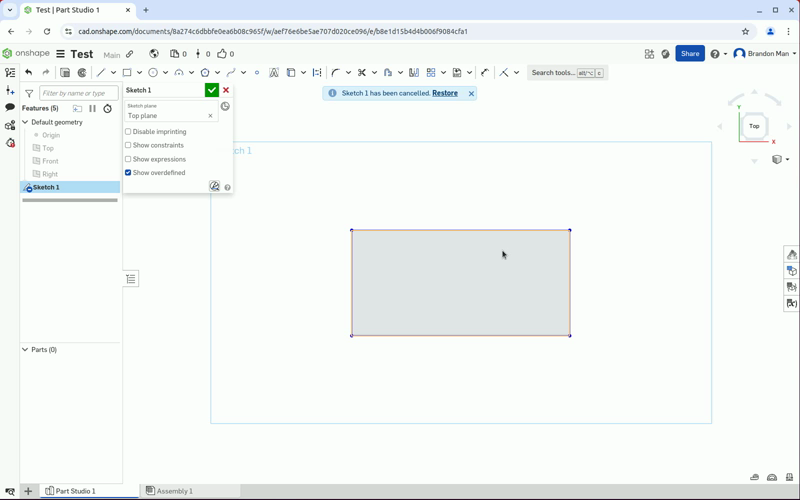
click(502, 250)
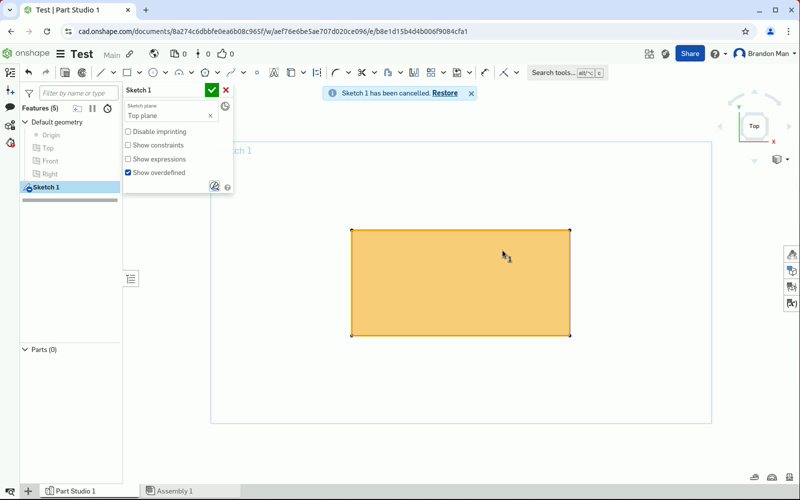
mouse_move(73, 352)
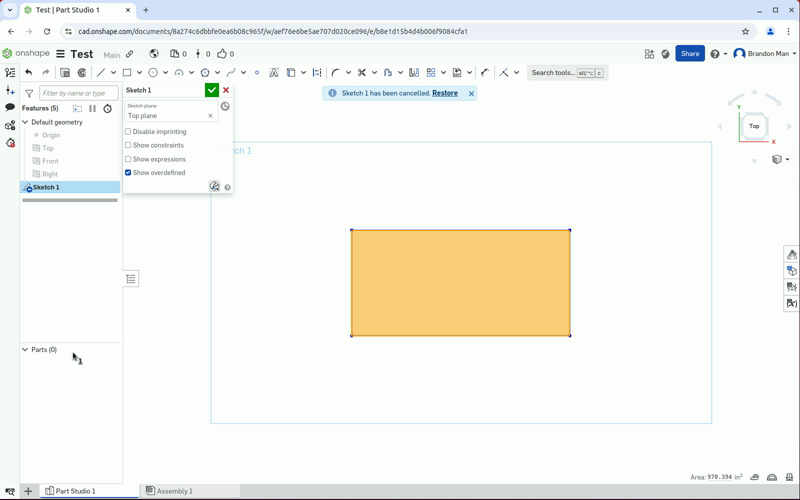
key(shift+y)
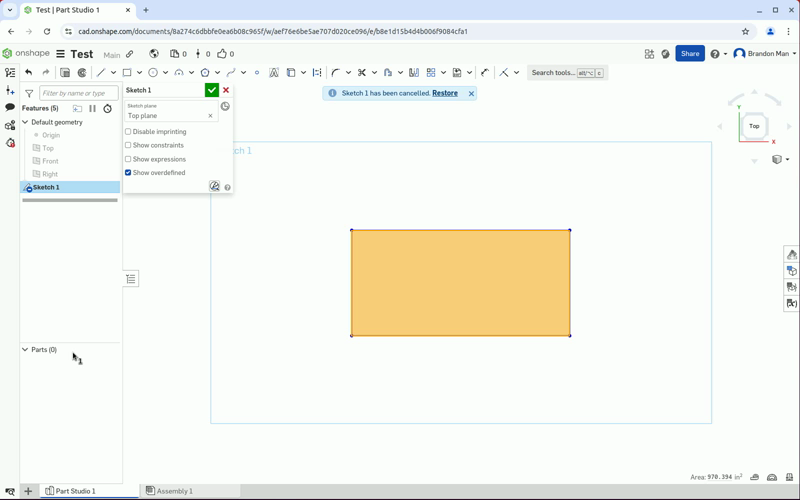
key(shift+e)
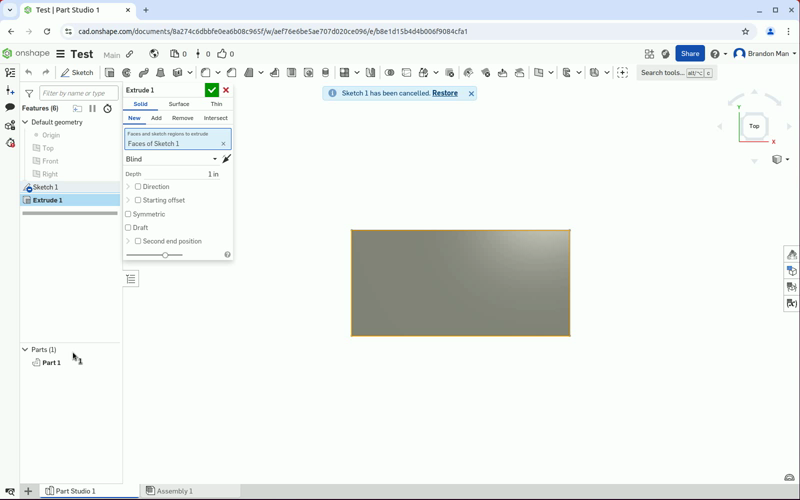
mouse_move(143, 106)
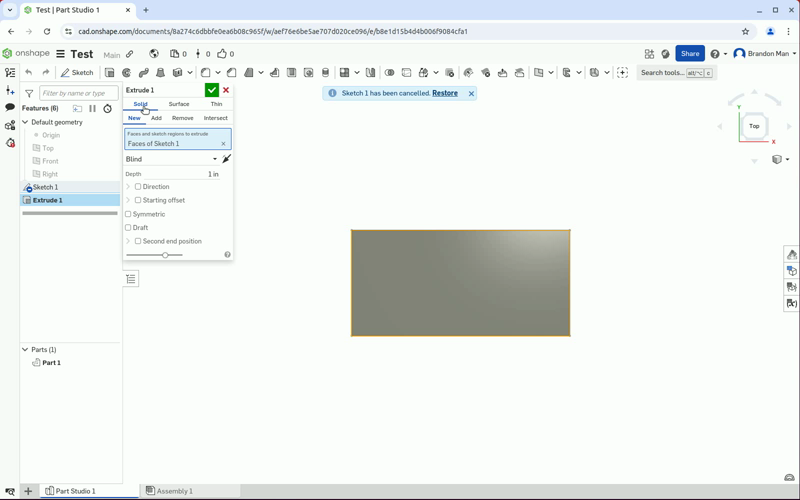
click(143, 106)
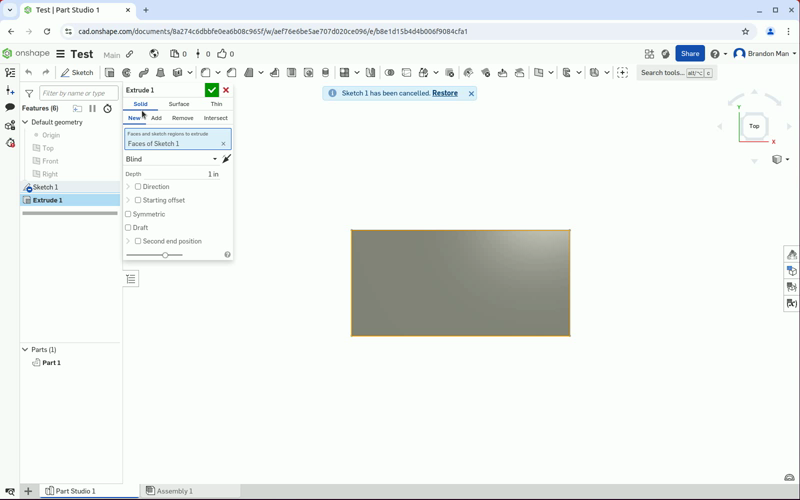
mouse_move(137, 120)
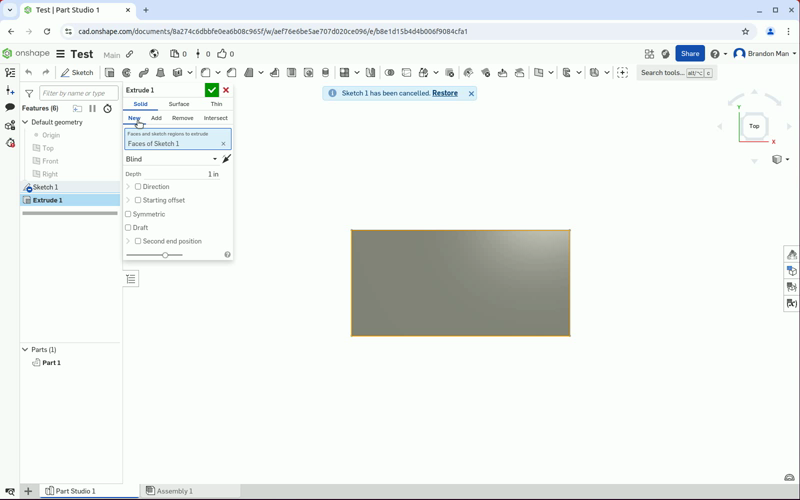
click(137, 120)
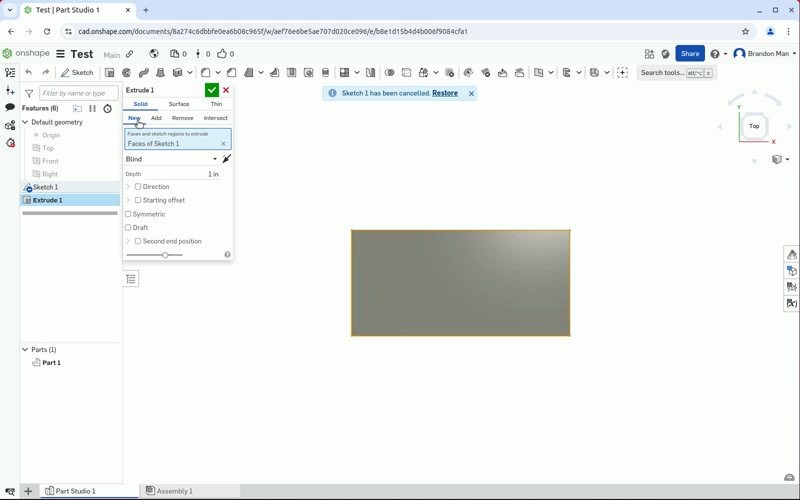
key(tab, 4)
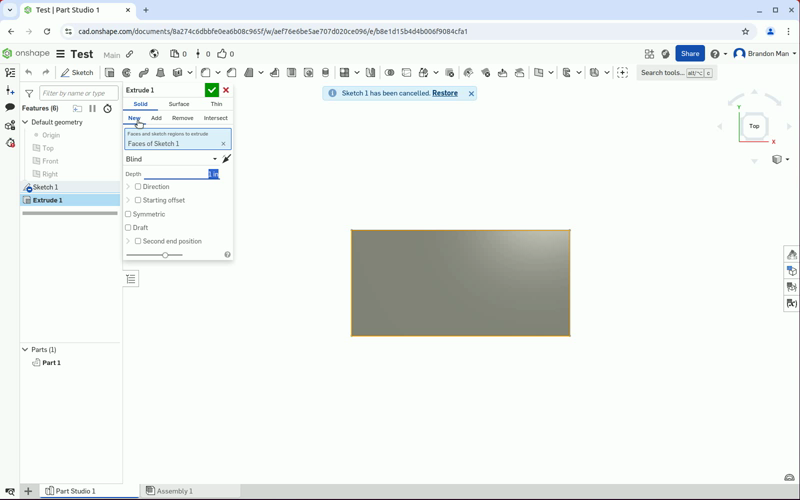
text(4.574)
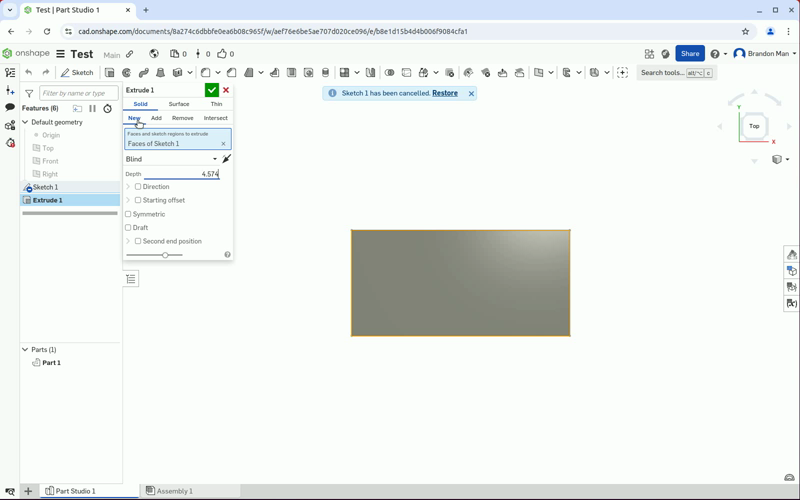
key(enter)
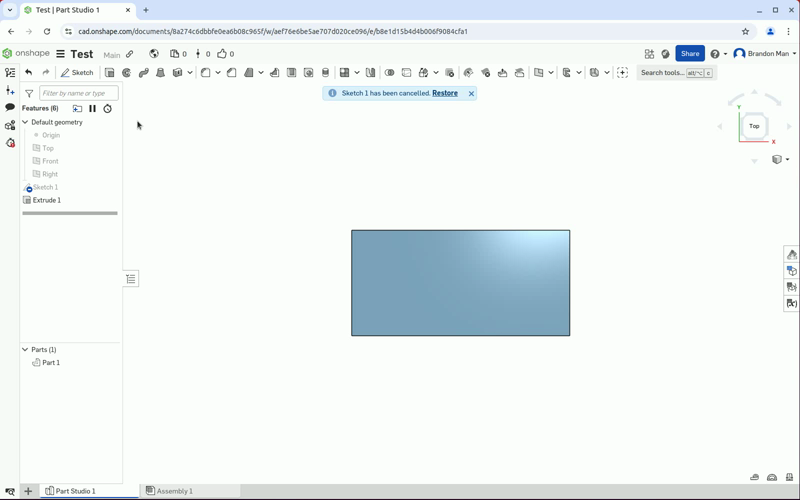
key(shift+h)
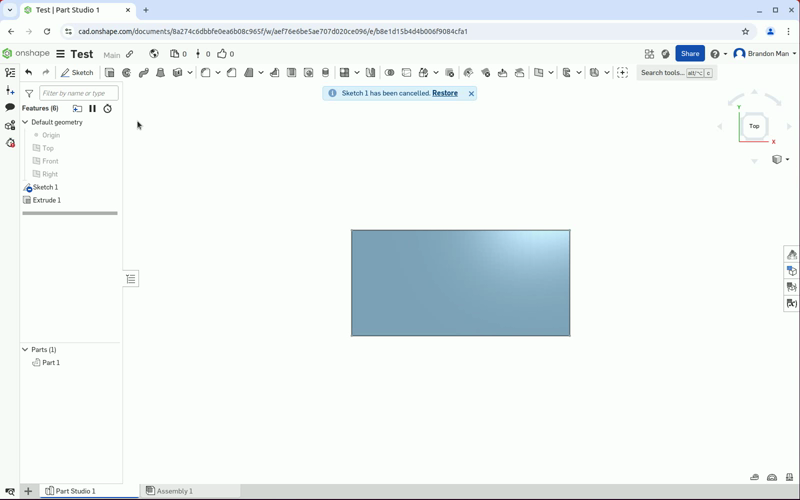
key(shift+h)
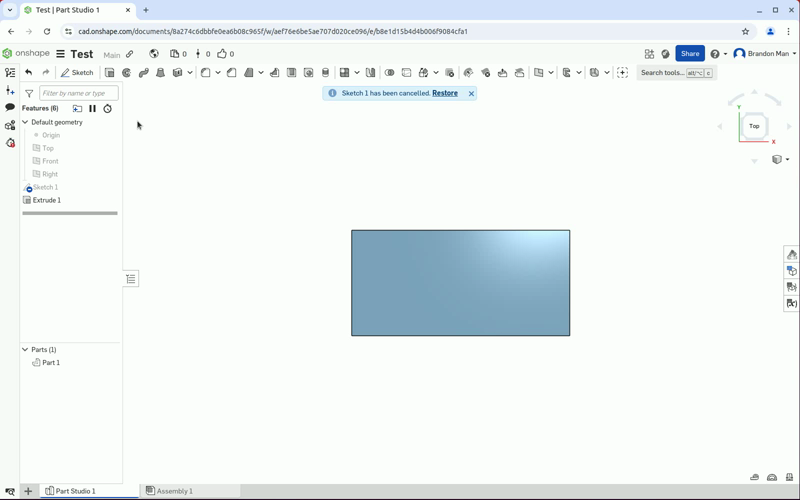
mouse_move(73, 189)
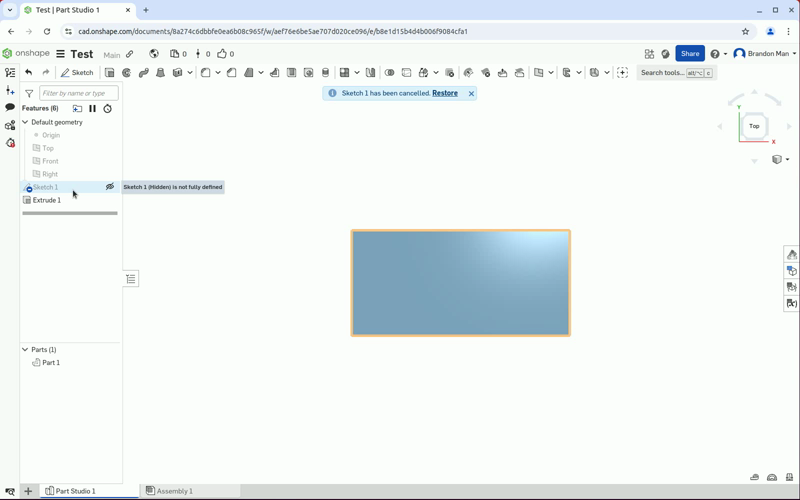
click(73, 189)
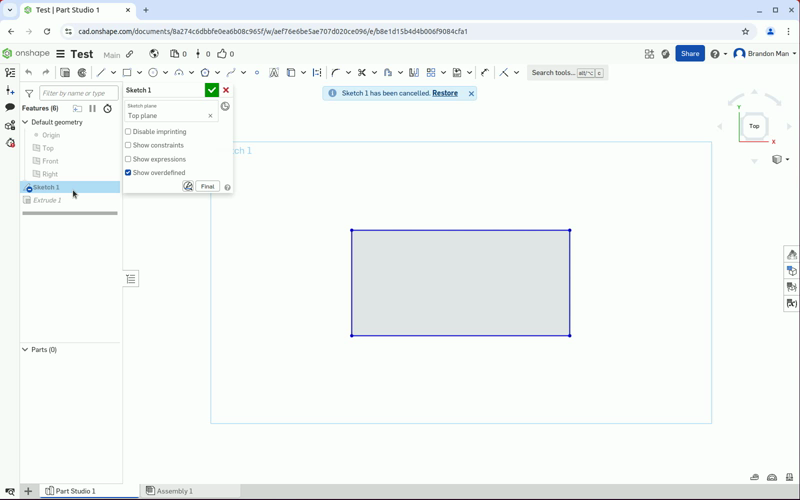
mouse_move(229, 92)
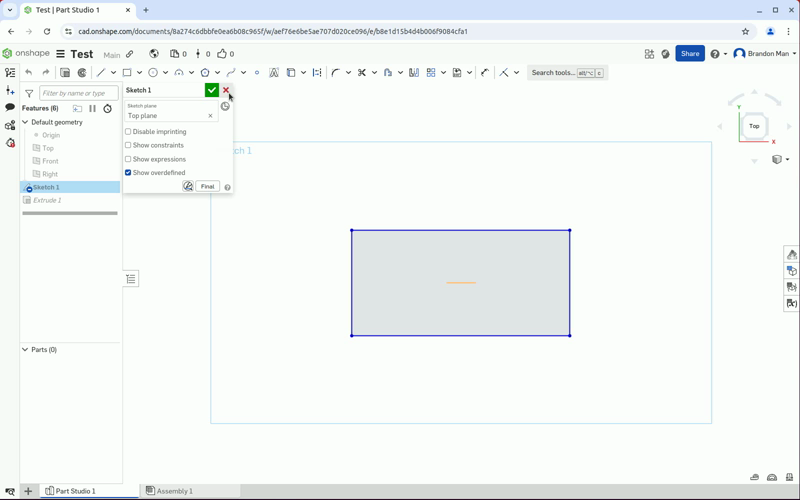
click(229, 92)
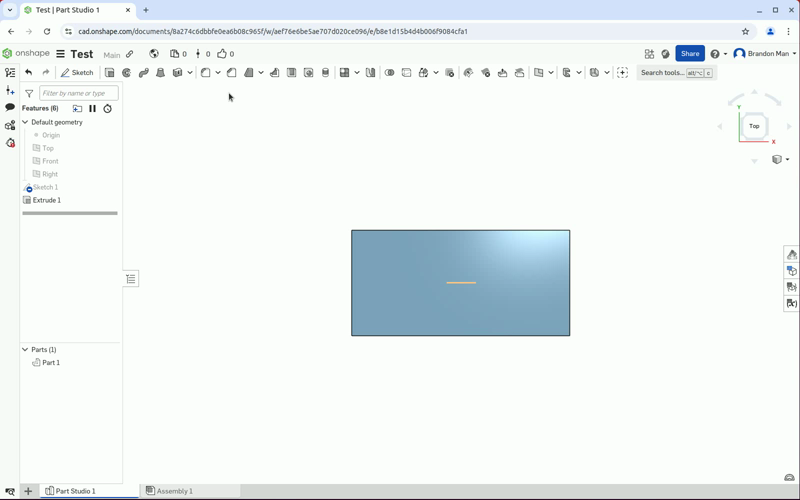
mouse_move(73, 352)
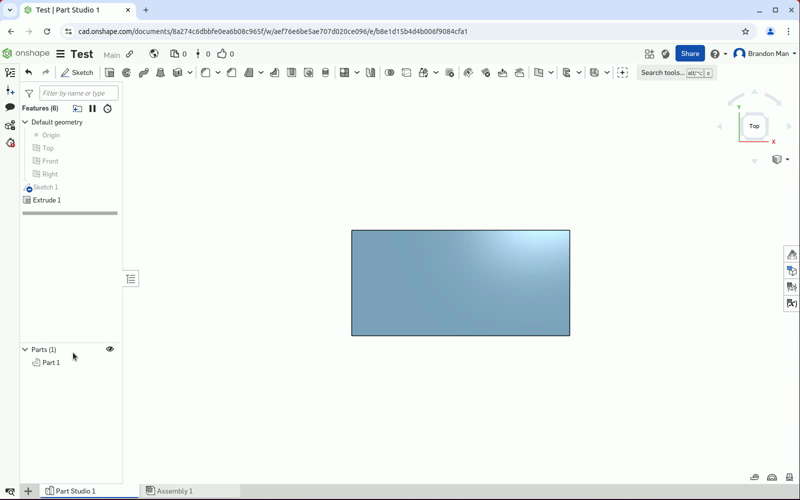
key(y)
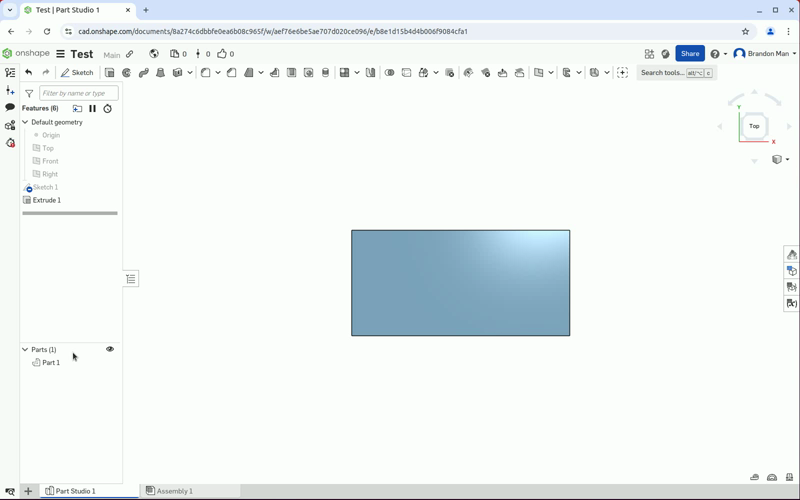
key(shift+p)
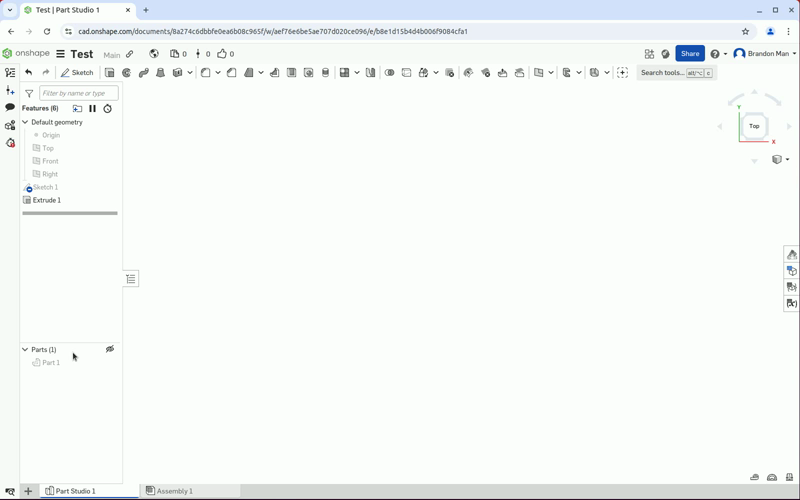
key(space)
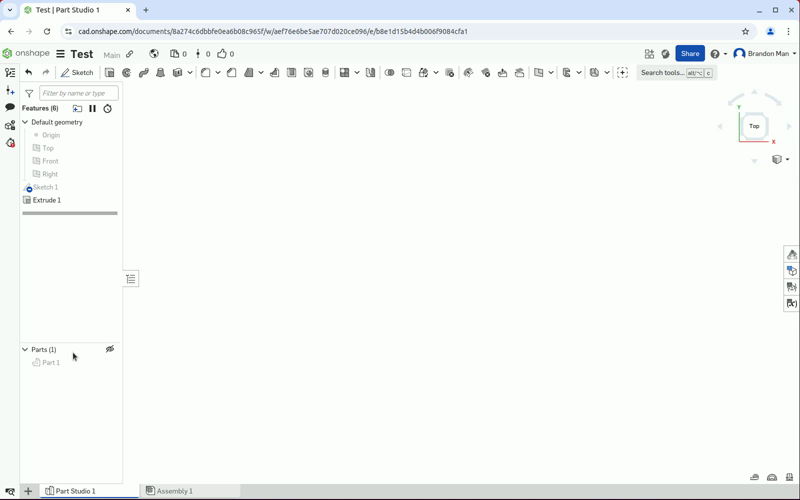
key_down(shift)
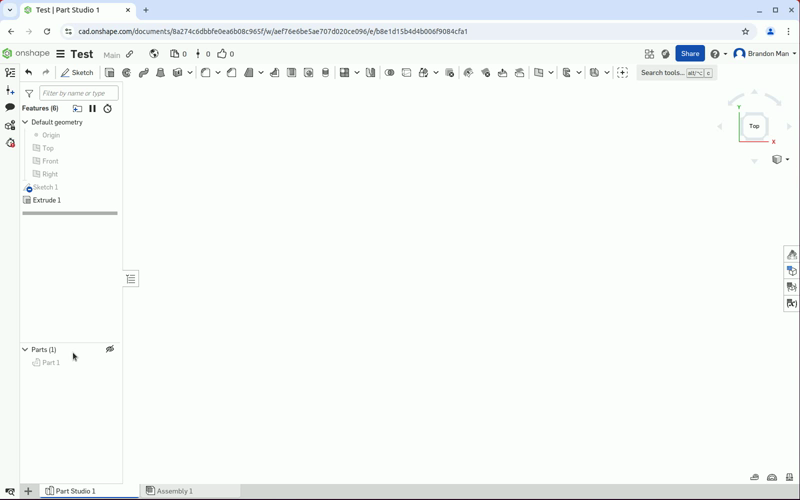
key(up)
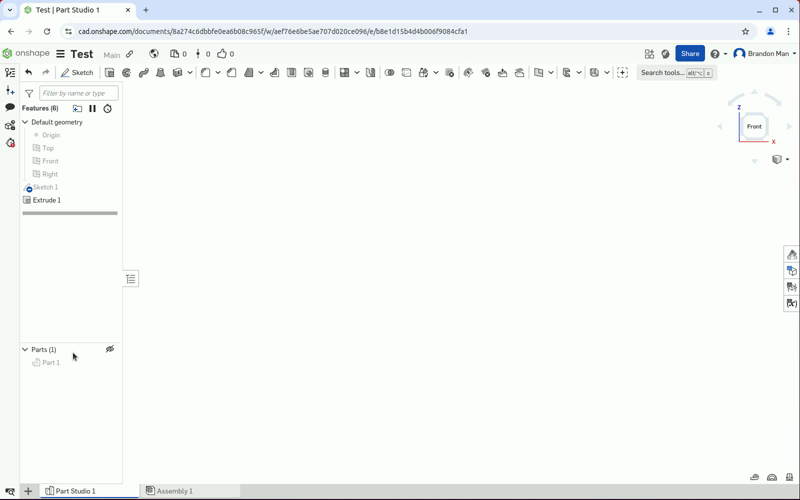
key_up(shift)
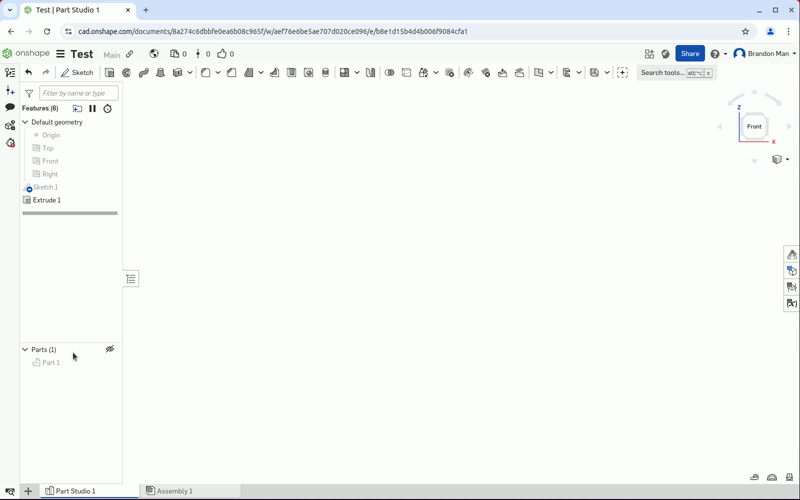
key(space)
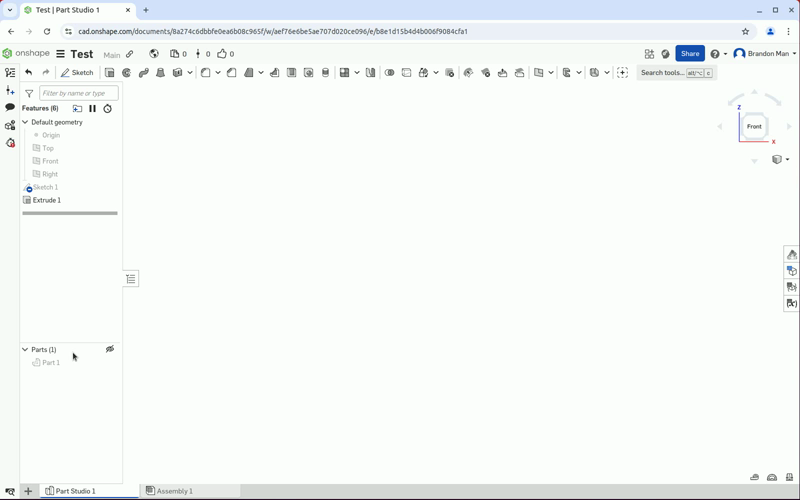
key_down(shift)
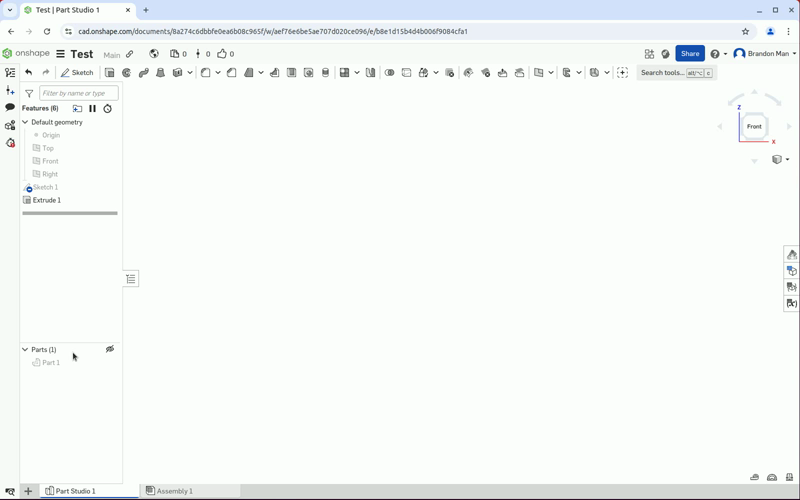
key(left)
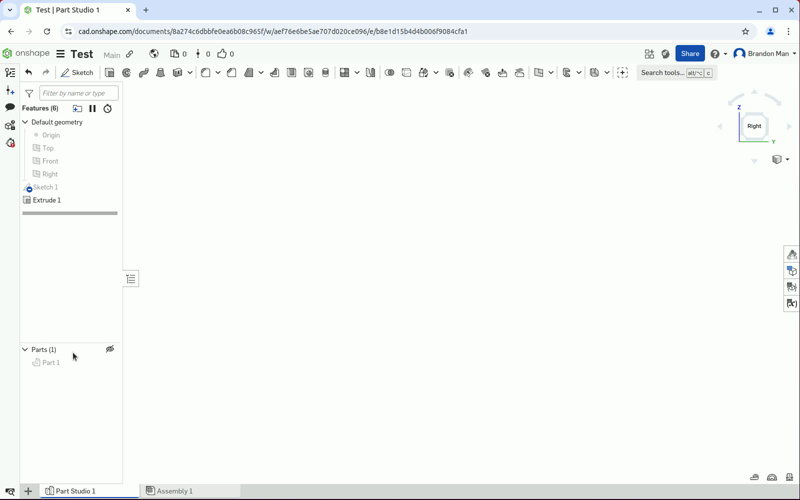
key_up(shift)
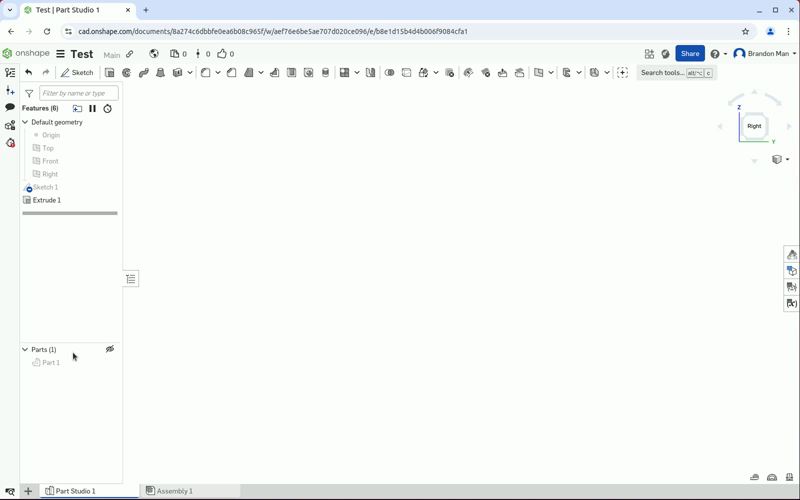
mouse_move(73, 352)
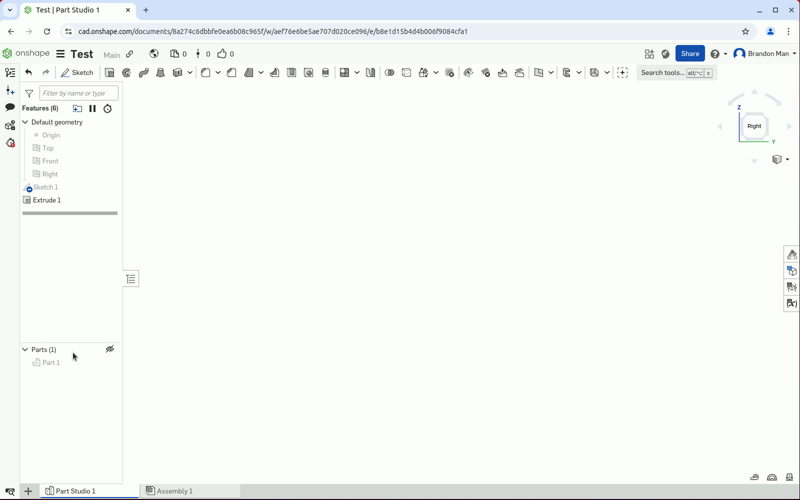
key(shift+y)
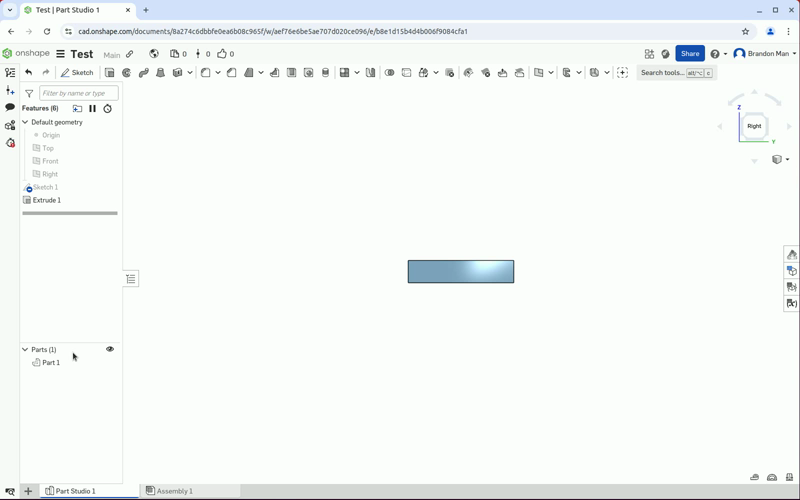
mouse_move(541, 75)
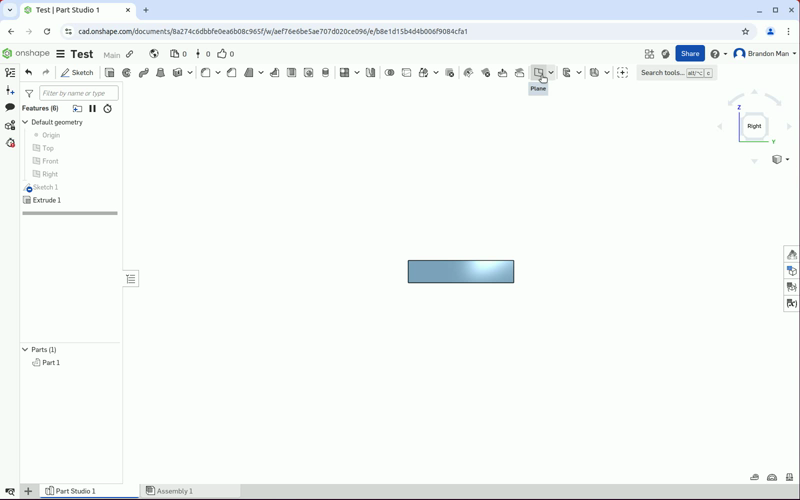
click(541, 75)
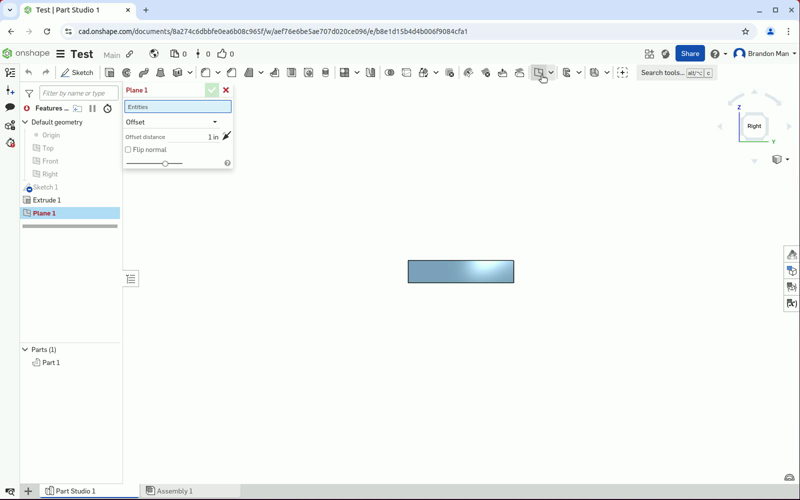
mouse_move(73, 176)
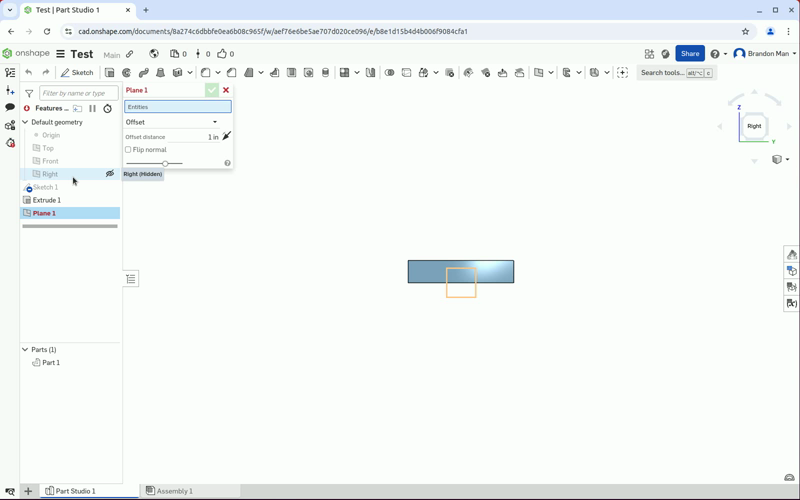
click(73, 176)
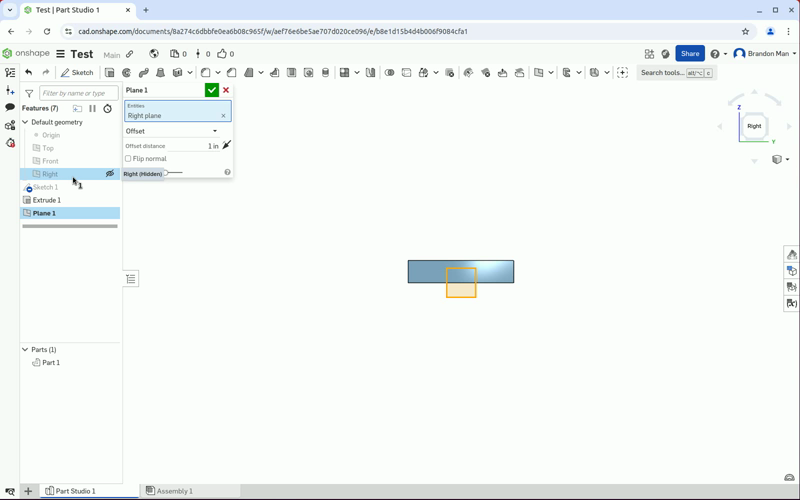
key(tab, 2)
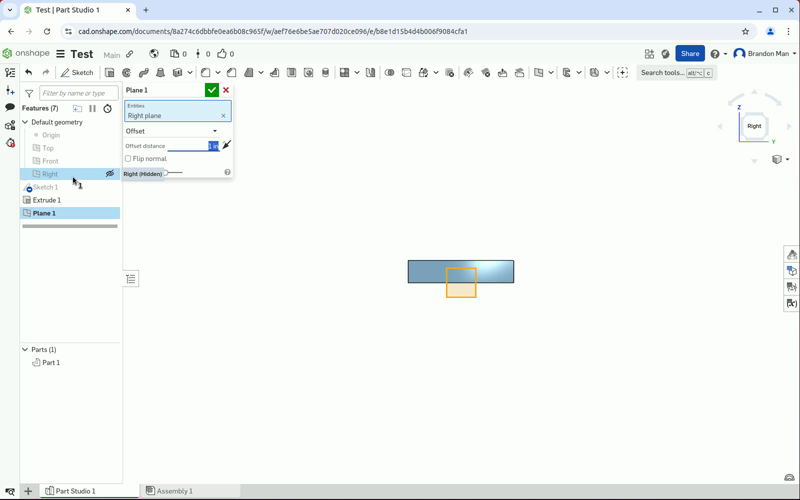
text(22.4)
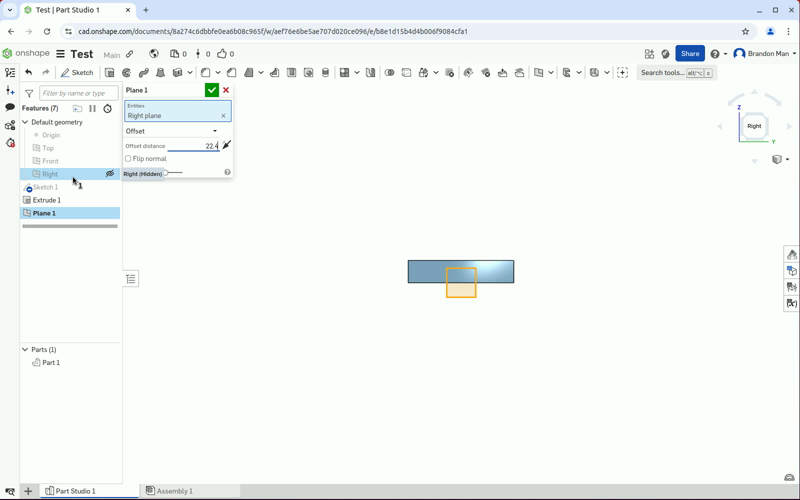
key(enter, 2)
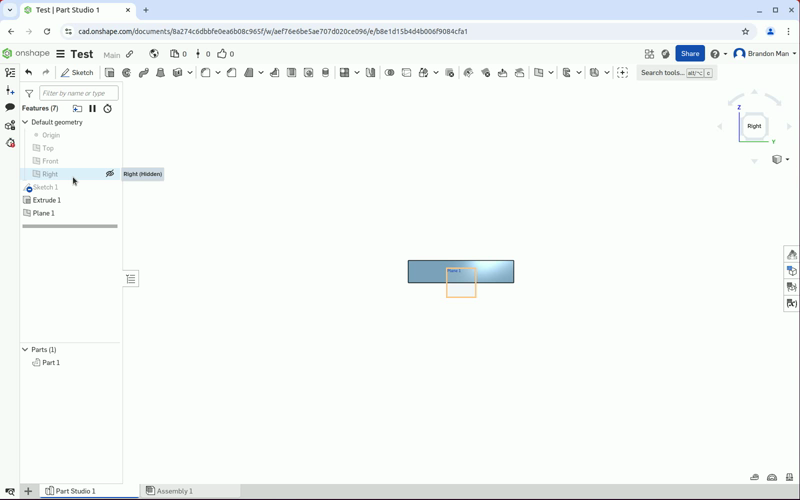
key(shift+s)
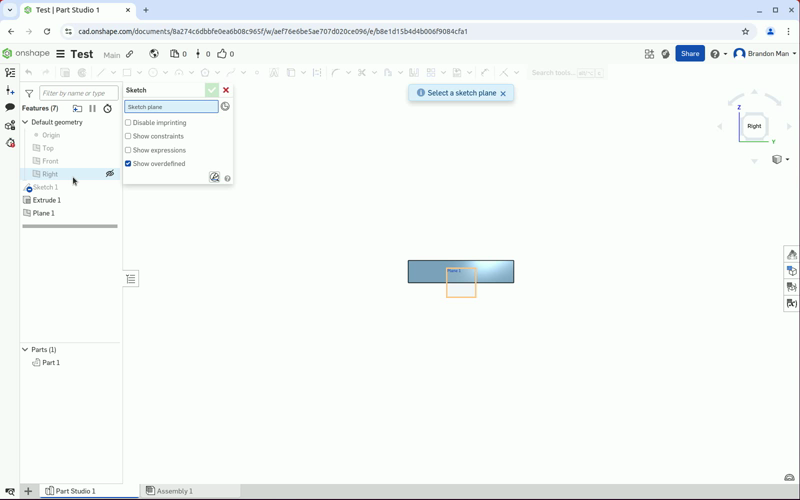
mouse_move(73, 215)
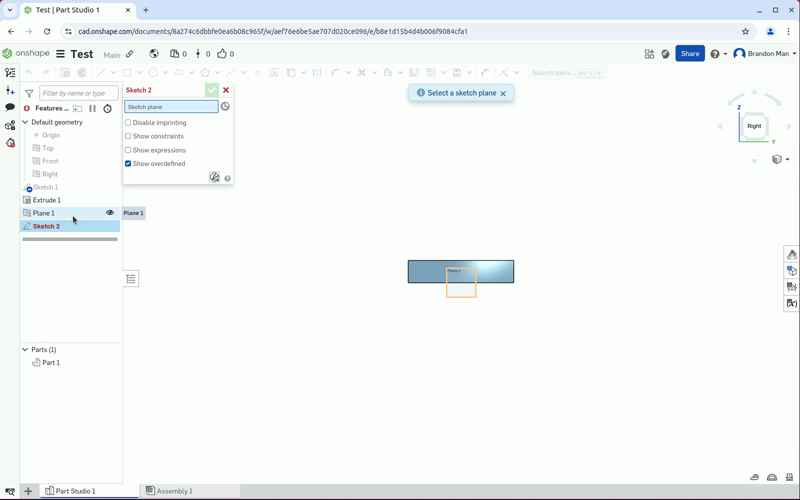
click(73, 215)
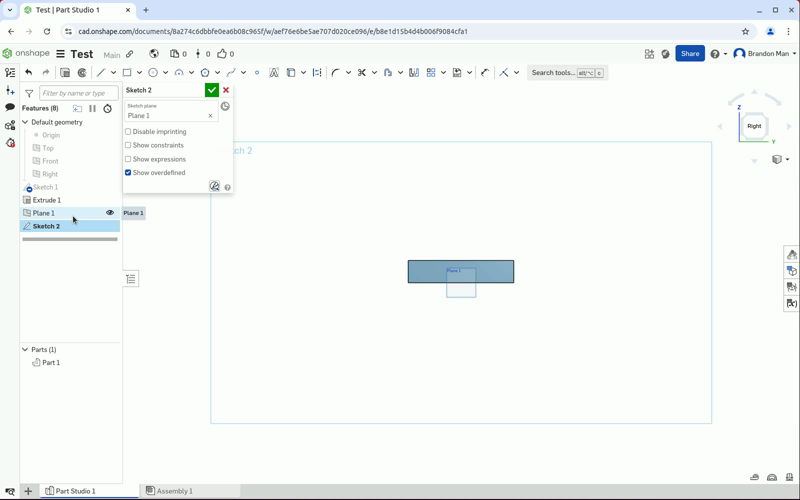
mouse_move(73, 352)
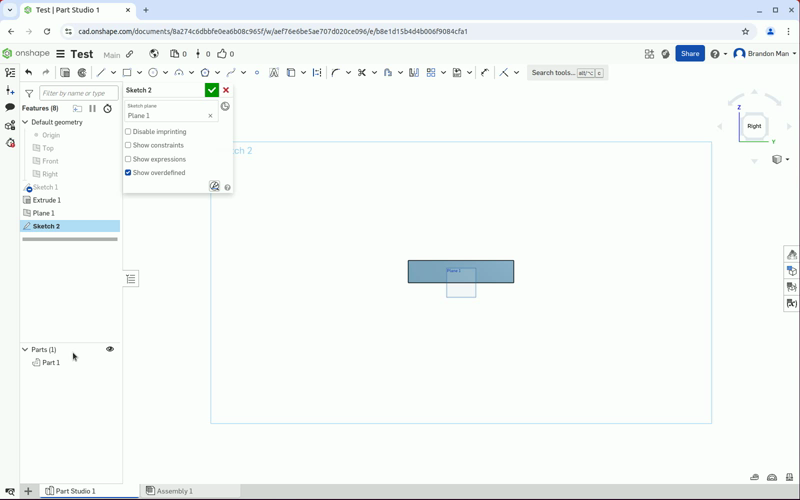
key(y)
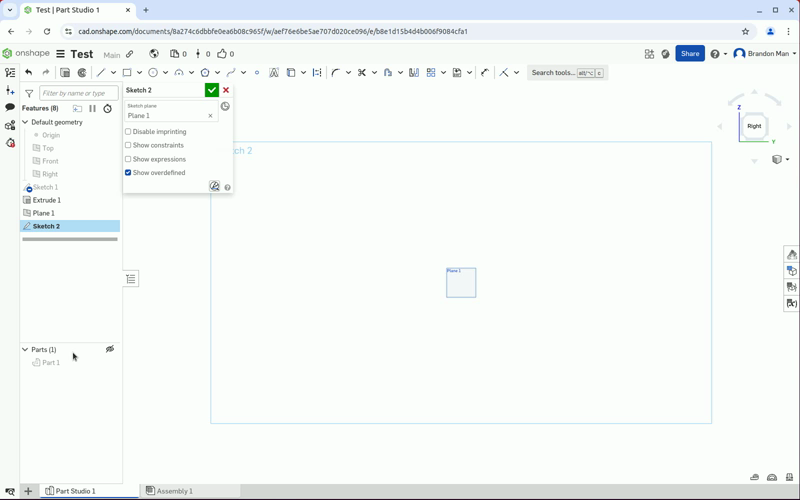
key(l)
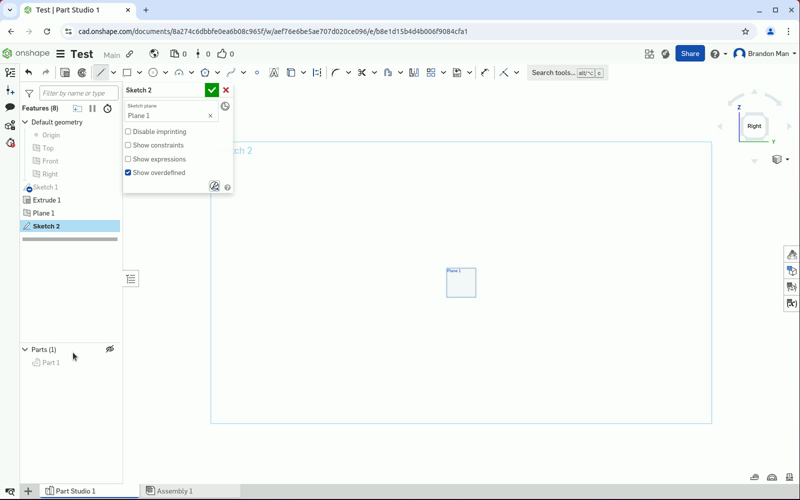
key_down(shift)
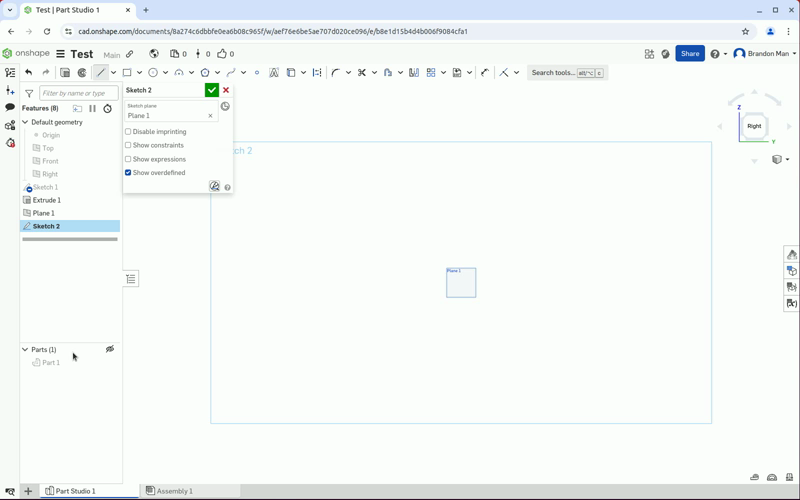
mouse_move(407, 282)
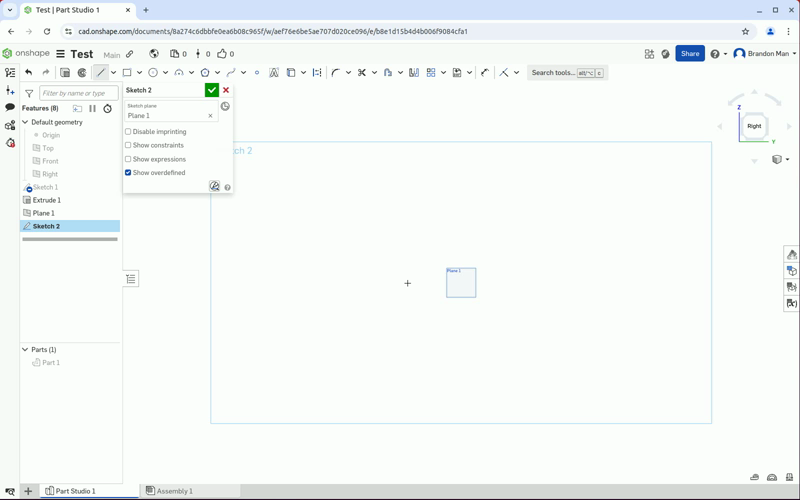
click(407, 282)
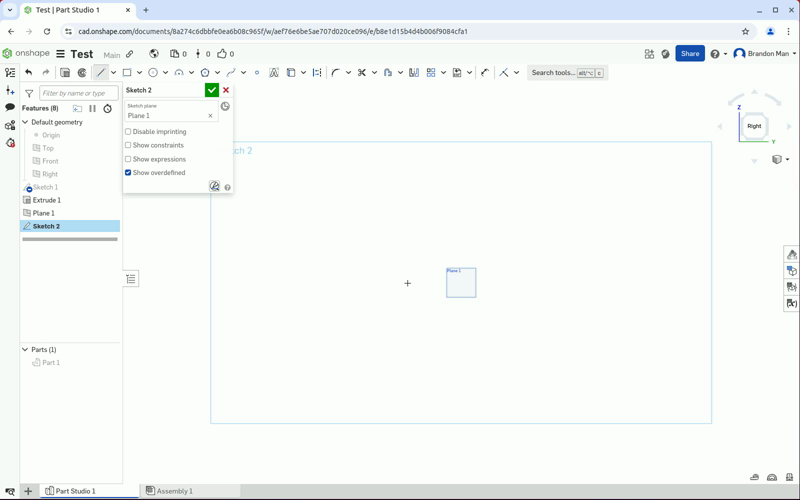
key_up(shift)
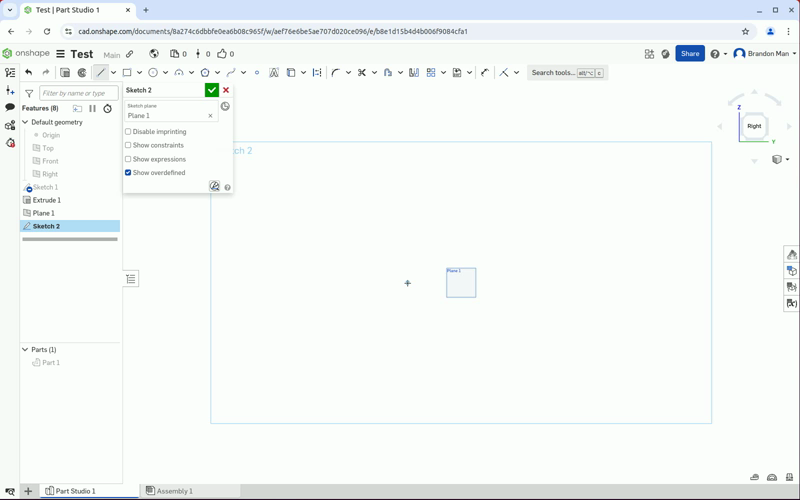
key_down(shift)
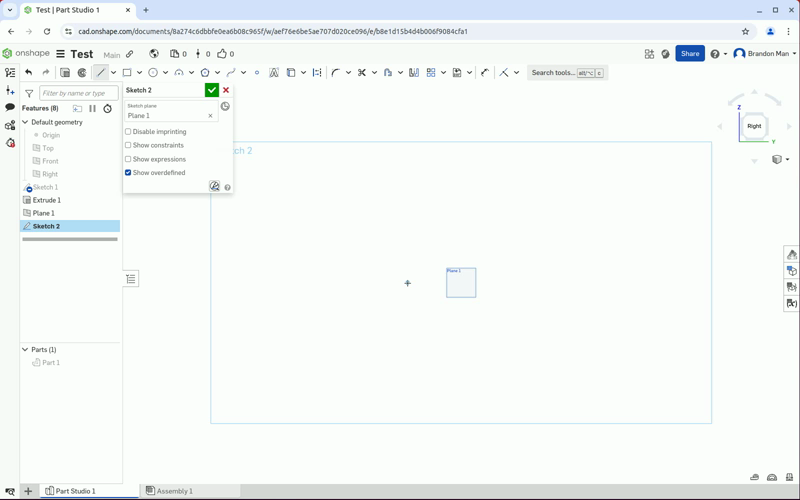
mouse_move(513, 282)
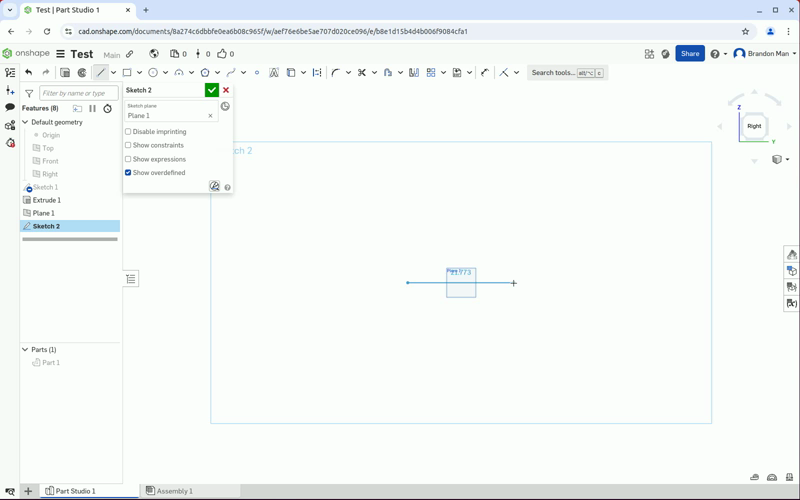
click(513, 282)
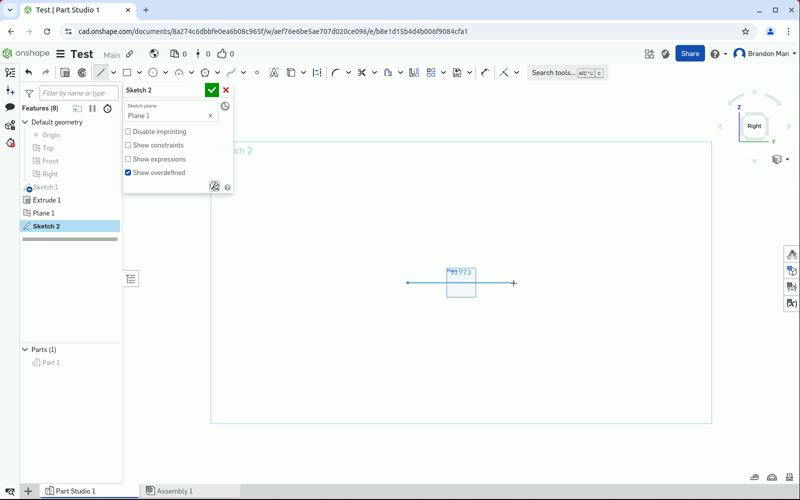
key_up(shift)
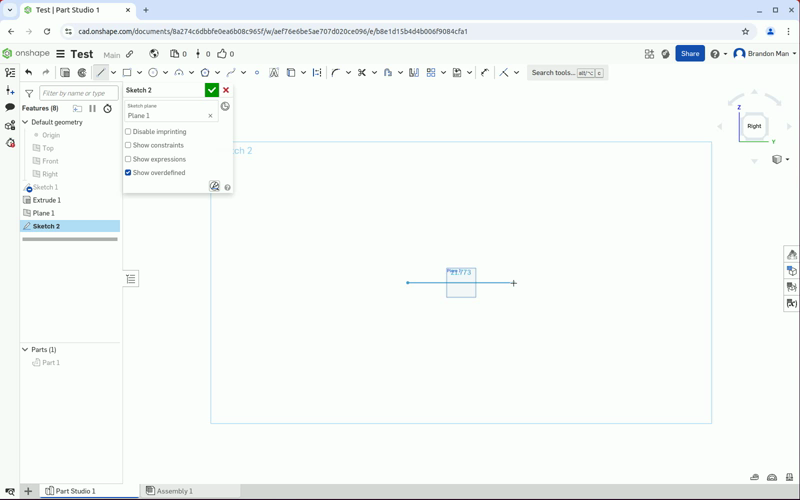
key_down(shift)
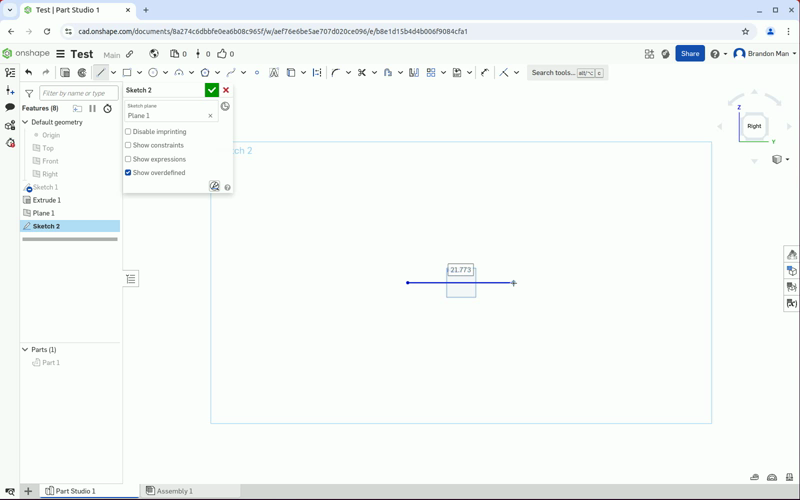
mouse_move(543, 282)
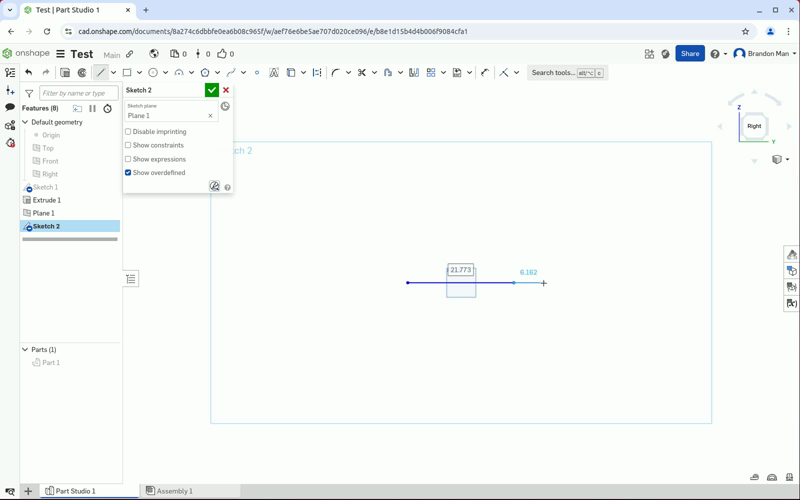
mouse_move(513, 260)
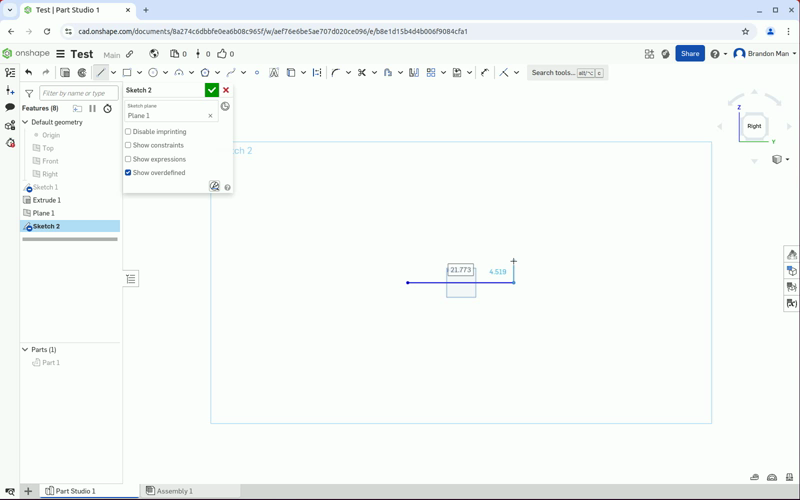
click(513, 260)
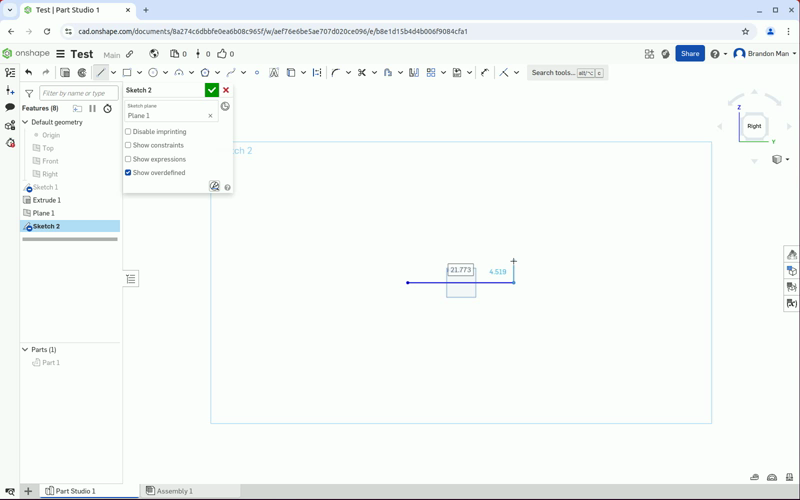
key_up(shift)
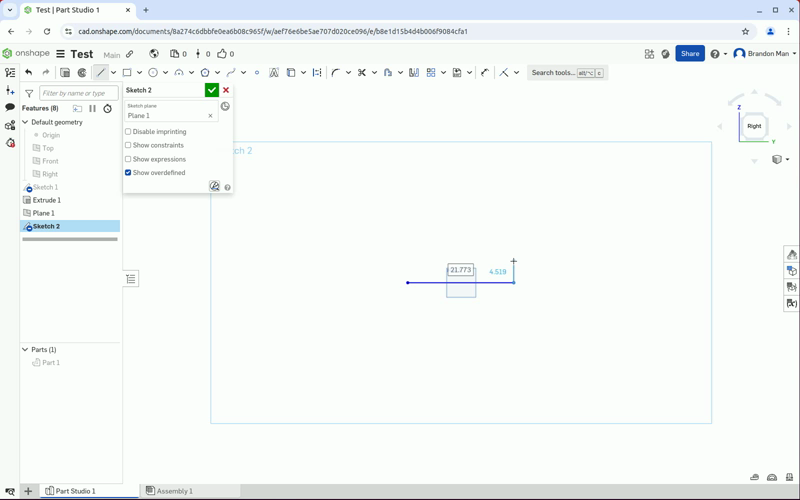
key_down(shift)
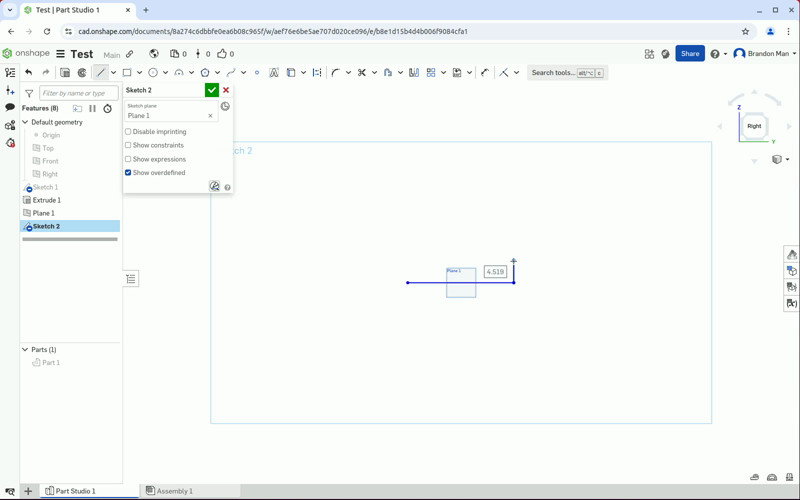
mouse_move(407, 260)
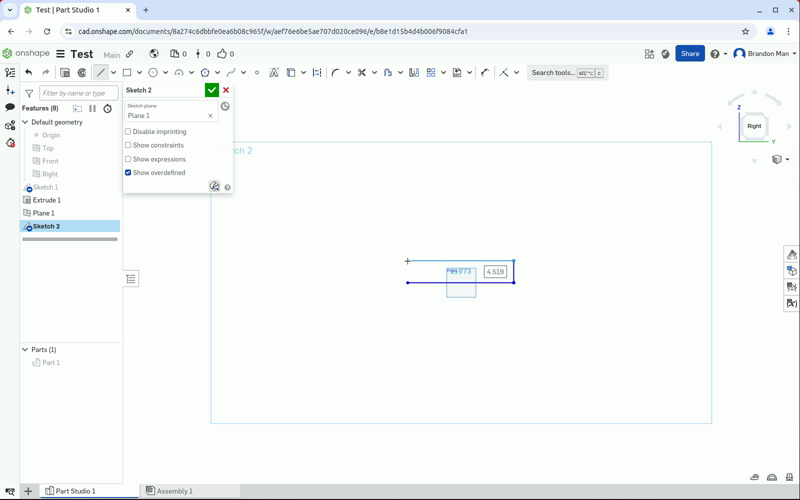
click(407, 260)
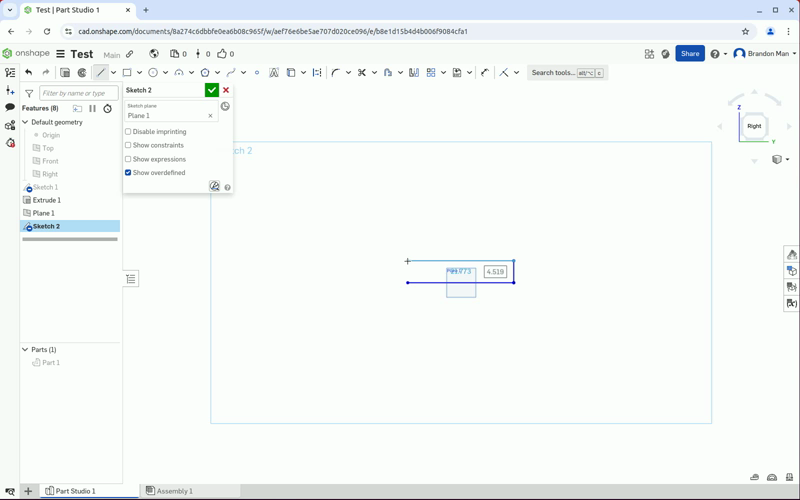
key_up(shift)
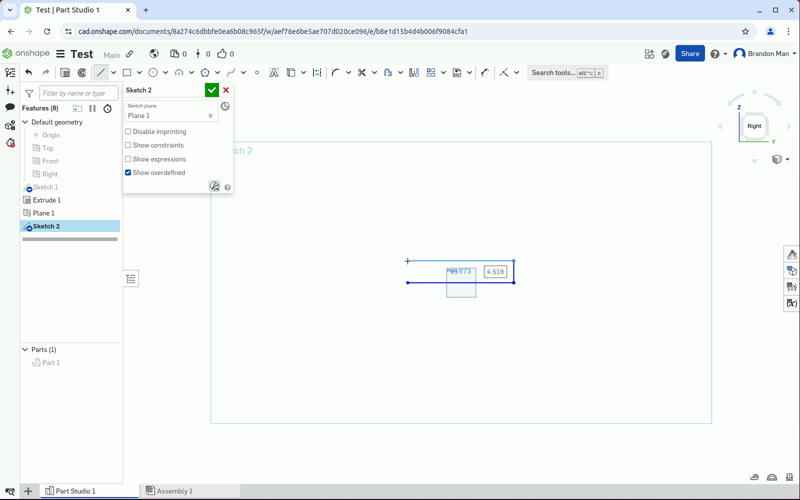
mouse_move(437, 260)
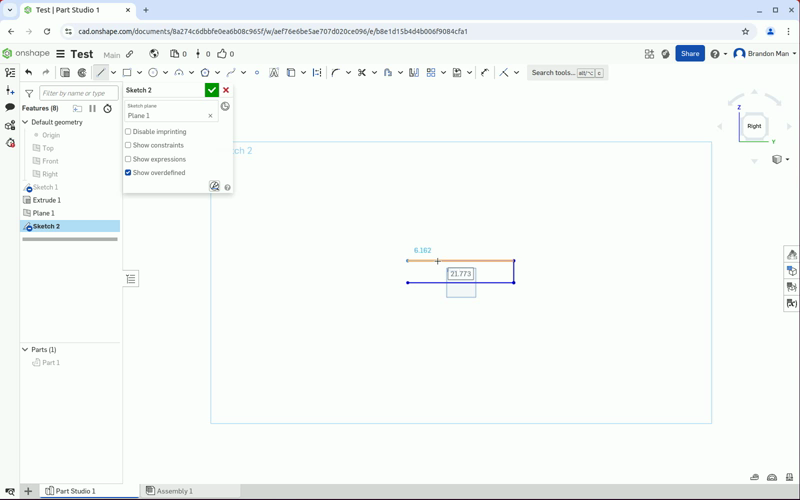
key_down(shift)
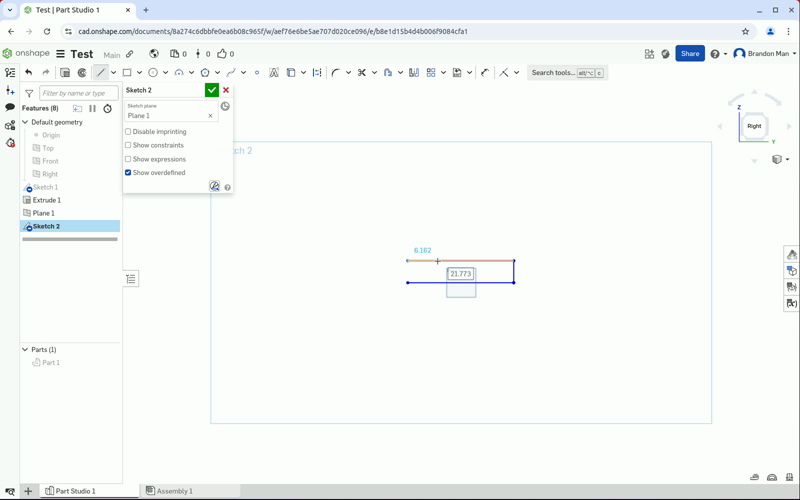
mouse_move(407, 282)
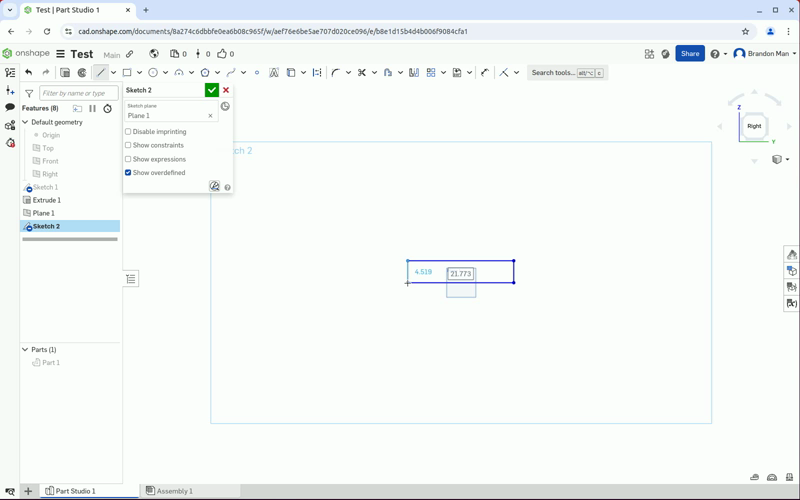
key_up(shift)
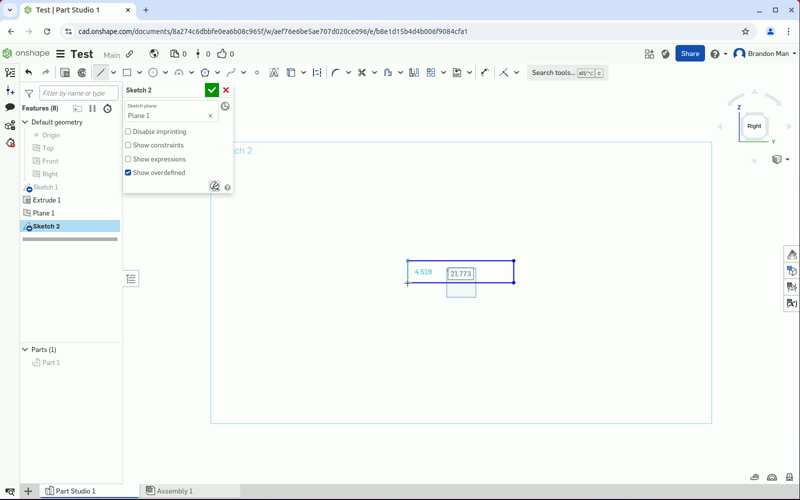
click(407, 282)
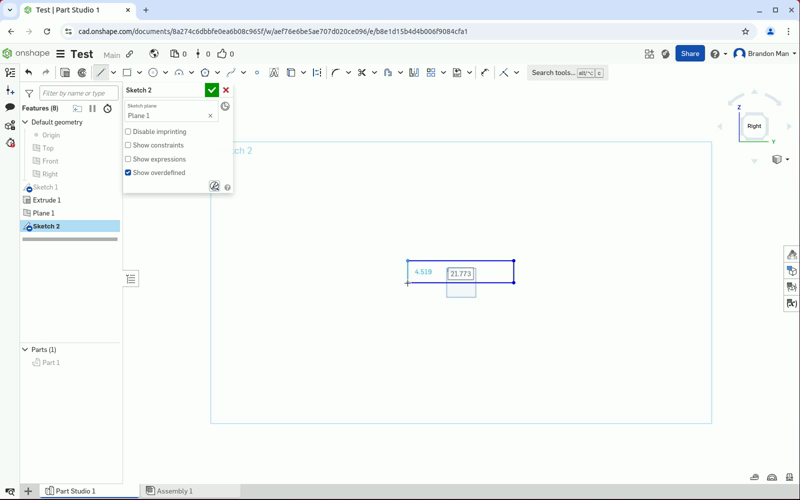
key(esc)
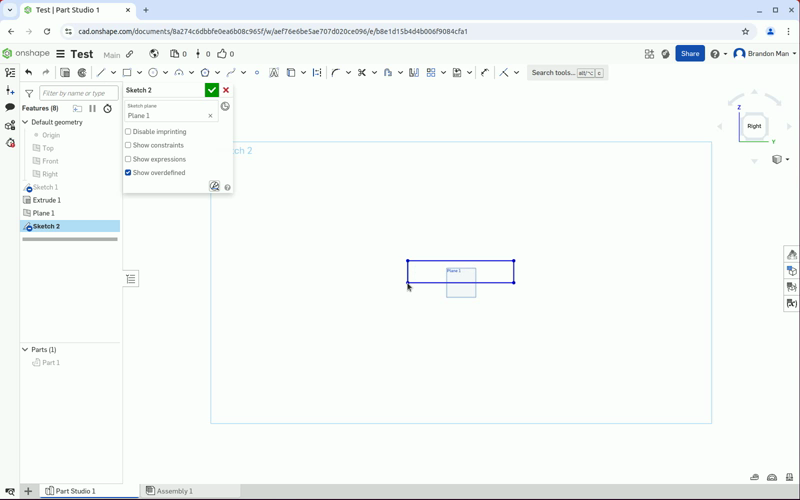
mouse_move(463, 280)
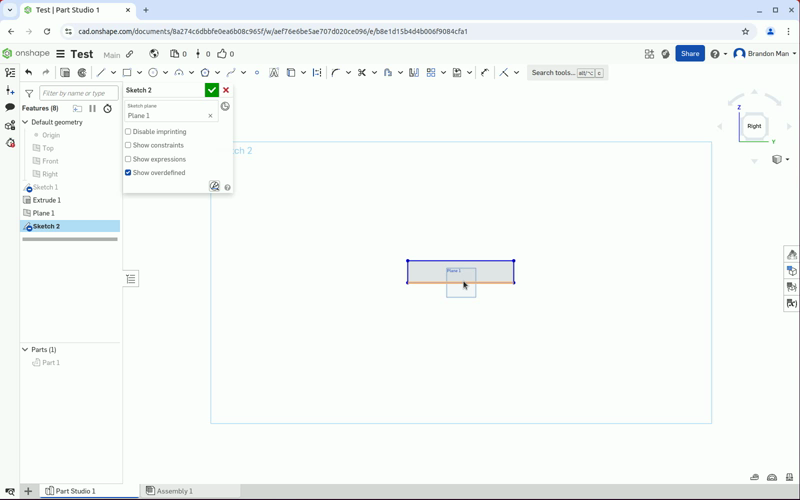
click(463, 280)
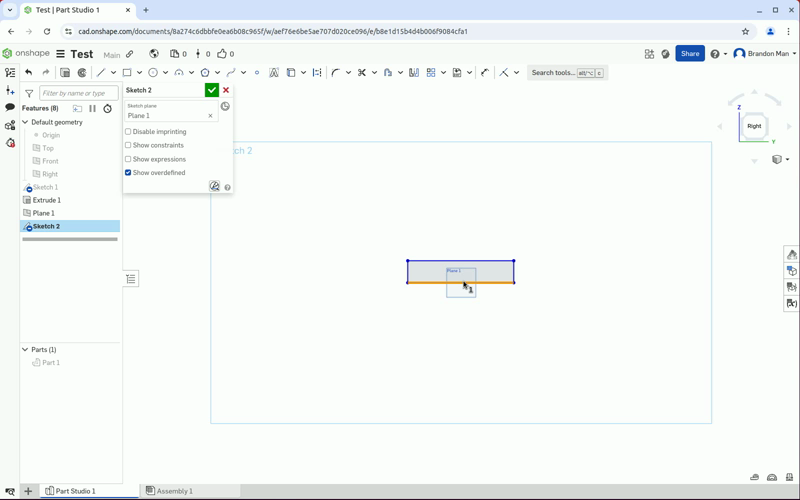
mouse_move(73, 352)
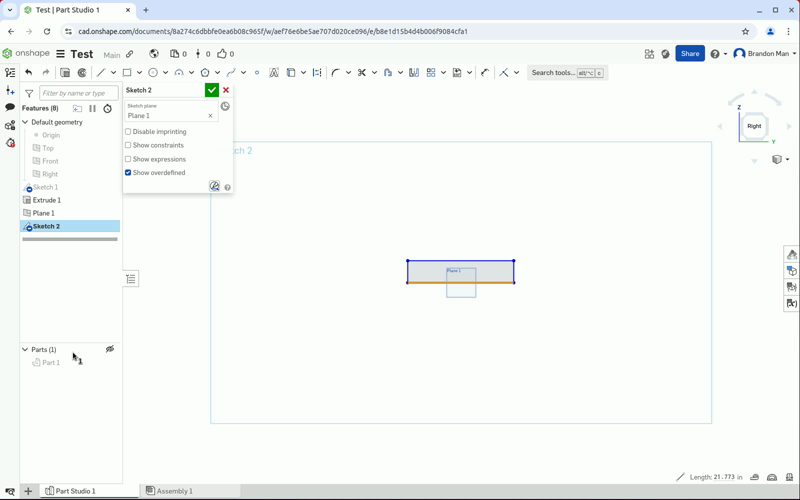
key(shift+y)
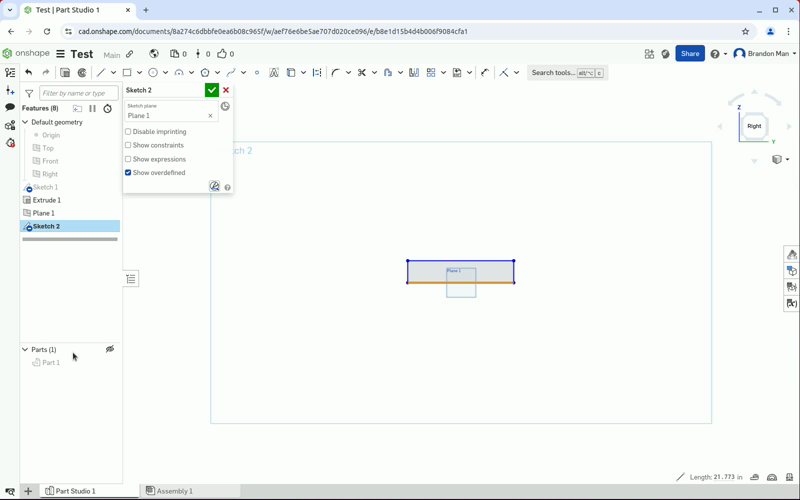
key(shift+e)
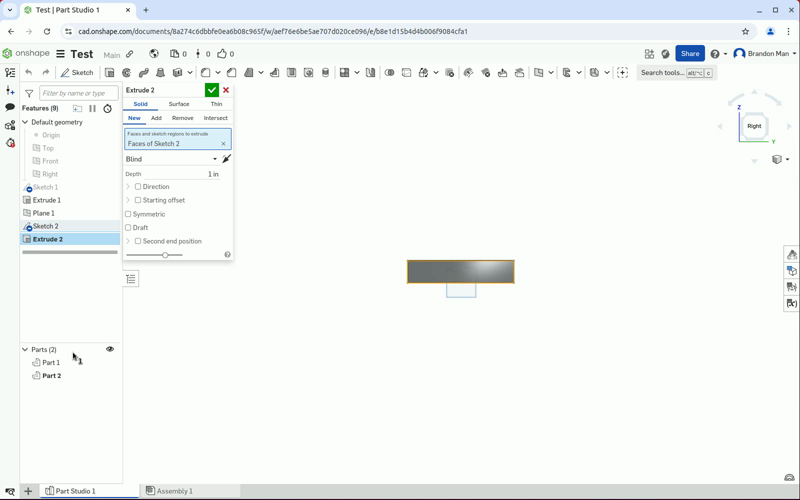
mouse_move(143, 106)
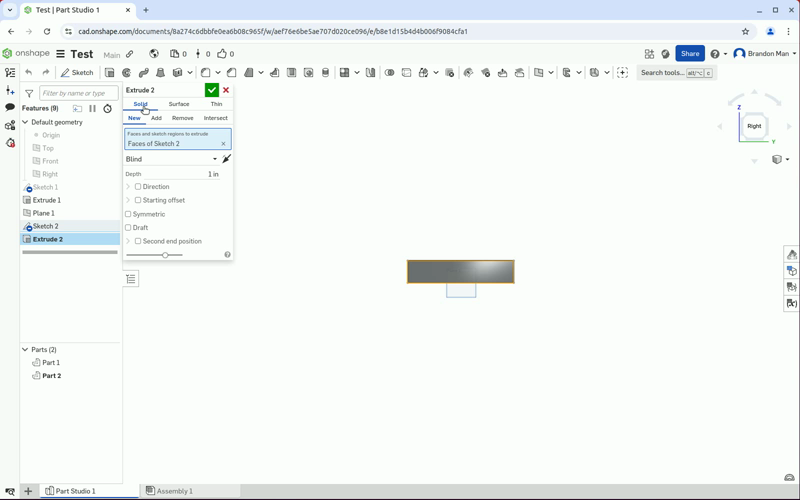
click(143, 106)
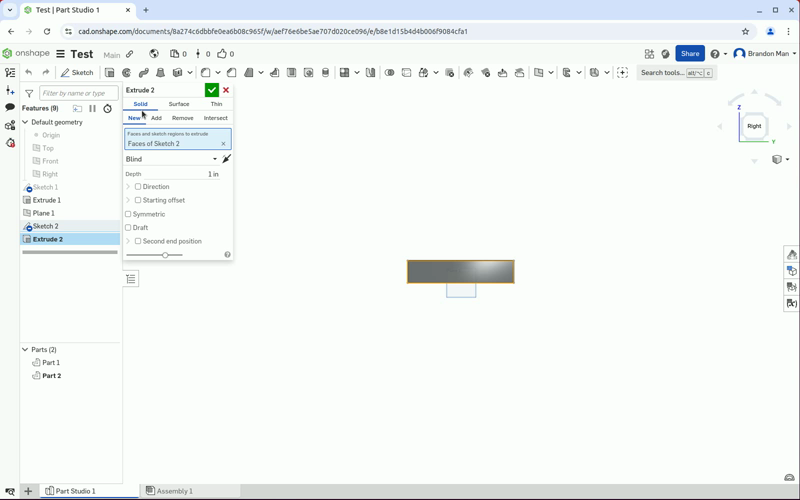
mouse_move(137, 120)
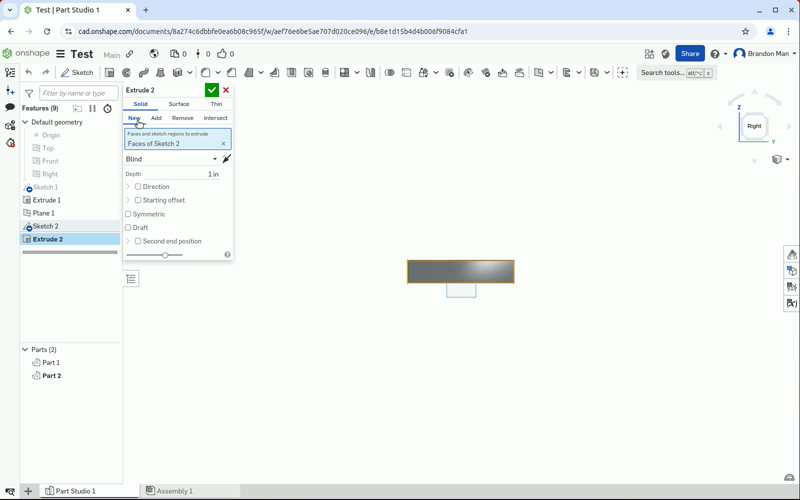
click(137, 120)
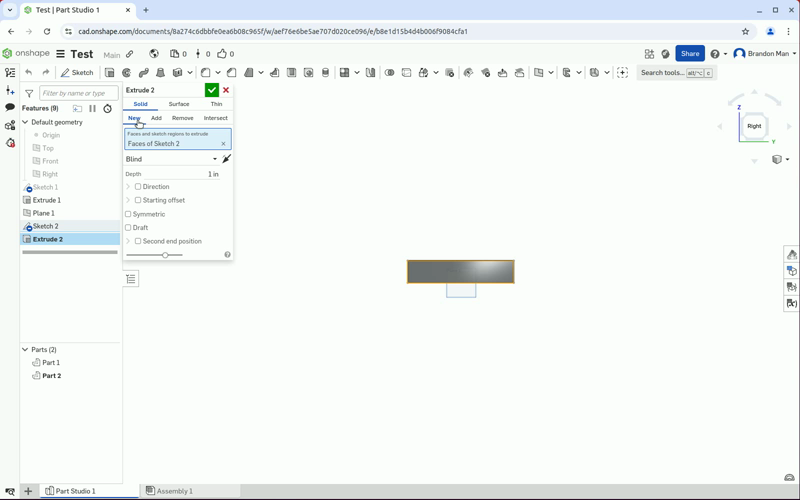
key(tab, 4)
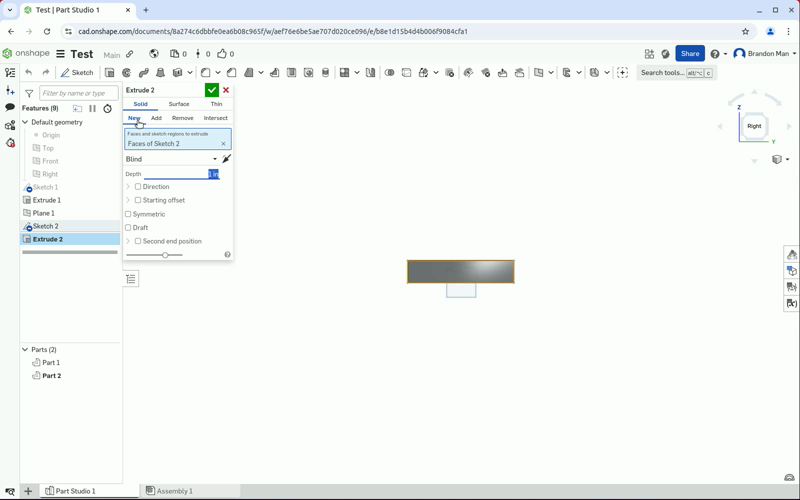
text(0.722)
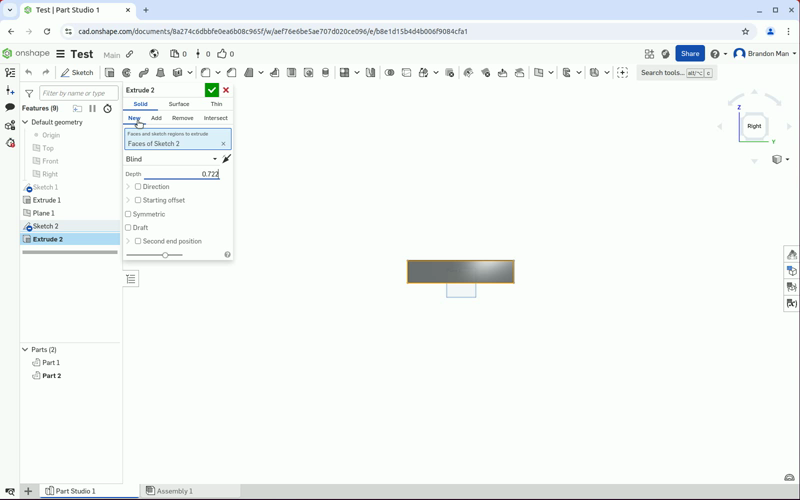
key(enter)
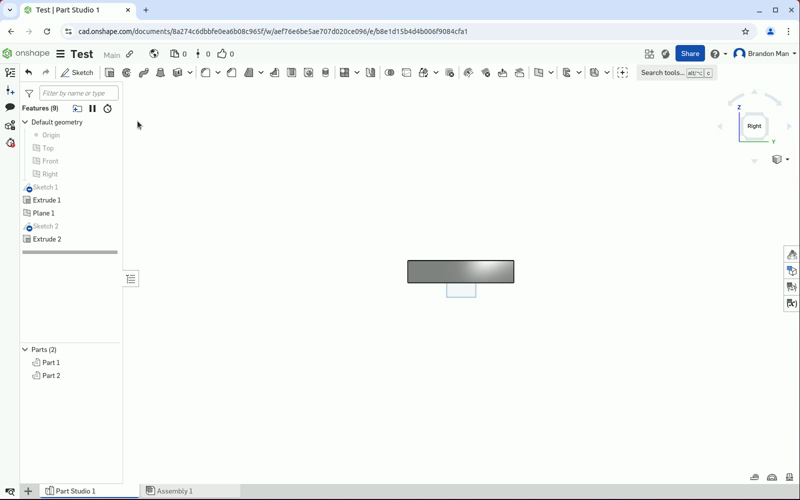
key(shift+h)
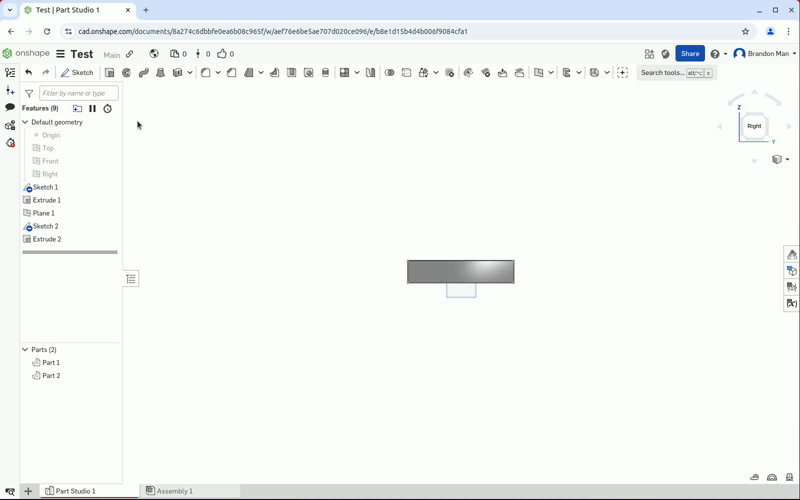
key(shift+h)
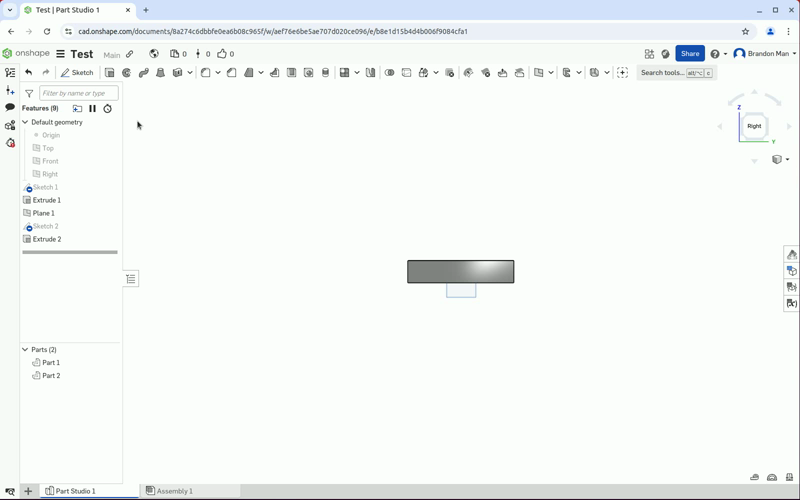
mouse_move(73, 189)
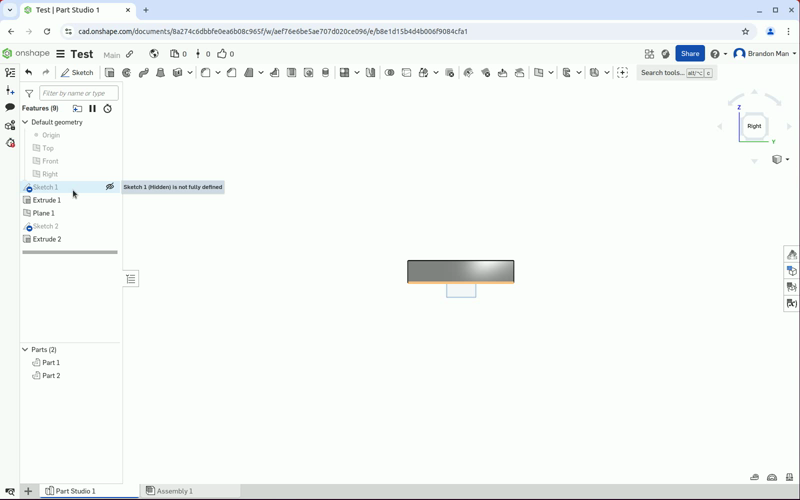
click(73, 189)
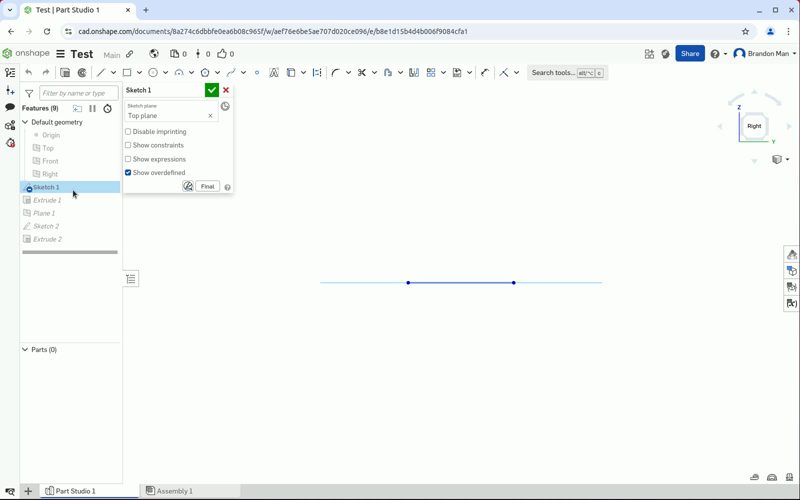
mouse_move(229, 92)
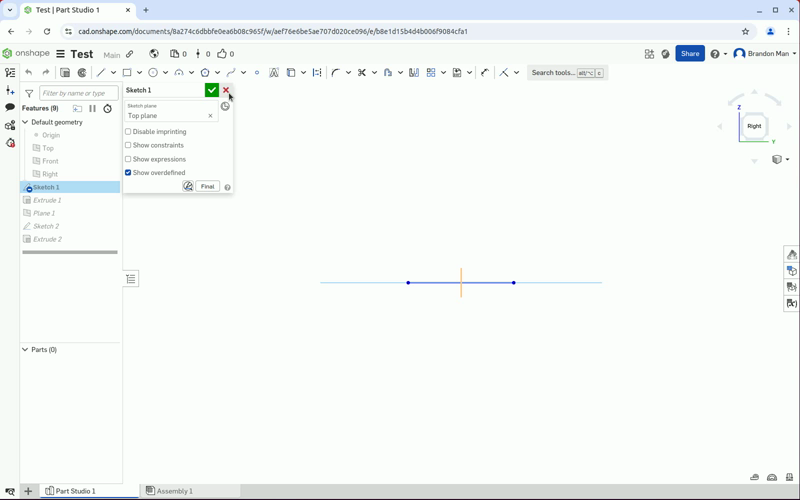
click(229, 92)
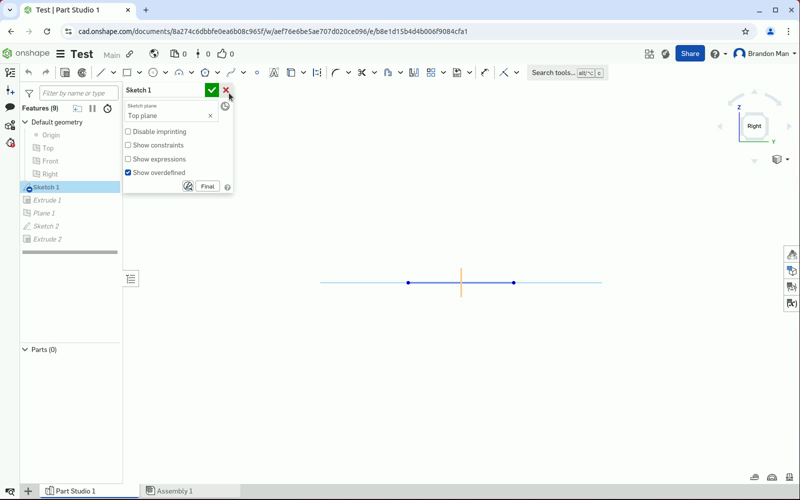
key(shift+s)
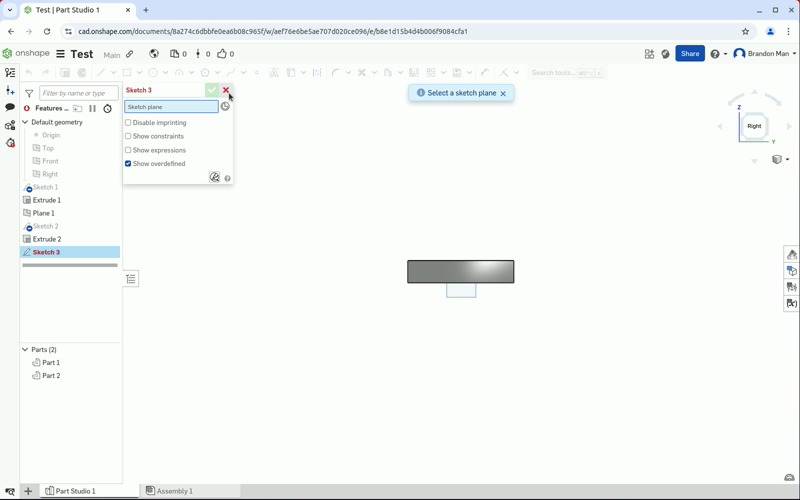
mouse_move(73, 215)
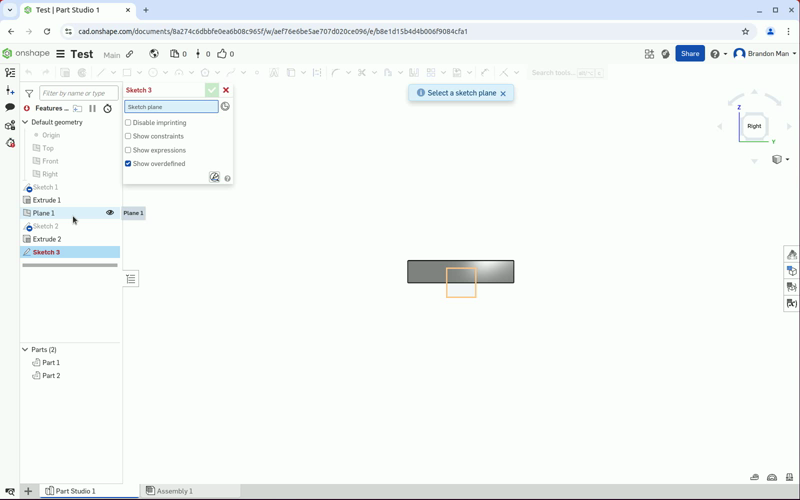
click(73, 215)
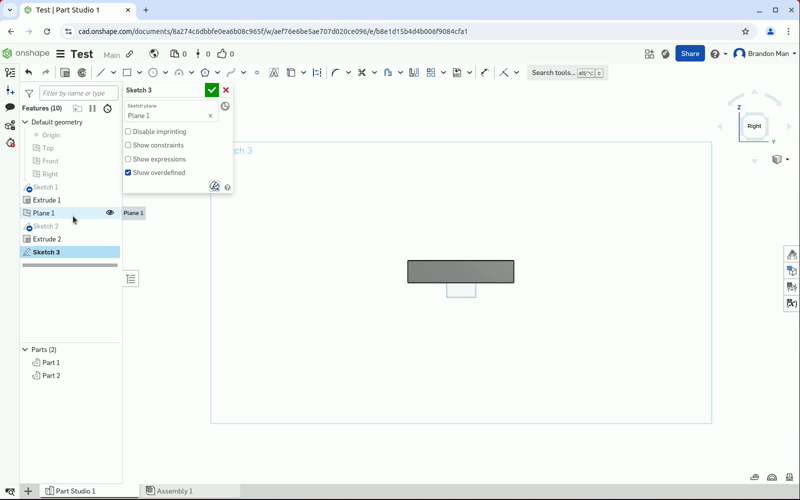
mouse_move(73, 352)
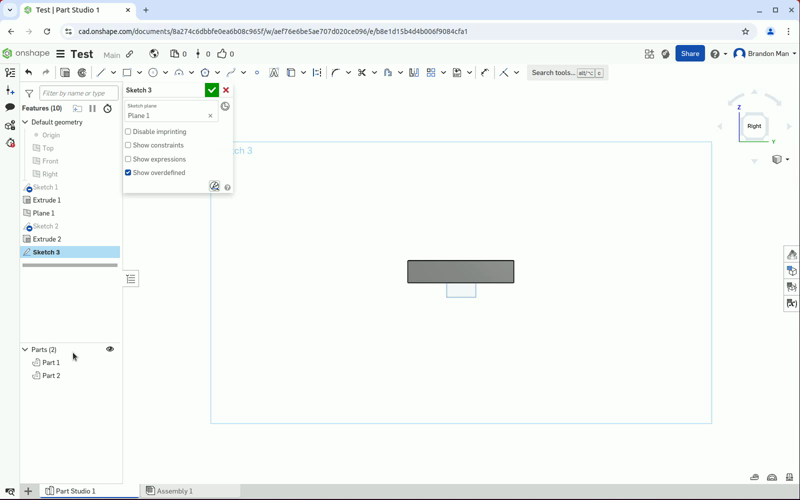
key(y)
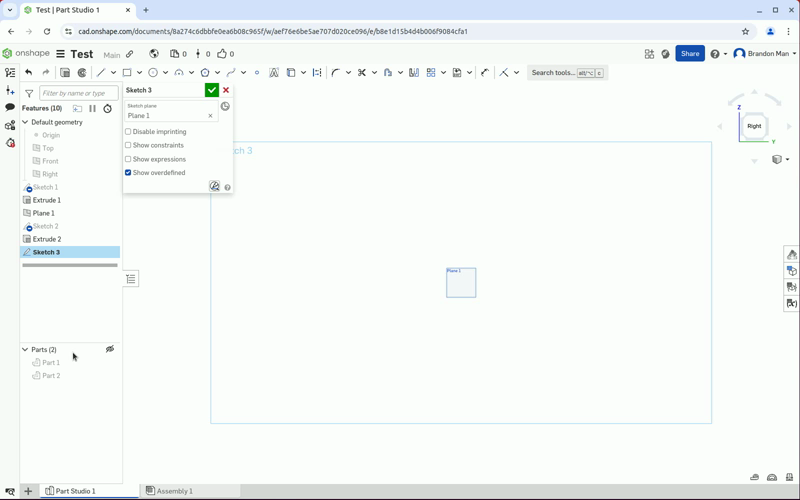
key(l)
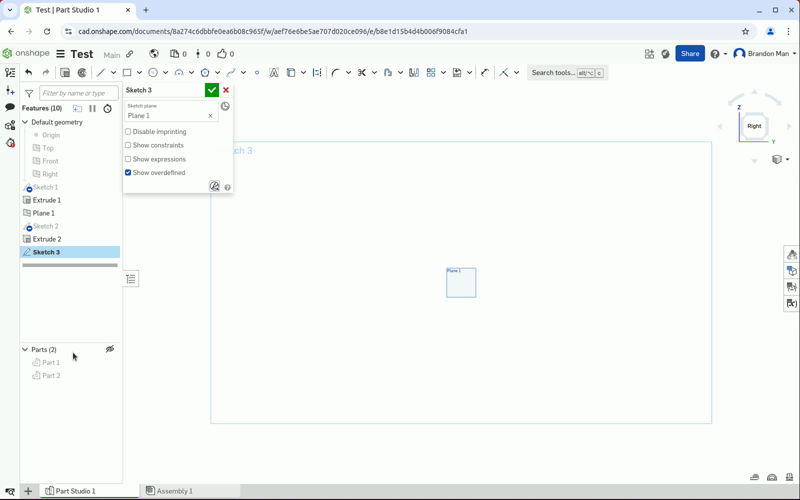
key_down(shift)
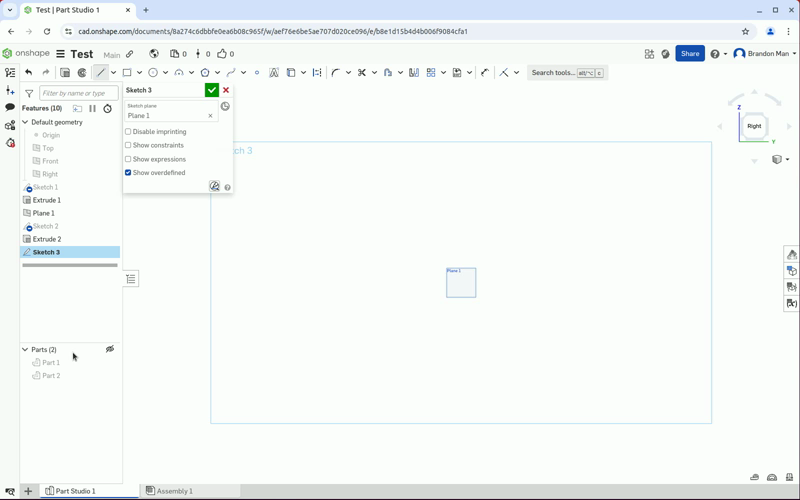
mouse_move(407, 260)
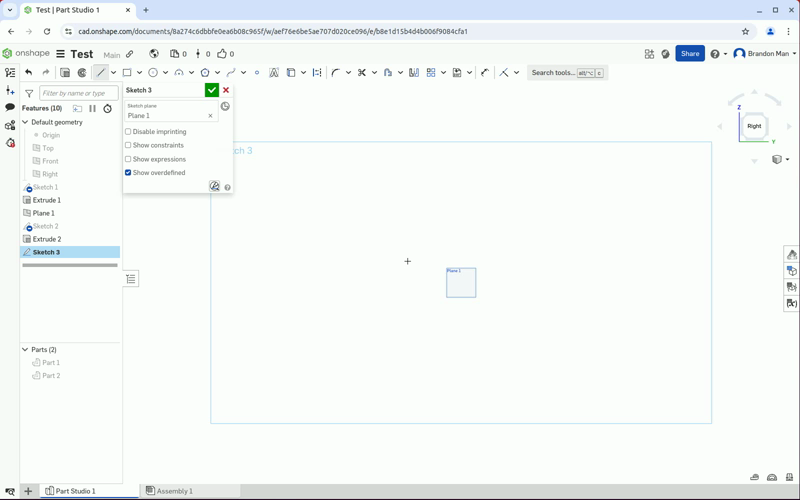
click(407, 260)
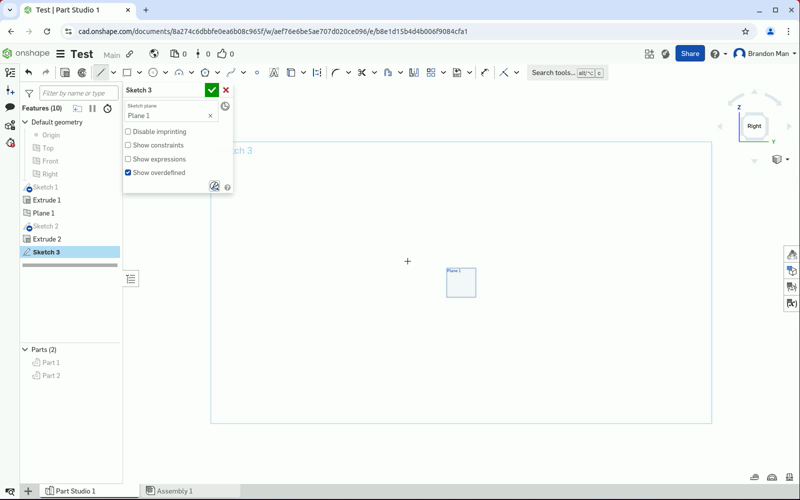
key_up(shift)
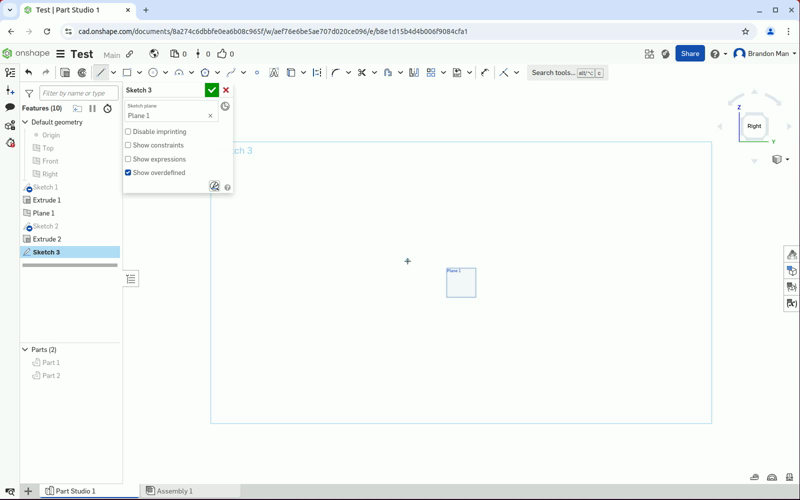
key_down(shift)
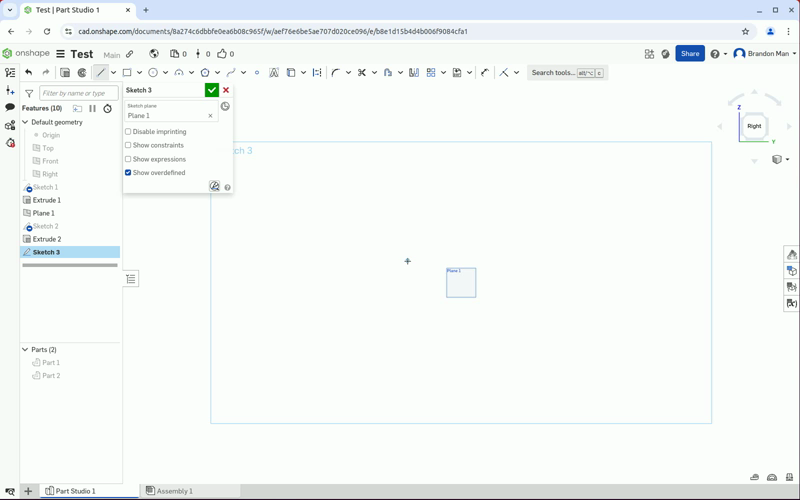
mouse_move(513, 260)
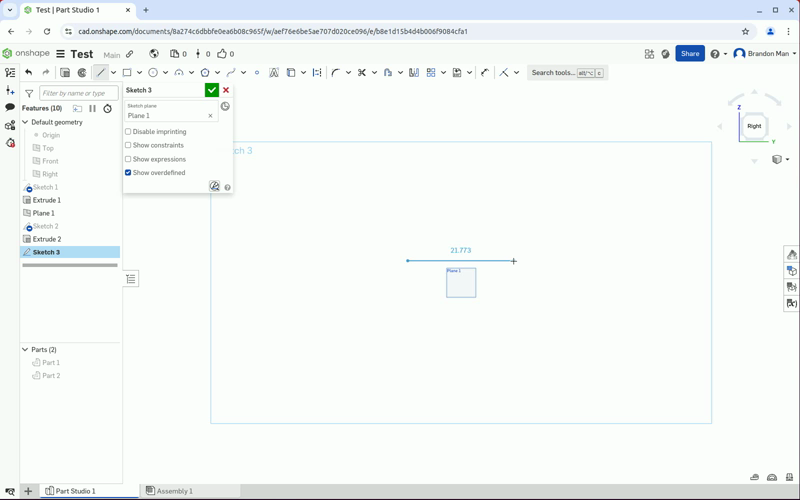
click(513, 260)
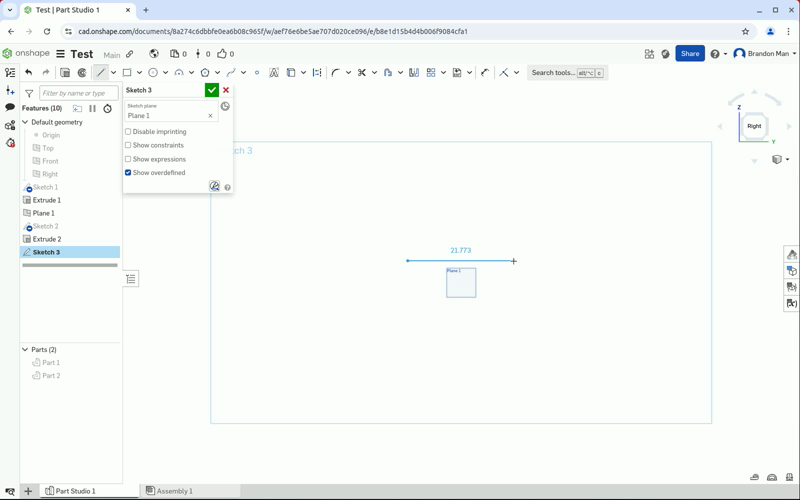
key_up(shift)
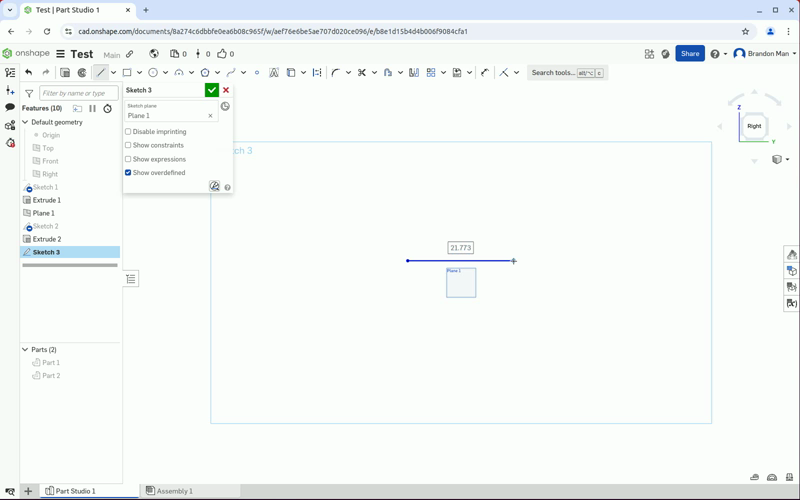
key_down(shift)
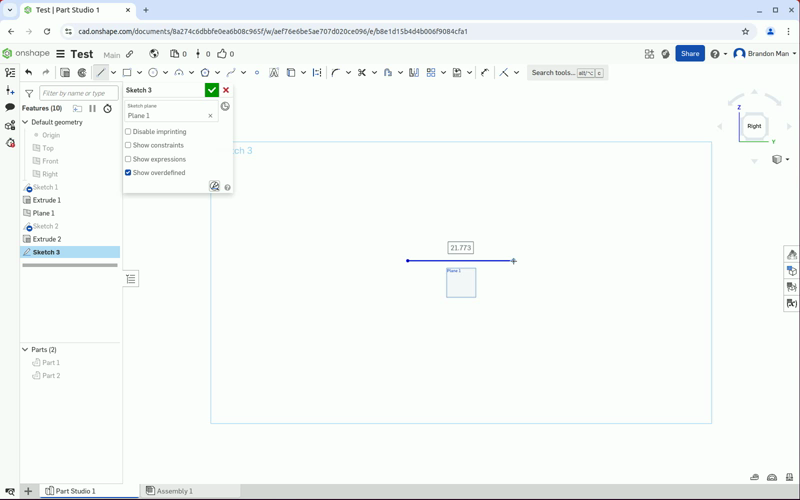
mouse_move(543, 260)
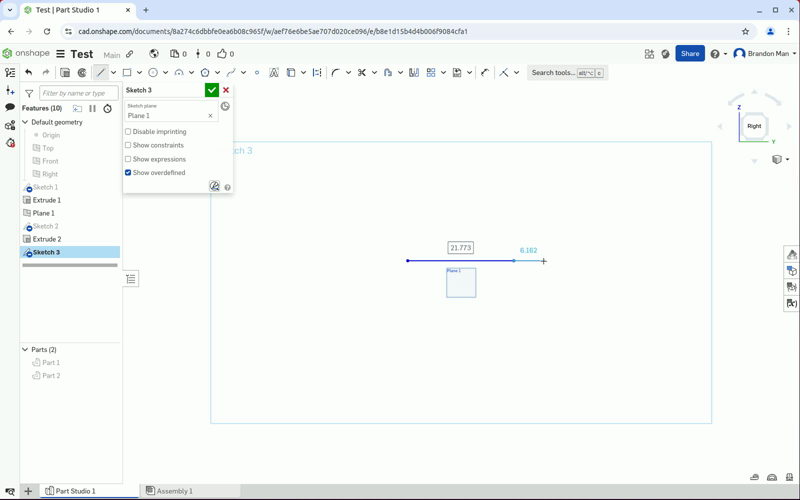
mouse_move(513, 257)
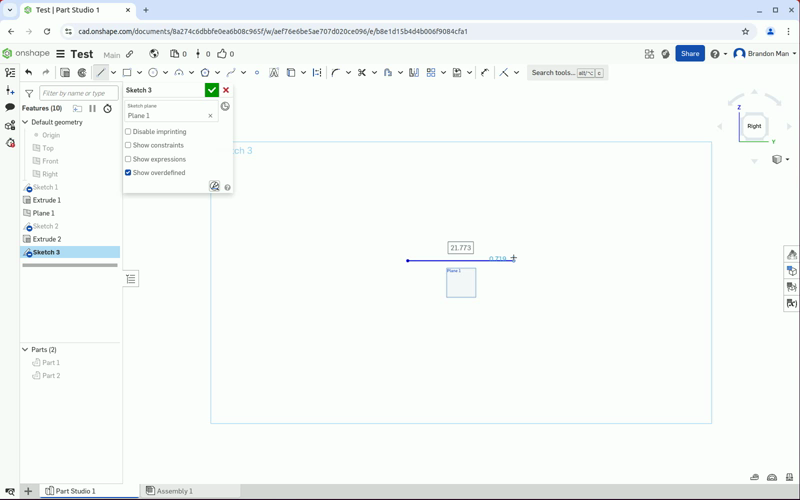
scroll(6)
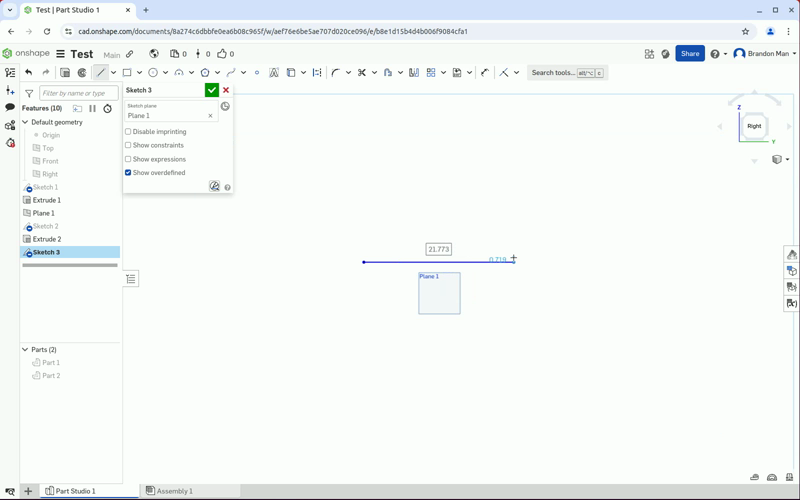
scroll(6)
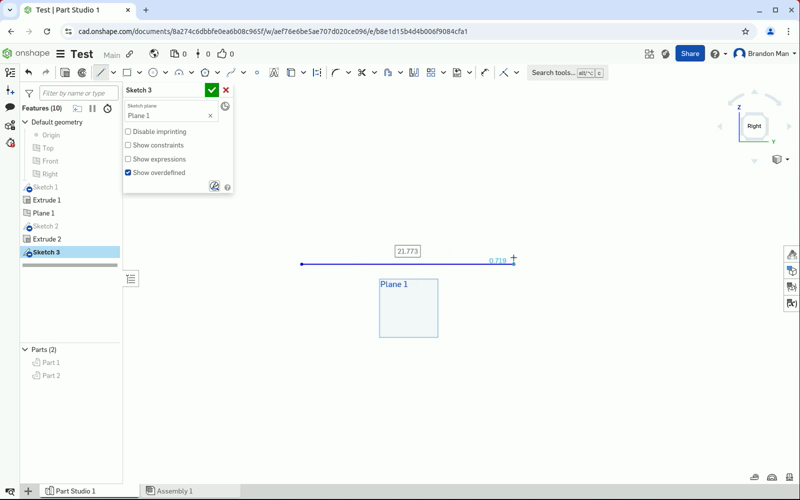
scroll(6)
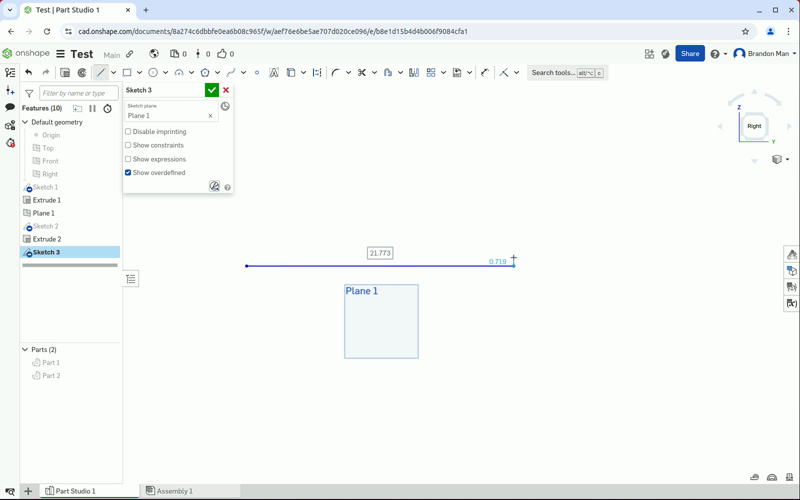
scroll(6)
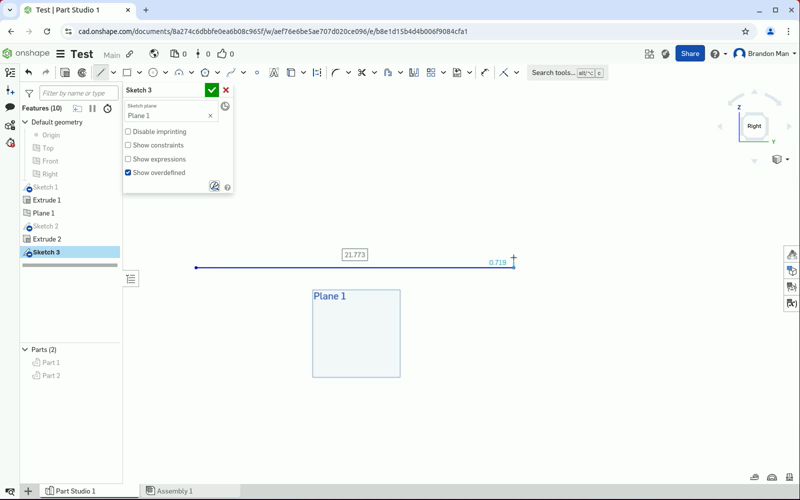
scroll(6)
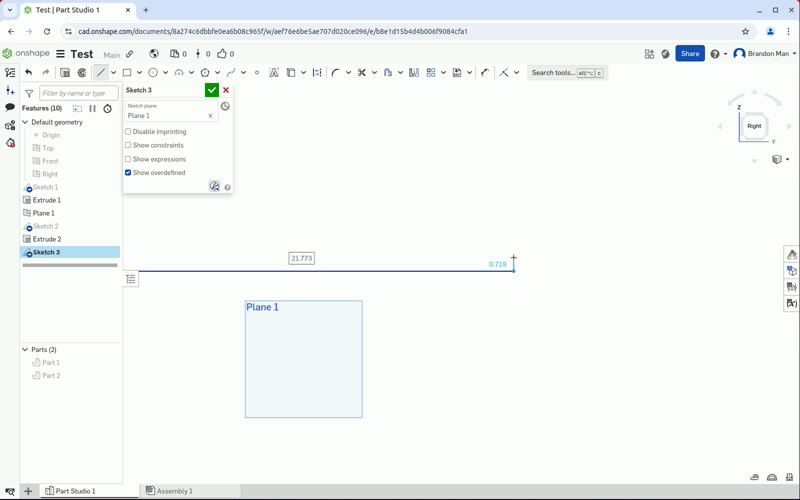
scroll(6)
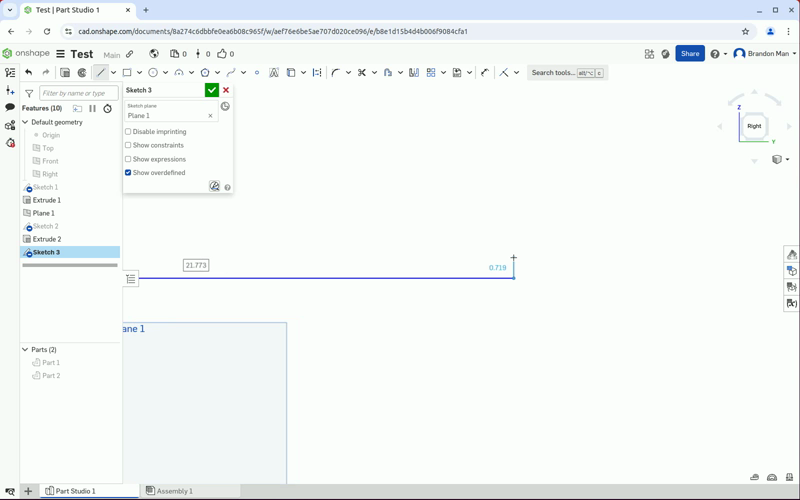
scroll(6)
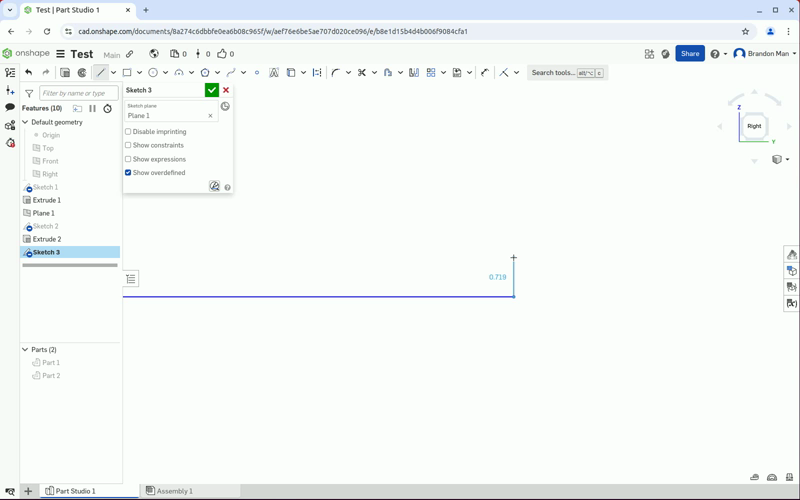
click(513, 257)
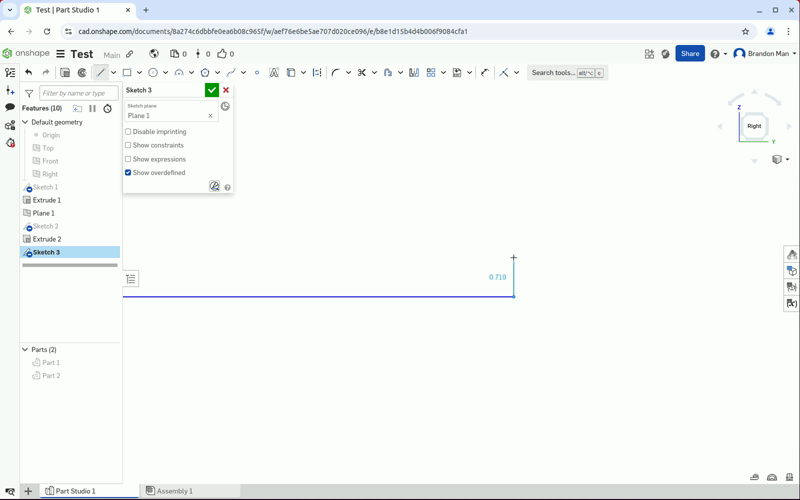
scroll(-6)
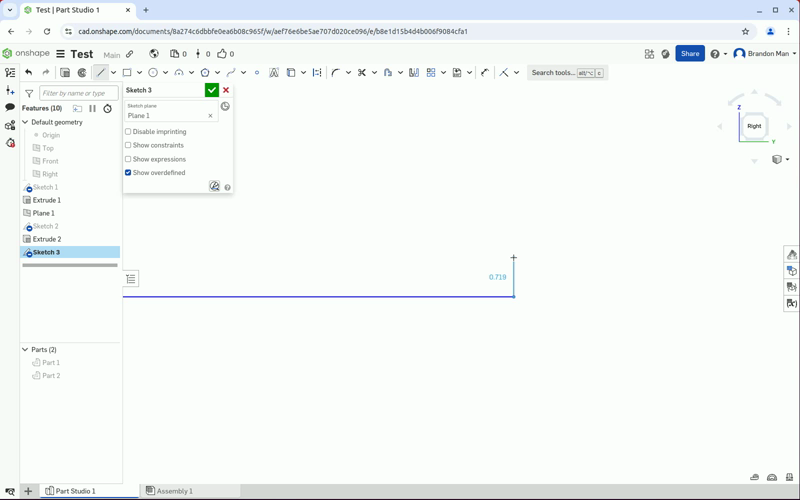
scroll(-6)
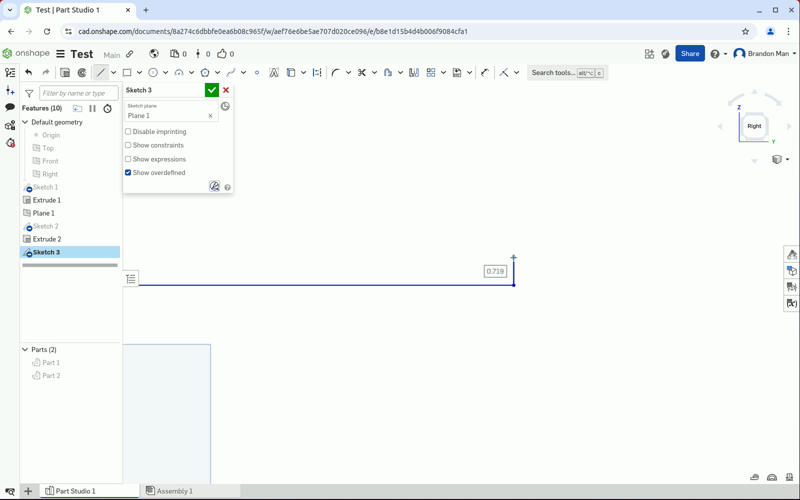
scroll(-6)
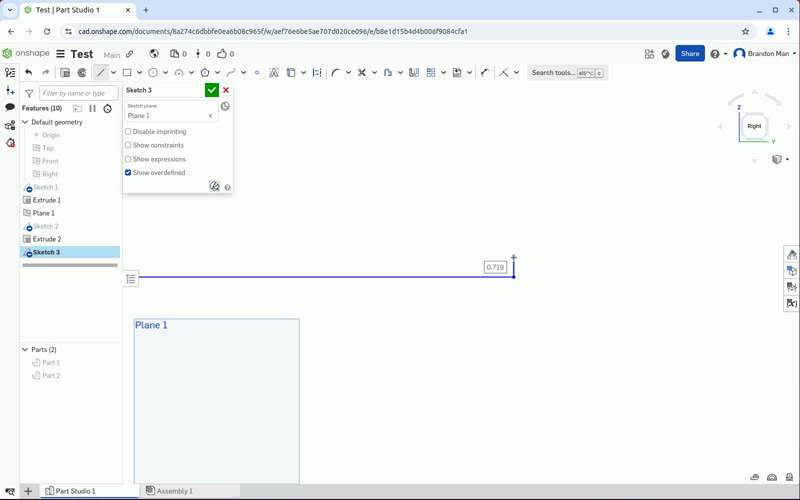
scroll(-6)
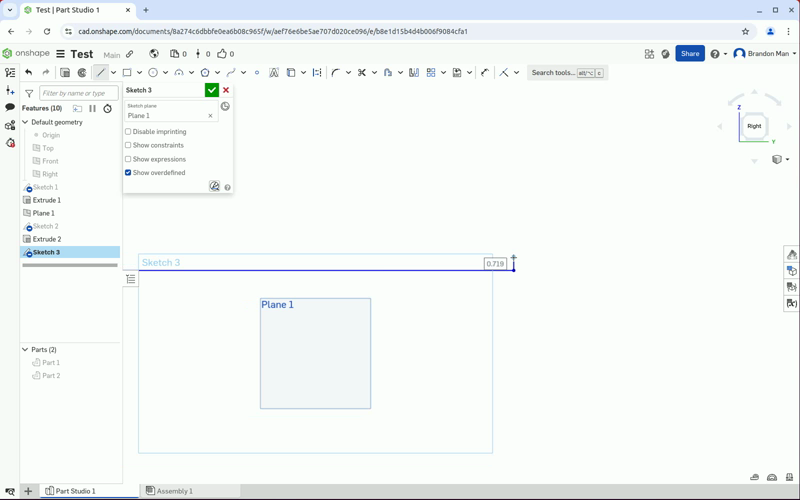
scroll(-6)
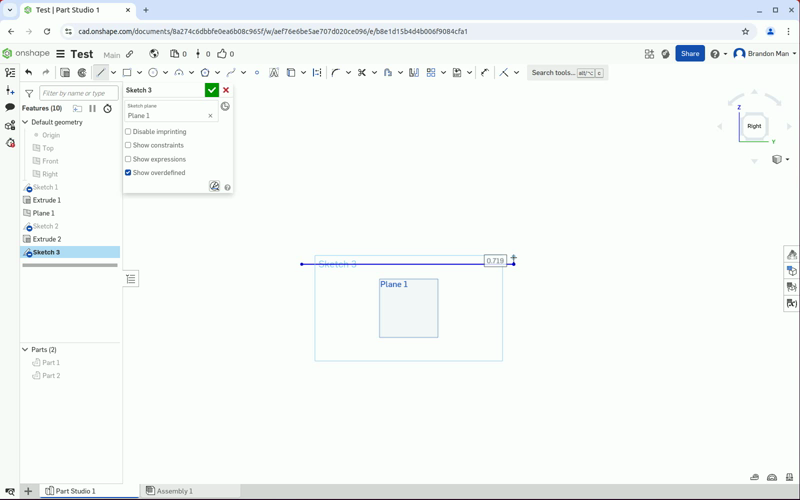
scroll(-6)
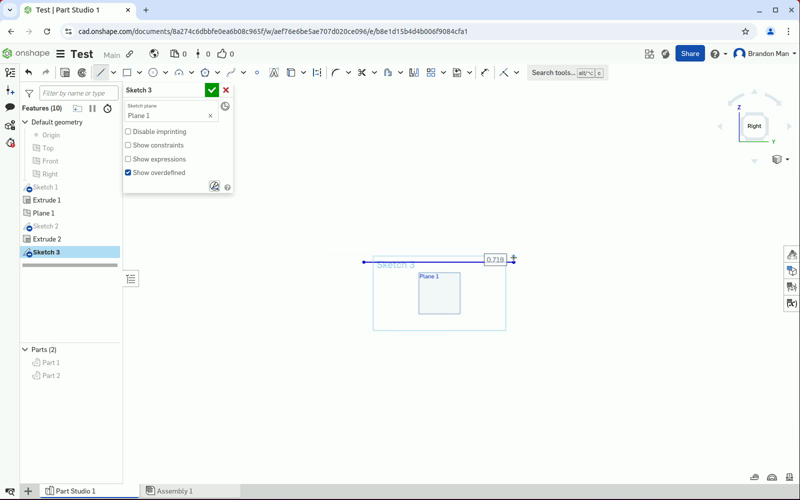
scroll(-6)
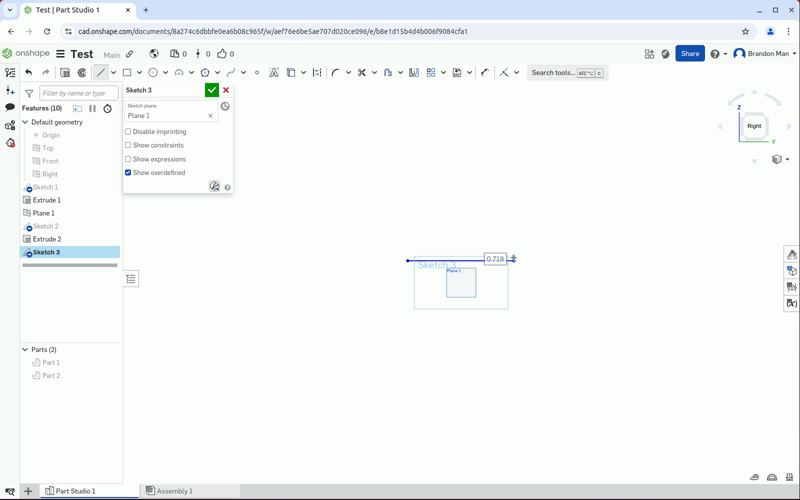
key_up(shift)
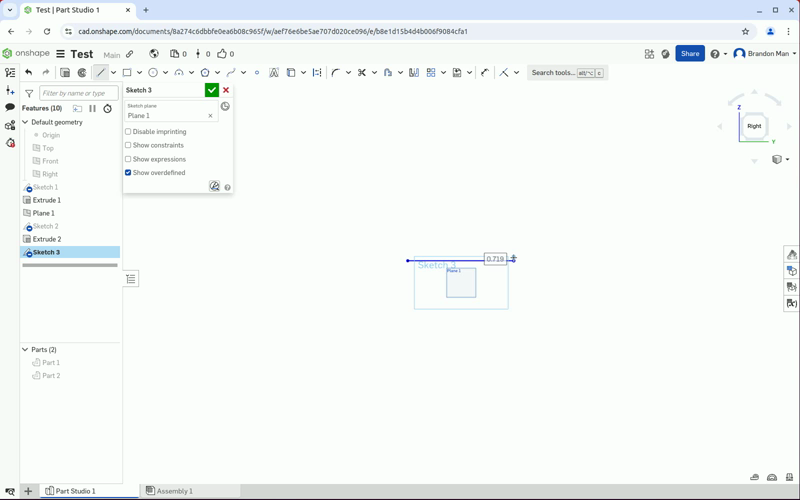
key_down(shift)
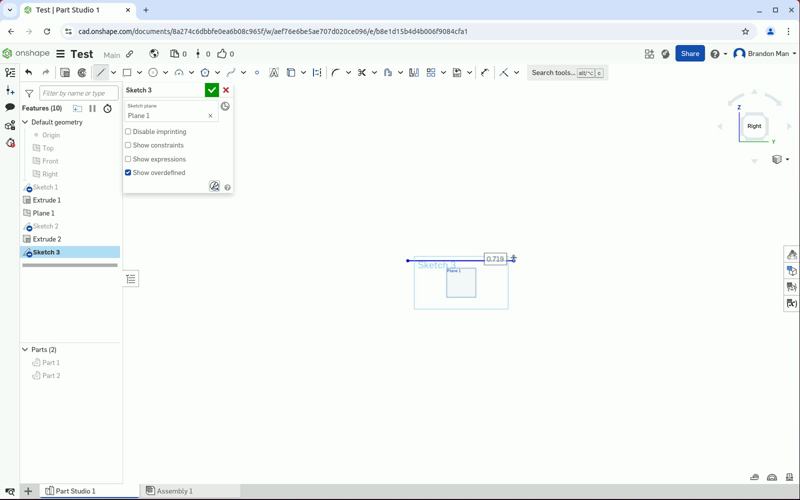
mouse_move(407, 257)
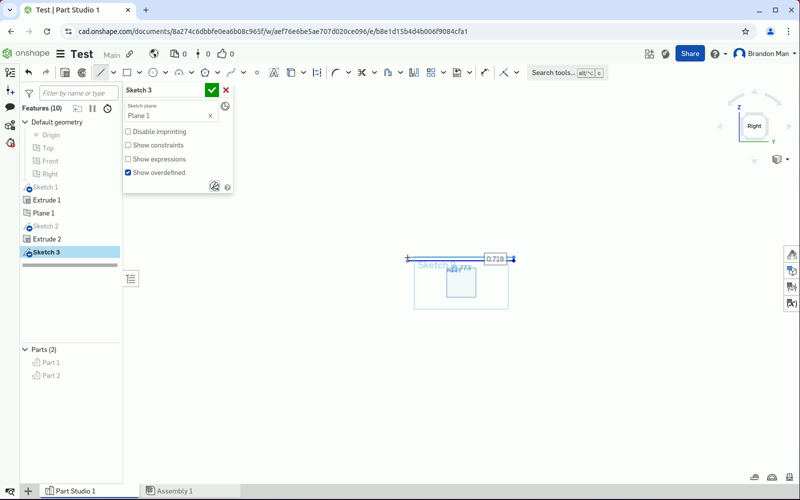
scroll(6)
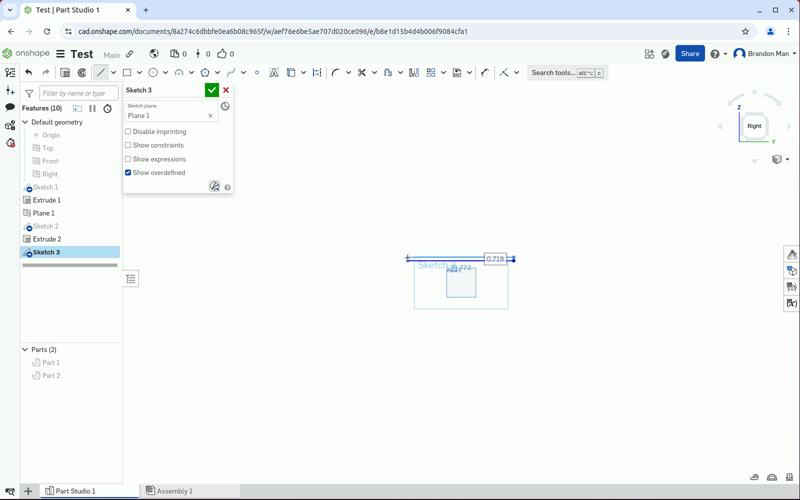
scroll(6)
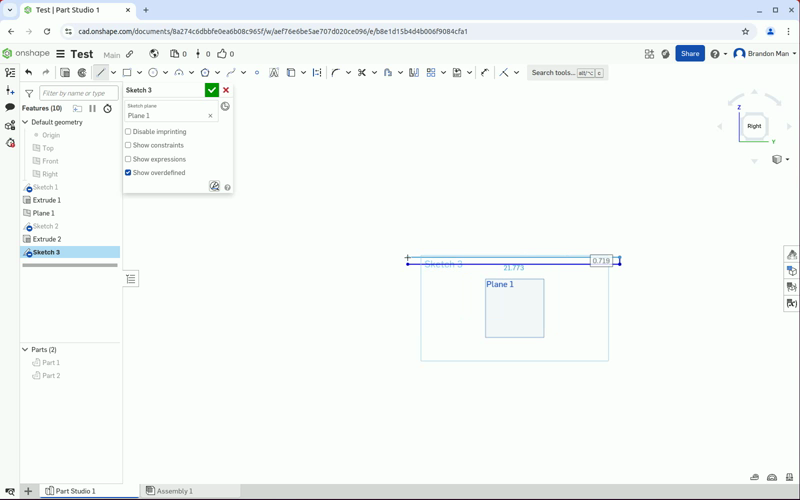
scroll(6)
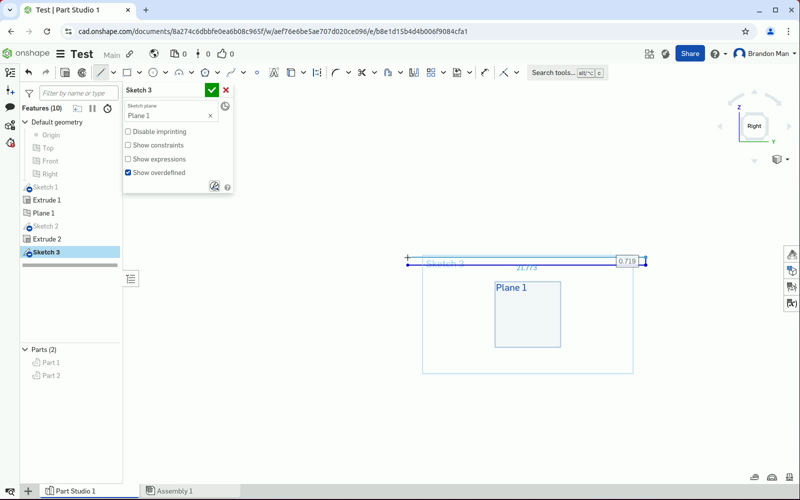
scroll(6)
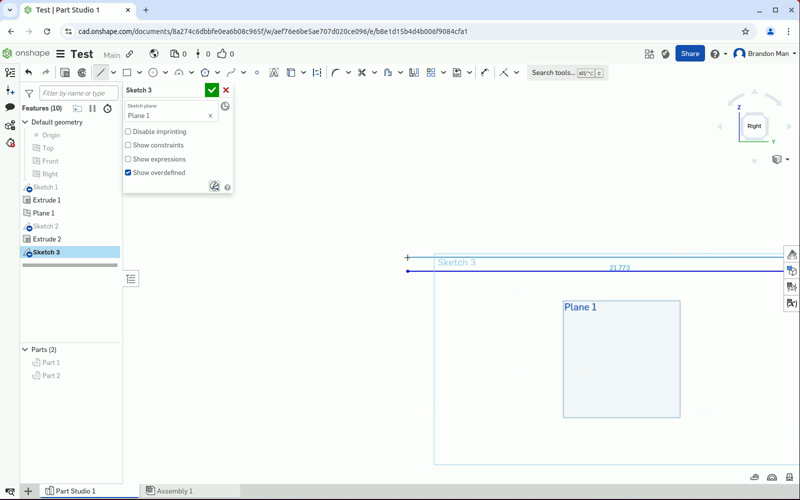
scroll(6)
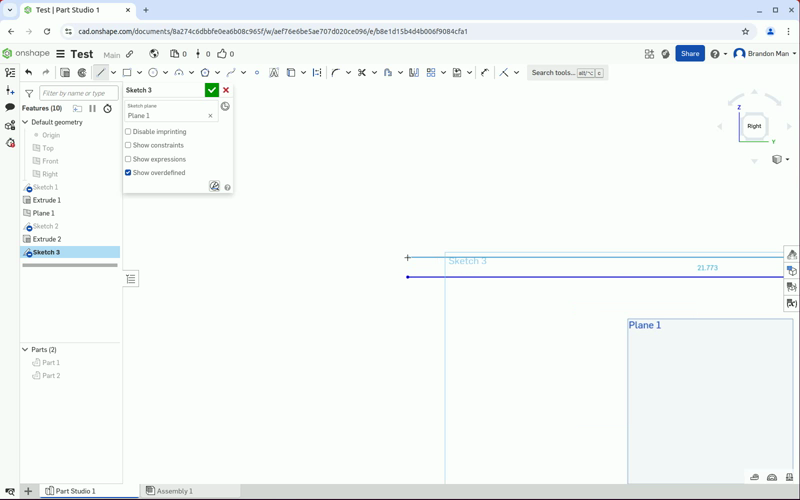
scroll(6)
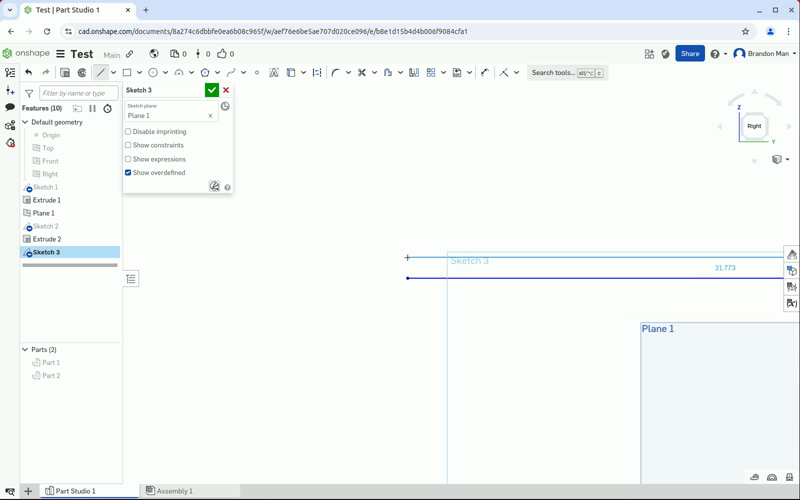
scroll(6)
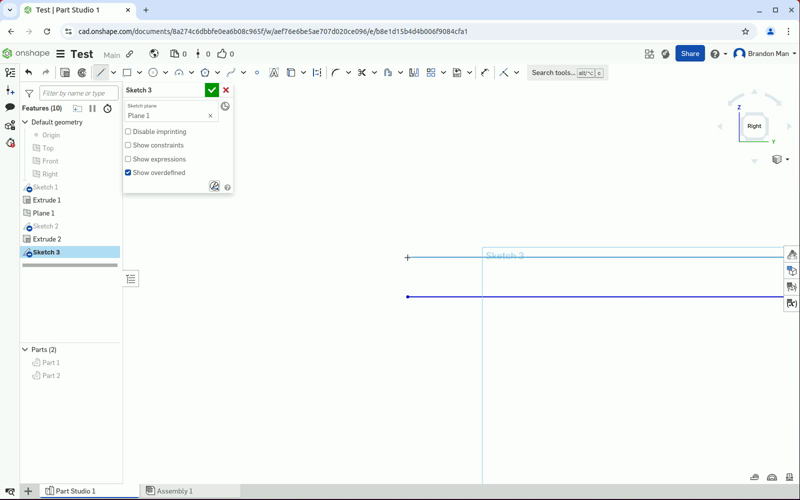
click(407, 257)
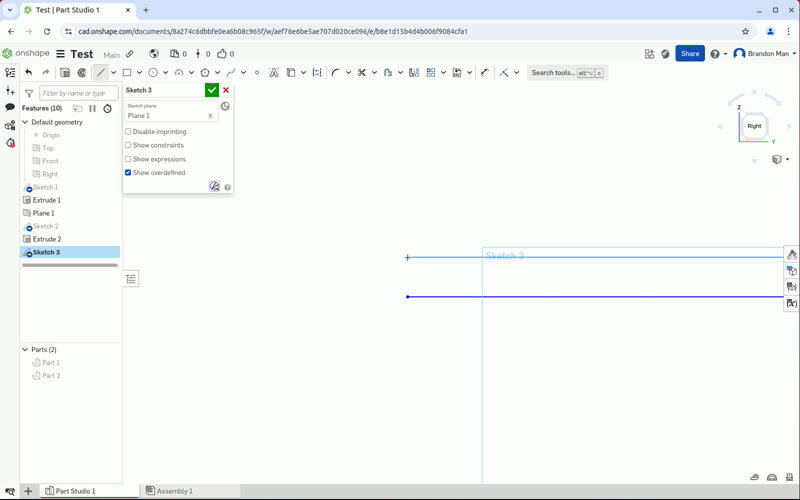
scroll(-6)
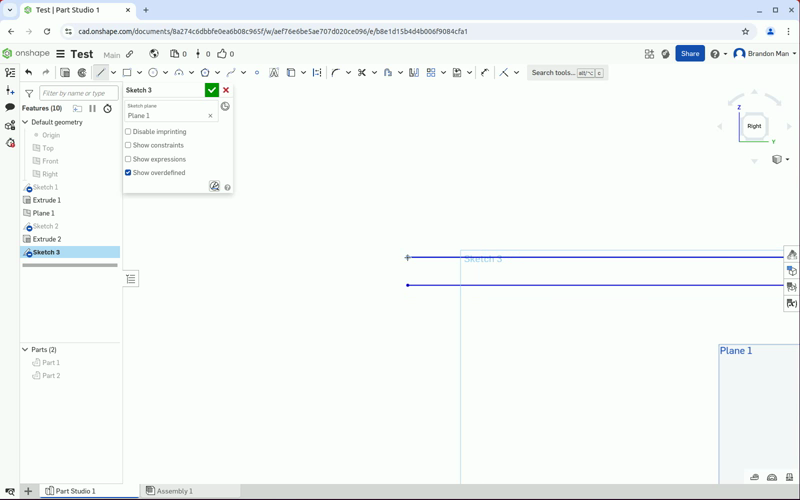
scroll(-6)
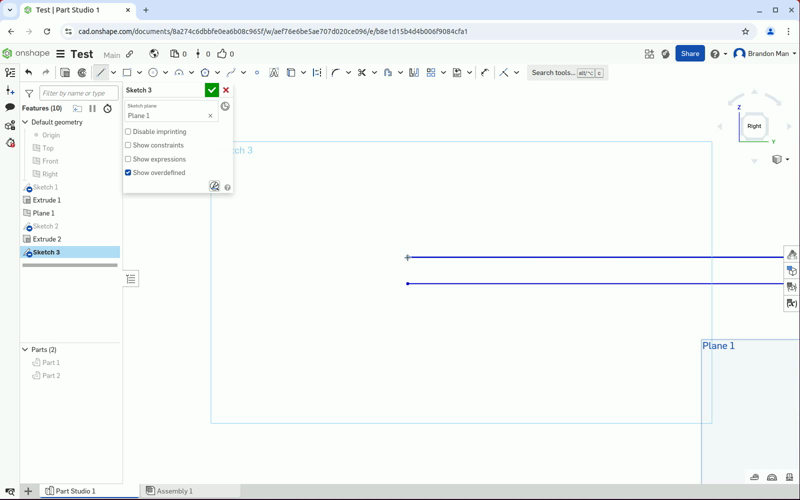
scroll(-6)
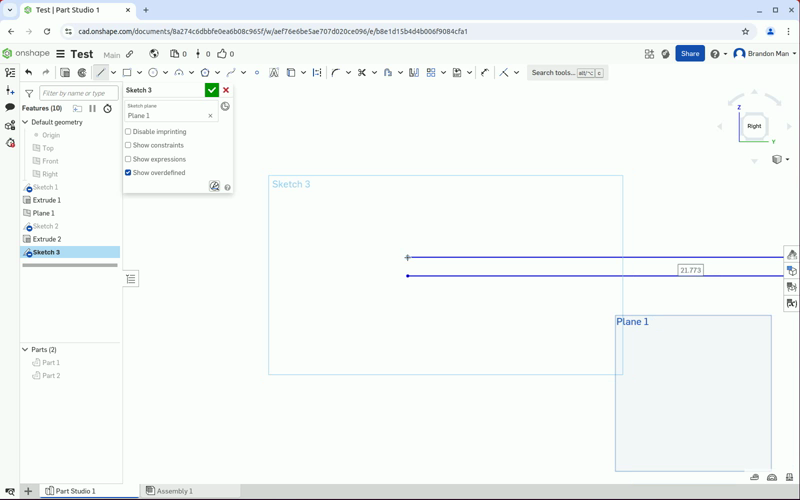
scroll(-6)
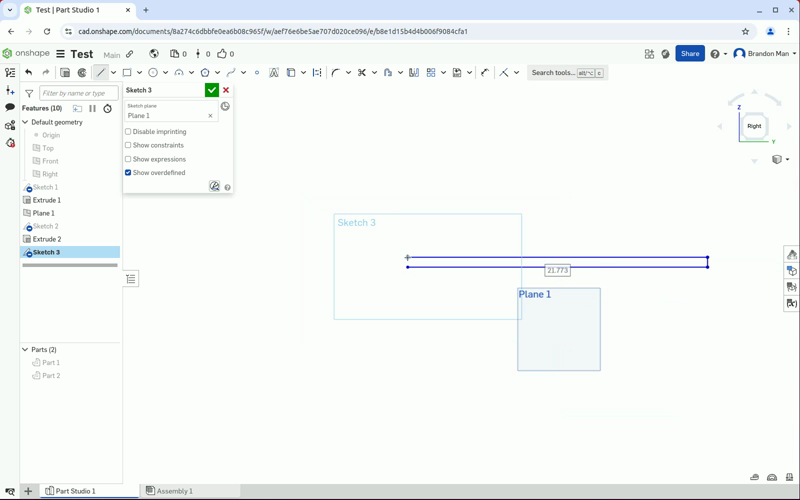
scroll(-6)
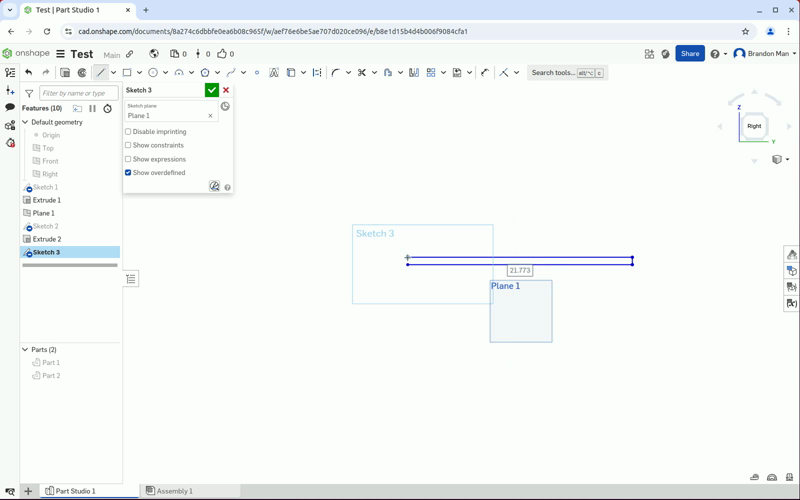
scroll(-6)
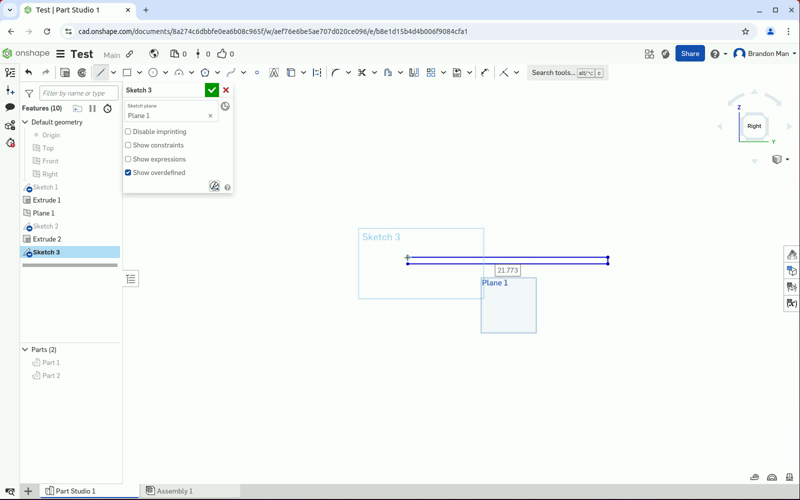
scroll(-6)
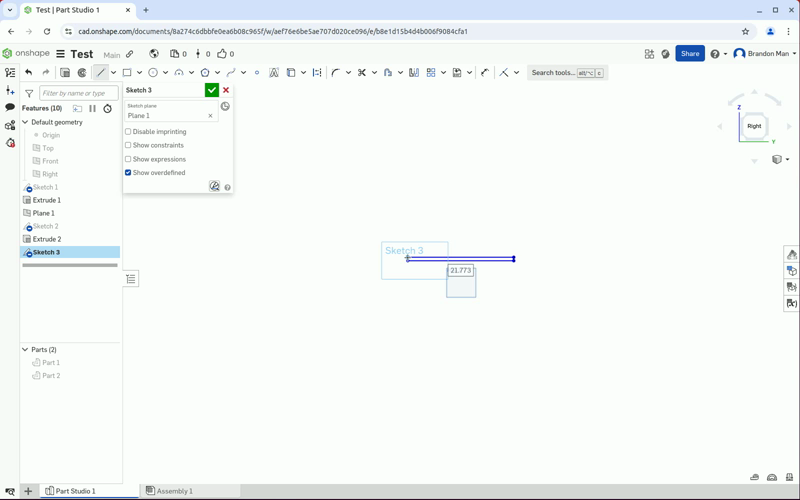
key_up(shift)
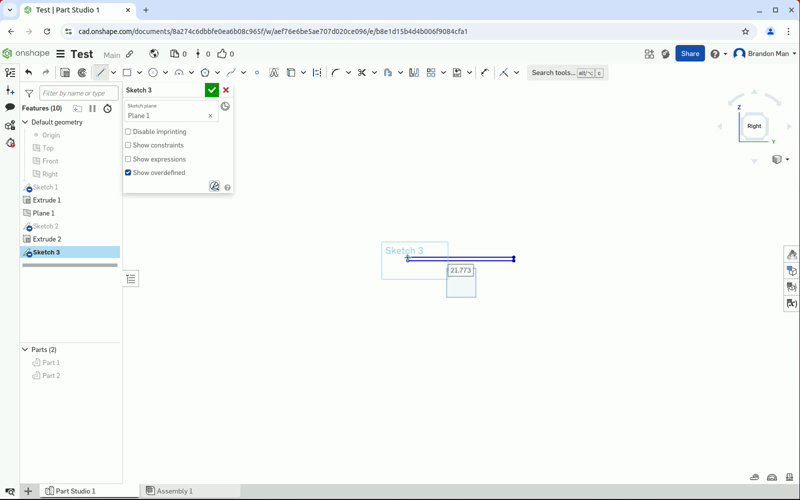
mouse_move(437, 257)
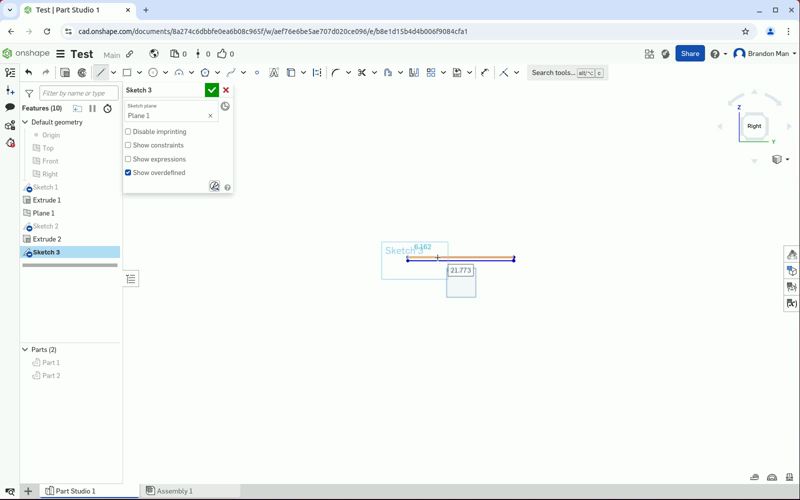
key_down(shift)
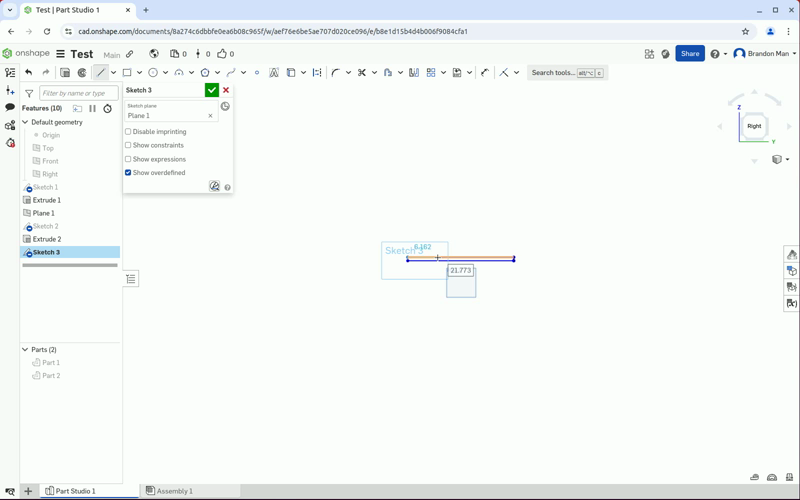
mouse_move(407, 260)
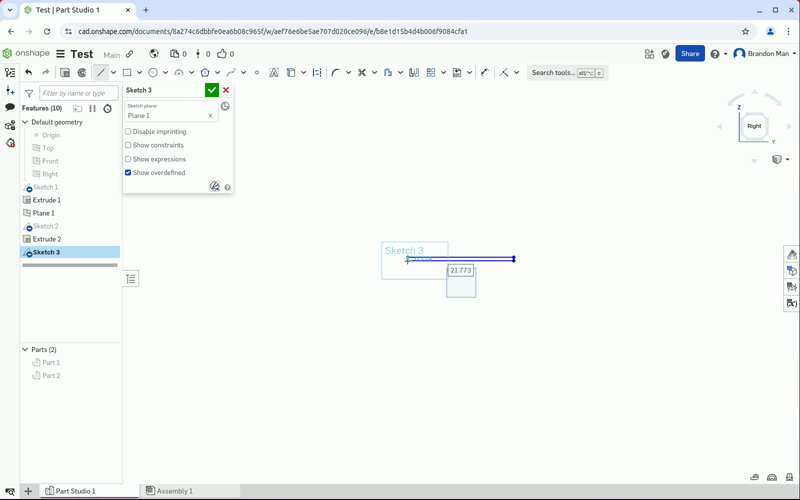
scroll(6)
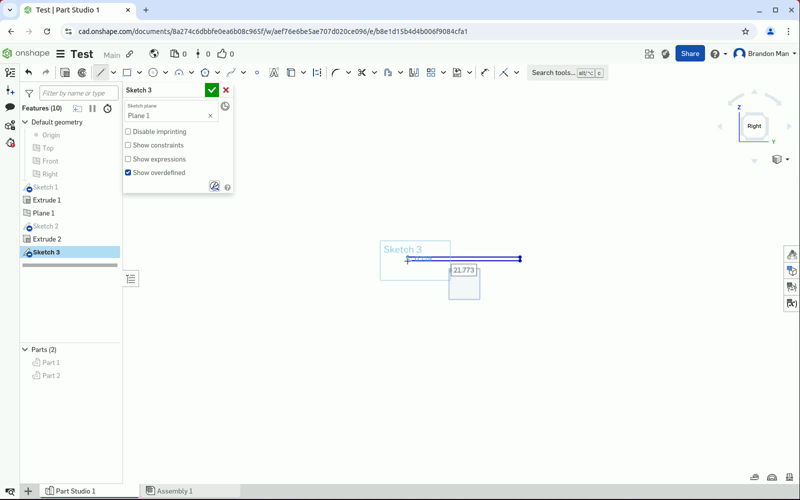
scroll(6)
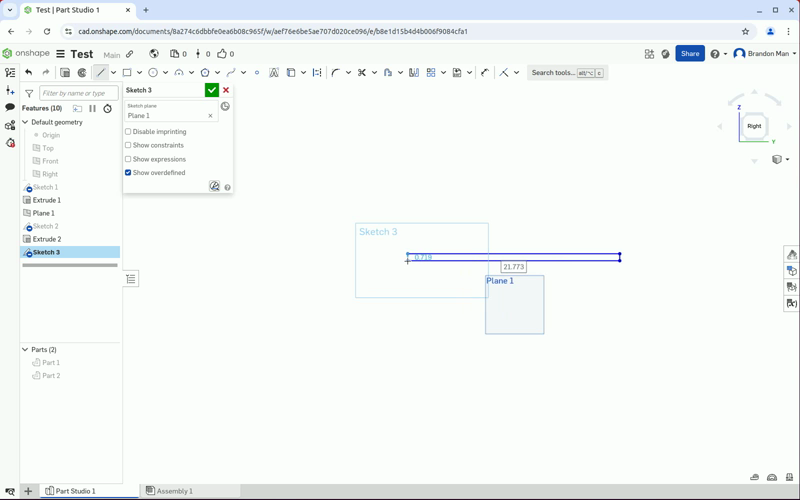
scroll(6)
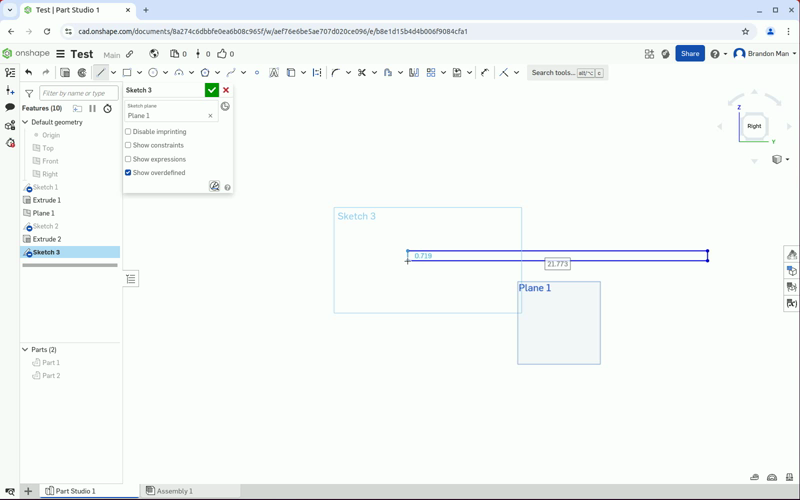
scroll(6)
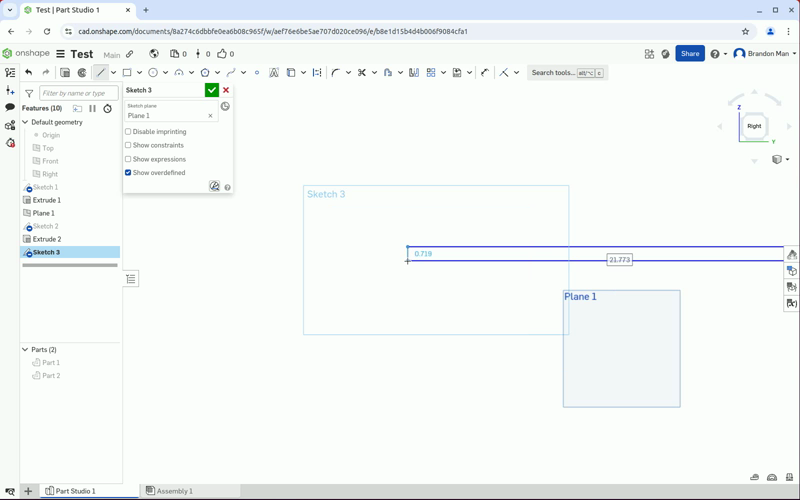
scroll(6)
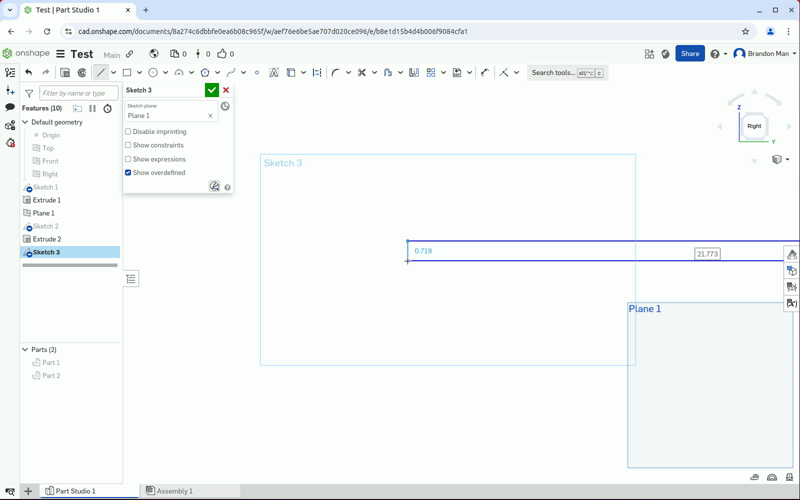
scroll(6)
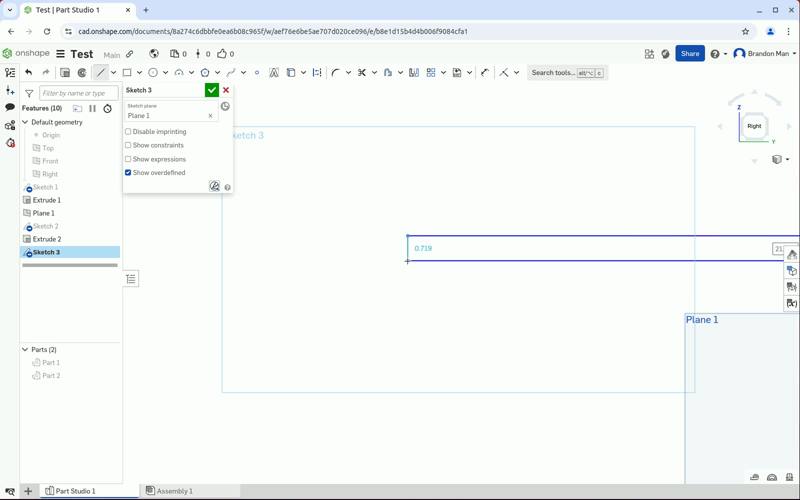
scroll(6)
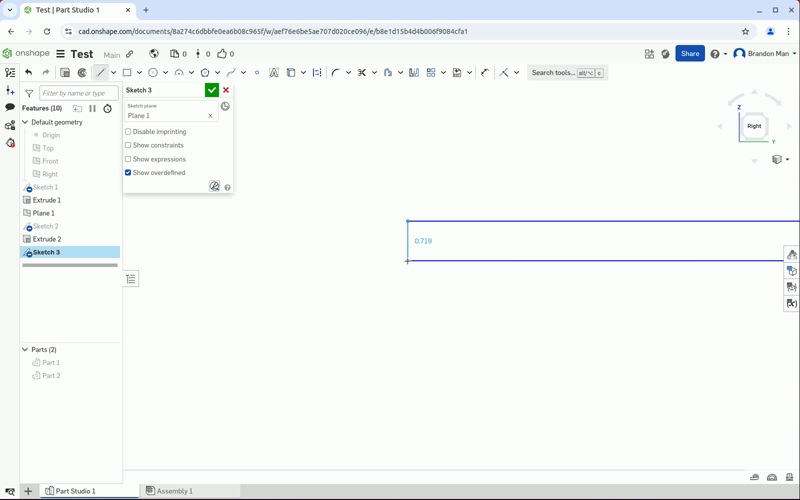
key_up(shift)
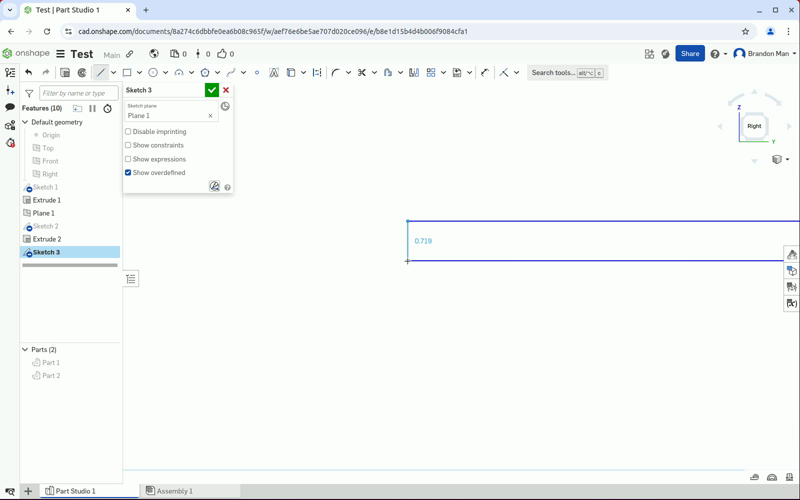
click(407, 260)
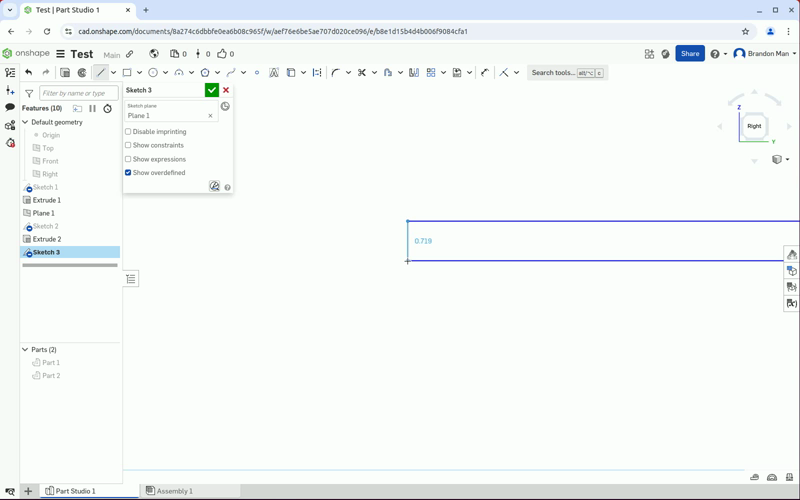
scroll(-6)
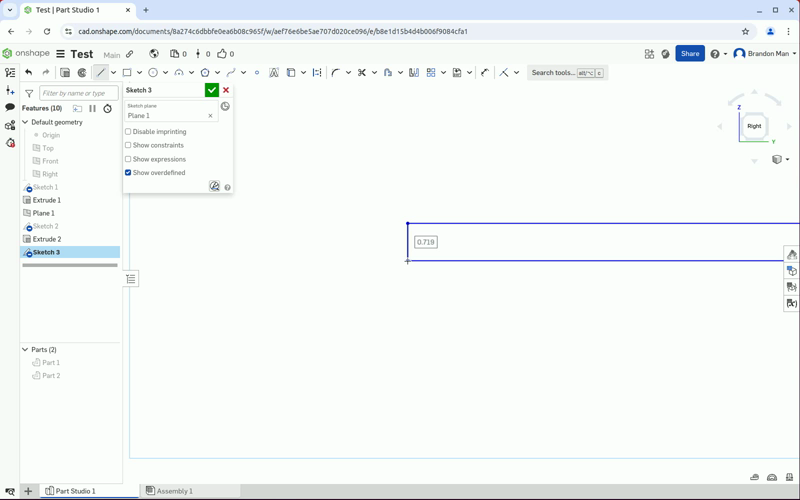
scroll(-6)
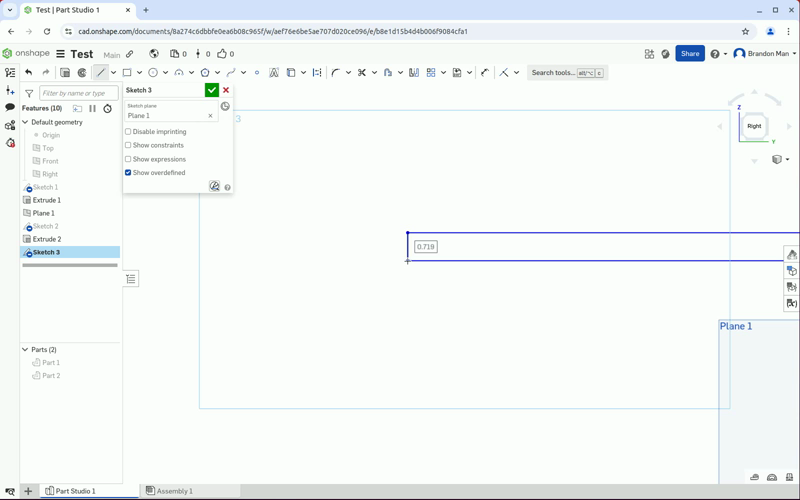
scroll(-6)
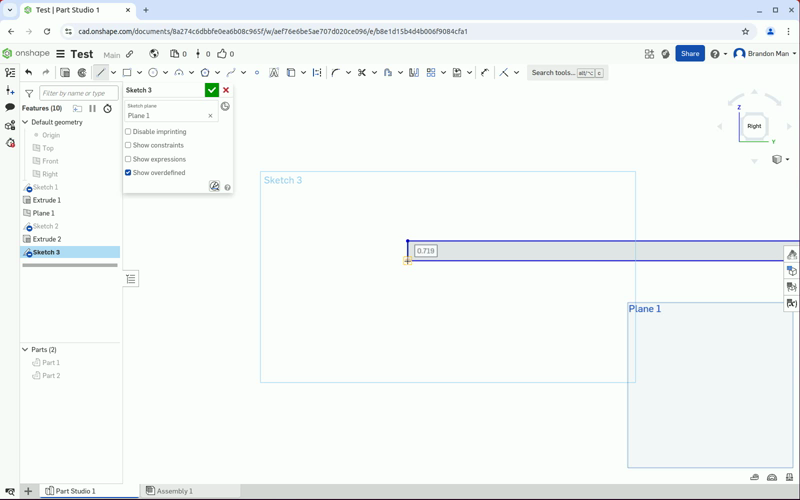
scroll(-6)
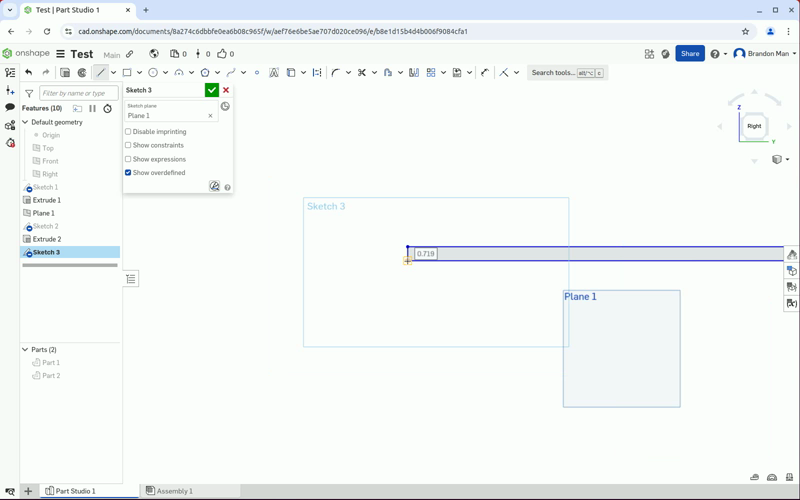
scroll(-6)
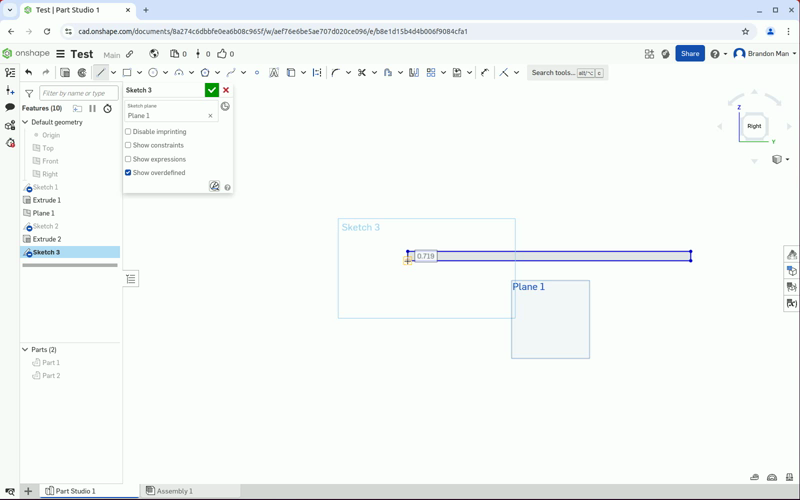
scroll(-6)
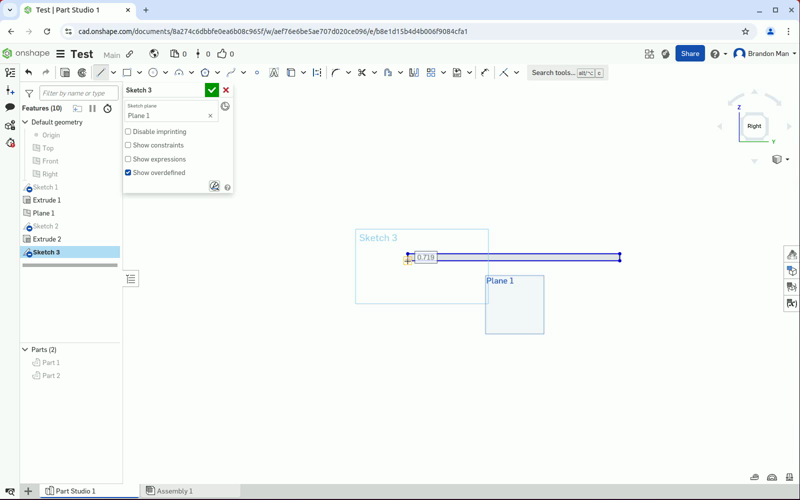
scroll(-6)
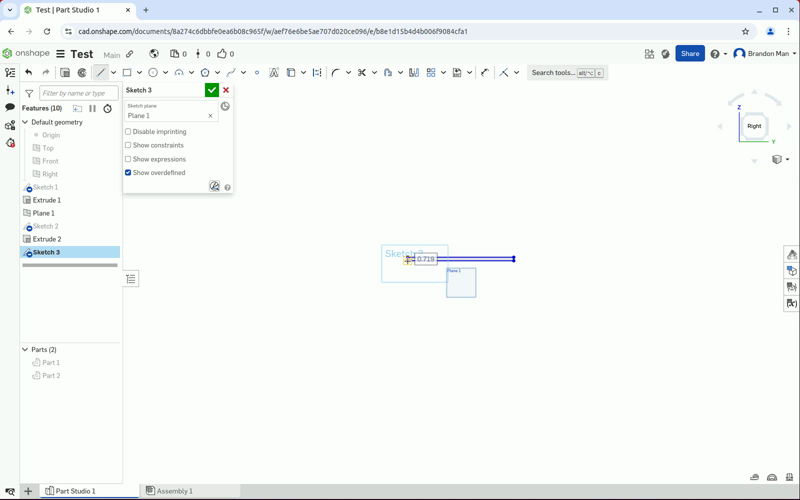
key(esc)
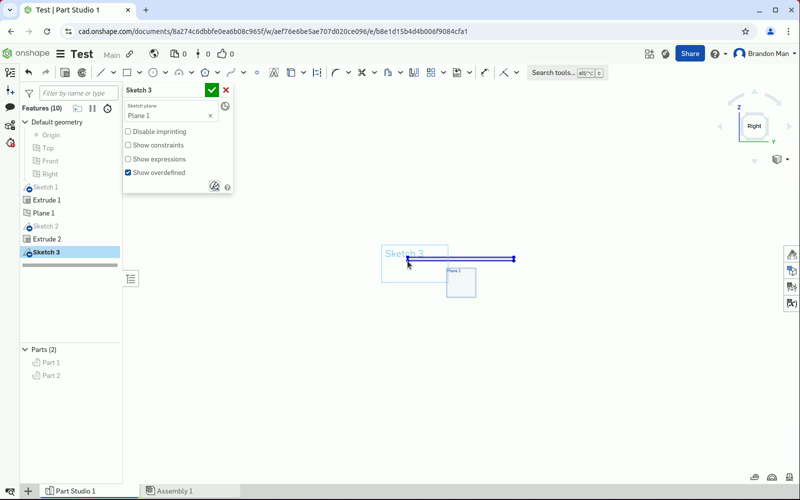
mouse_move(408, 259)
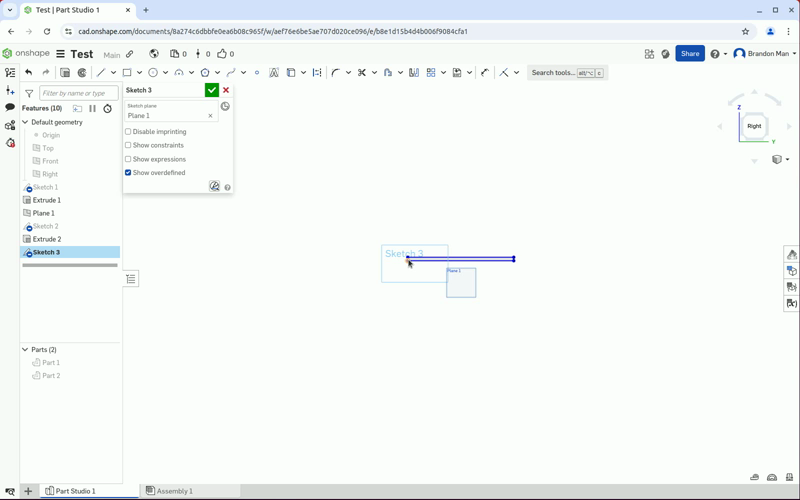
scroll(6)
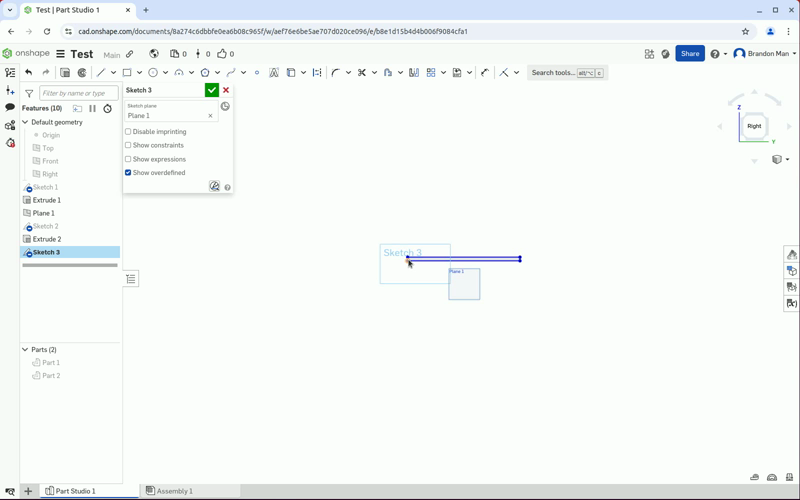
scroll(6)
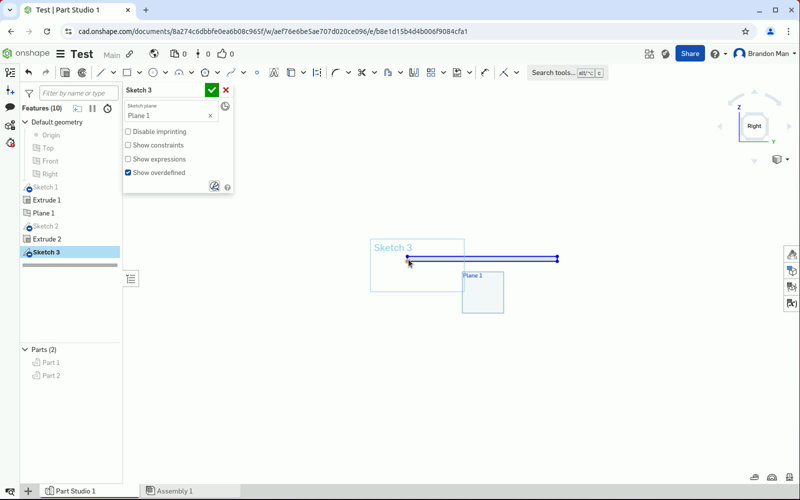
scroll(6)
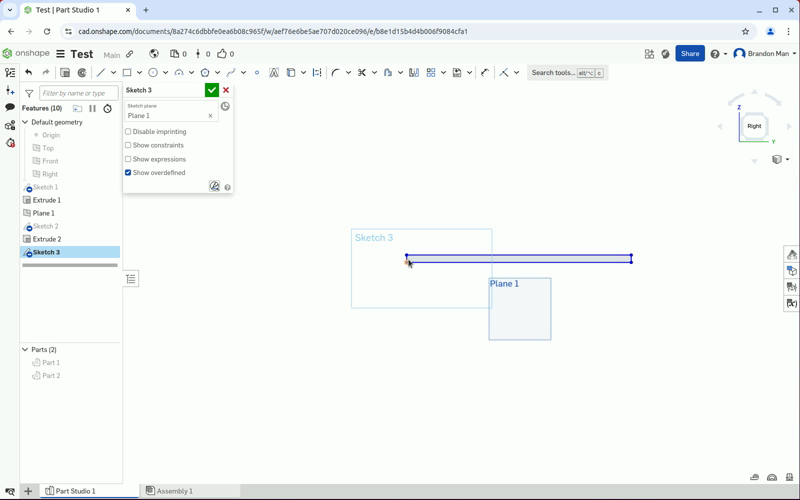
scroll(6)
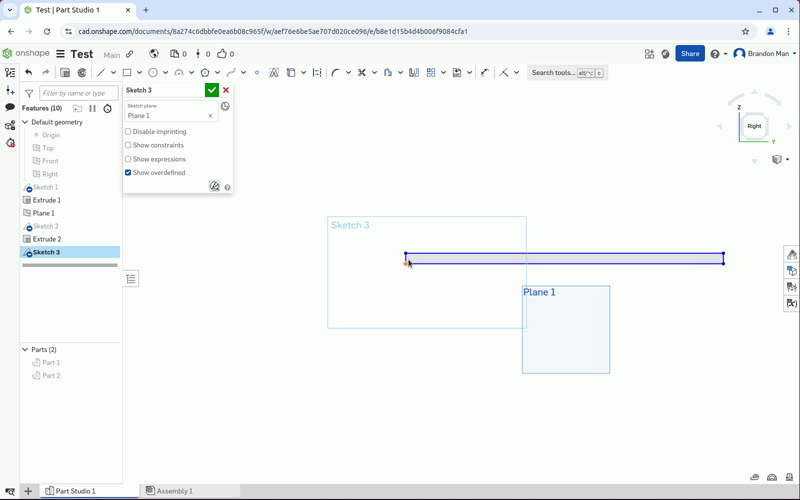
scroll(6)
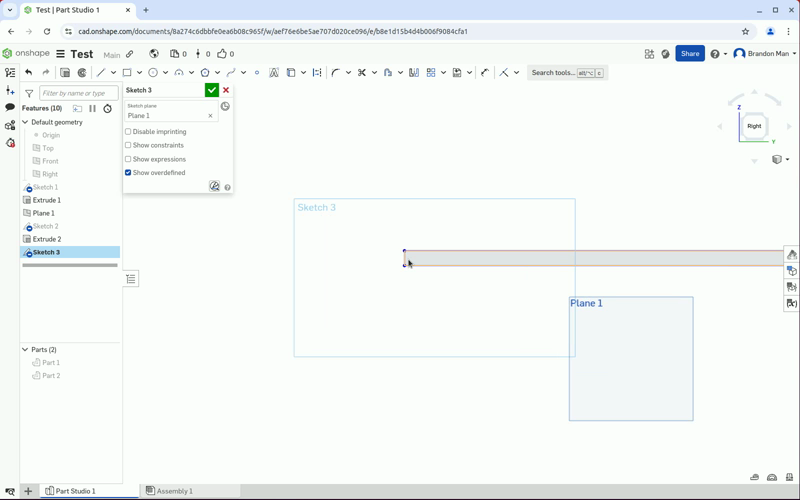
scroll(6)
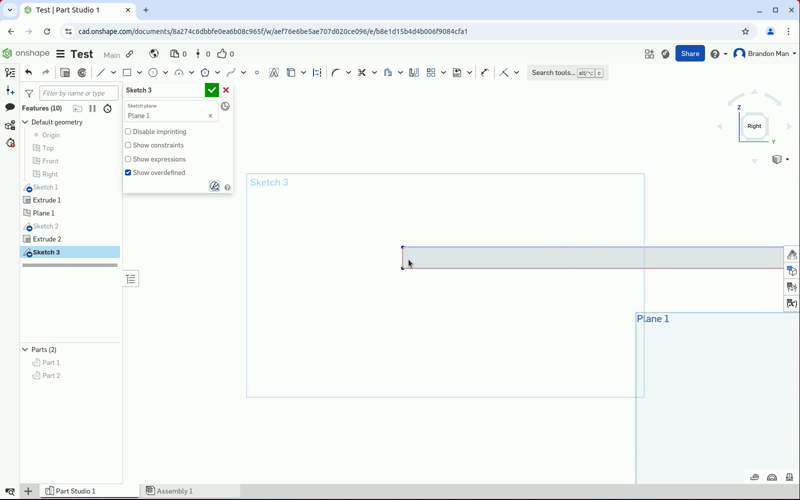
scroll(6)
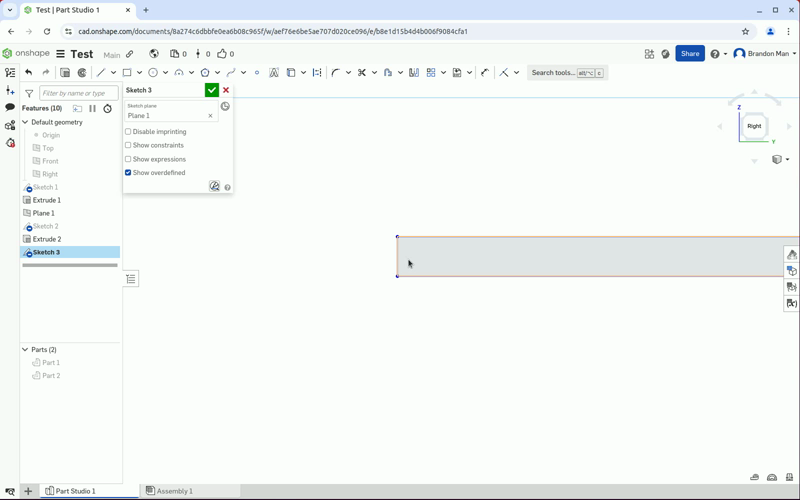
click(408, 259)
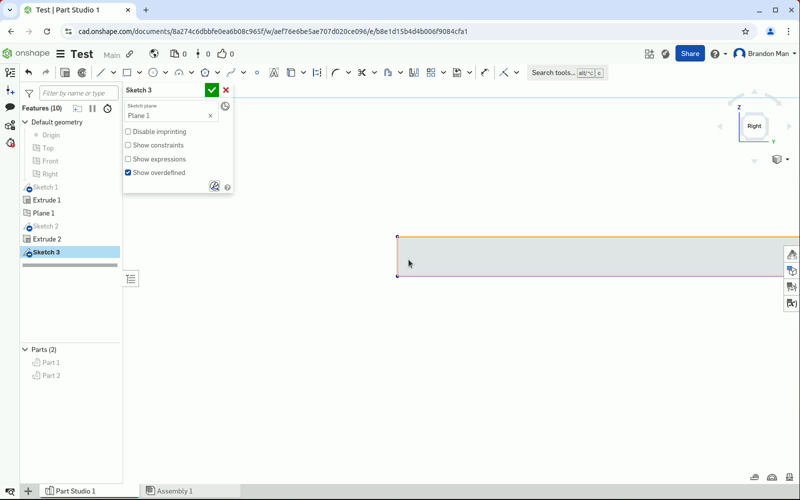
scroll(-6)
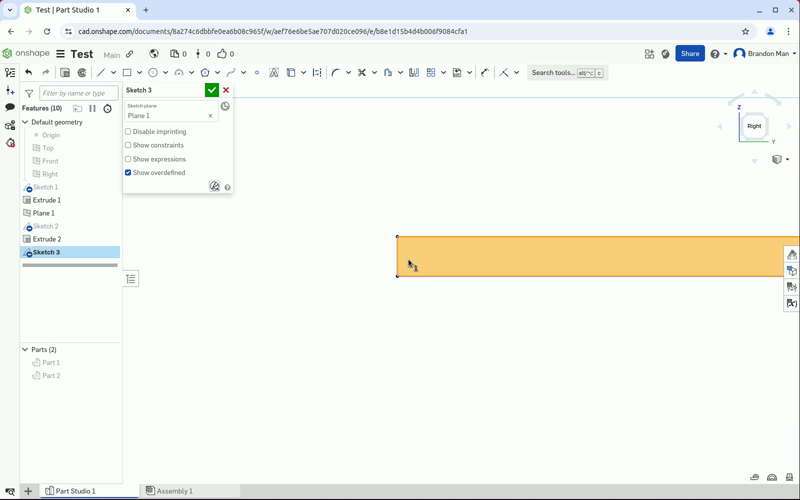
scroll(-6)
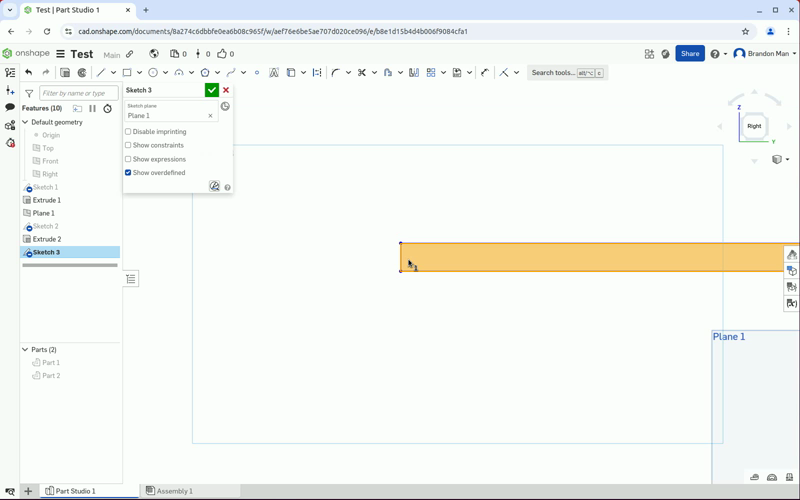
scroll(-6)
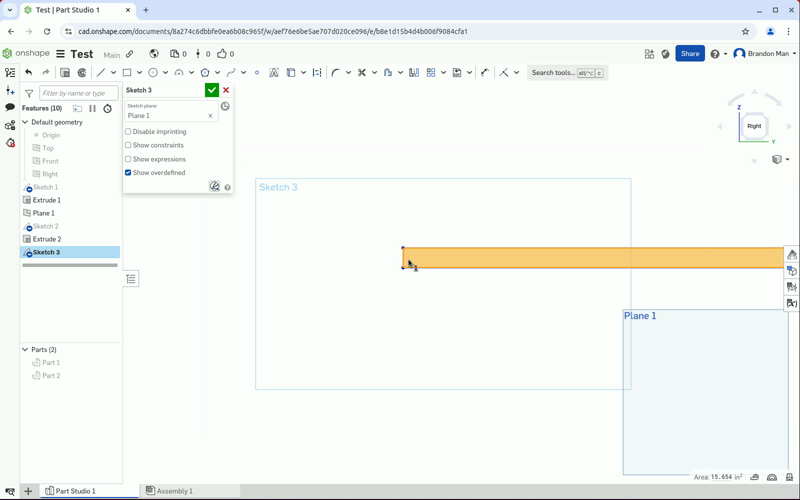
scroll(-6)
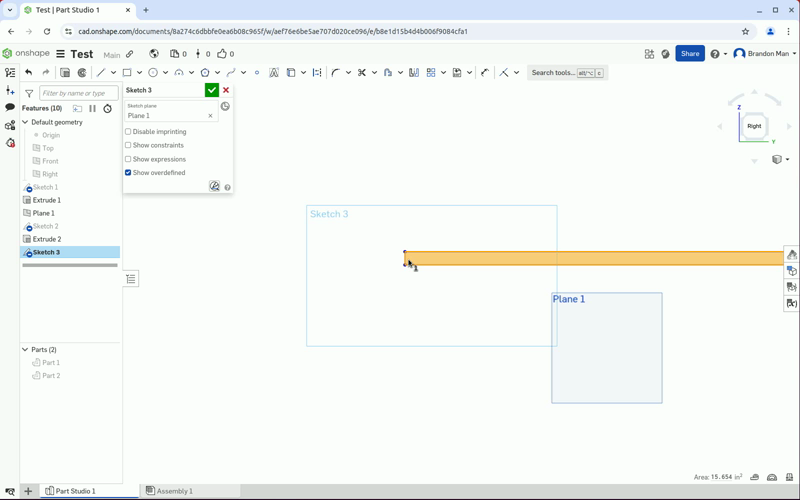
scroll(-6)
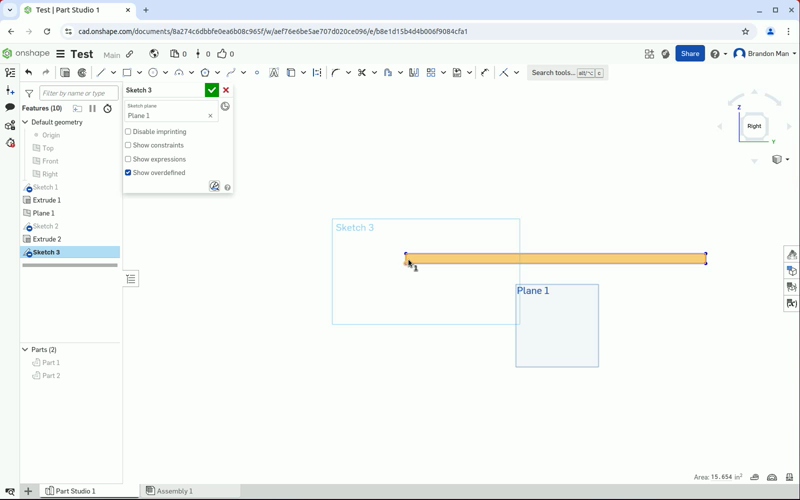
scroll(-6)
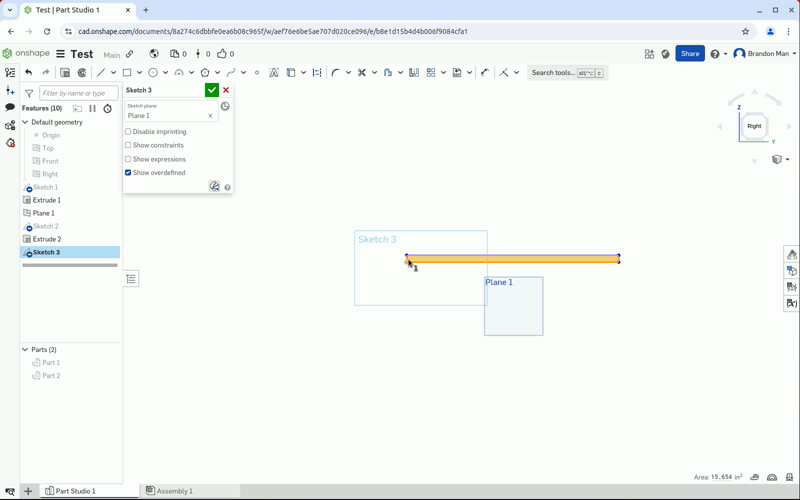
scroll(-6)
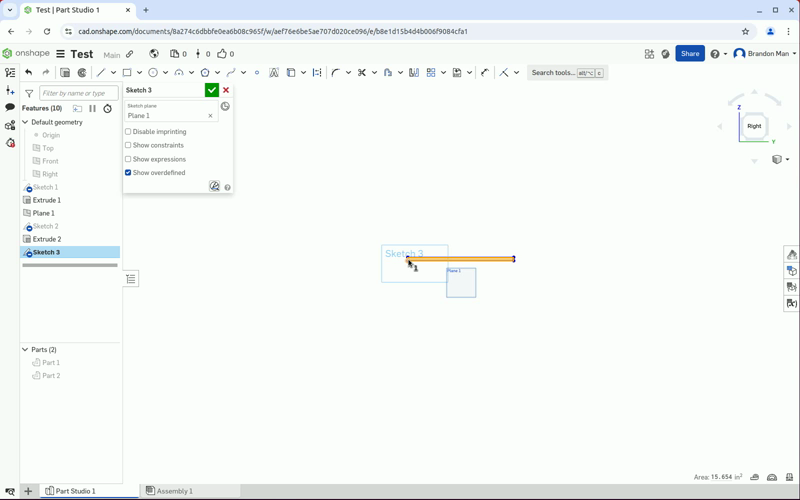
mouse_move(73, 352)
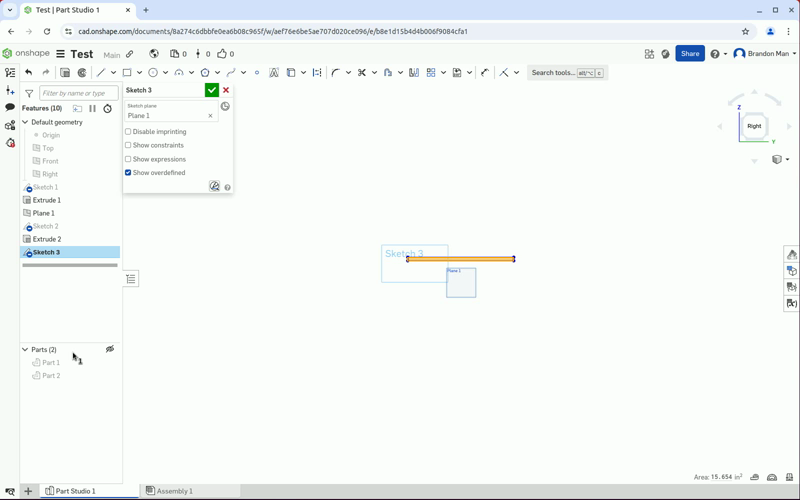
key(shift+y)
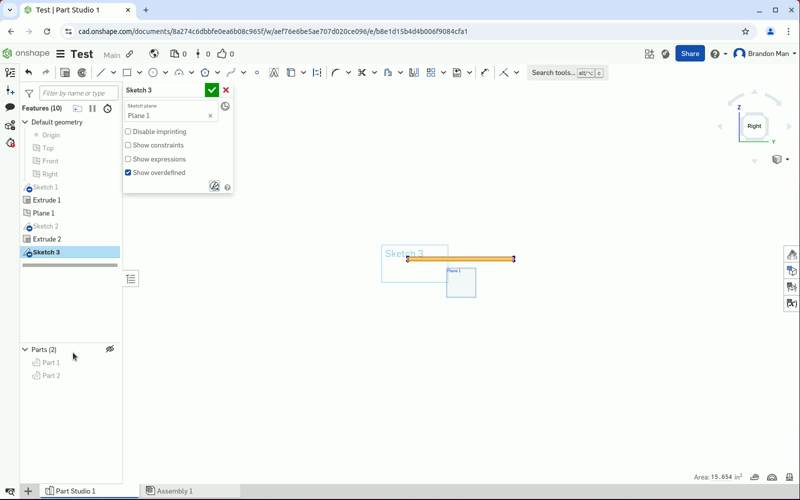
key(shift+e)
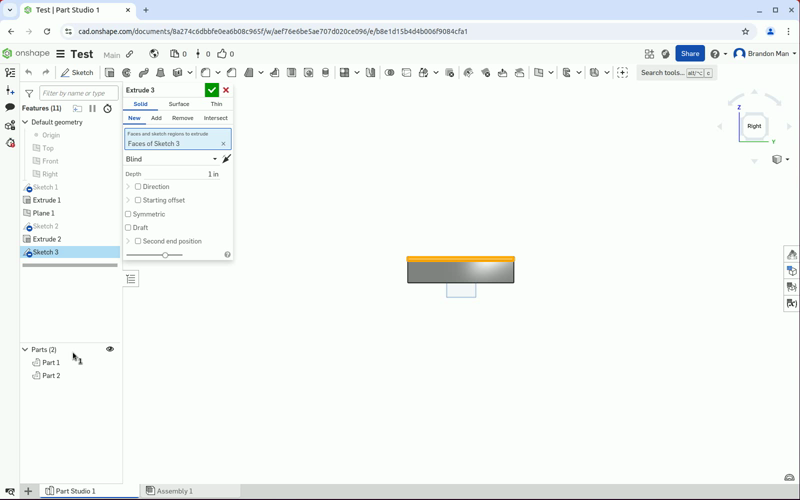
mouse_move(143, 106)
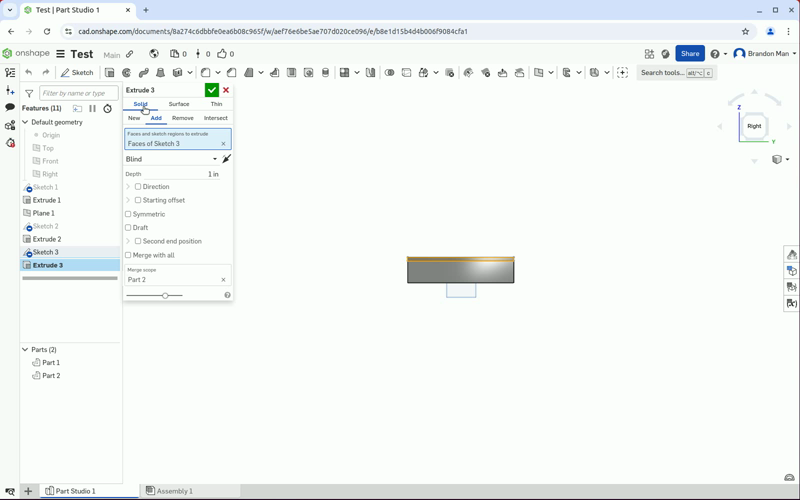
click(143, 106)
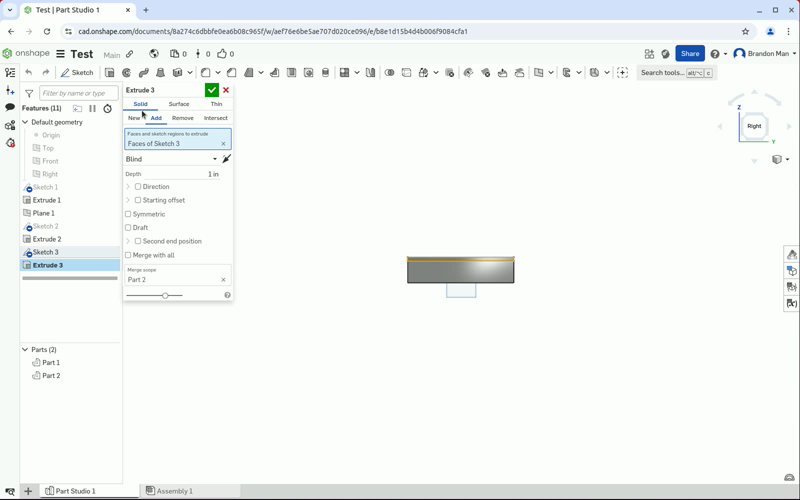
mouse_move(137, 120)
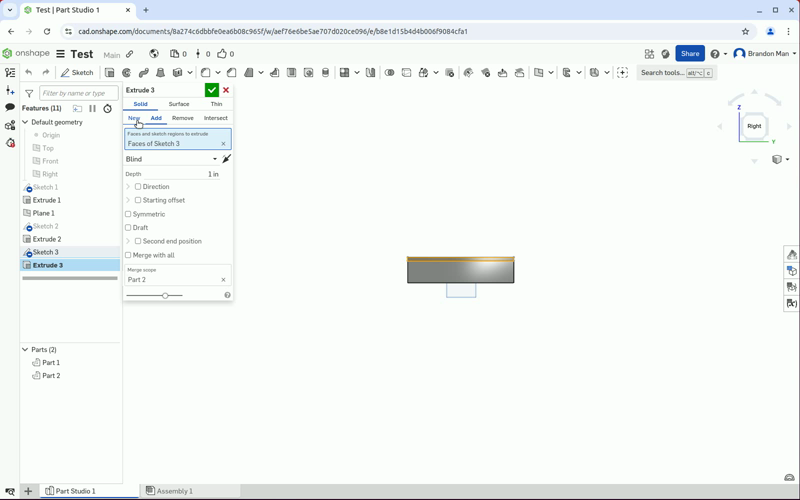
click(137, 120)
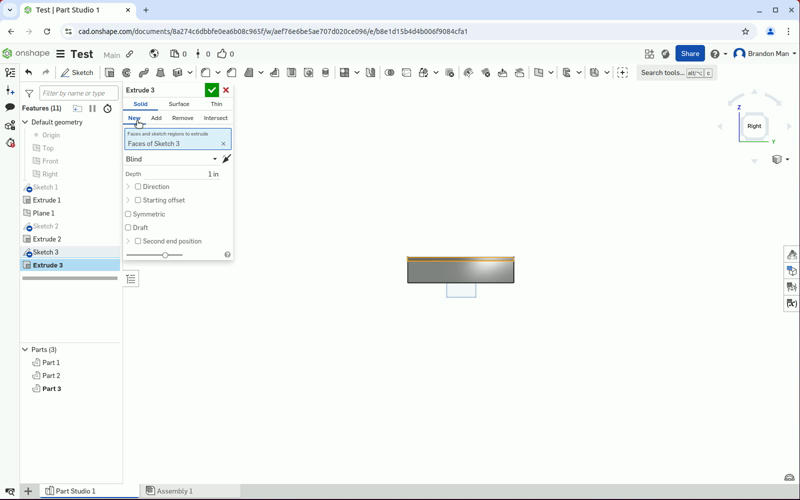
key(tab, 4)
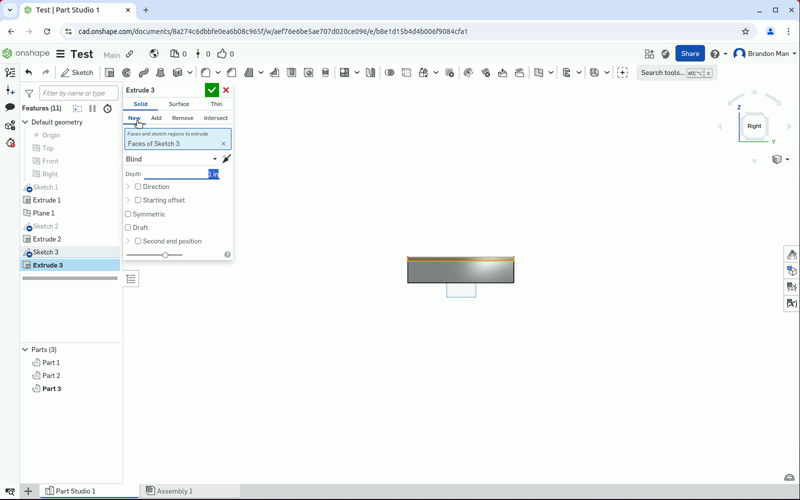
text(0.722)
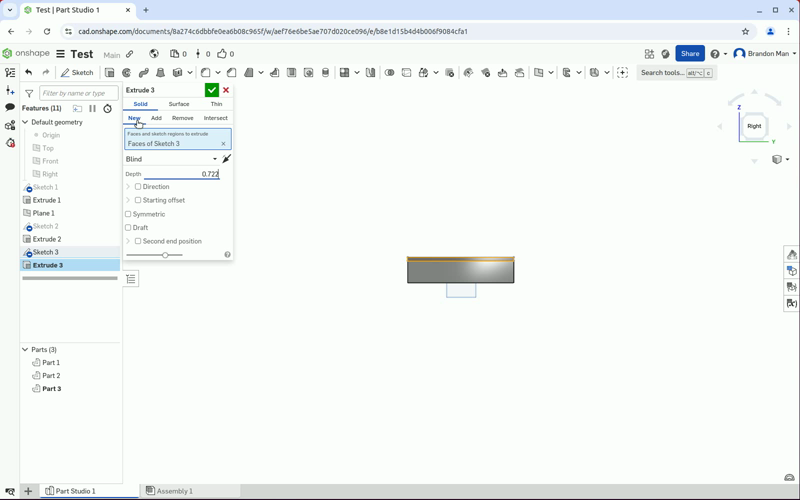
key(enter)
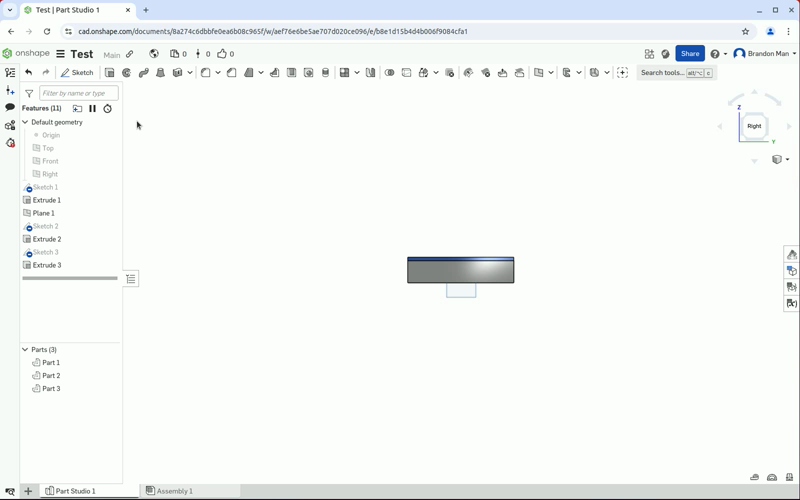
key(shift+h)
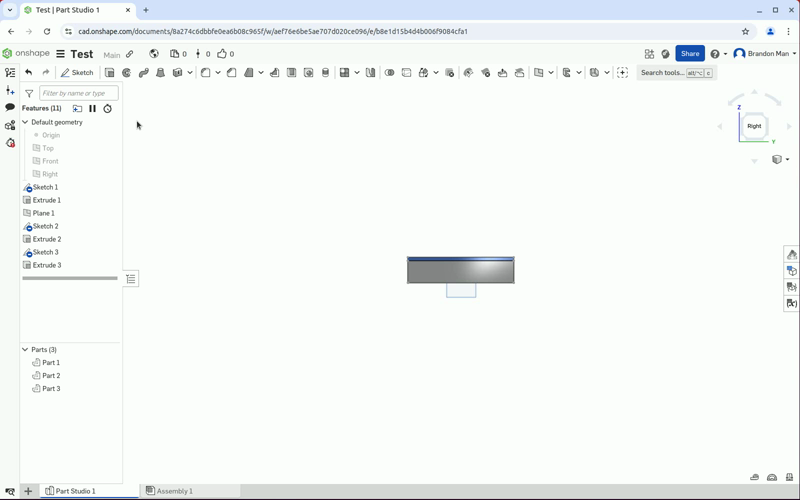
key(shift+h)
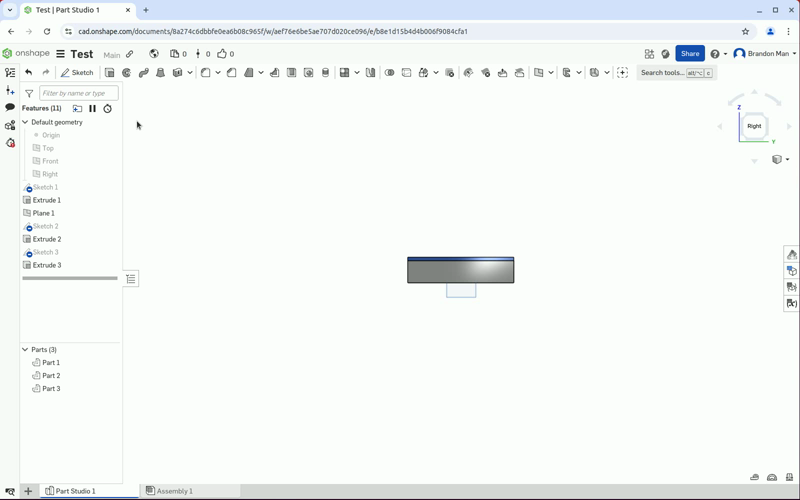
mouse_move(73, 189)
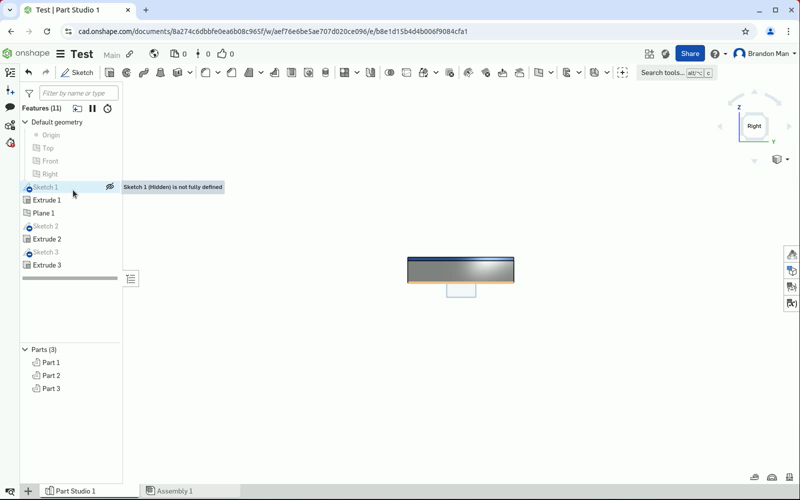
click(73, 189)
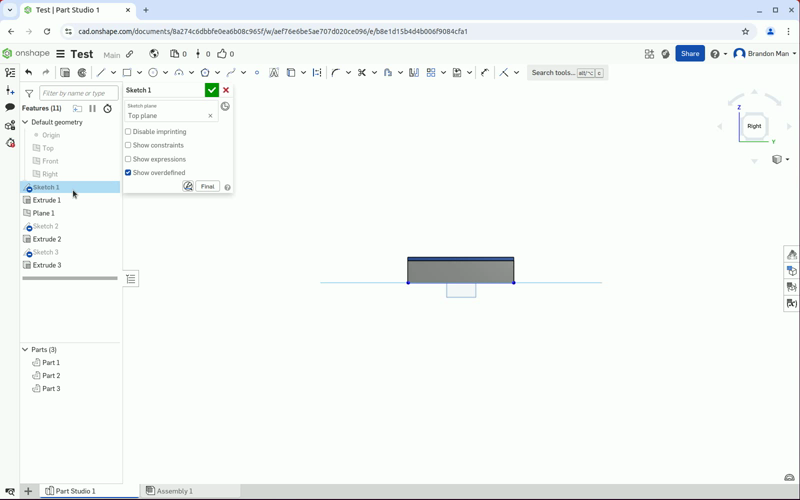
mouse_move(229, 92)
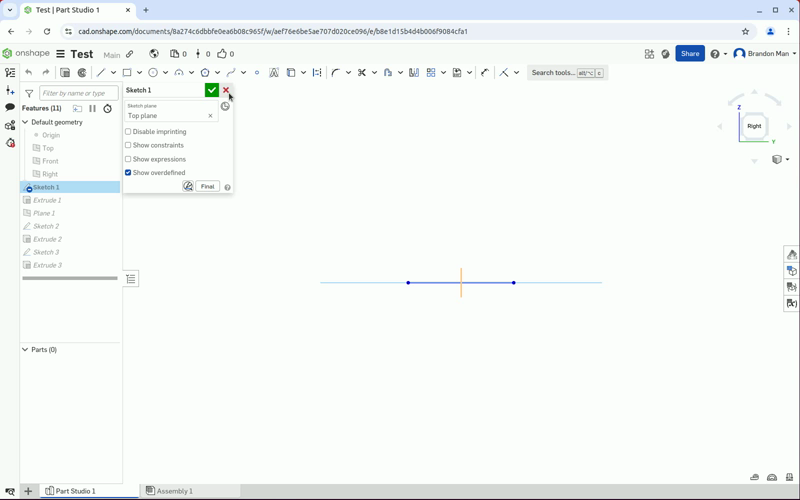
click(229, 92)
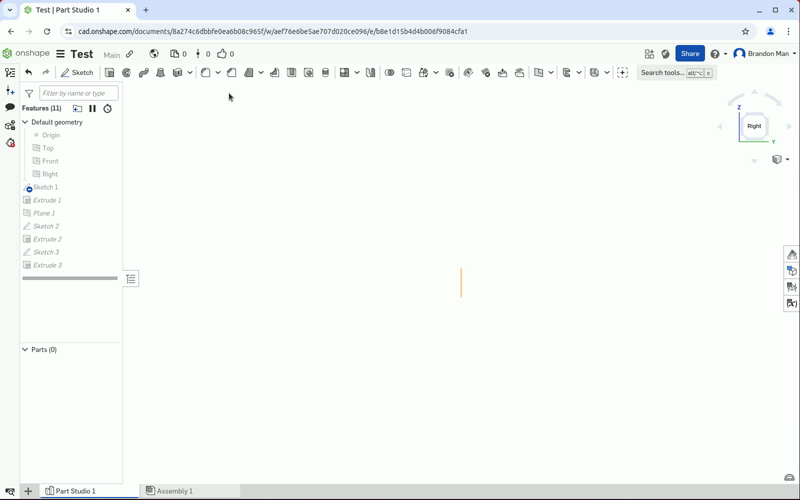
mouse_move(73, 352)
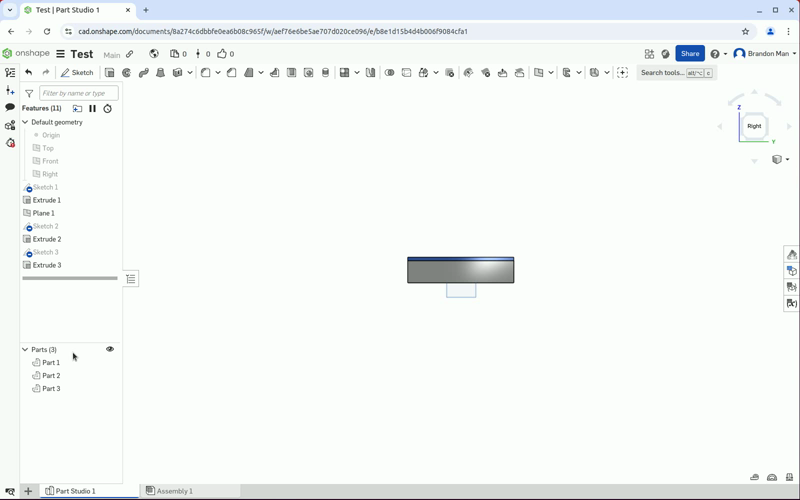
key(y)
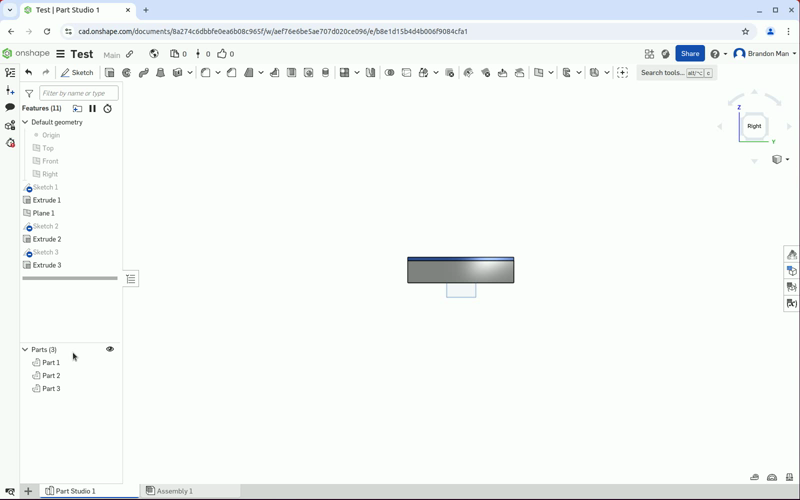
key(shift+p)
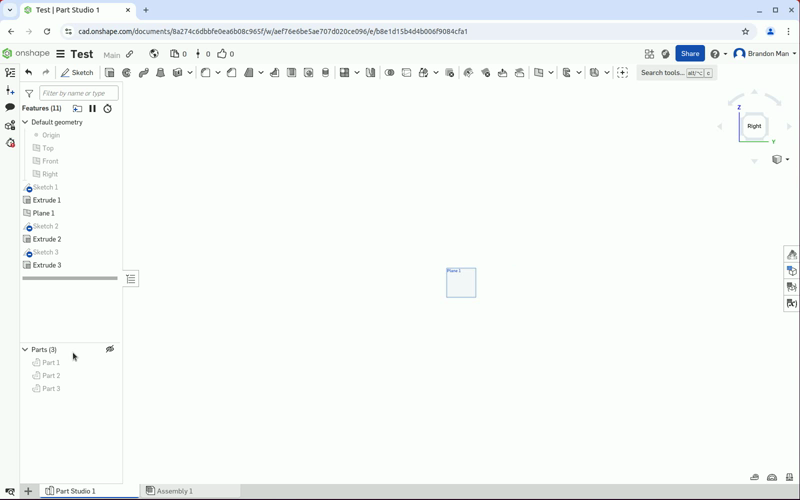
key(space)
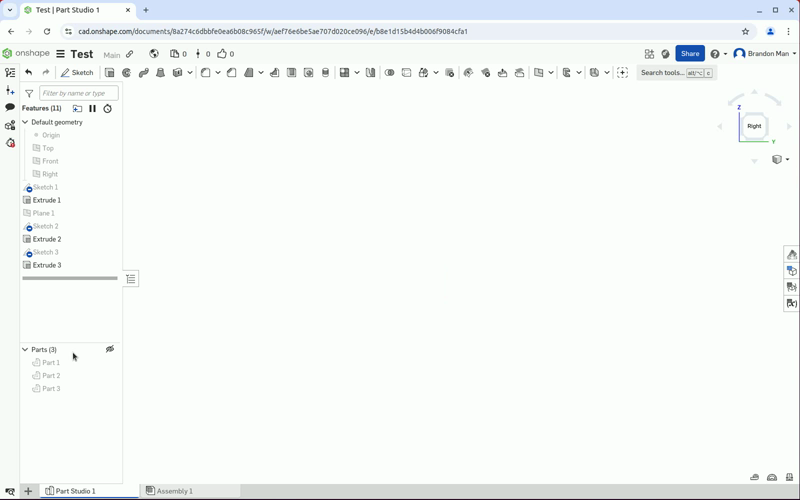
key_down(shift)
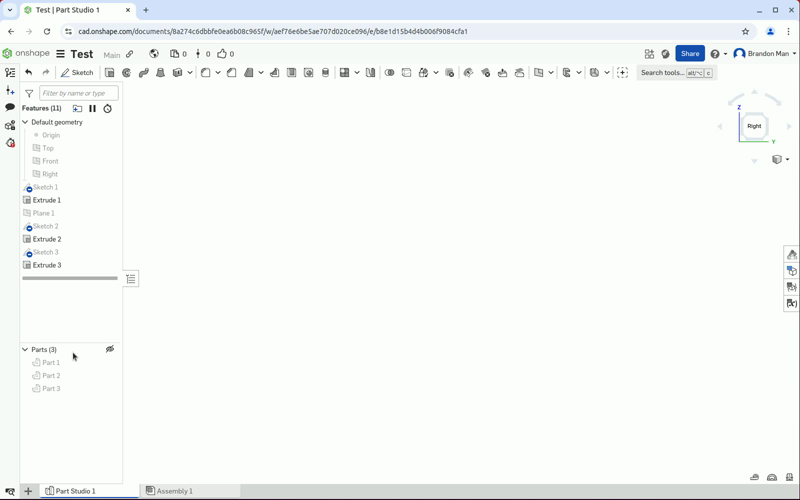
key(right)
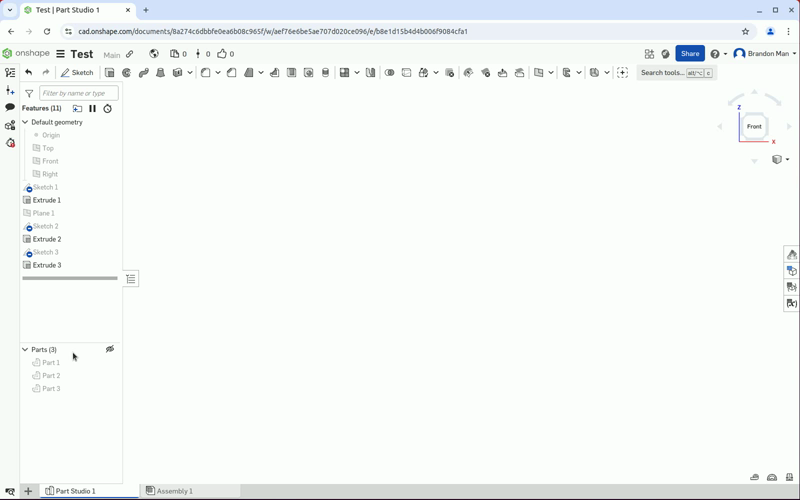
key_up(shift)
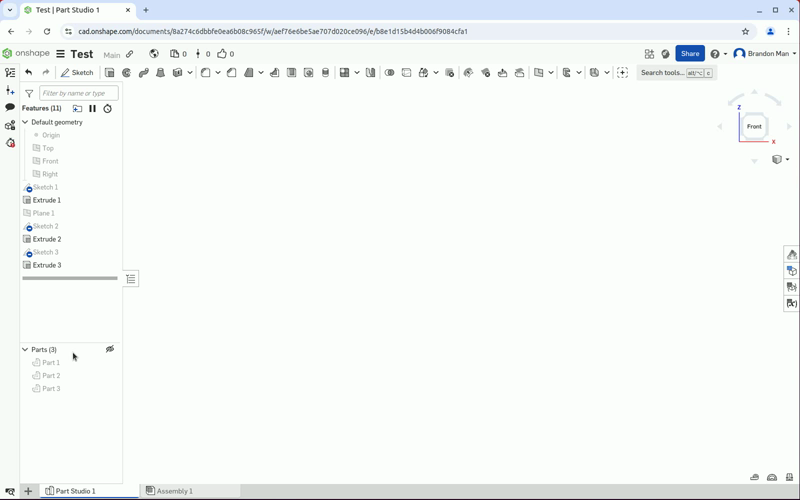
mouse_move(73, 352)
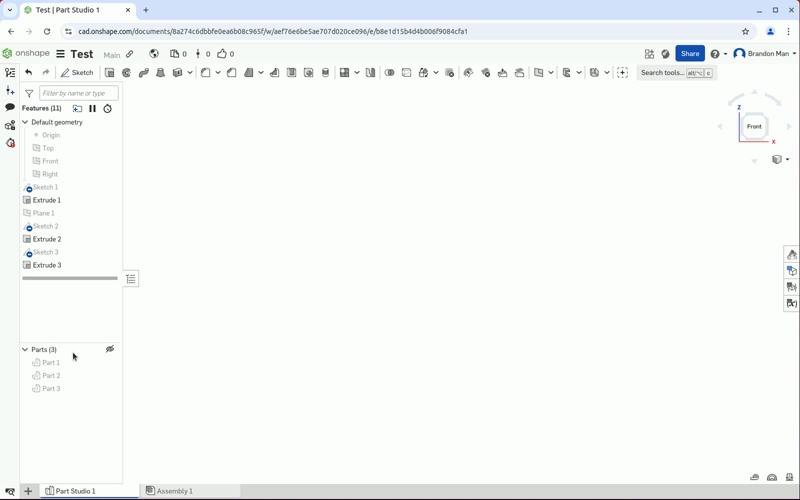
key(shift+y)
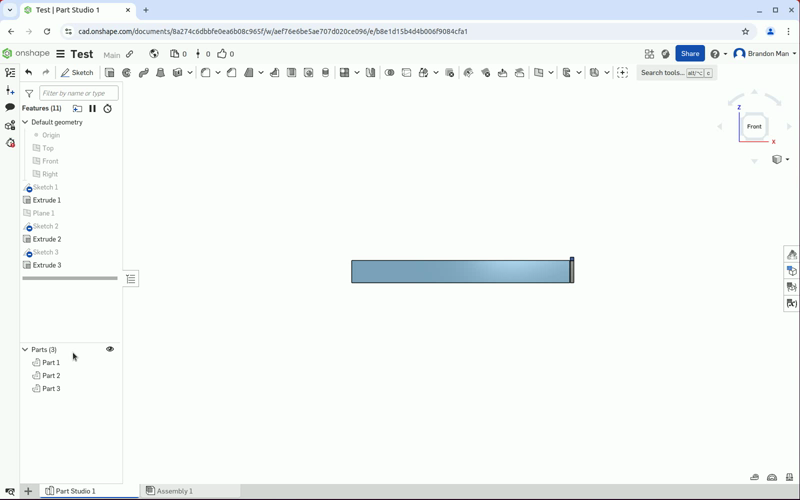
mouse_move(541, 75)
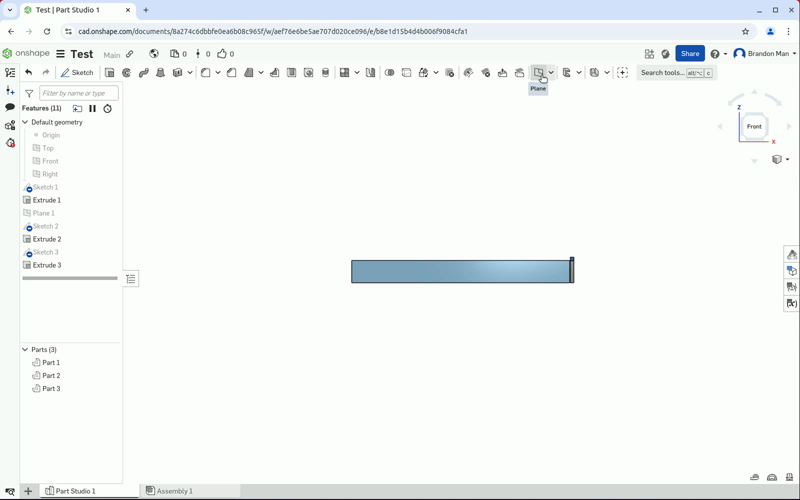
click(541, 75)
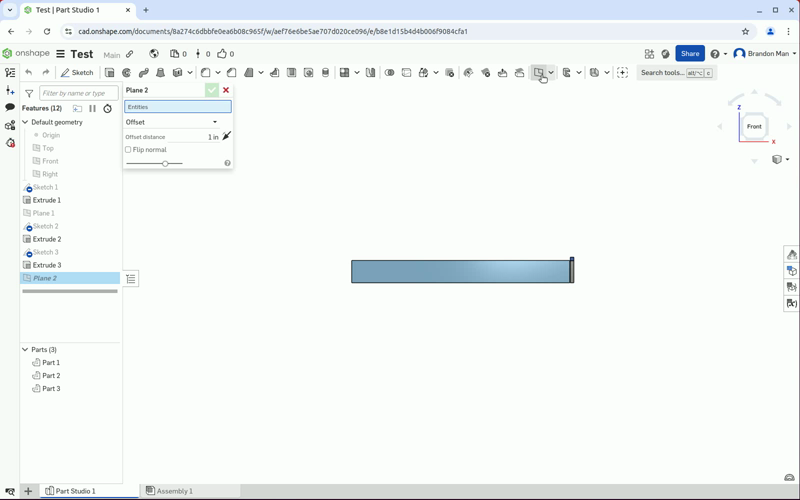
mouse_move(73, 163)
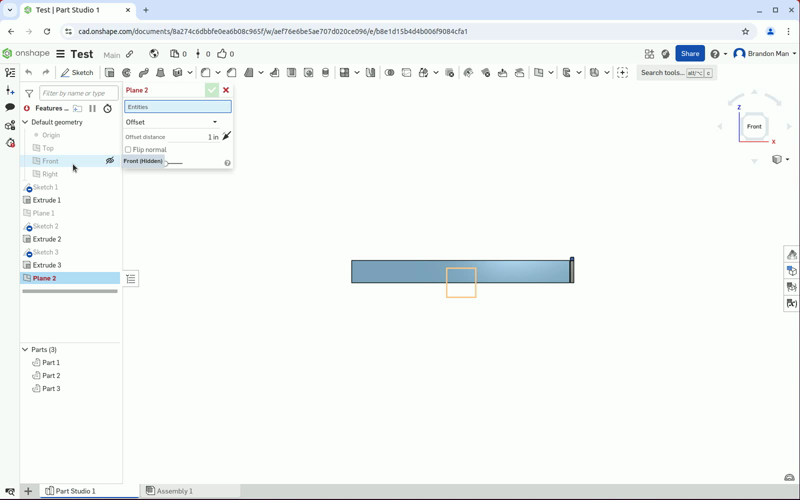
click(73, 163)
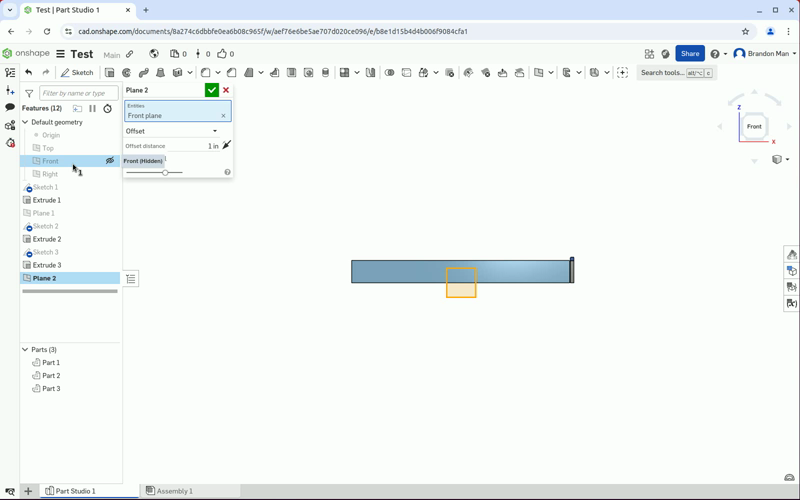
key(tab, 2)
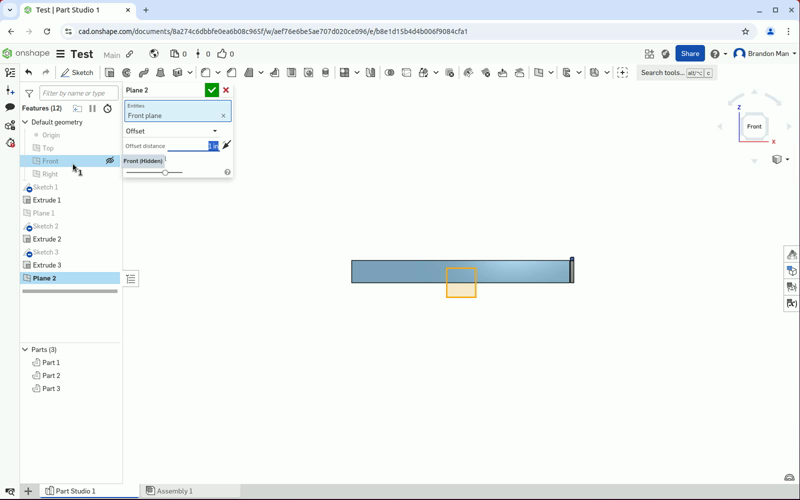
text(10.845)
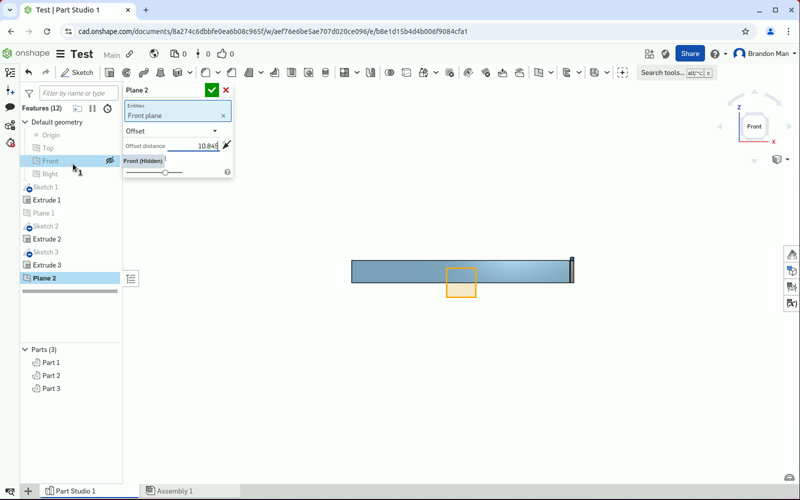
key(enter, 2)
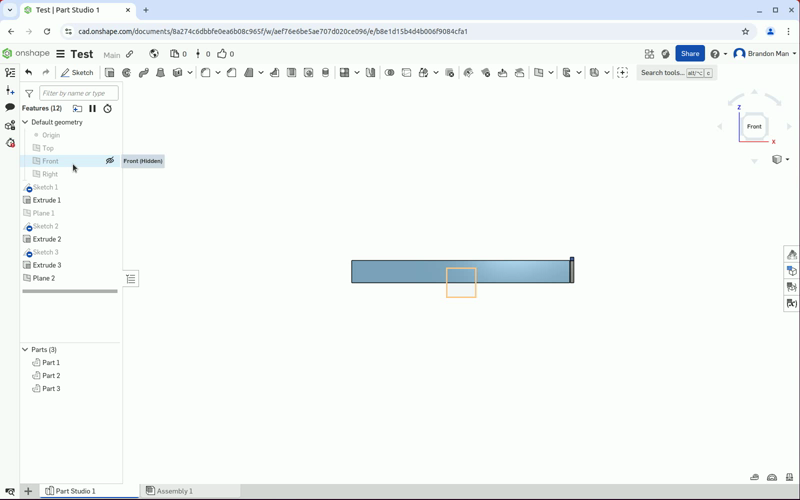
key(shift+s)
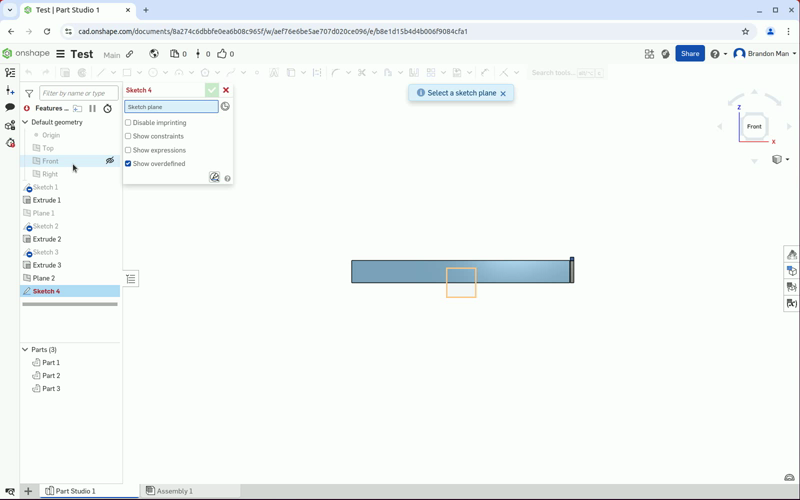
mouse_move(73, 280)
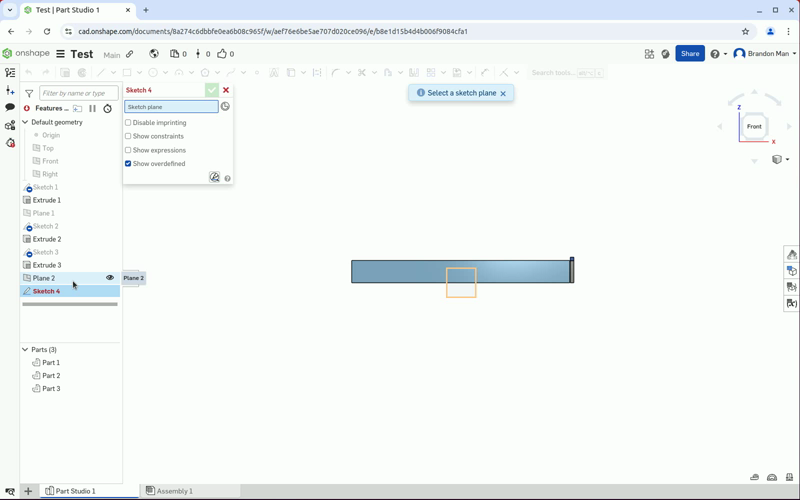
click(73, 280)
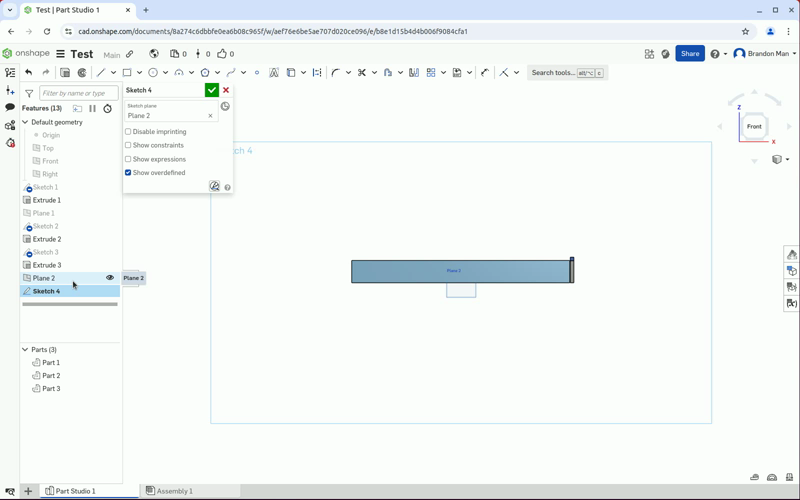
mouse_move(73, 352)
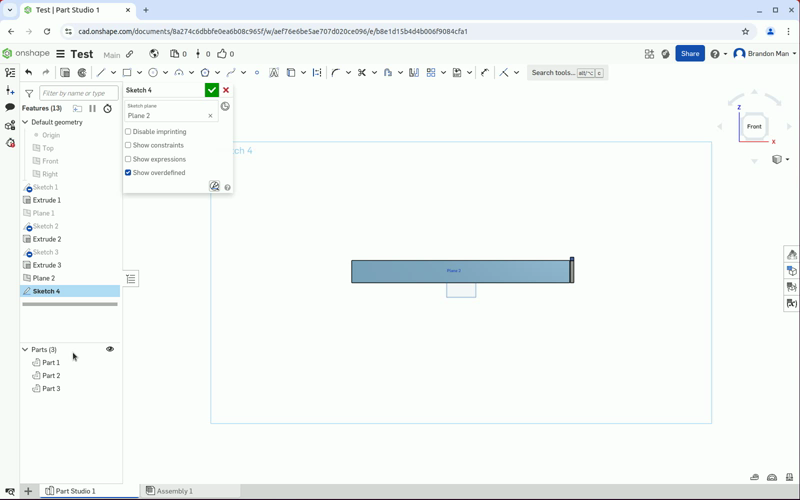
key(y)
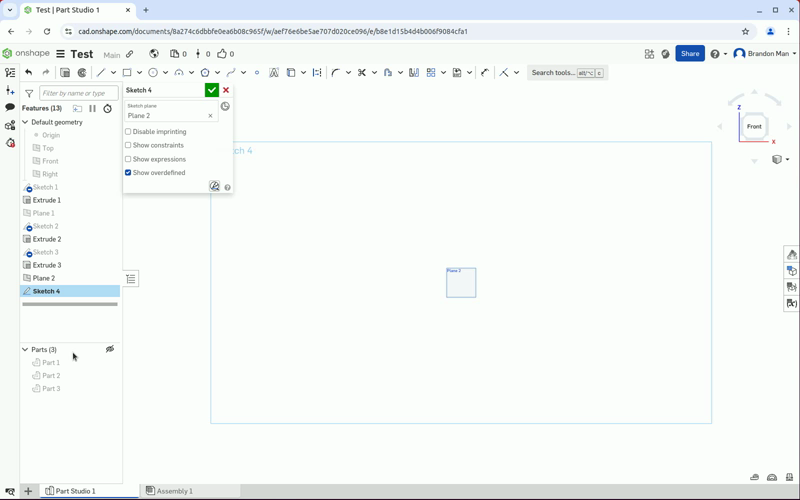
key(l)
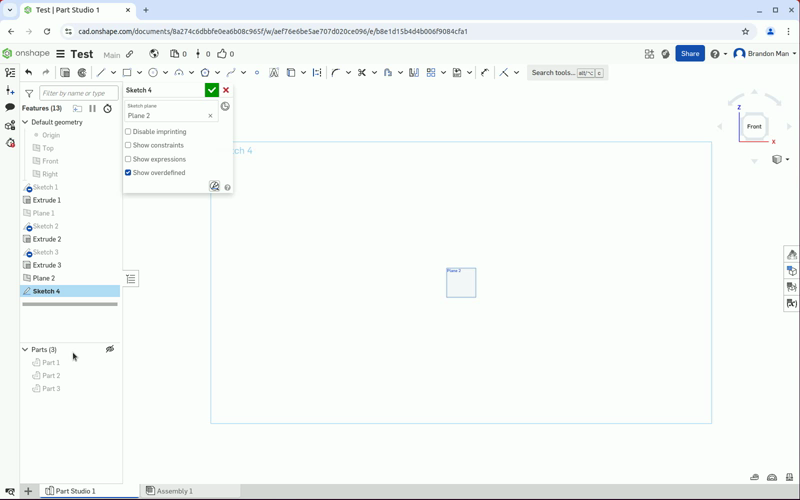
key_down(shift)
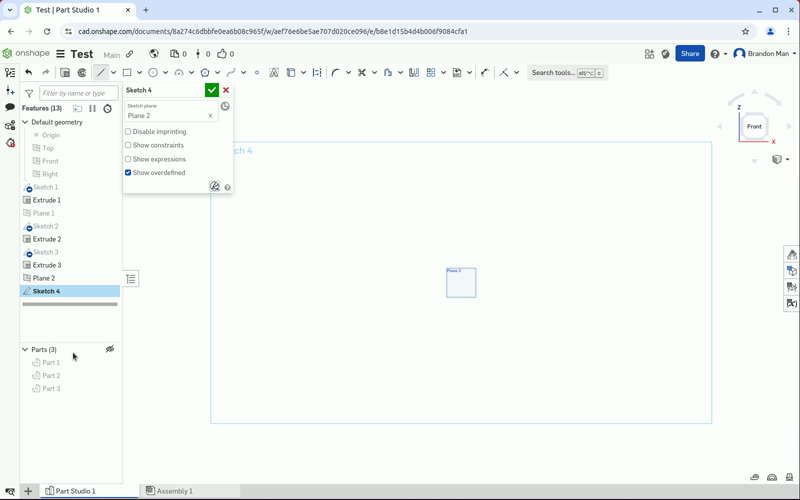
mouse_move(348, 282)
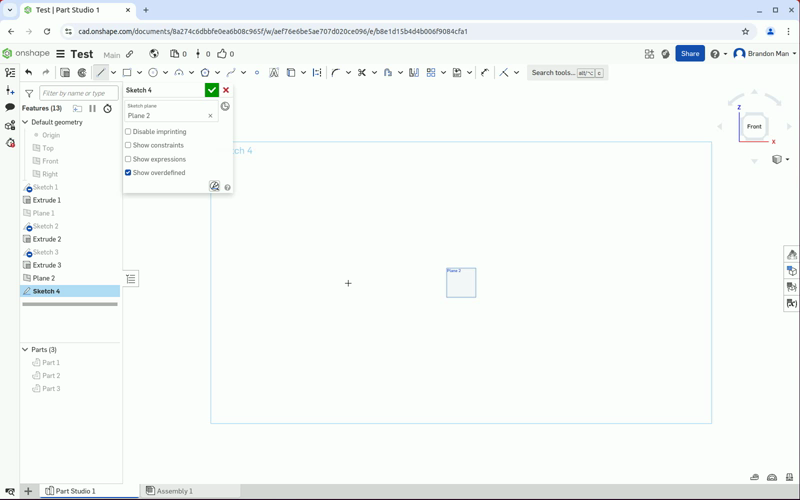
click(348, 282)
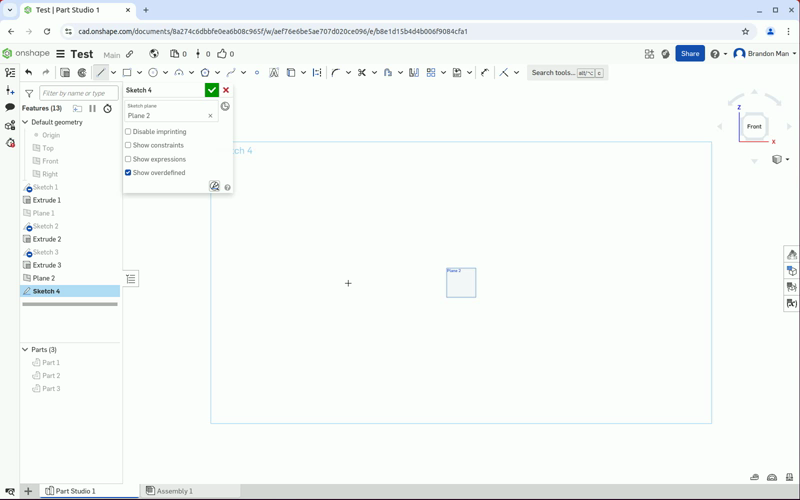
key_up(shift)
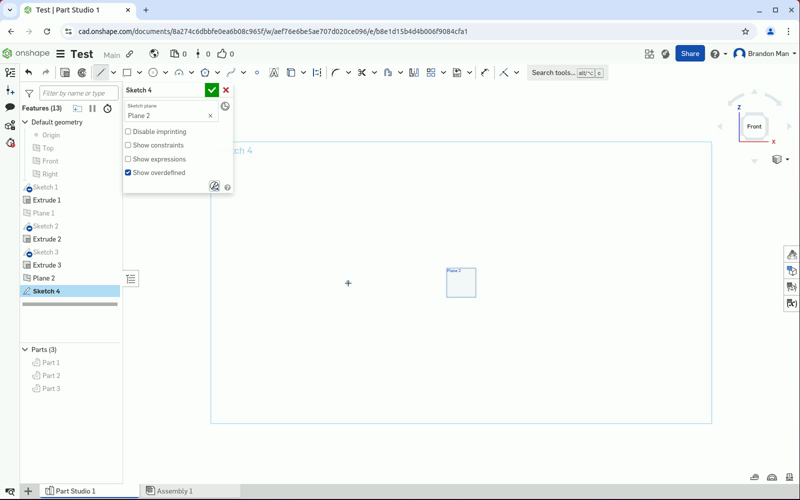
key_down(shift)
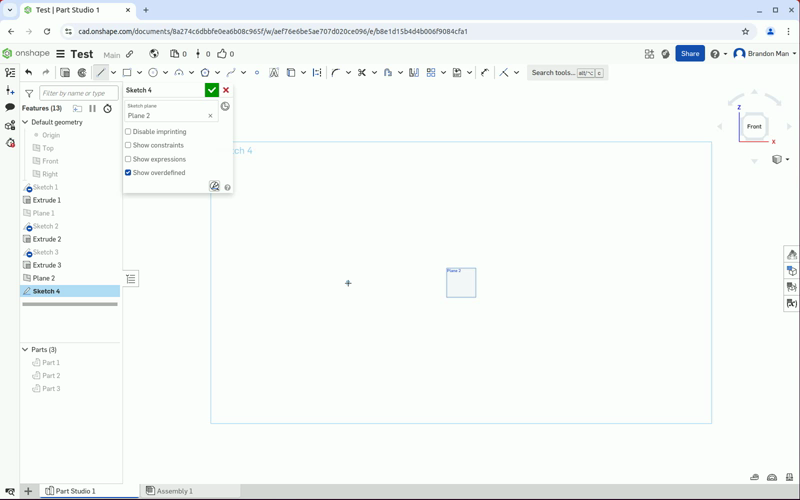
mouse_move(378, 282)
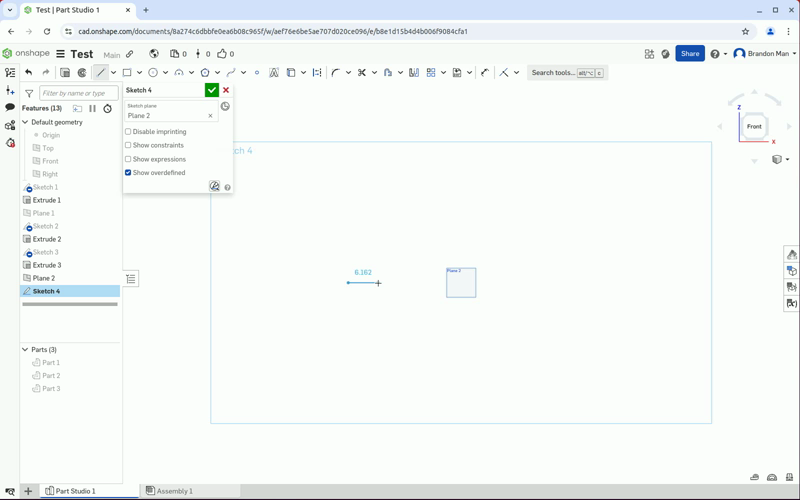
mouse_move(350, 282)
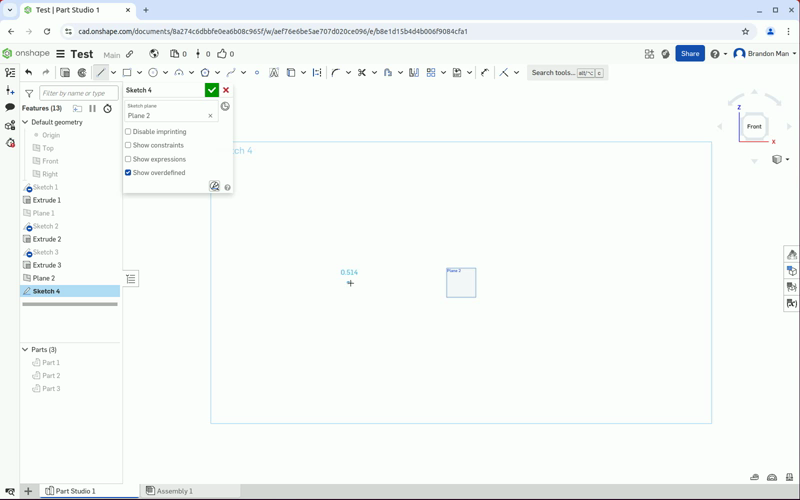
scroll(6)
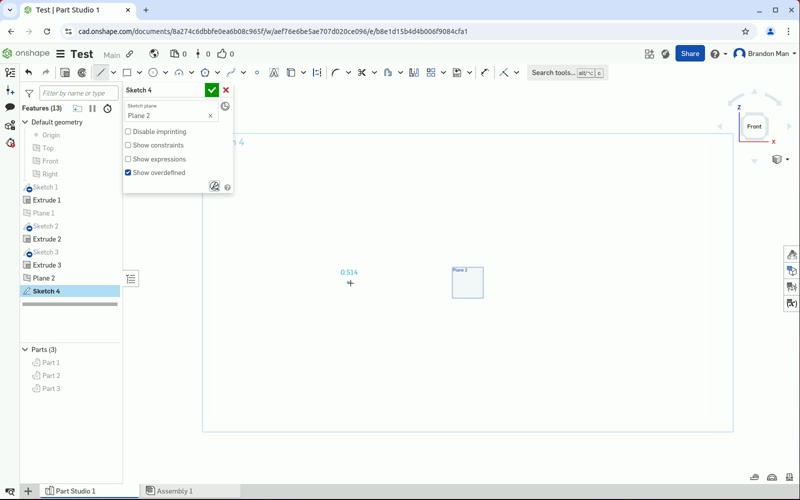
scroll(6)
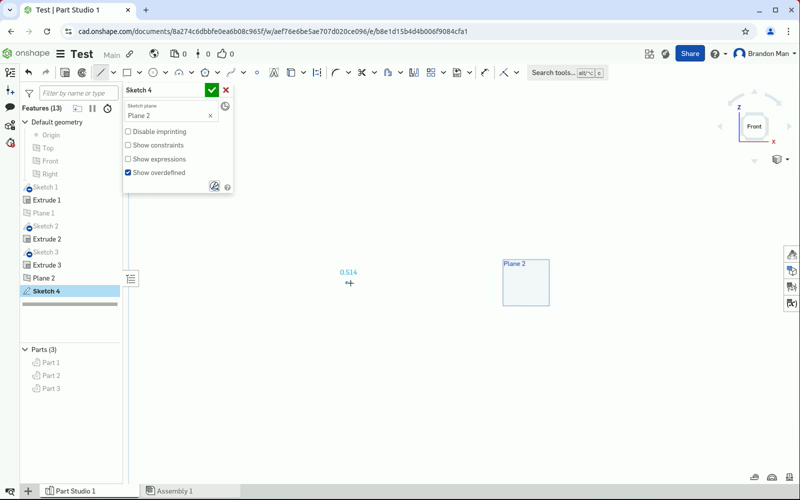
scroll(6)
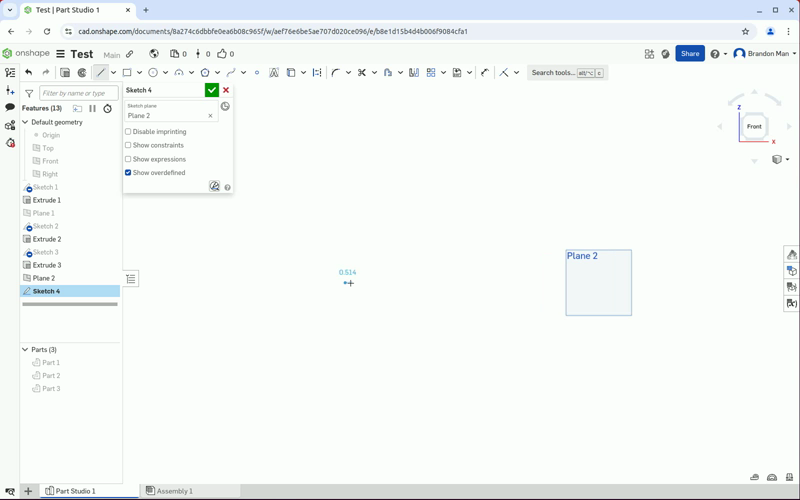
scroll(6)
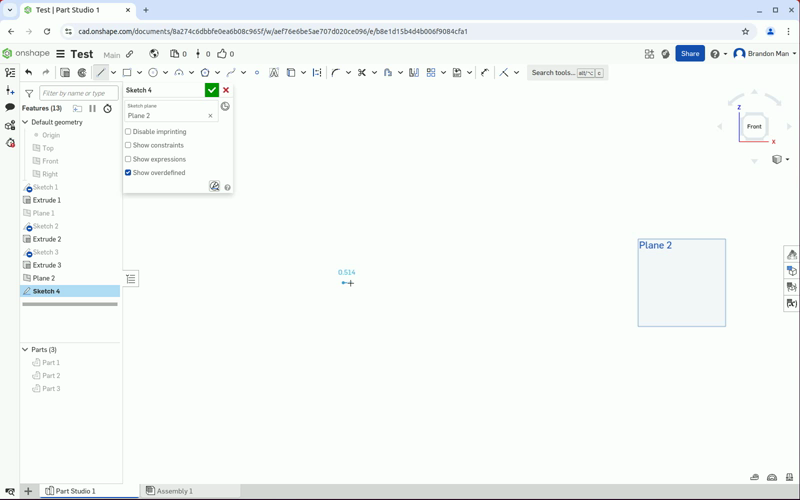
scroll(6)
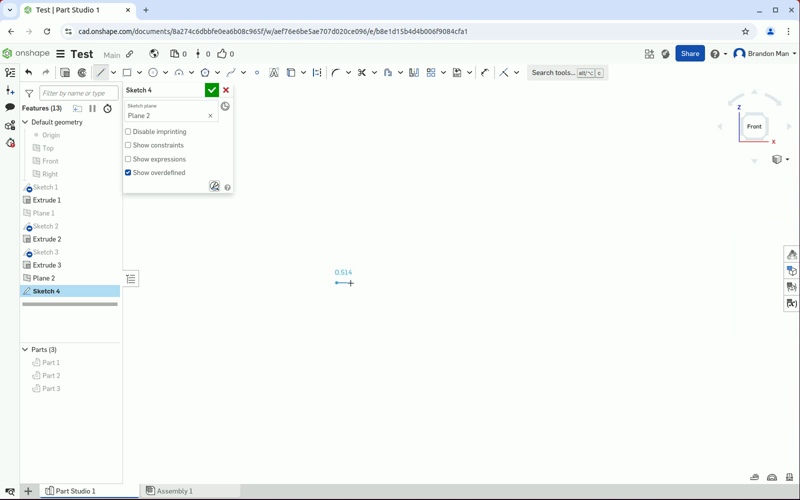
scroll(6)
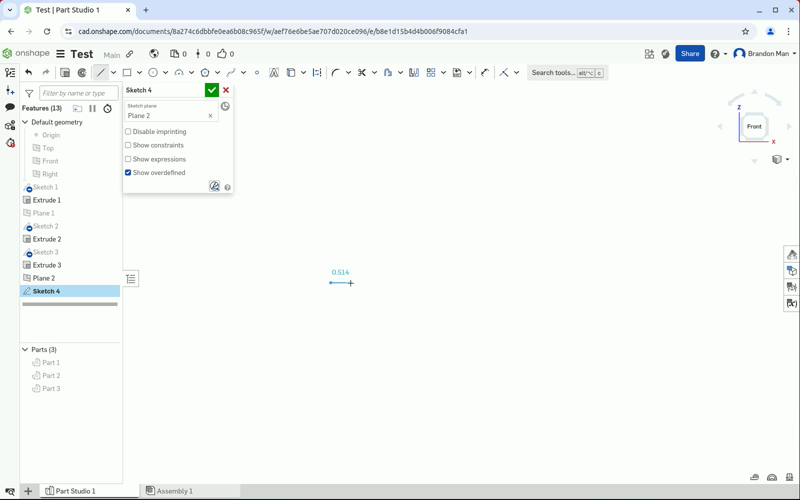
scroll(6)
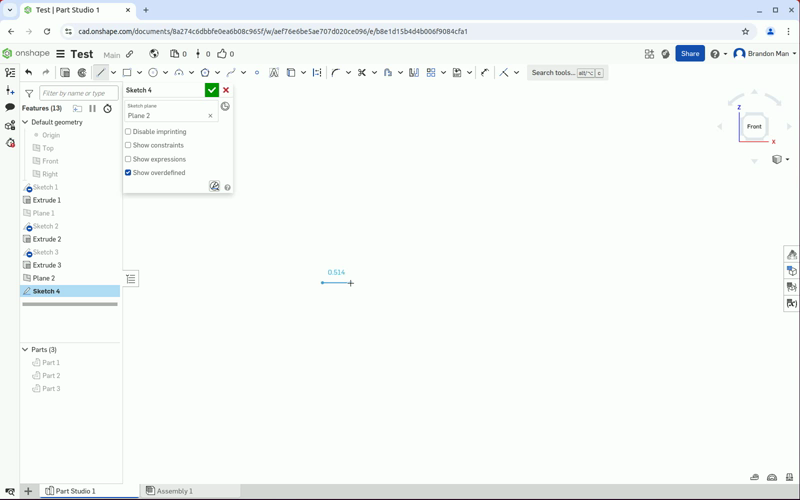
click(350, 282)
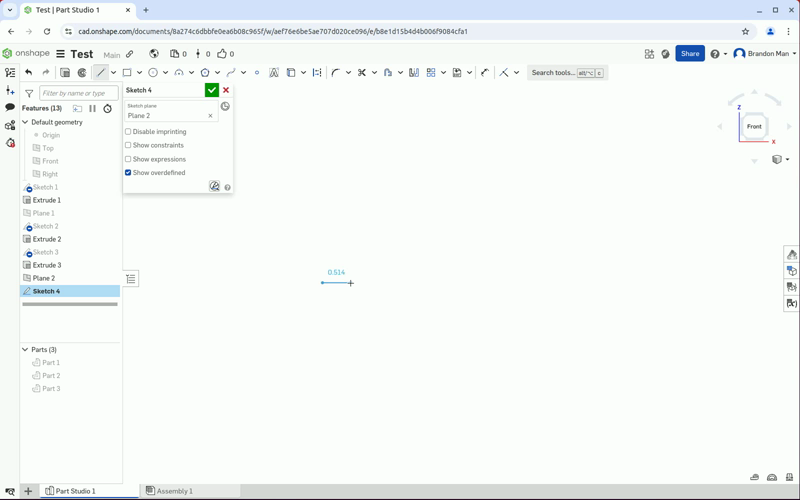
scroll(-6)
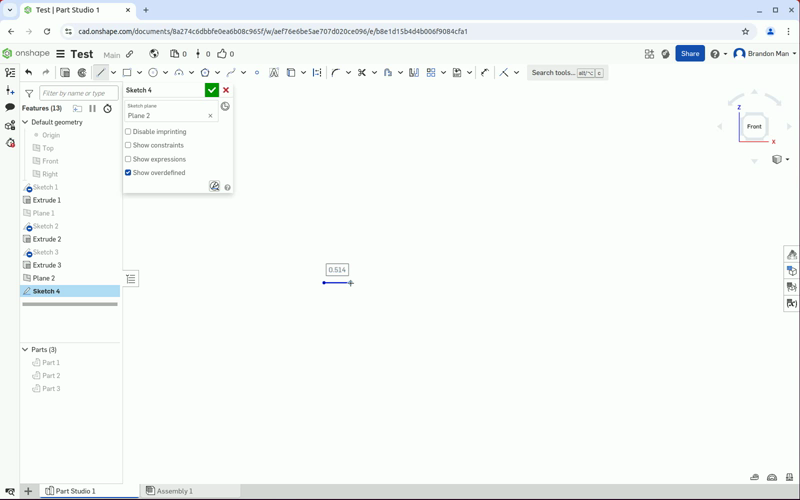
scroll(-6)
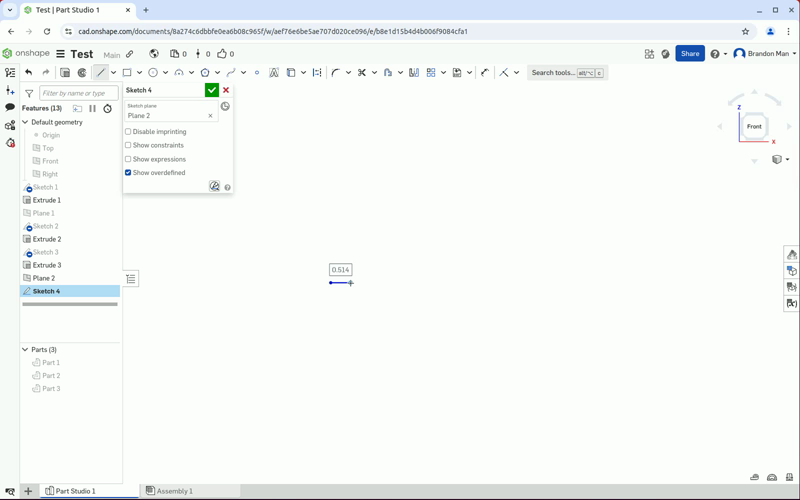
scroll(-6)
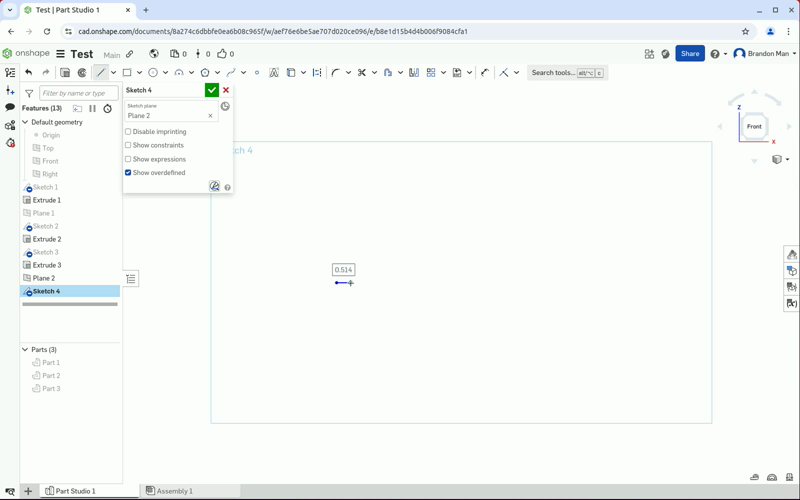
scroll(-6)
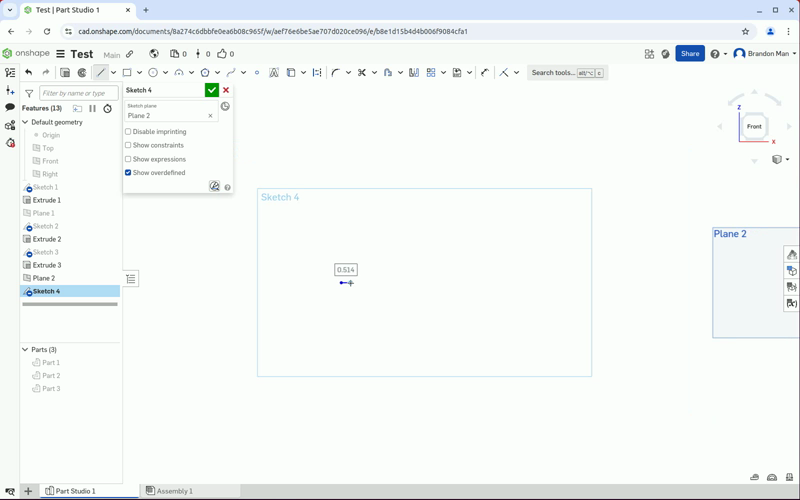
scroll(-6)
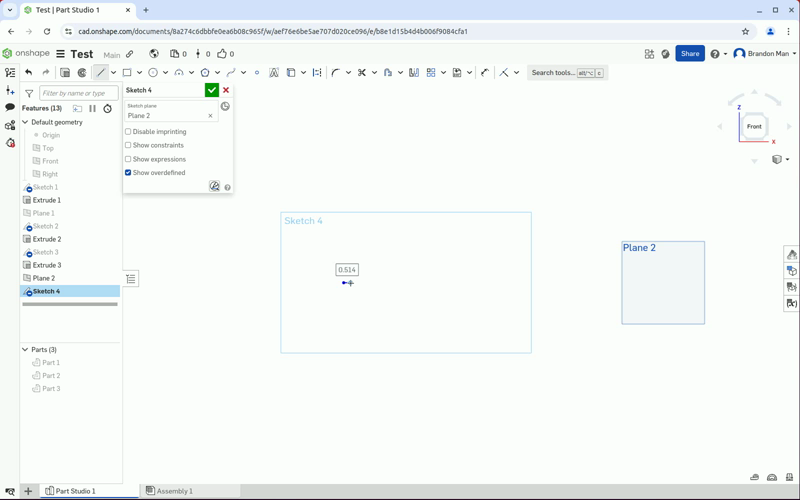
scroll(-6)
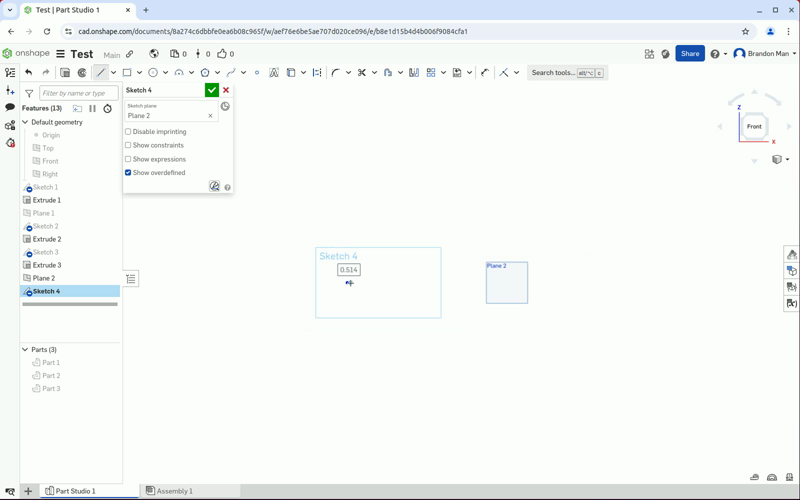
scroll(-6)
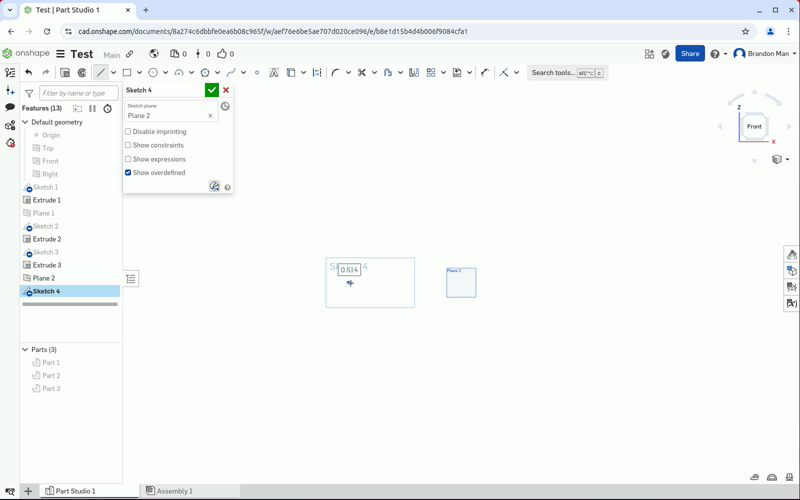
key_up(shift)
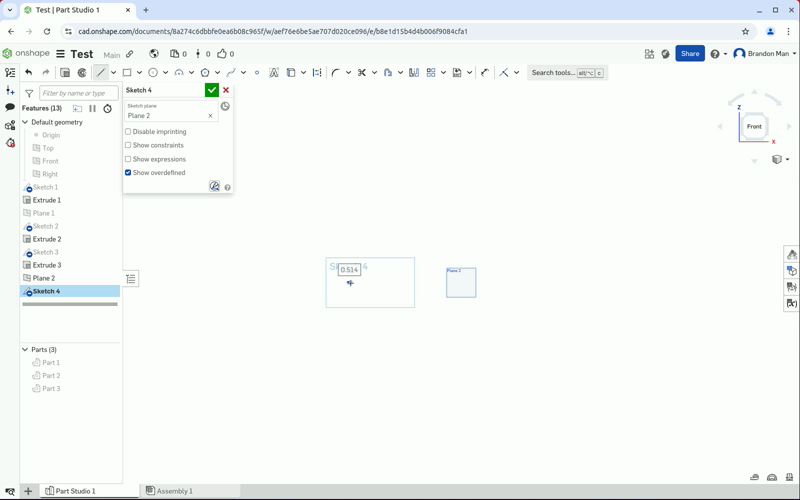
key_down(shift)
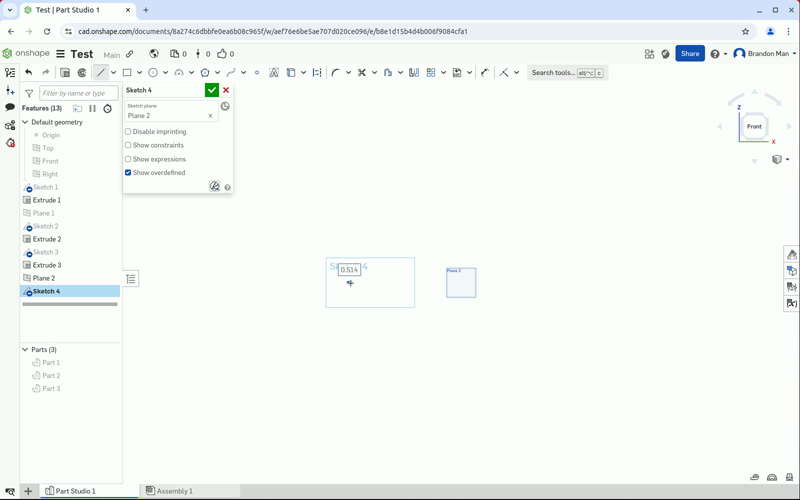
mouse_move(380, 282)
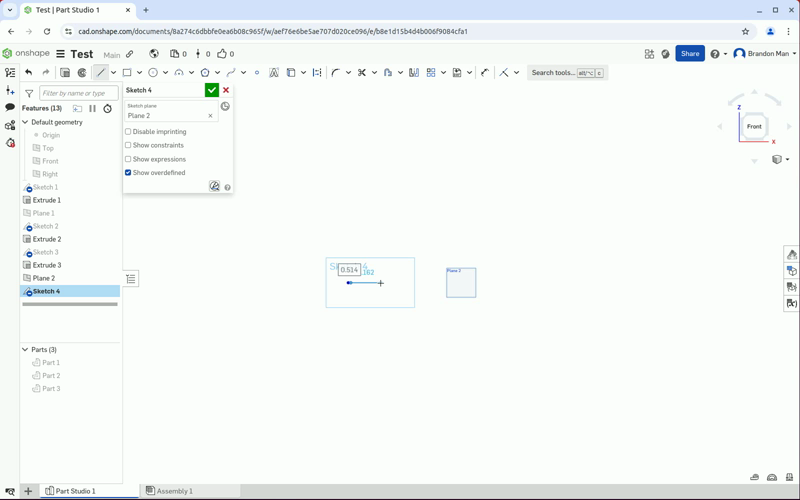
mouse_move(350, 259)
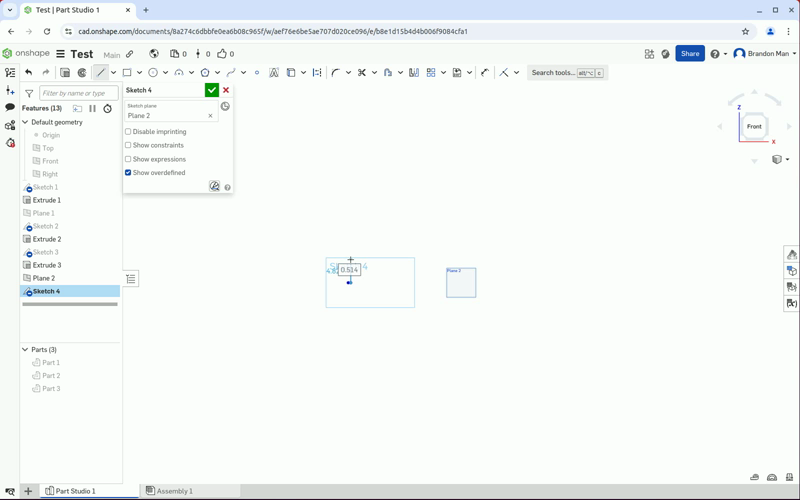
click(350, 259)
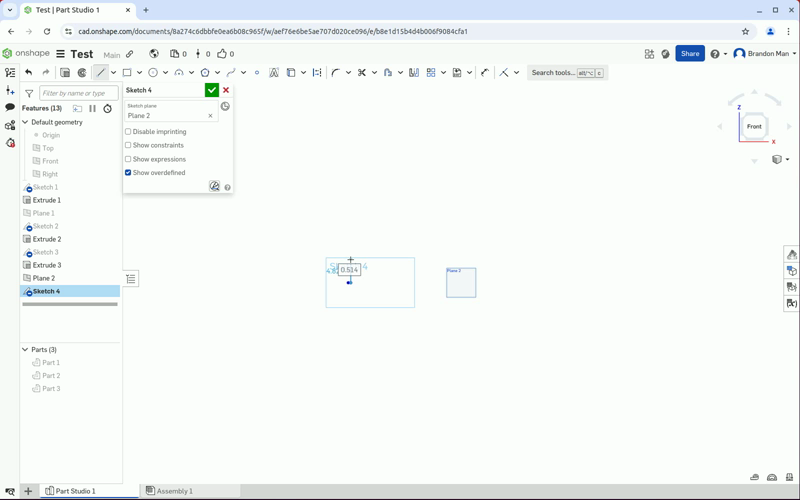
key_up(shift)
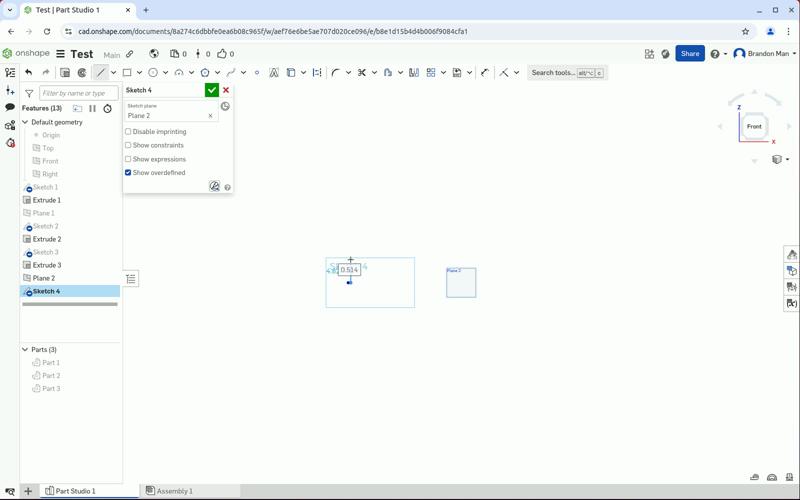
key_down(shift)
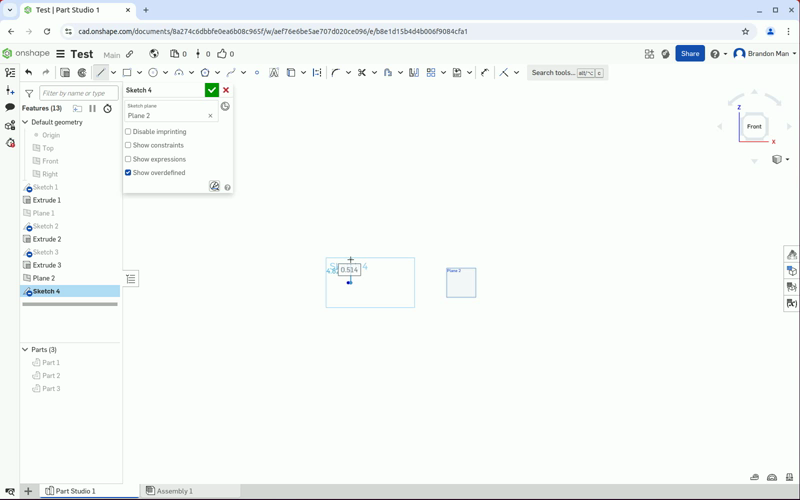
mouse_move(569, 259)
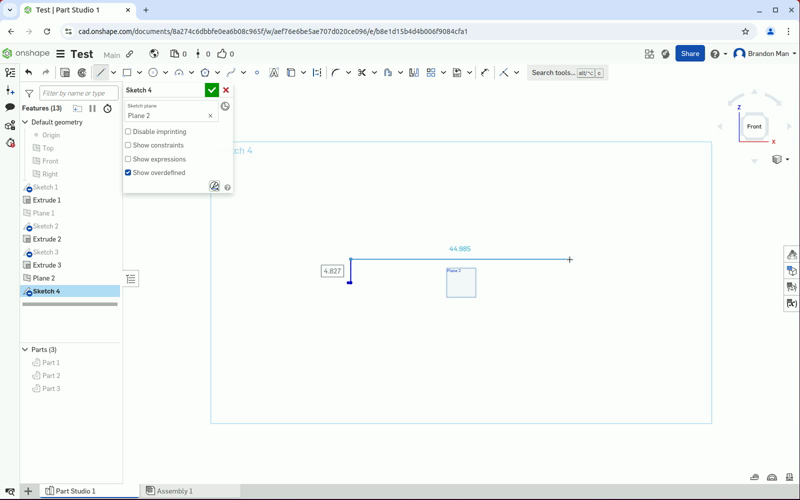
click(569, 259)
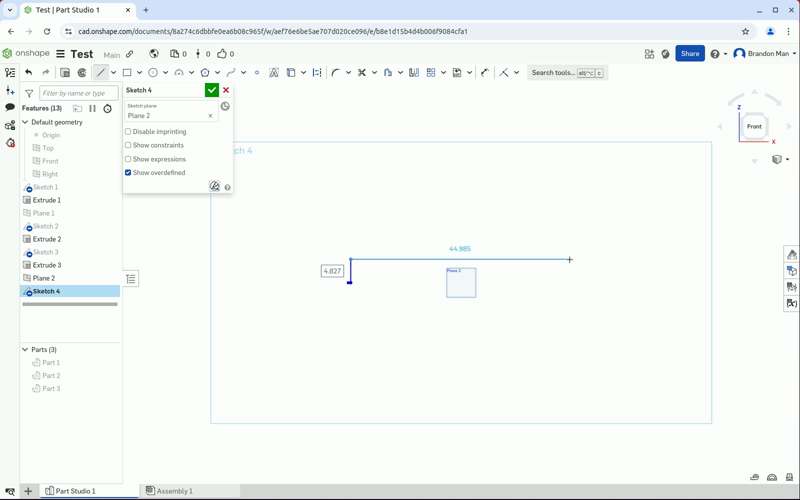
key_up(shift)
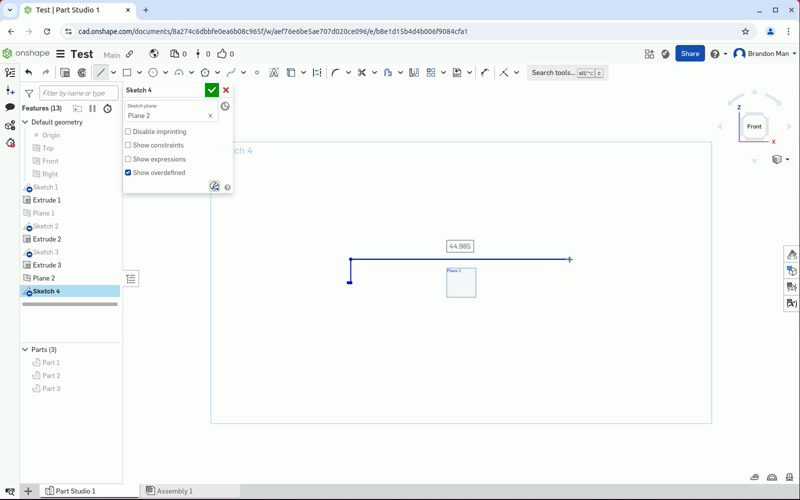
key_down(shift)
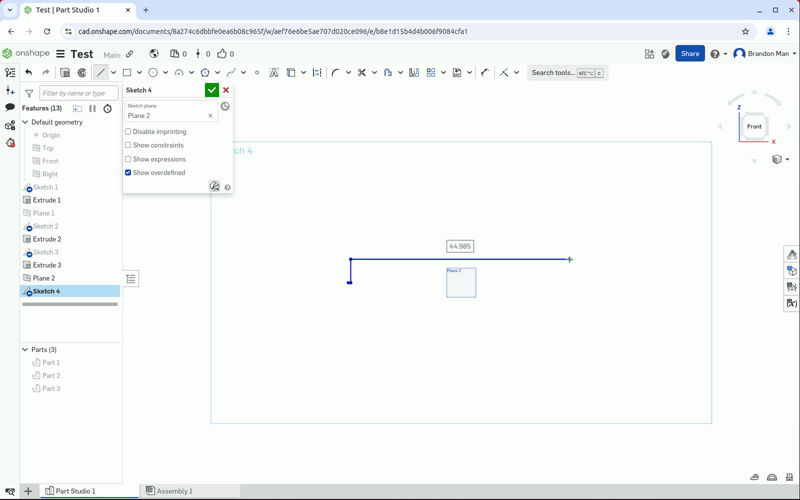
mouse_move(589, 259)
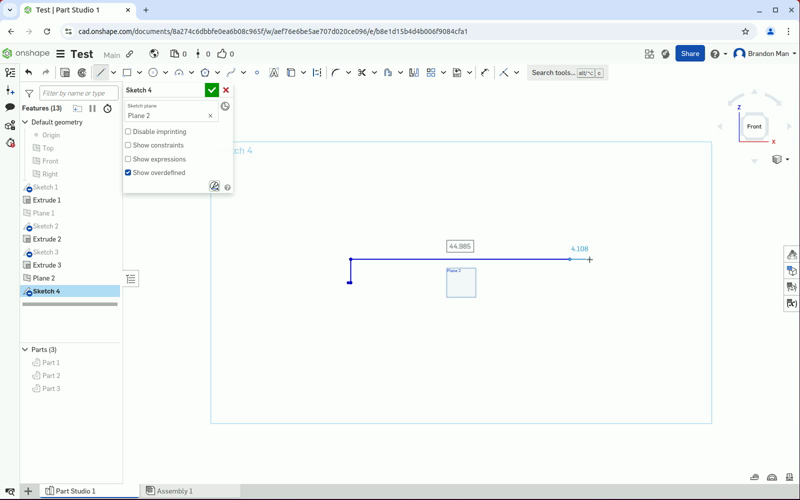
mouse_move(569, 282)
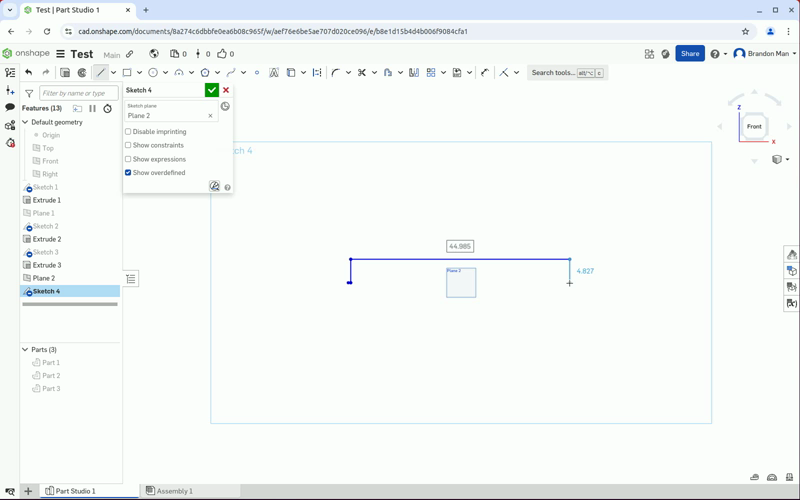
click(569, 282)
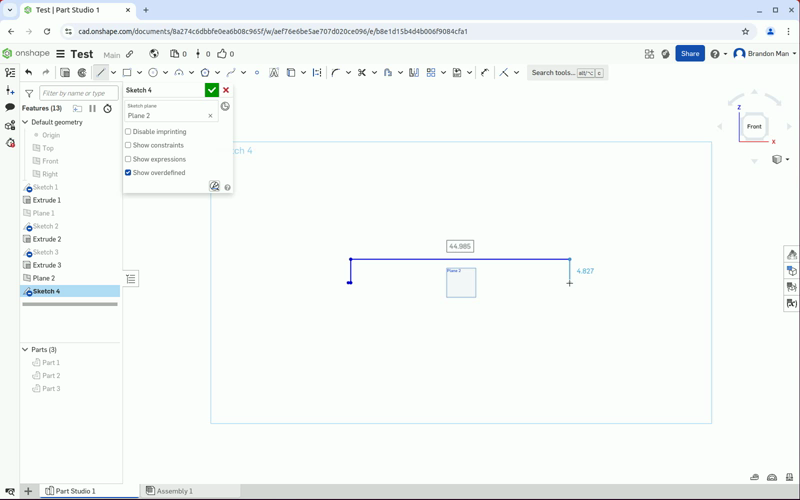
key_up(shift)
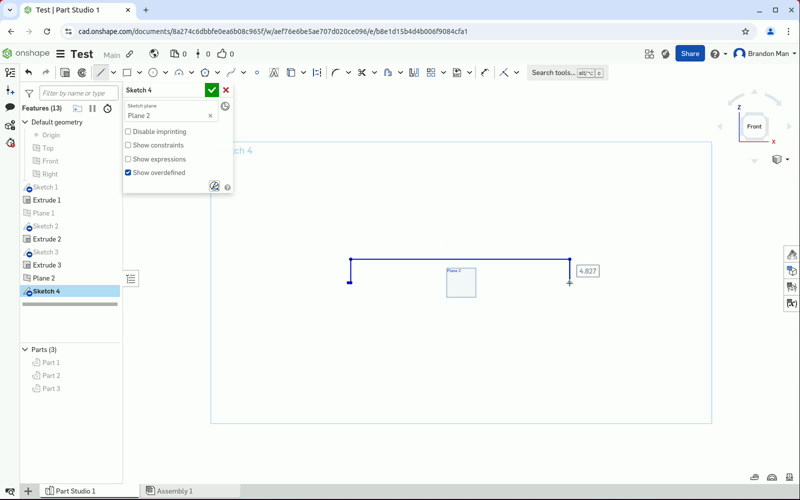
key_down(shift)
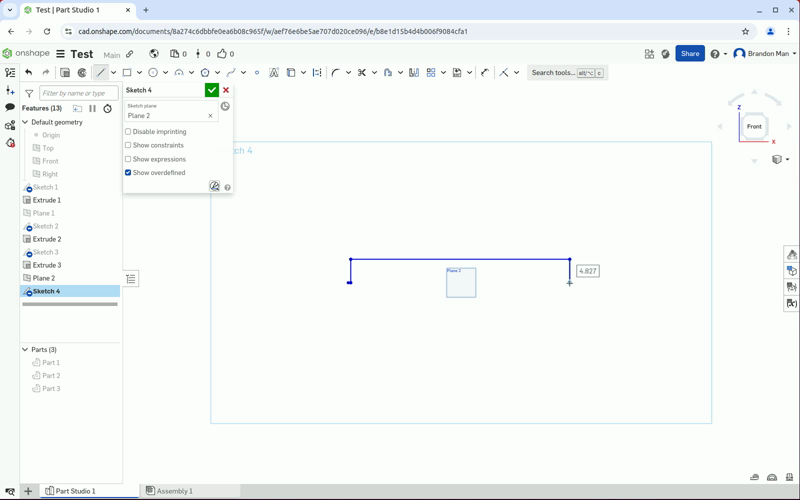
mouse_move(589, 282)
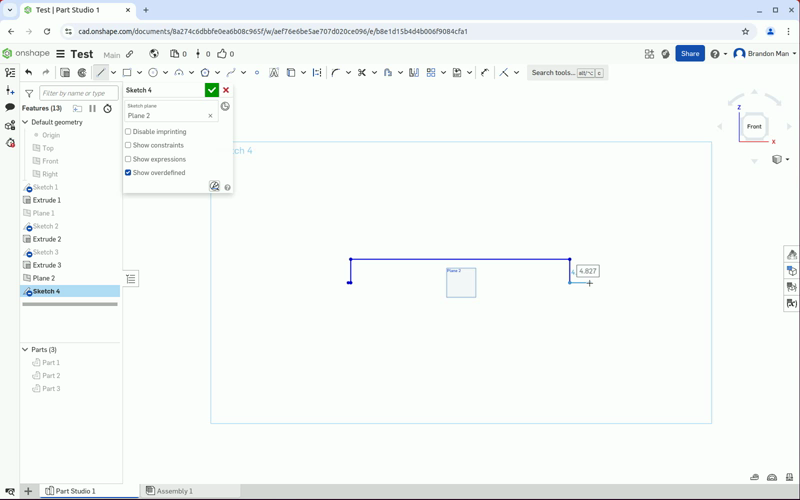
mouse_move(572, 282)
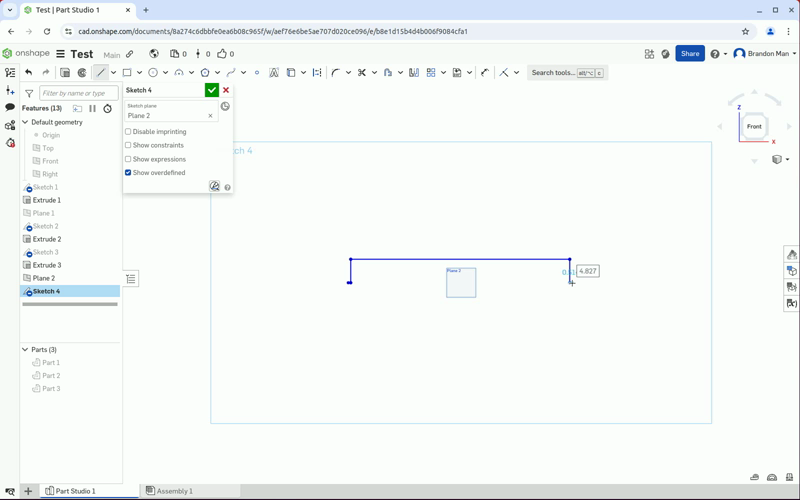
scroll(6)
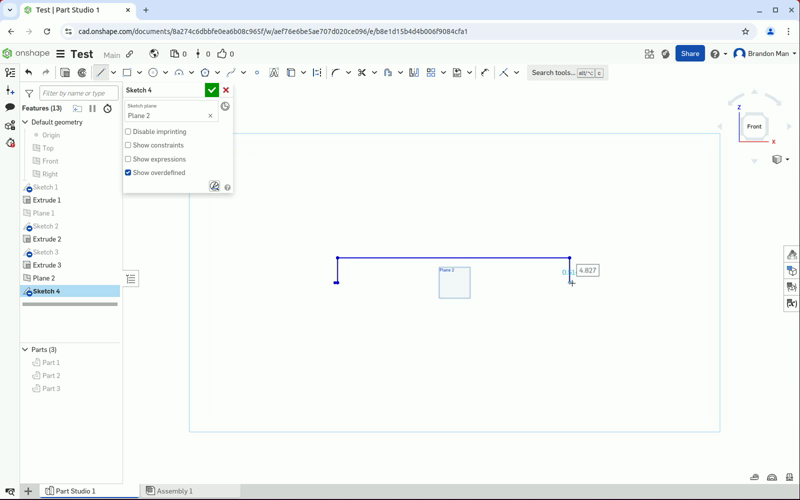
scroll(6)
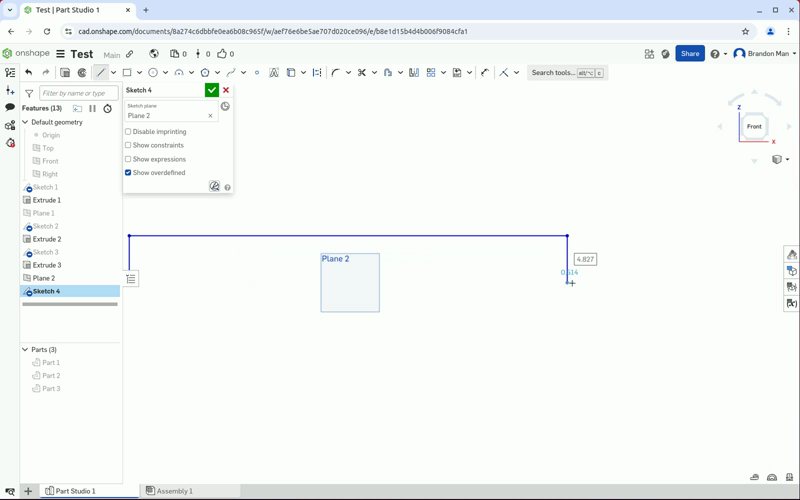
scroll(6)
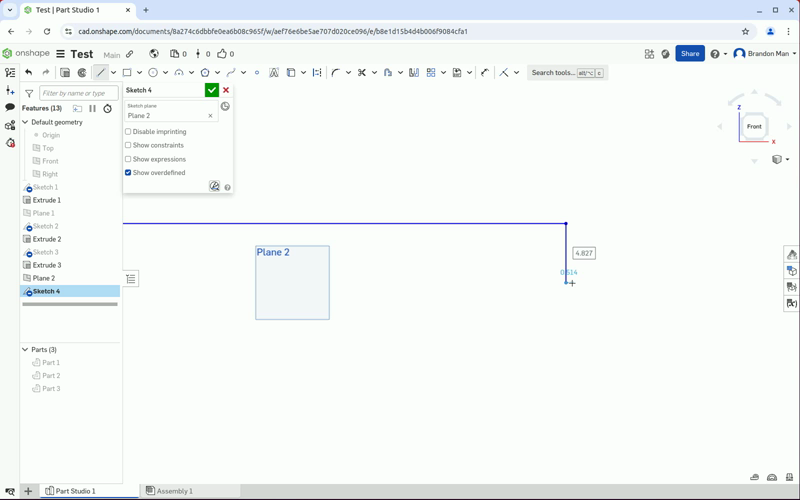
scroll(6)
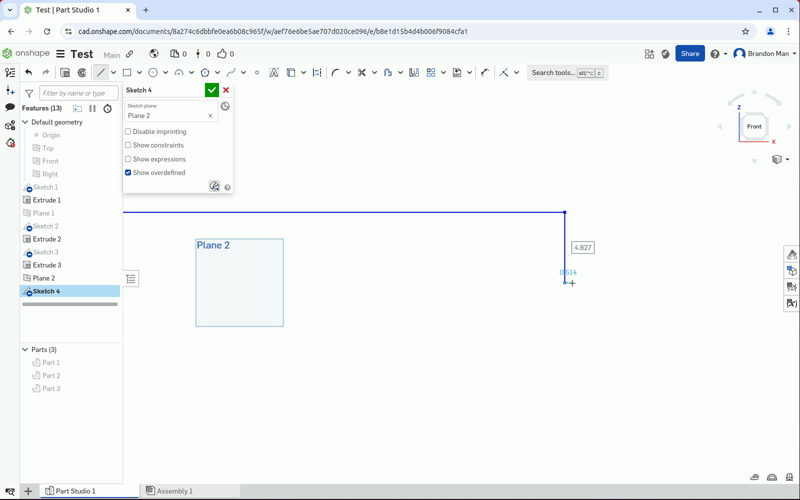
scroll(6)
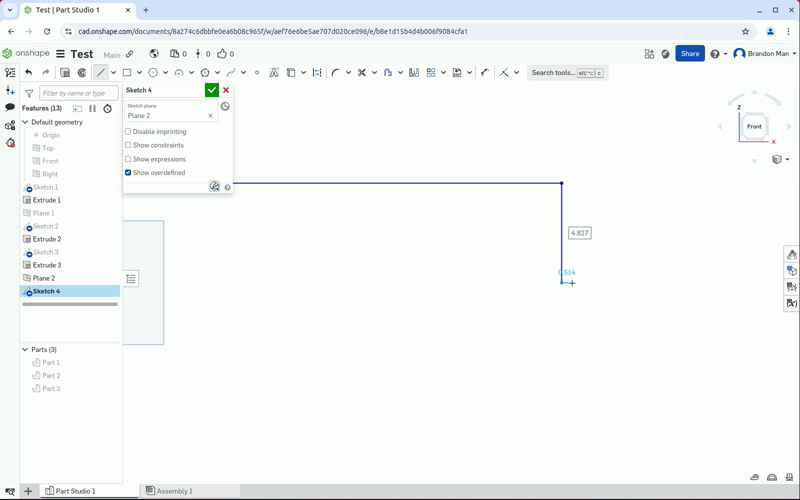
scroll(6)
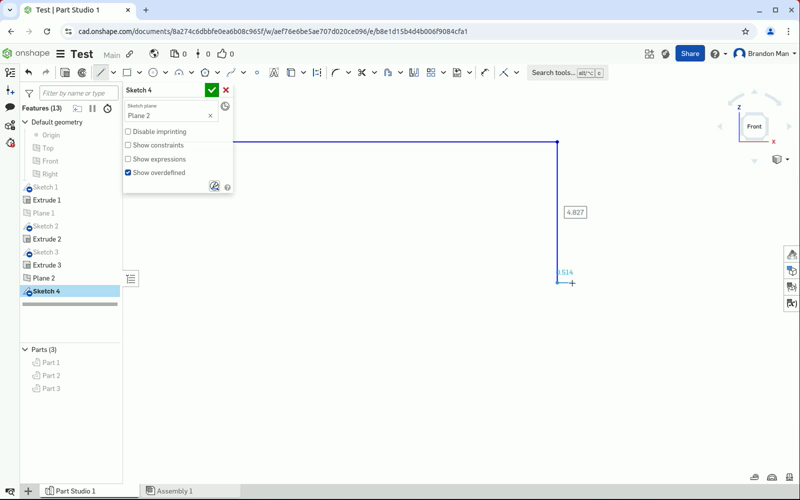
scroll(6)
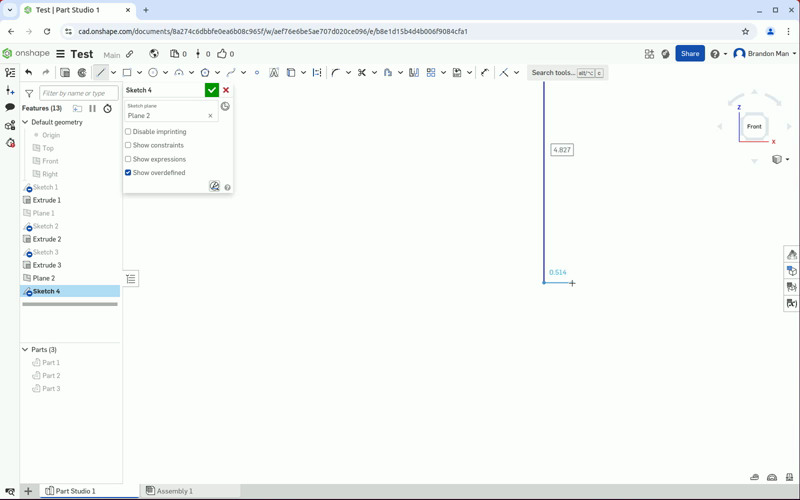
click(572, 282)
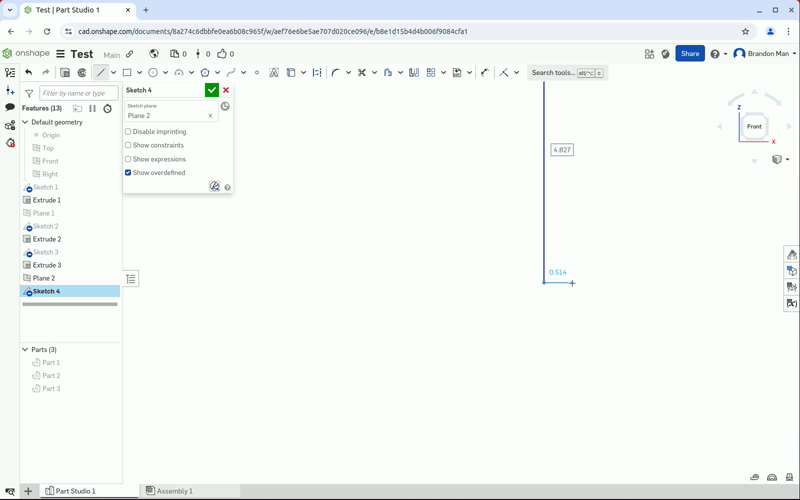
scroll(-6)
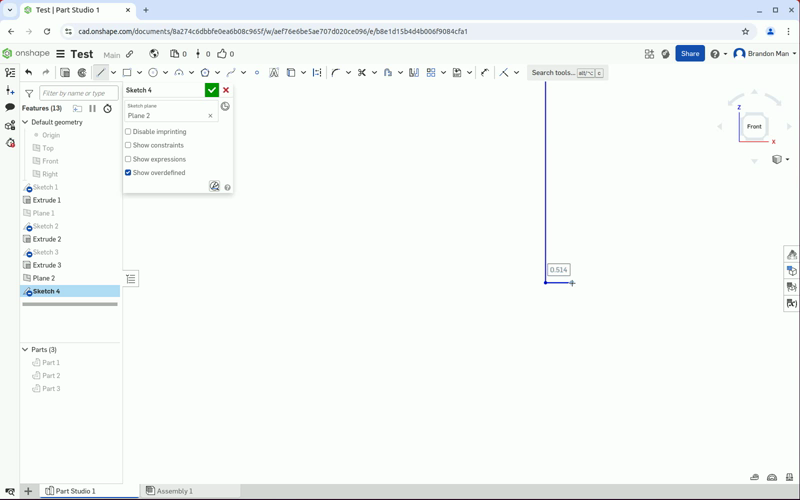
scroll(-6)
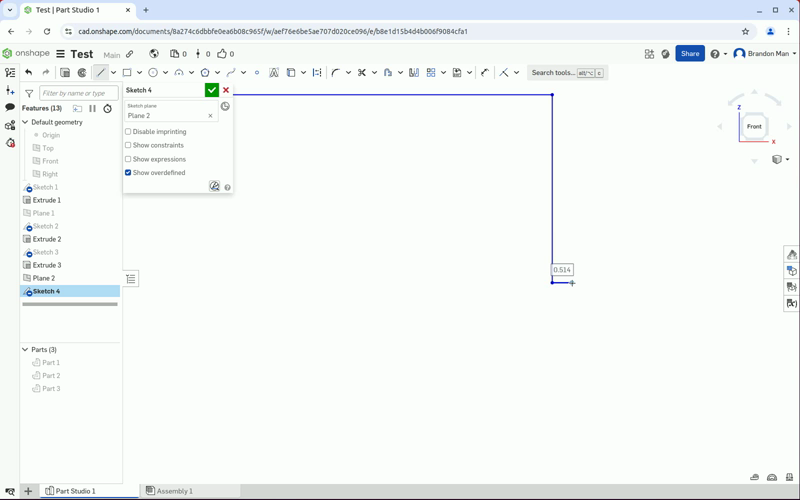
scroll(-6)
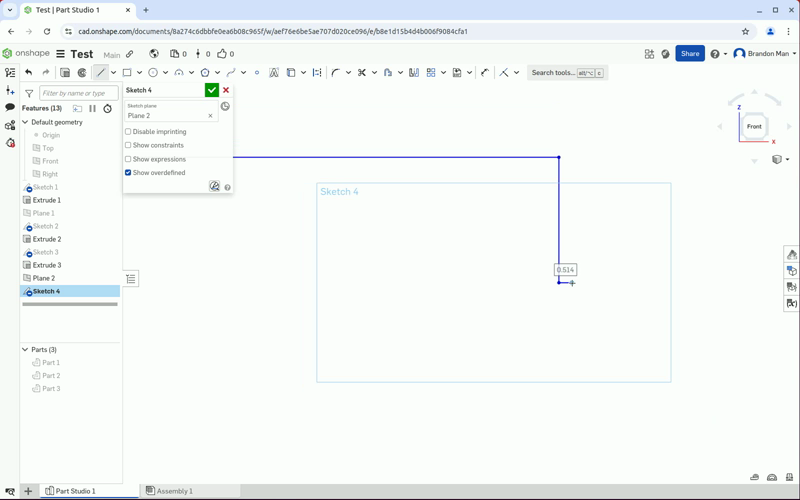
scroll(-6)
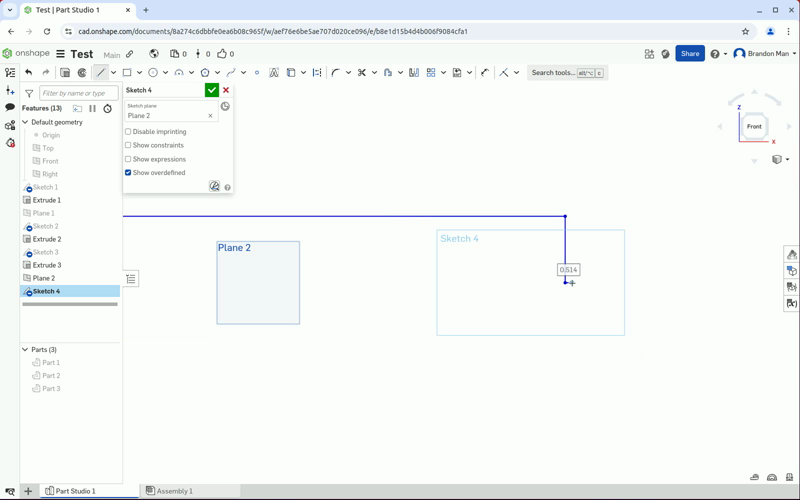
scroll(-6)
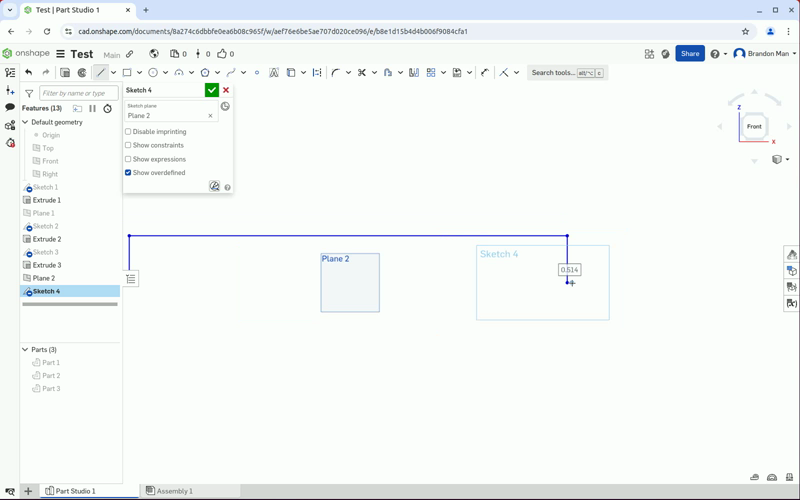
scroll(-6)
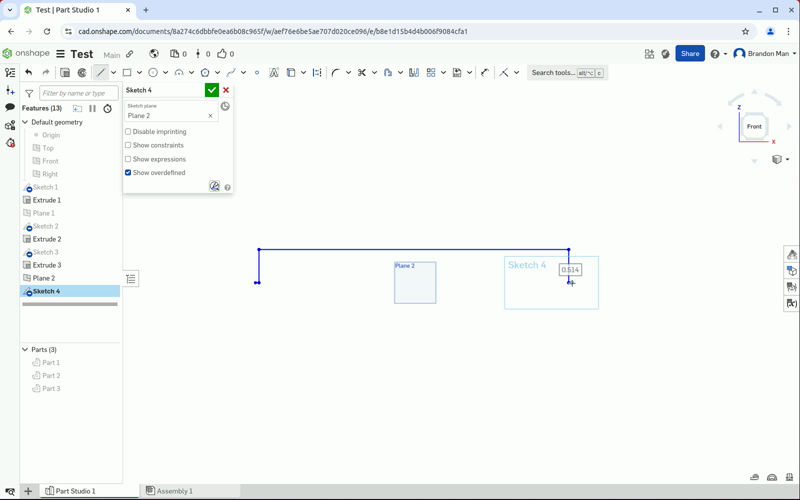
scroll(-6)
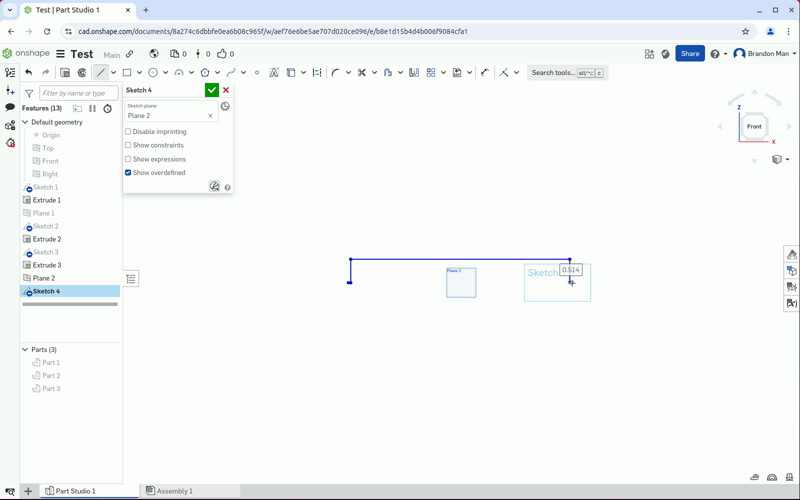
key_up(shift)
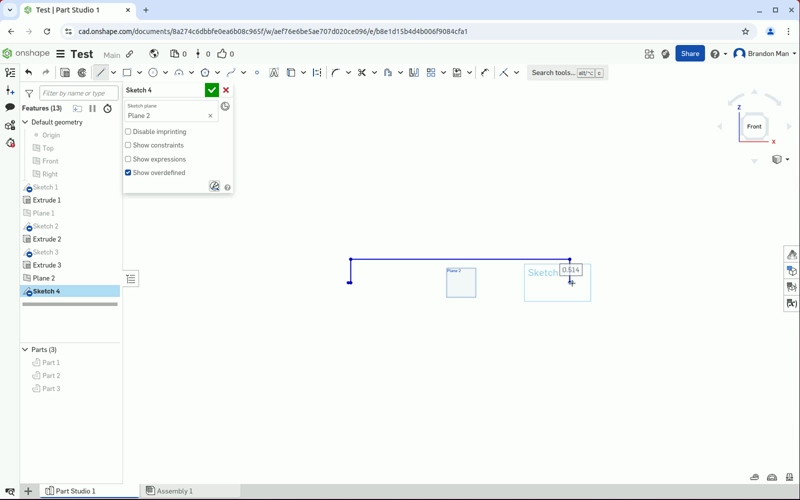
key_down(shift)
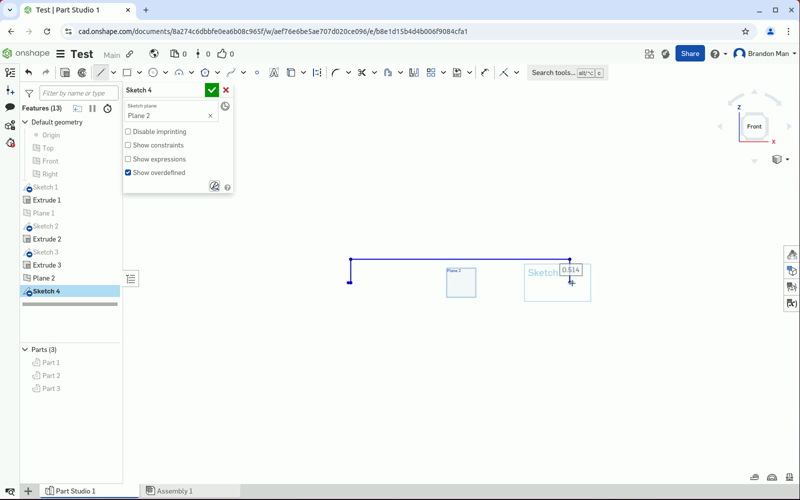
mouse_move(589, 282)
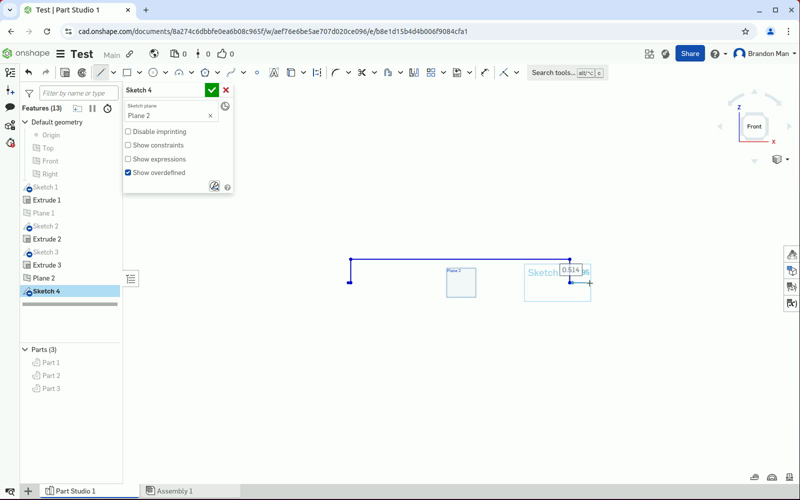
mouse_move(572, 257)
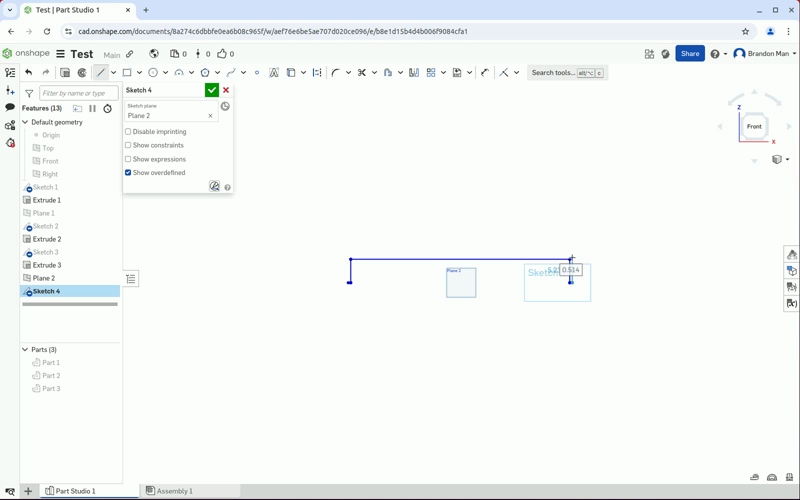
scroll(6)
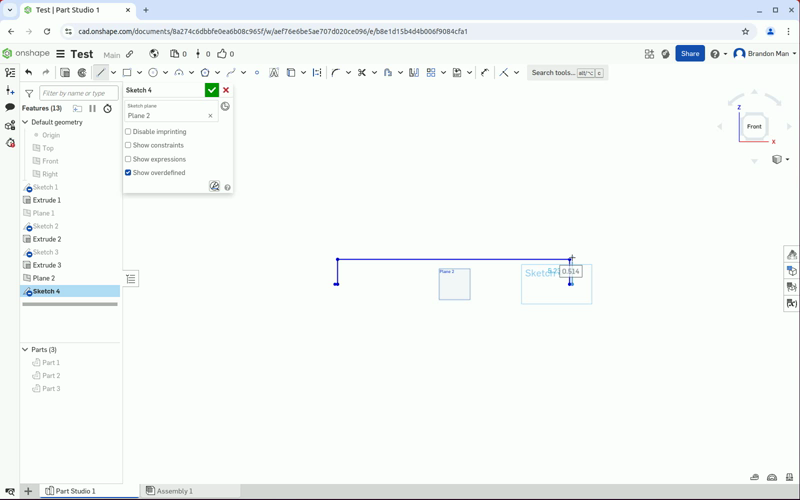
scroll(6)
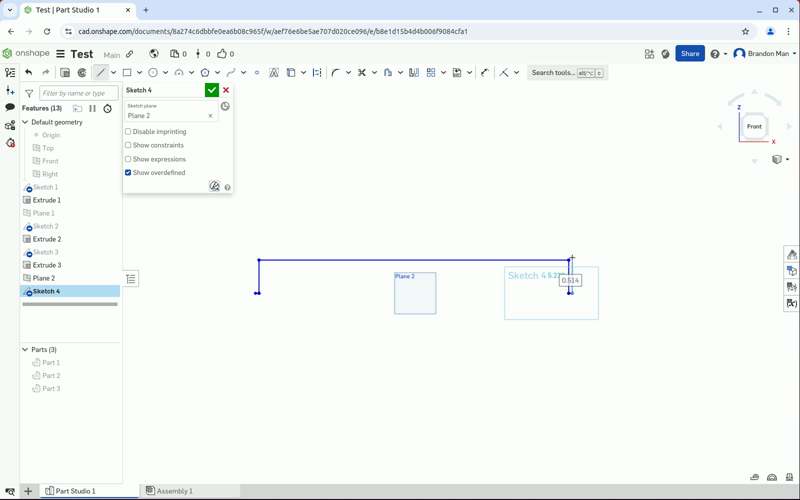
scroll(6)
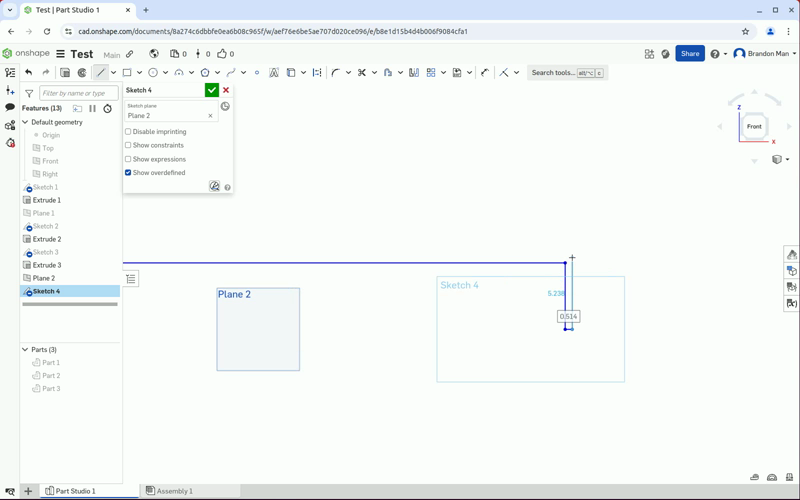
scroll(6)
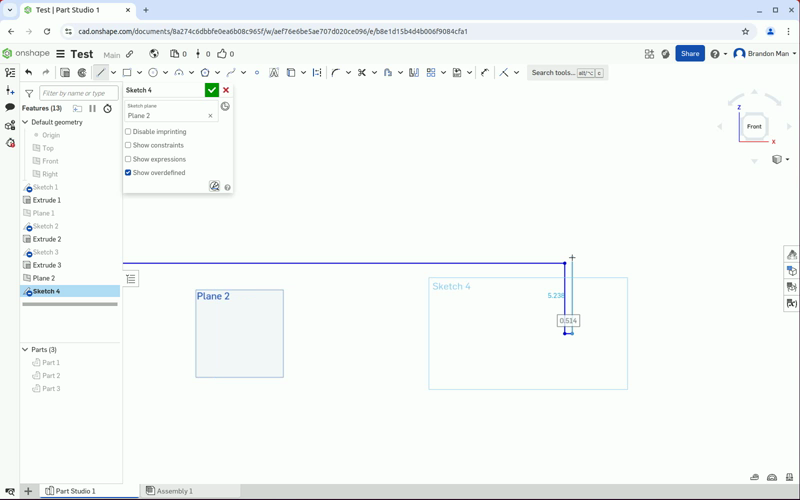
scroll(6)
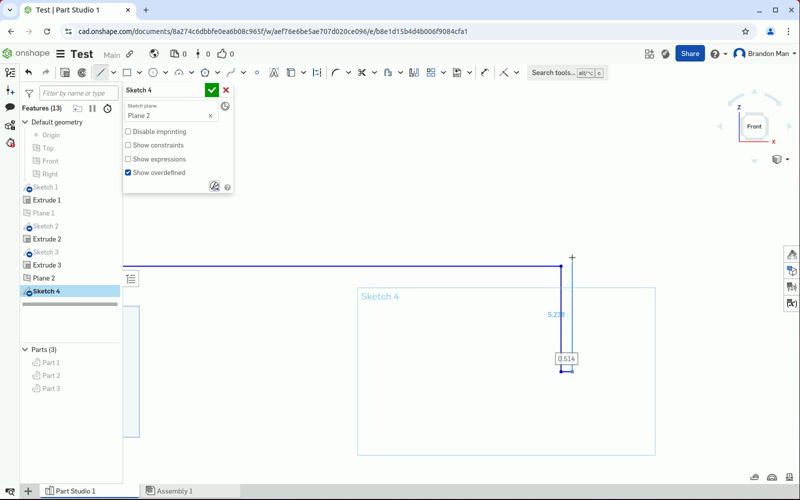
scroll(6)
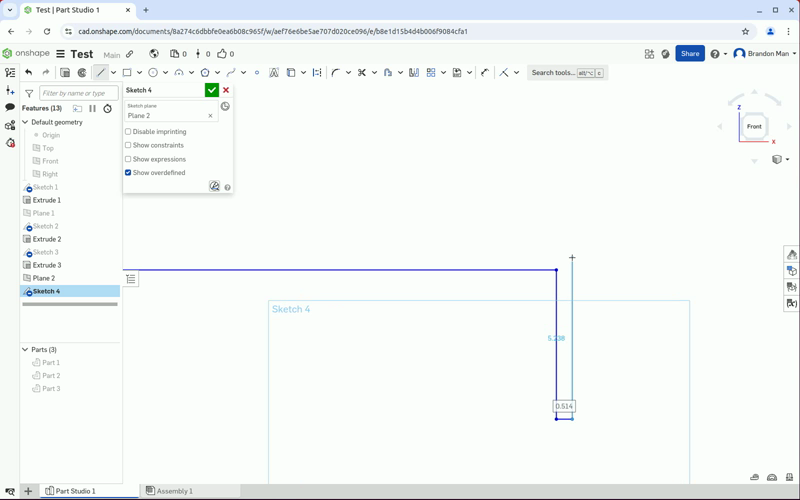
scroll(6)
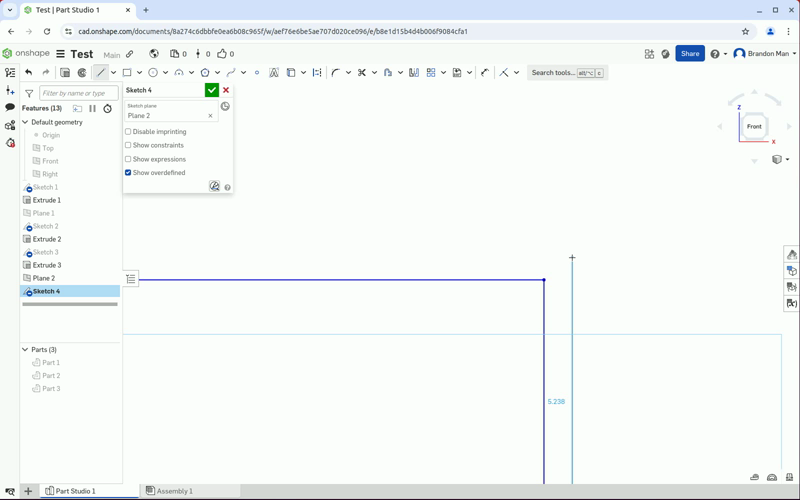
click(572, 257)
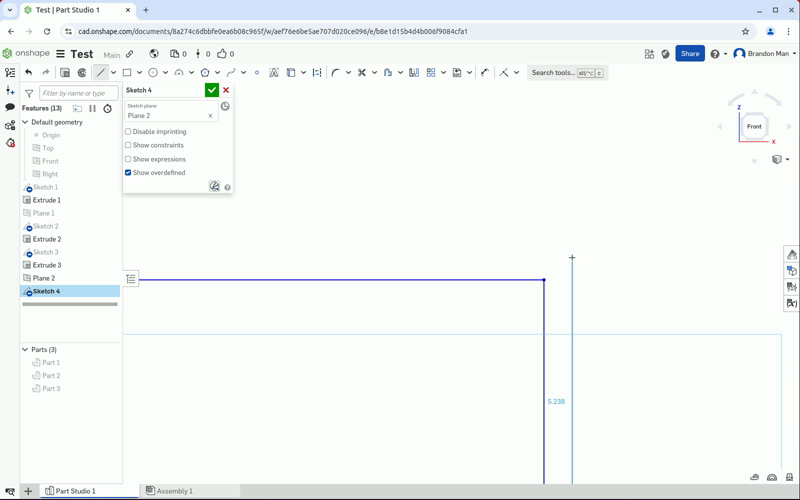
scroll(-6)
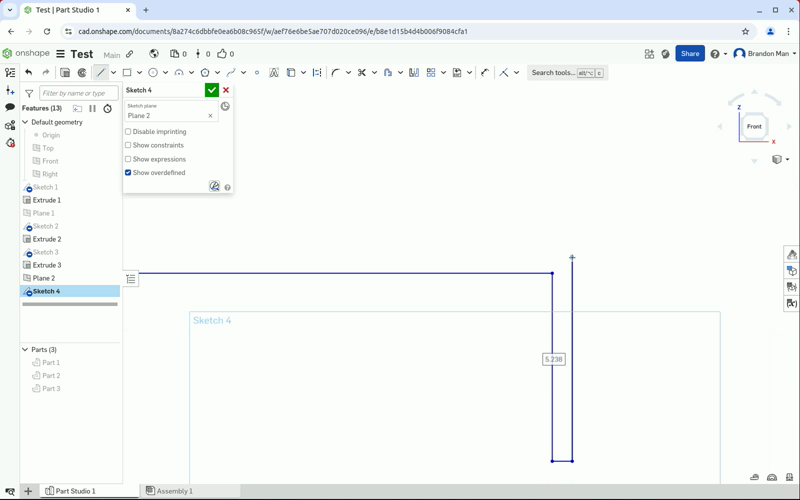
scroll(-6)
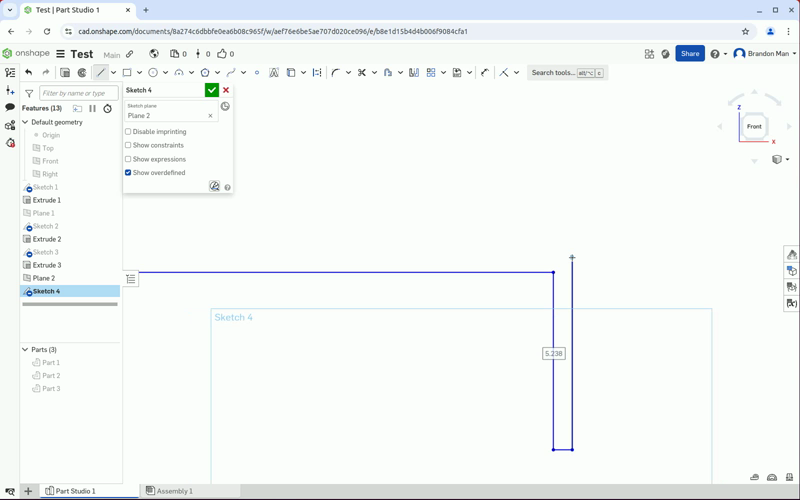
scroll(-6)
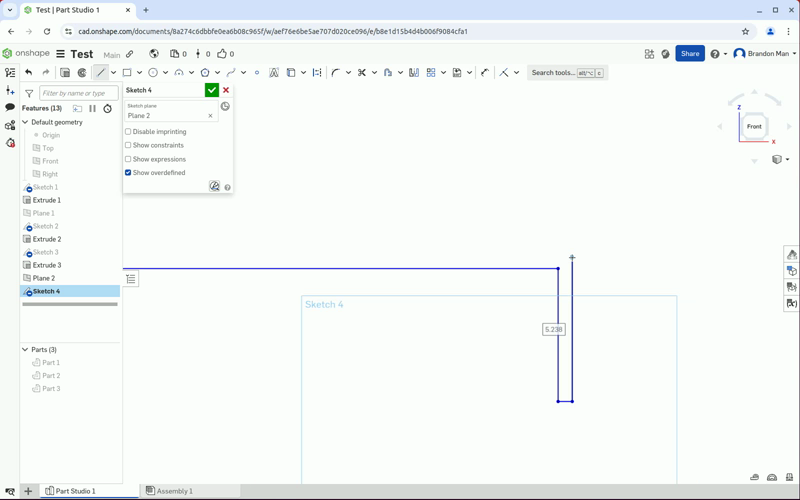
scroll(-6)
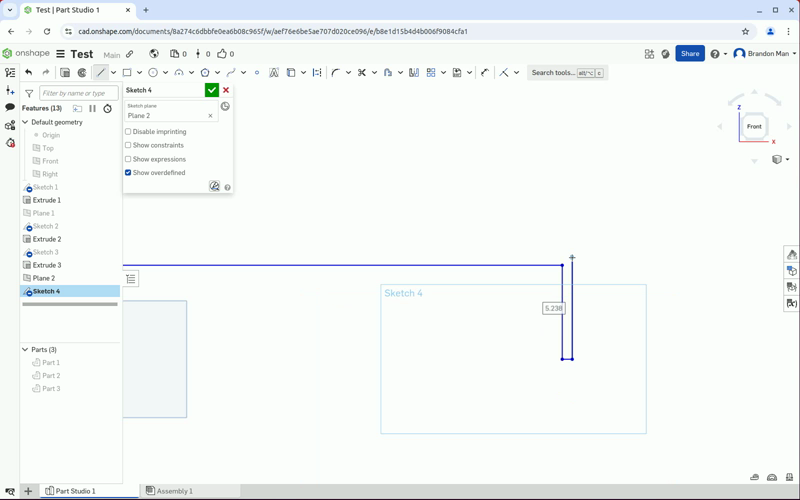
scroll(-6)
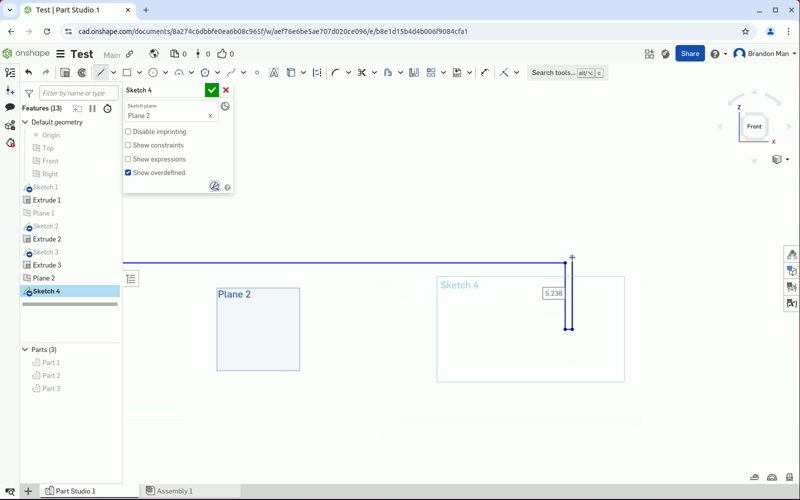
scroll(-6)
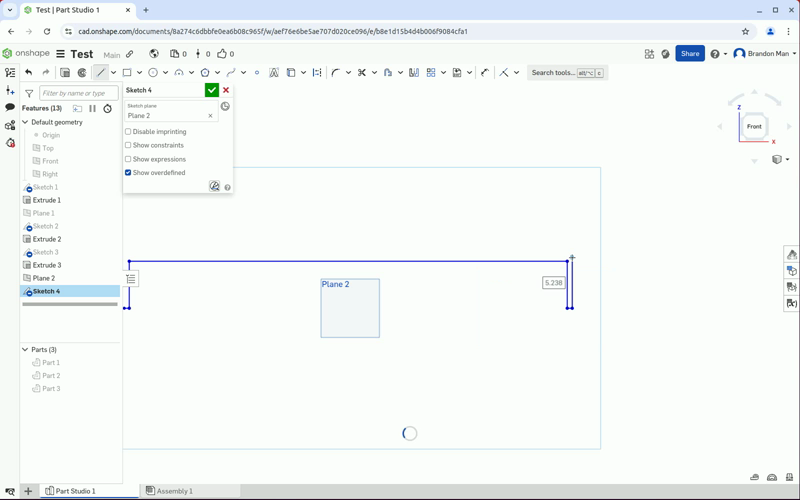
scroll(-6)
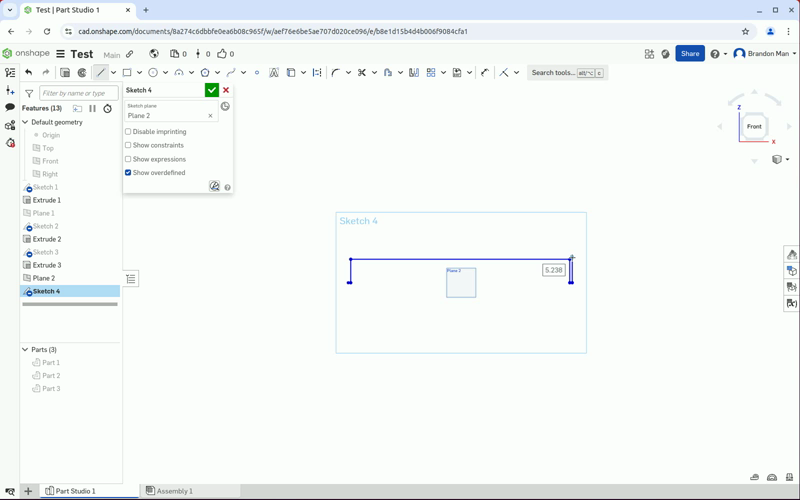
key_up(shift)
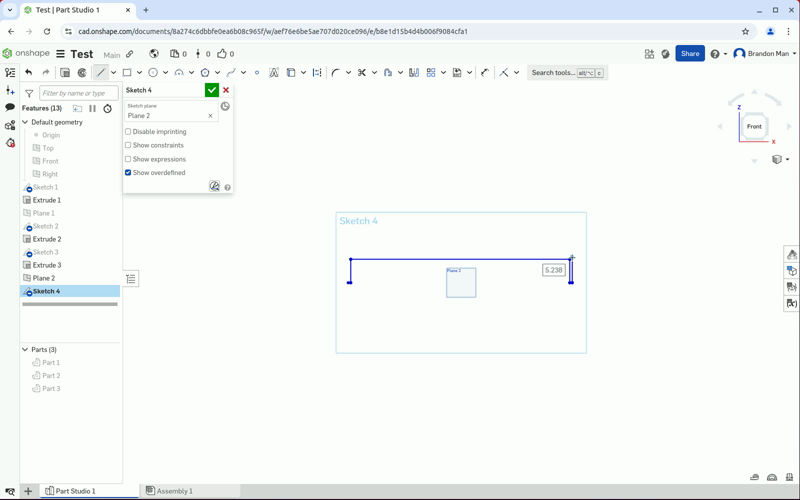
key_down(shift)
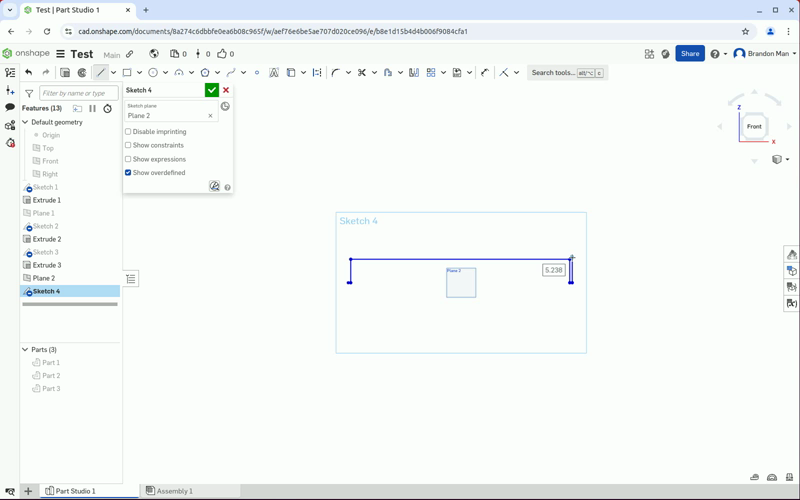
mouse_move(348, 257)
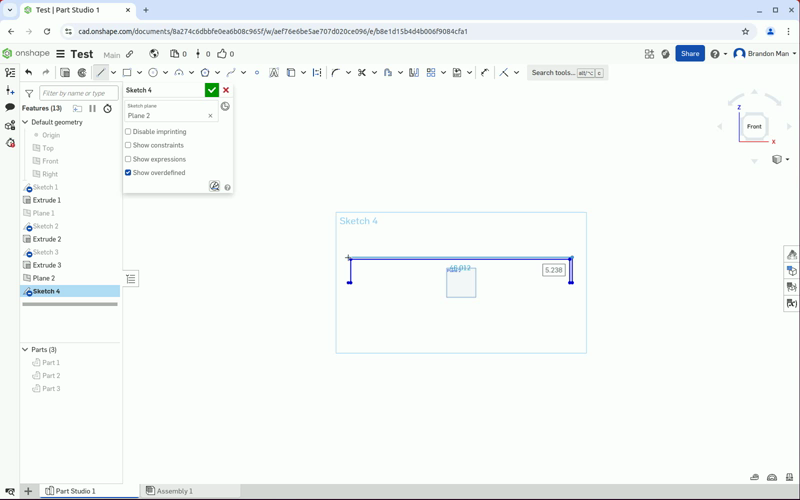
scroll(6)
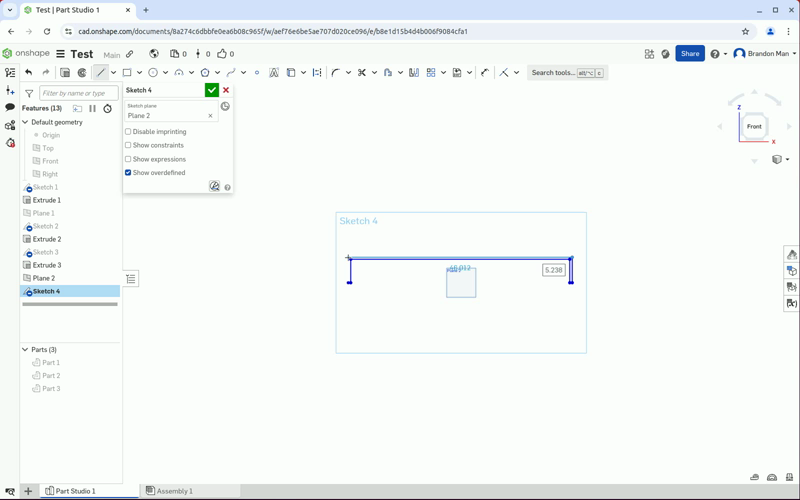
scroll(6)
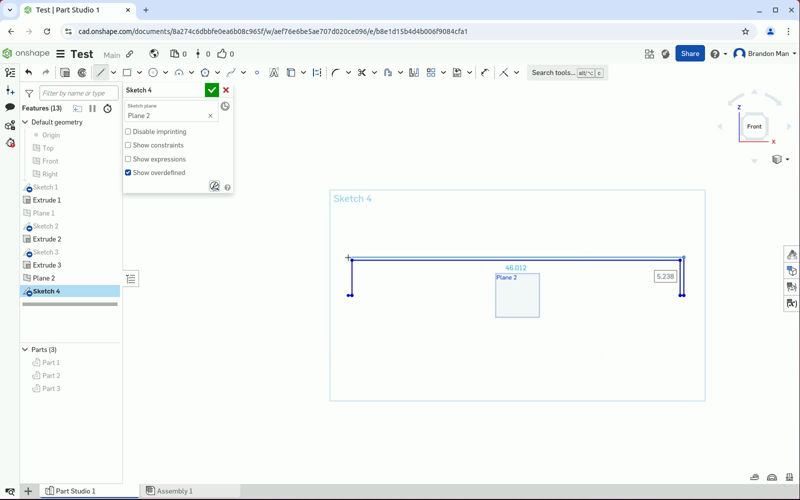
scroll(6)
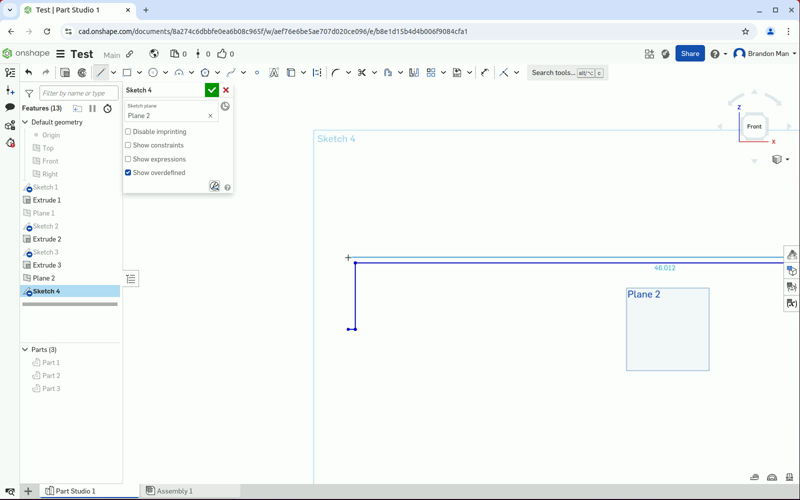
scroll(6)
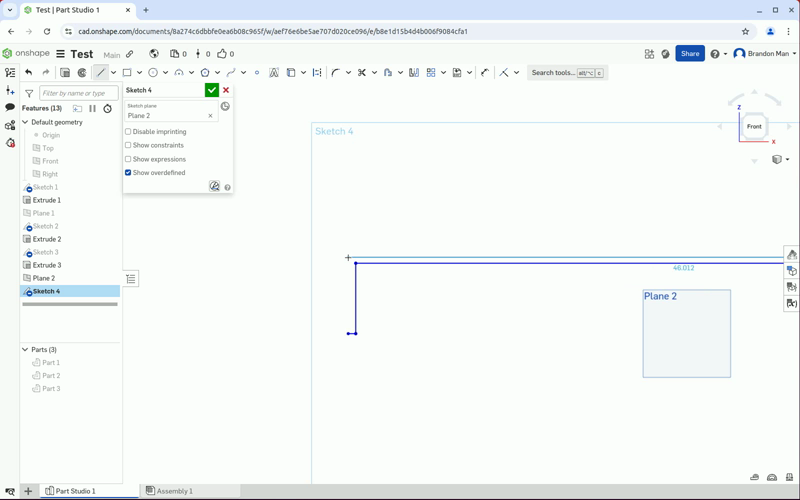
scroll(6)
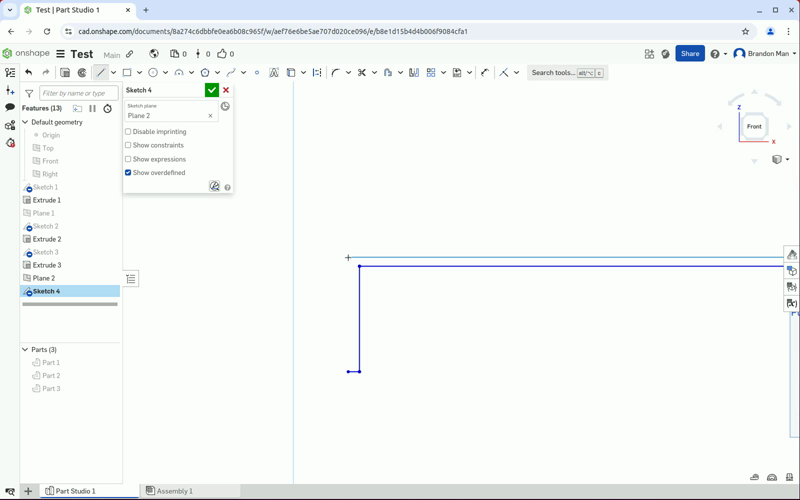
scroll(6)
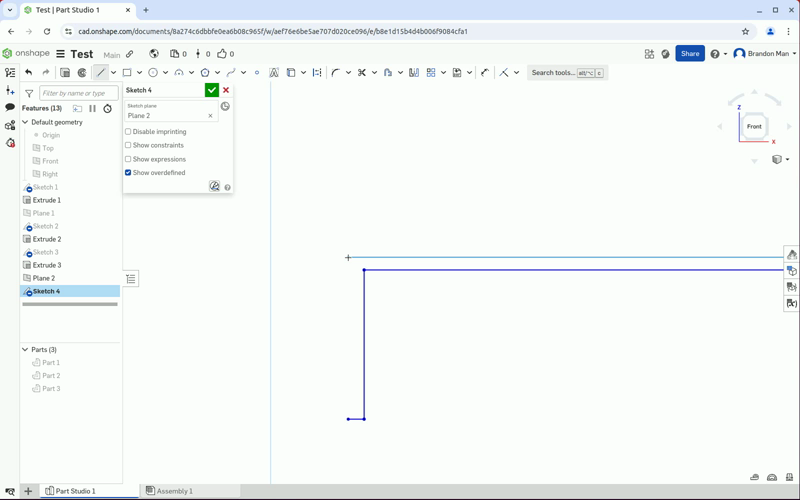
scroll(6)
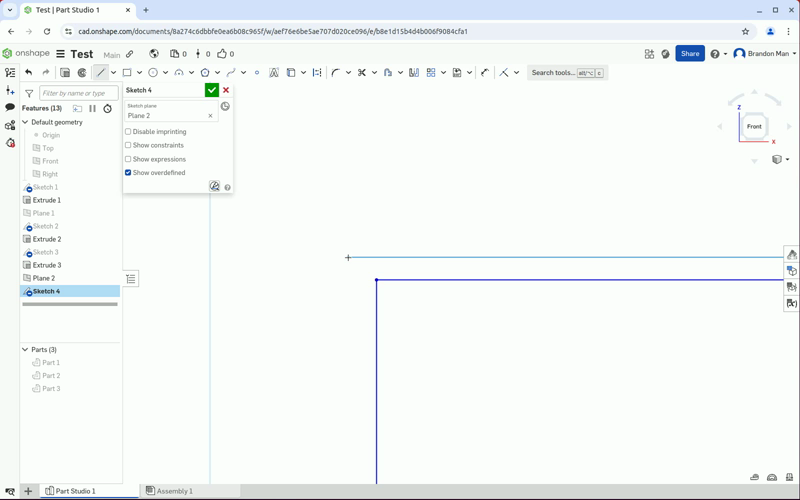
click(348, 257)
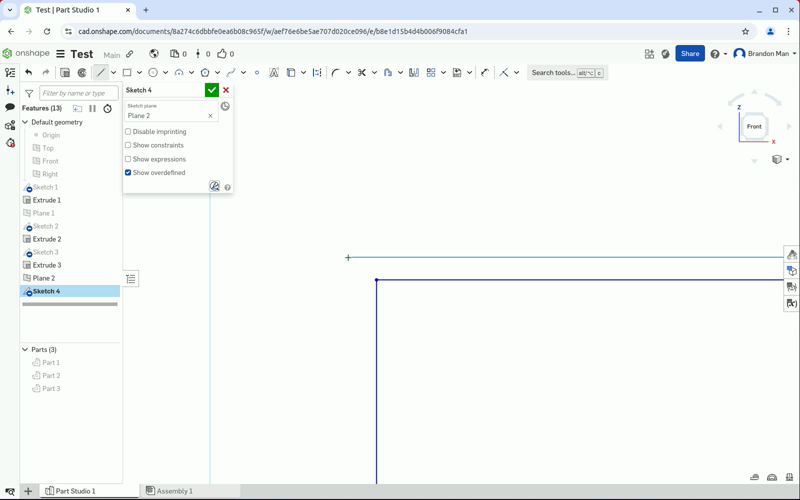
scroll(-6)
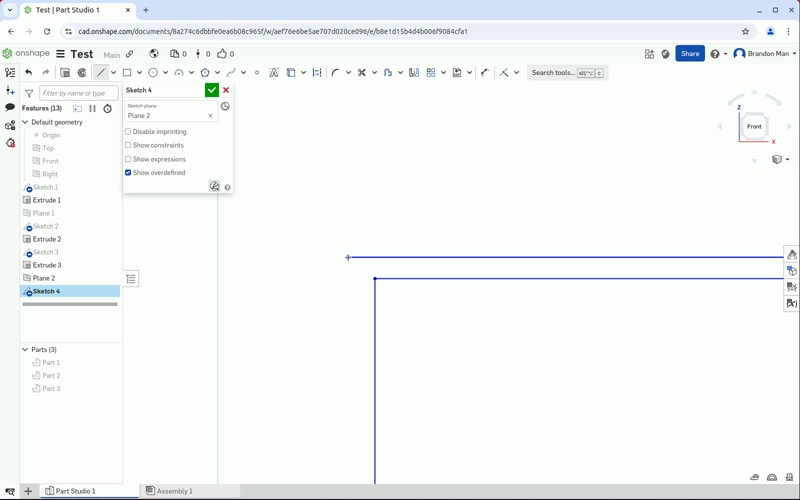
scroll(-6)
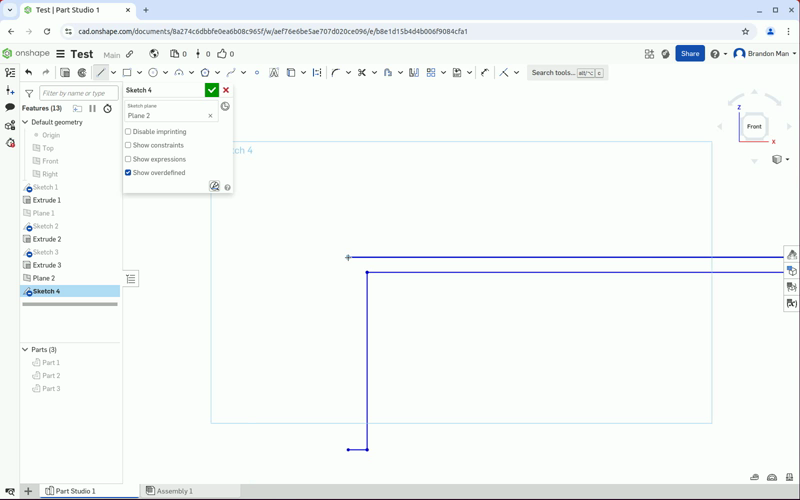
scroll(-6)
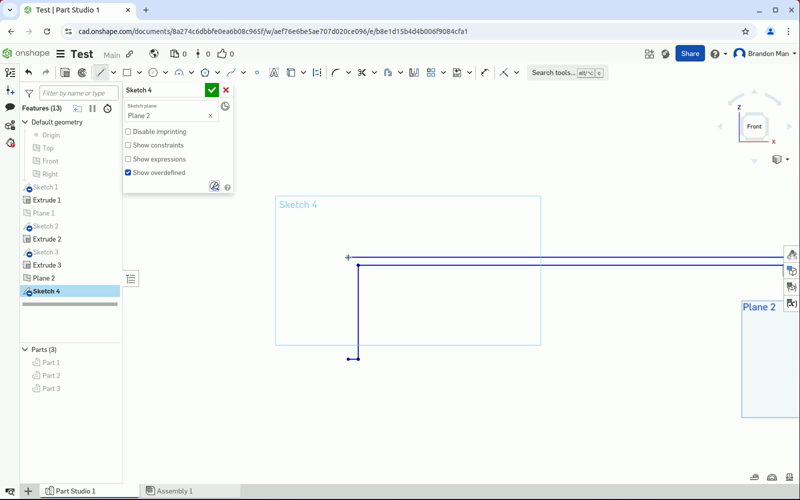
scroll(-6)
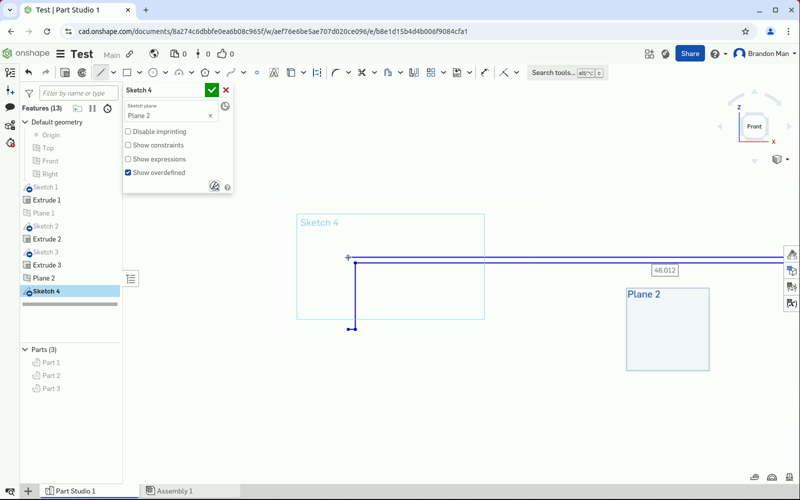
scroll(-6)
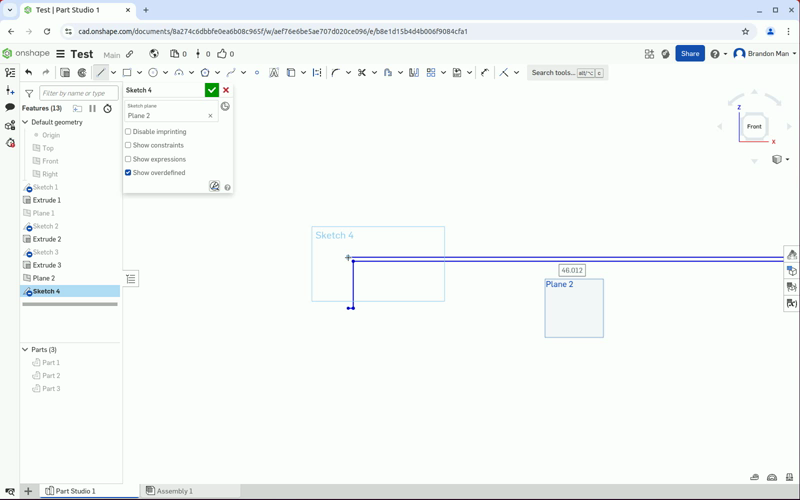
scroll(-6)
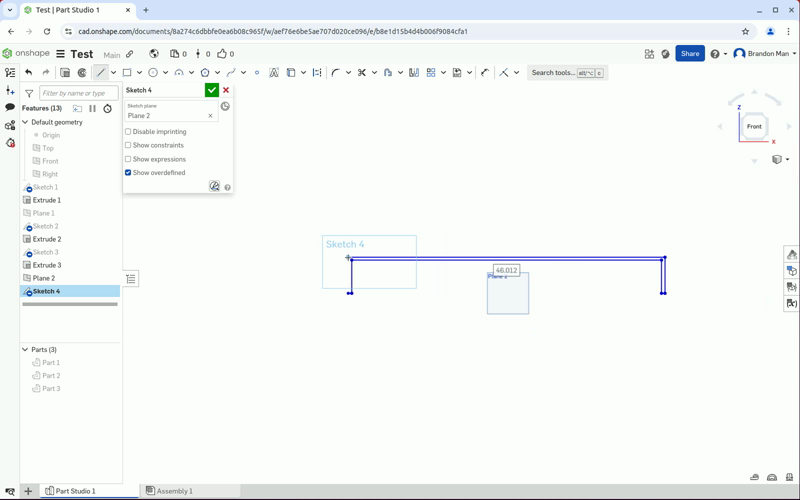
scroll(-6)
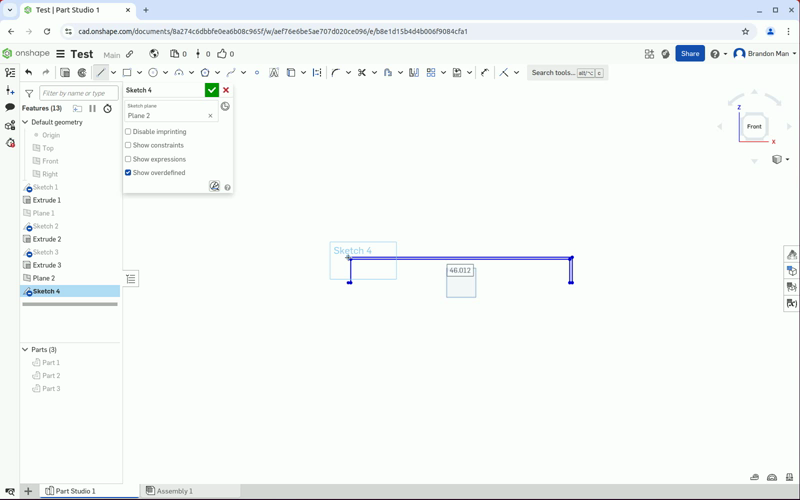
key_up(shift)
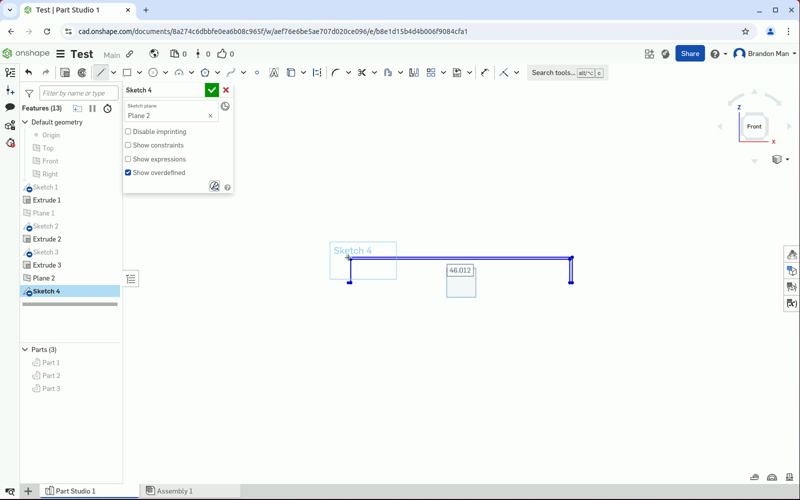
mouse_move(378, 257)
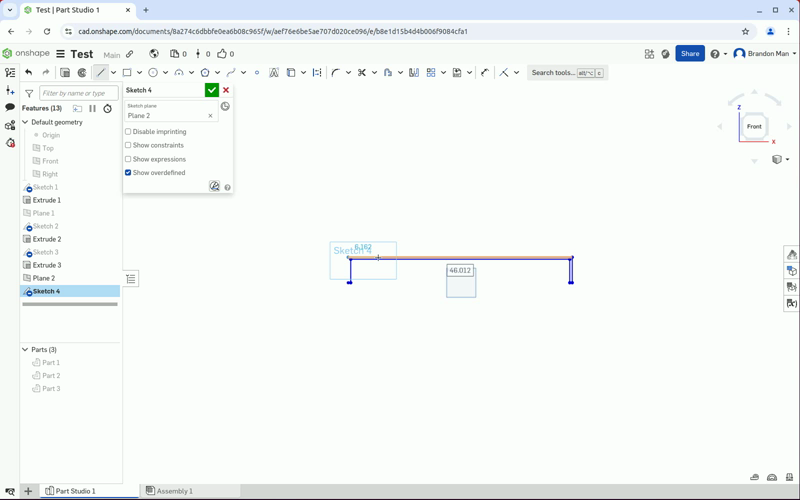
key_down(shift)
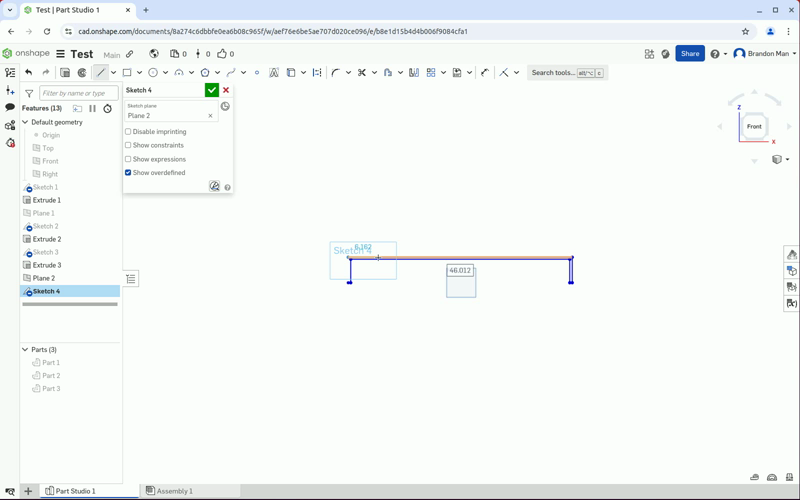
mouse_move(348, 282)
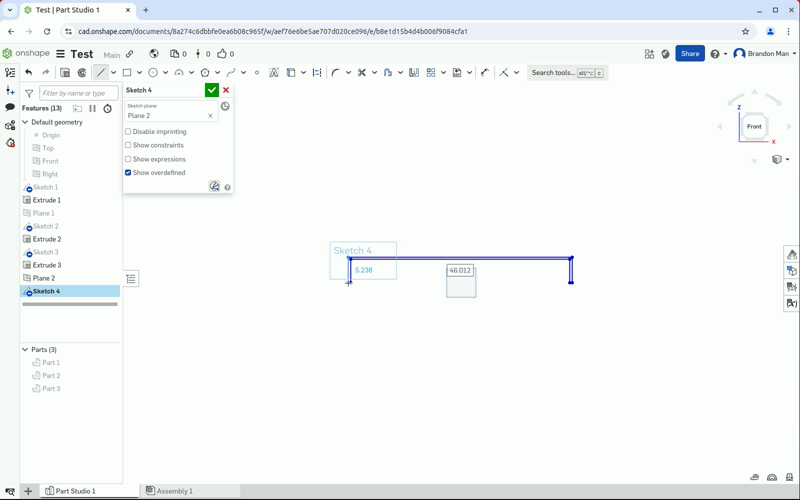
scroll(6)
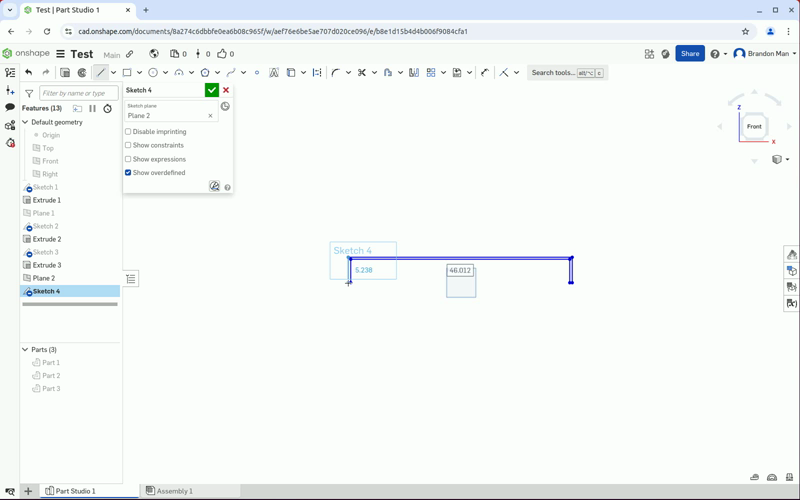
scroll(6)
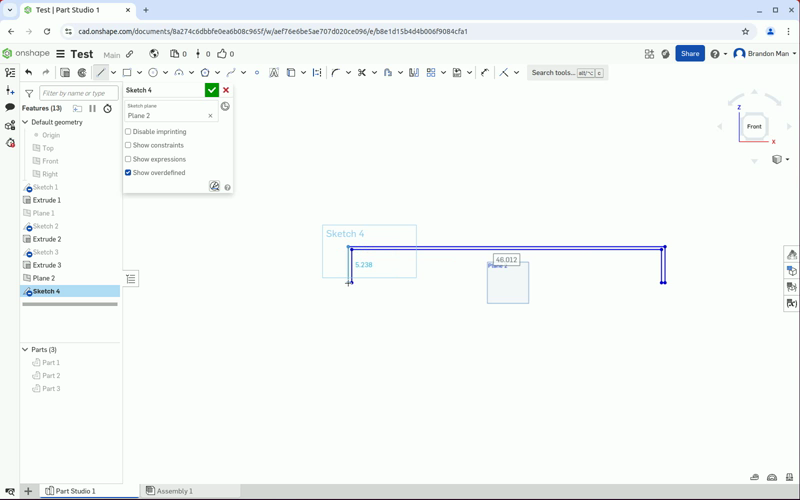
scroll(6)
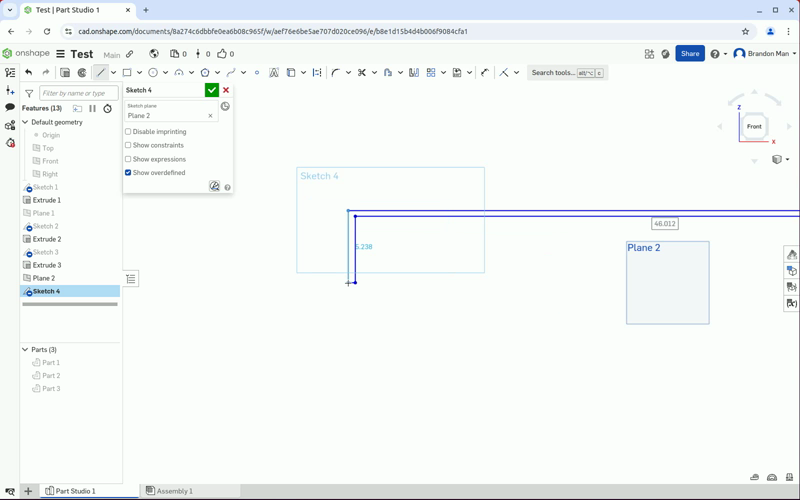
scroll(6)
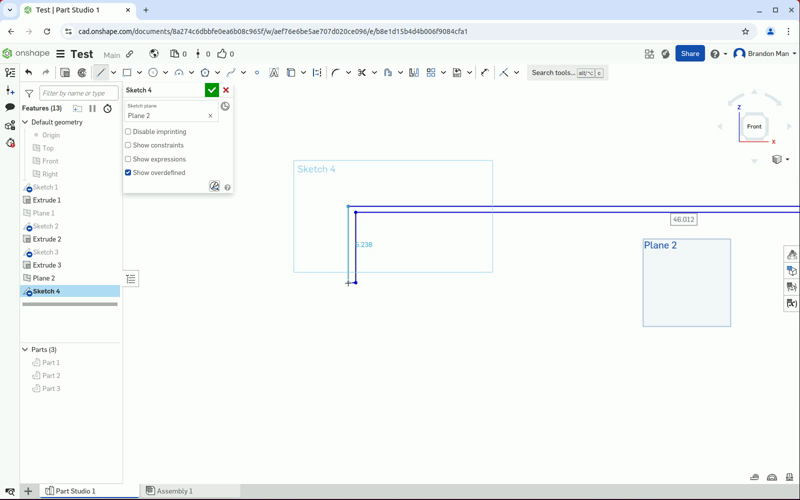
scroll(6)
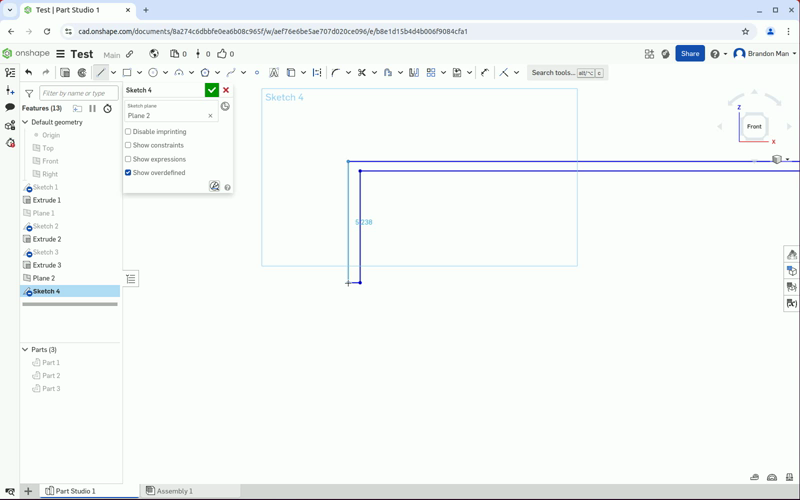
scroll(6)
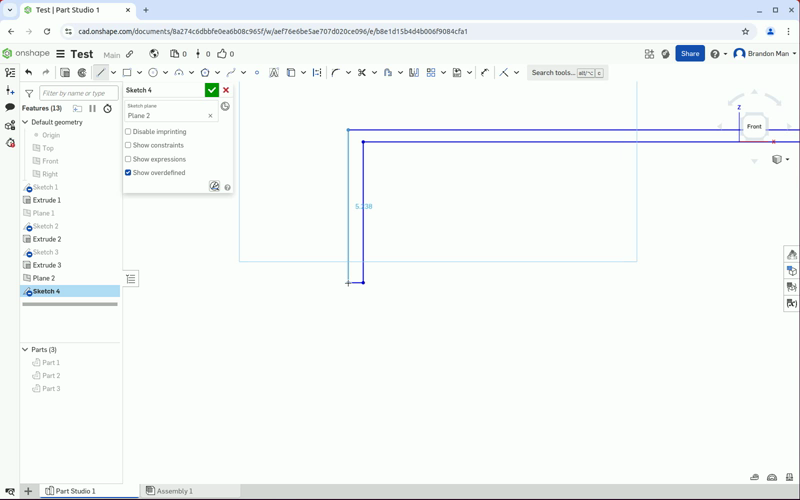
scroll(6)
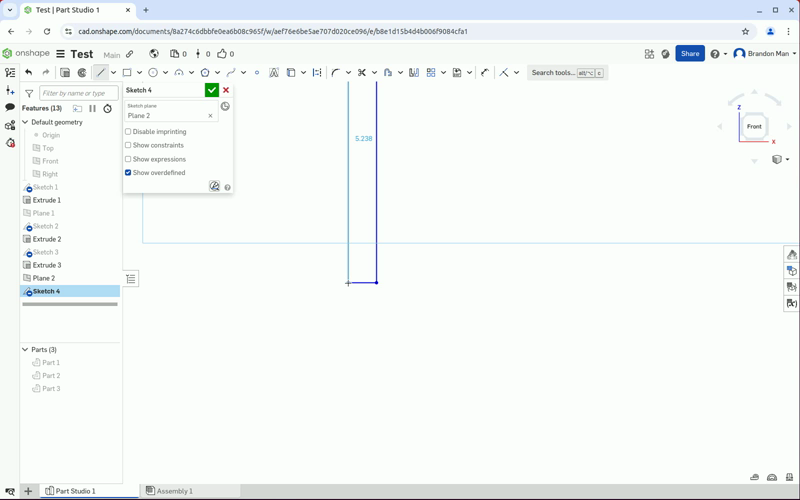
key_up(shift)
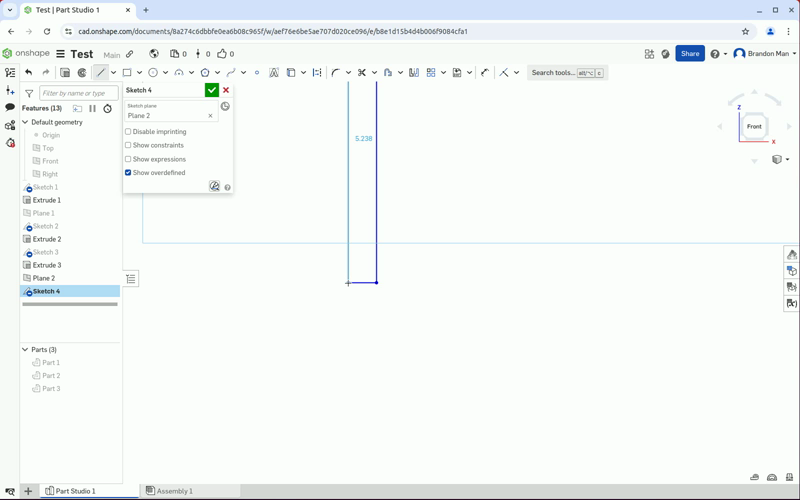
click(348, 282)
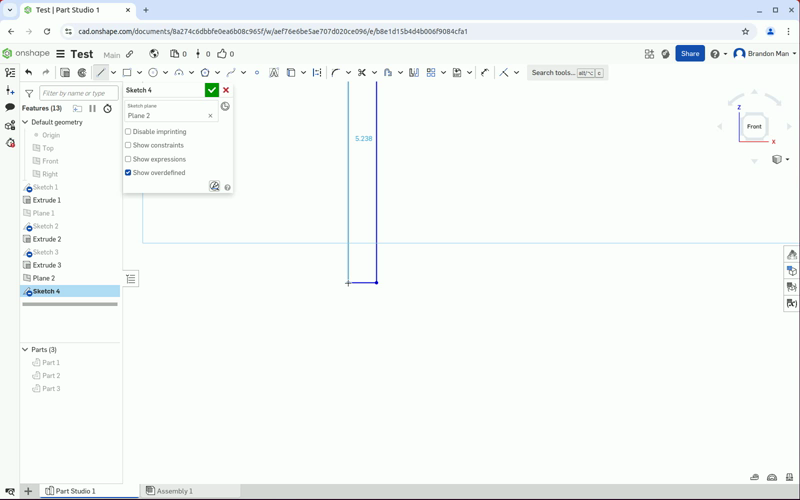
scroll(-6)
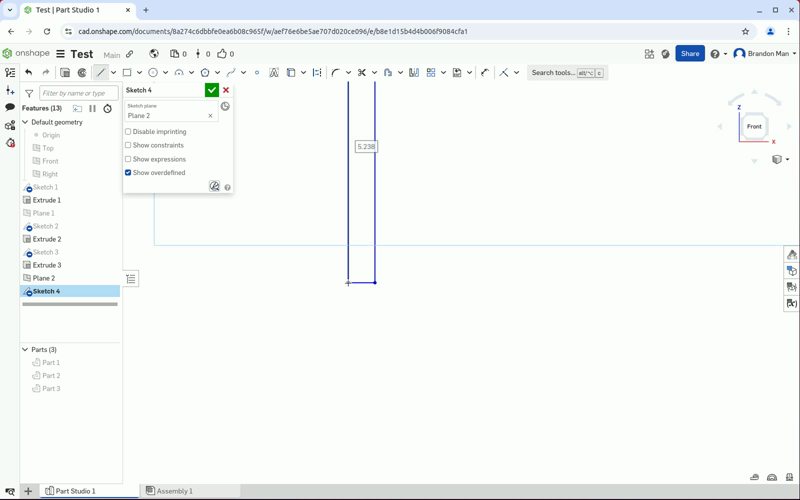
scroll(-6)
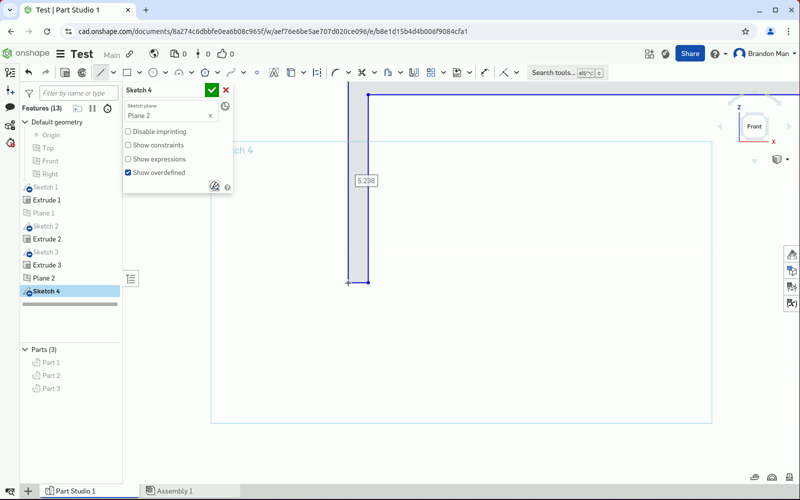
scroll(-6)
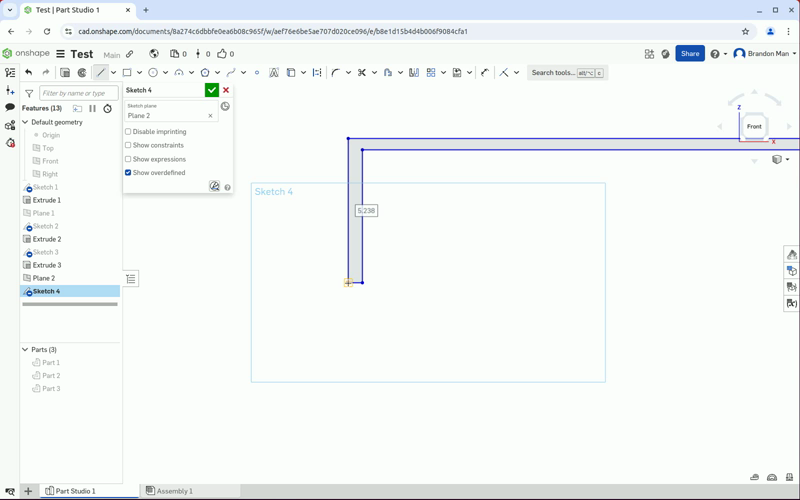
scroll(-6)
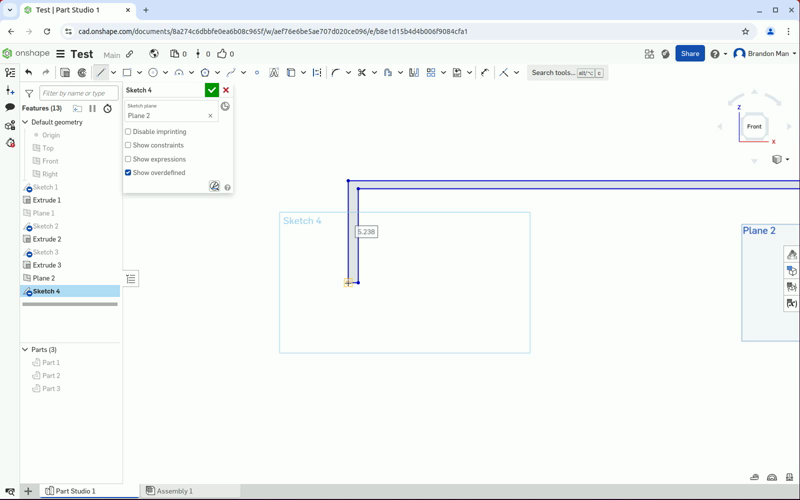
scroll(-6)
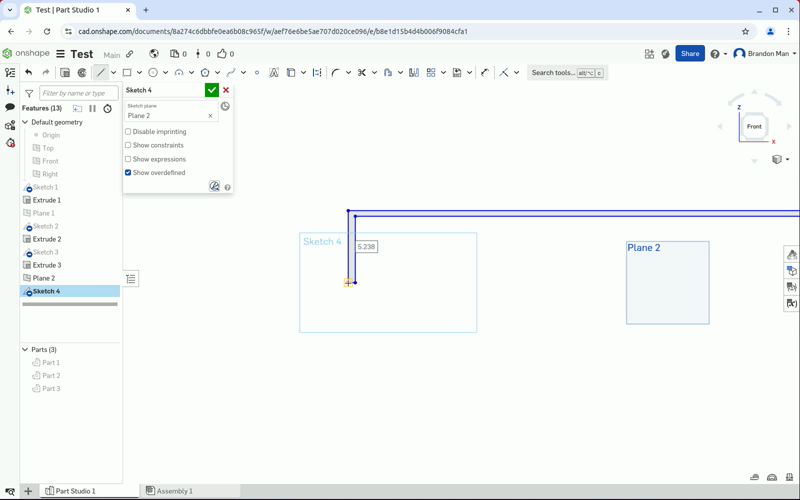
scroll(-6)
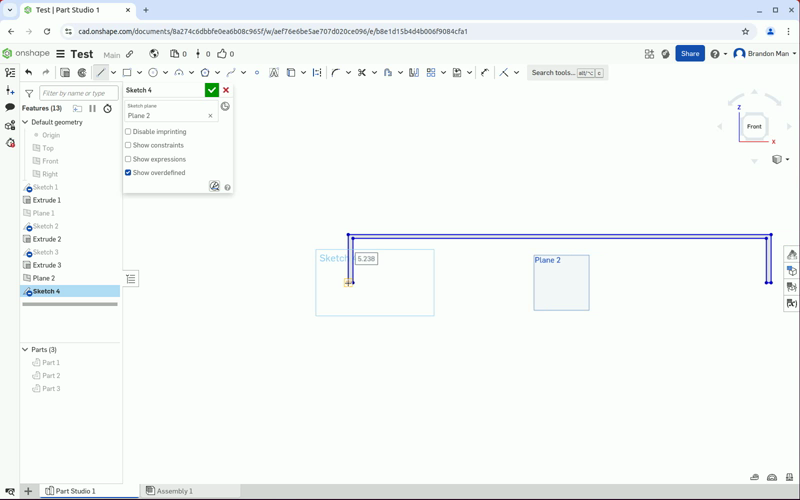
scroll(-6)
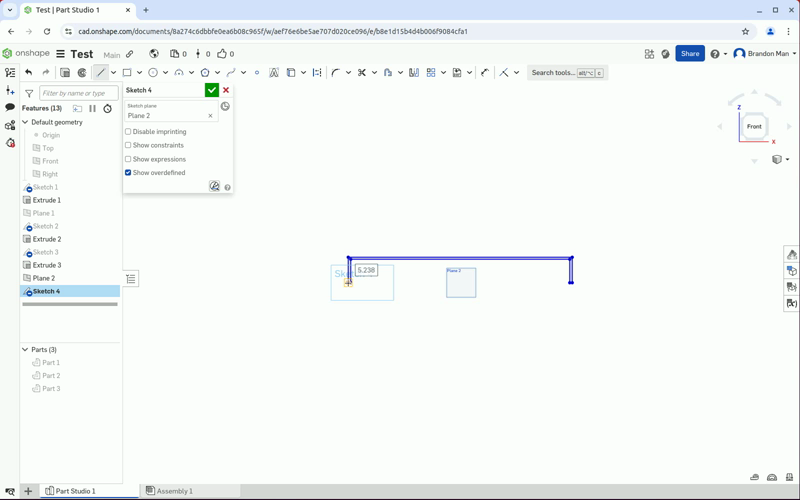
key(esc)
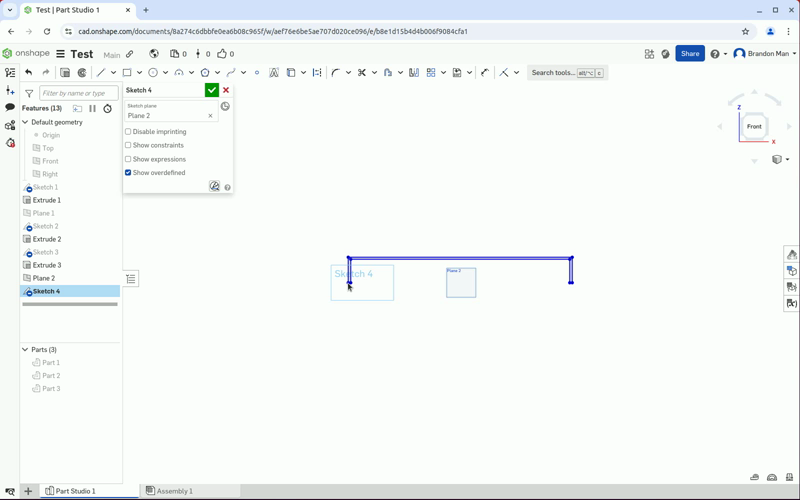
mouse_move(467, 258)
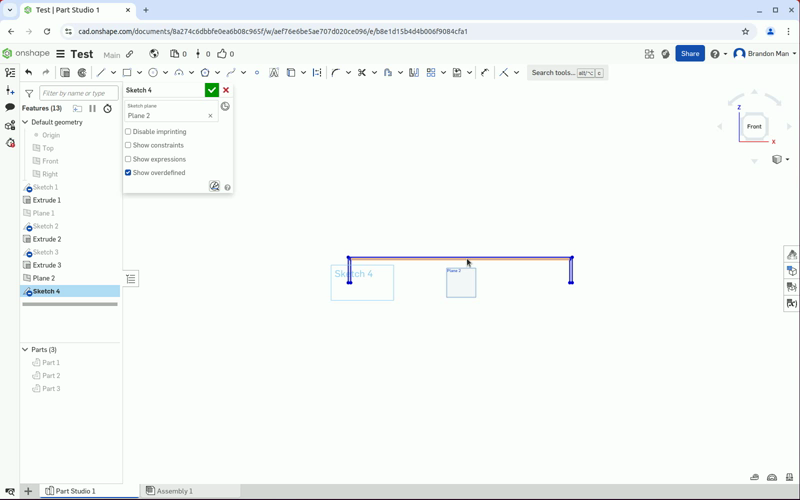
scroll(6)
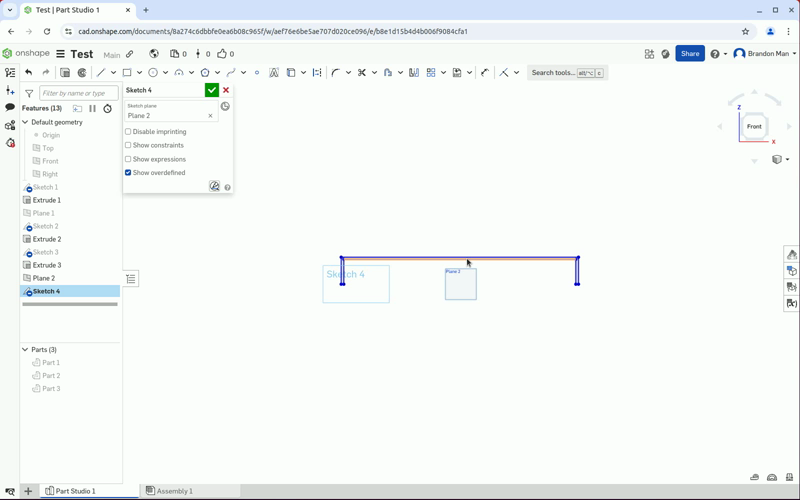
scroll(6)
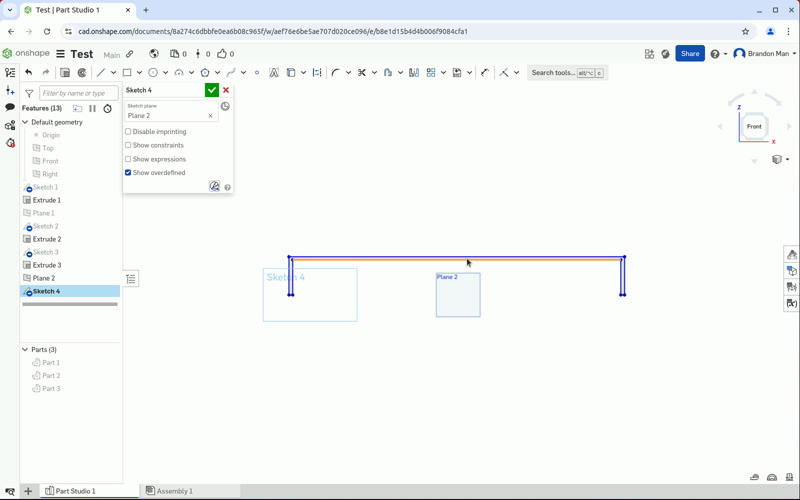
scroll(6)
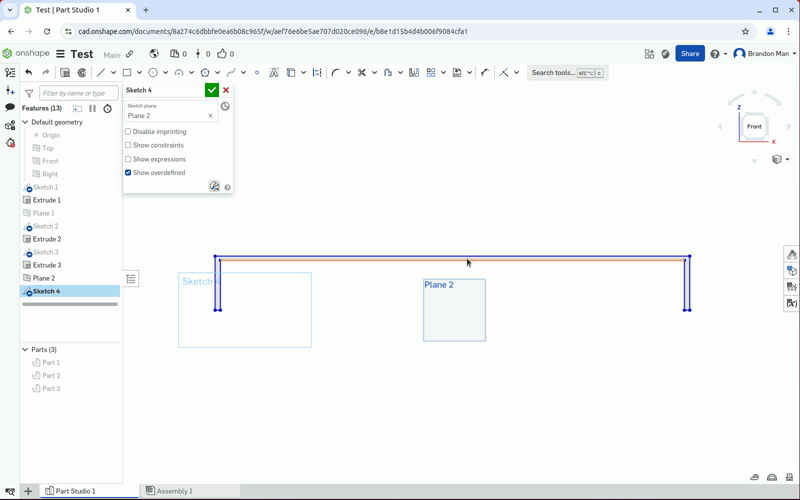
scroll(6)
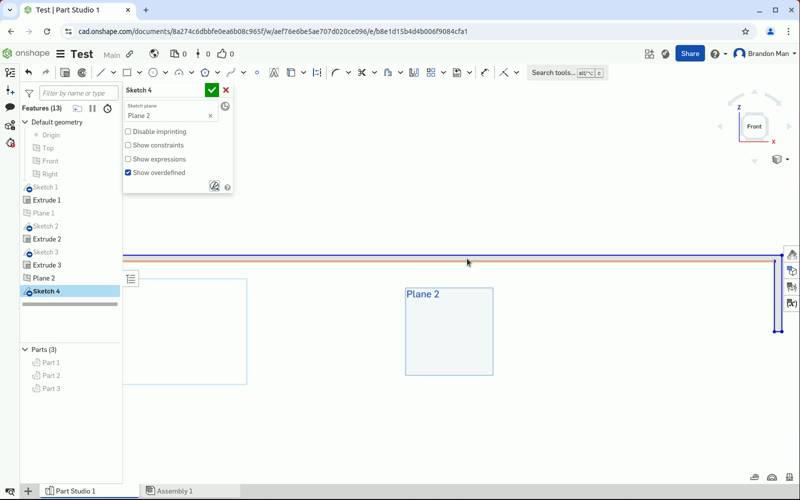
scroll(6)
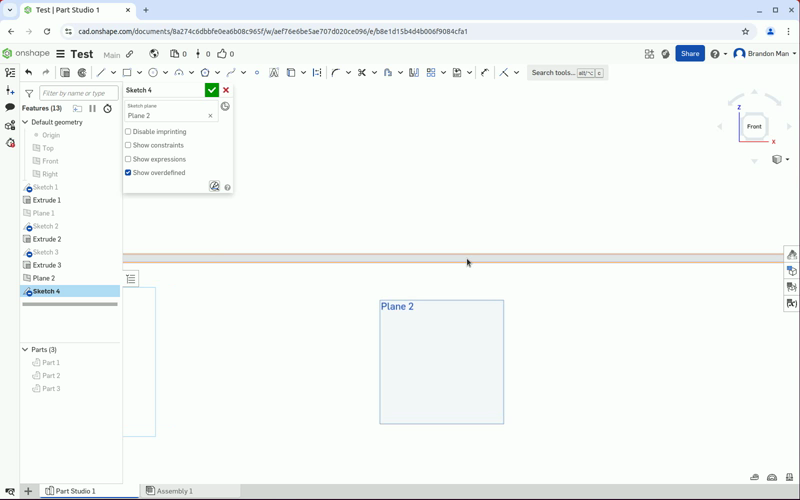
scroll(6)
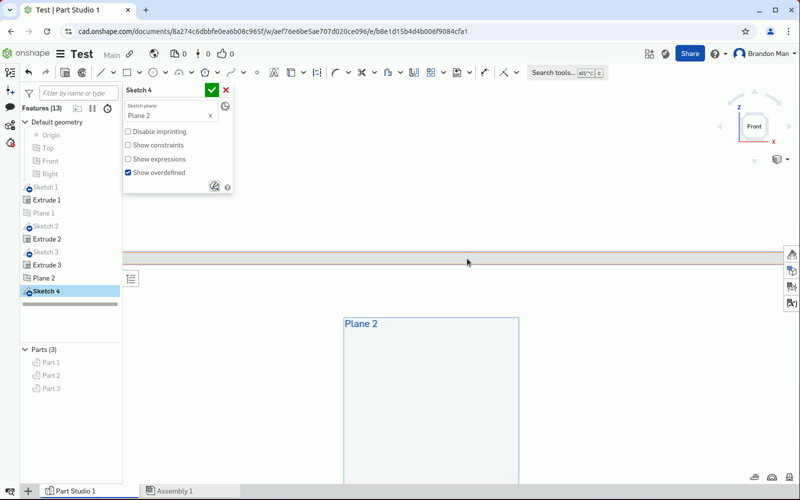
scroll(6)
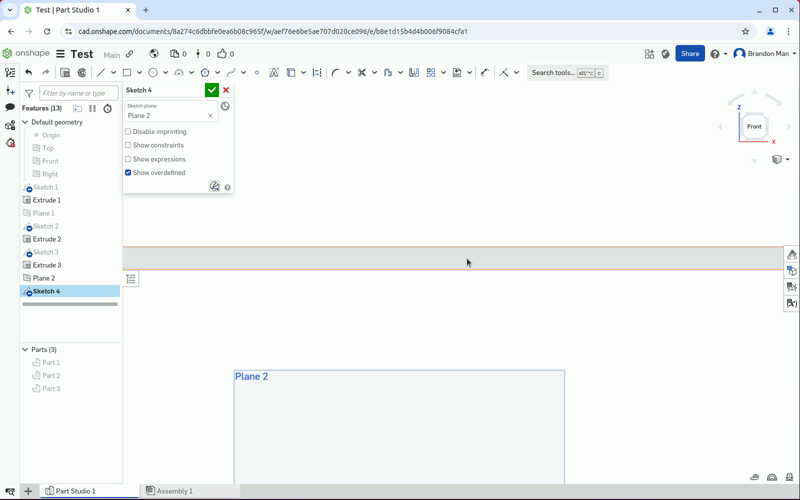
click(467, 258)
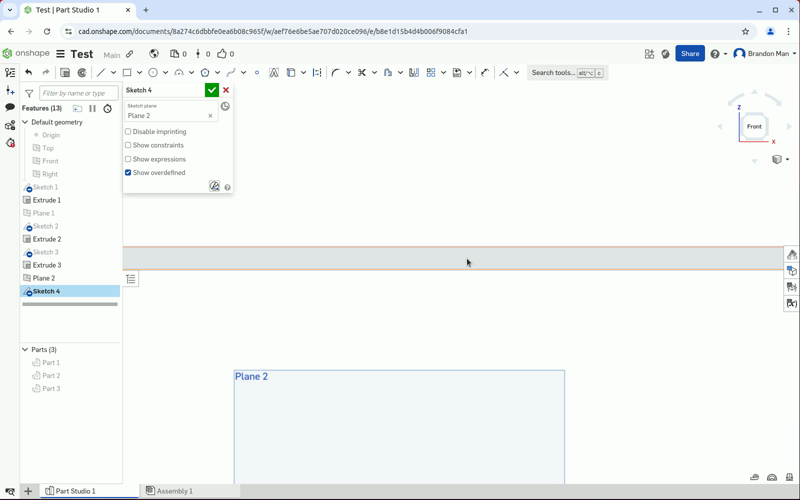
scroll(-6)
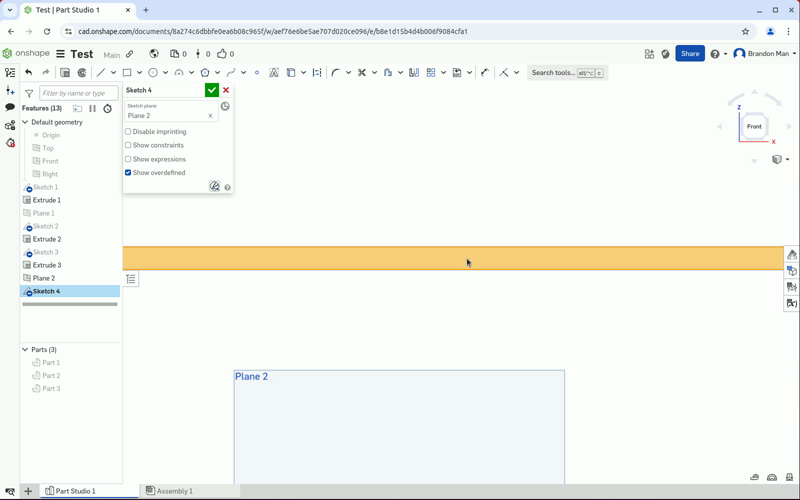
scroll(-6)
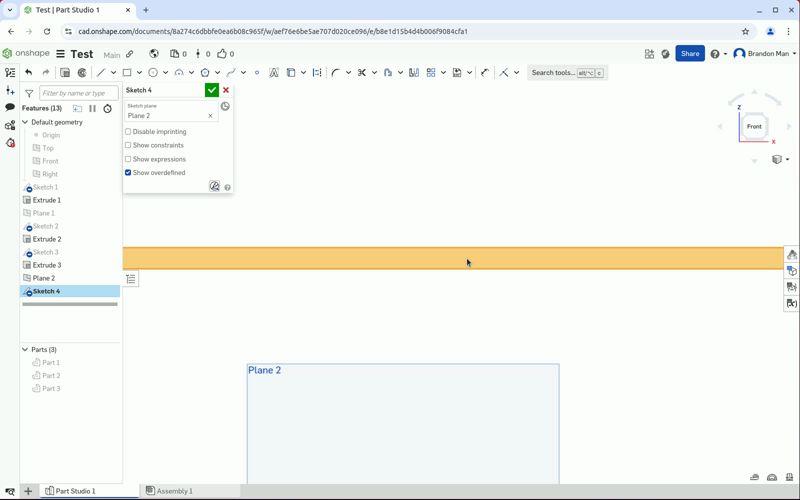
scroll(-6)
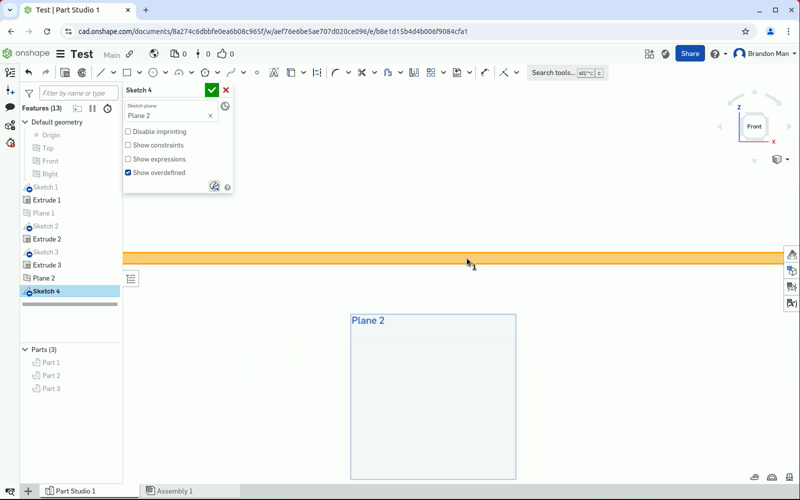
scroll(-6)
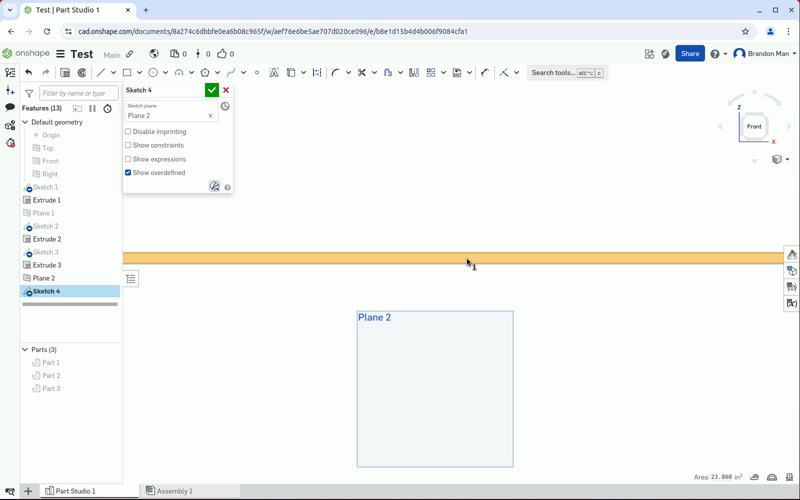
scroll(-6)
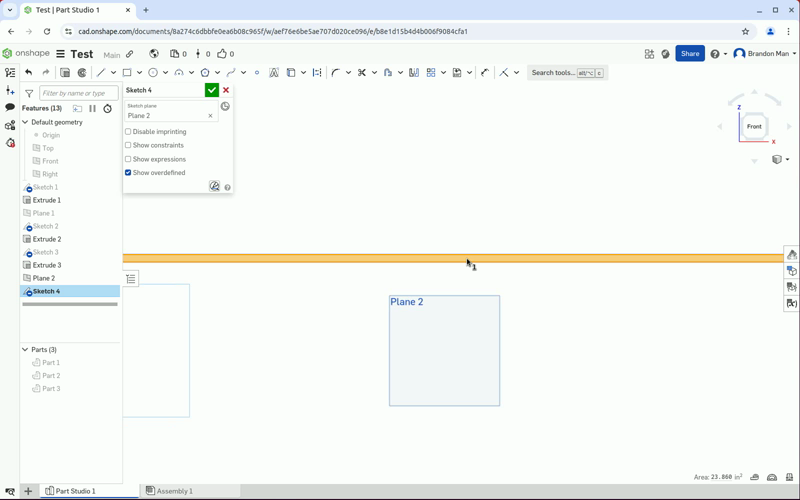
scroll(-6)
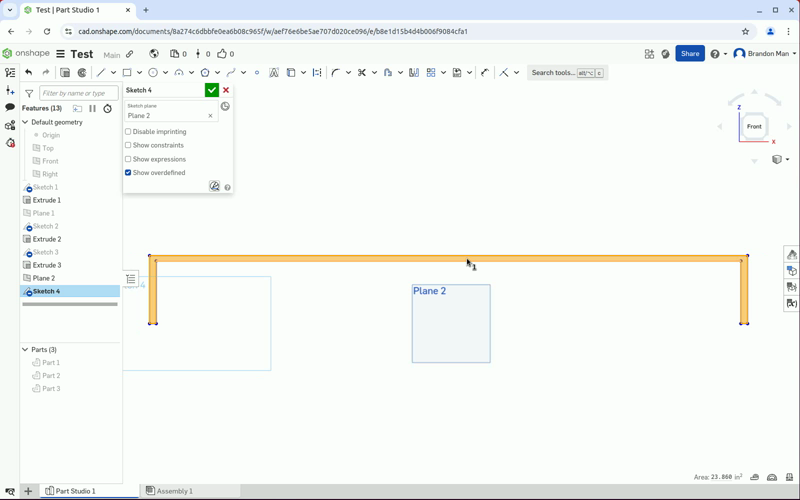
scroll(-6)
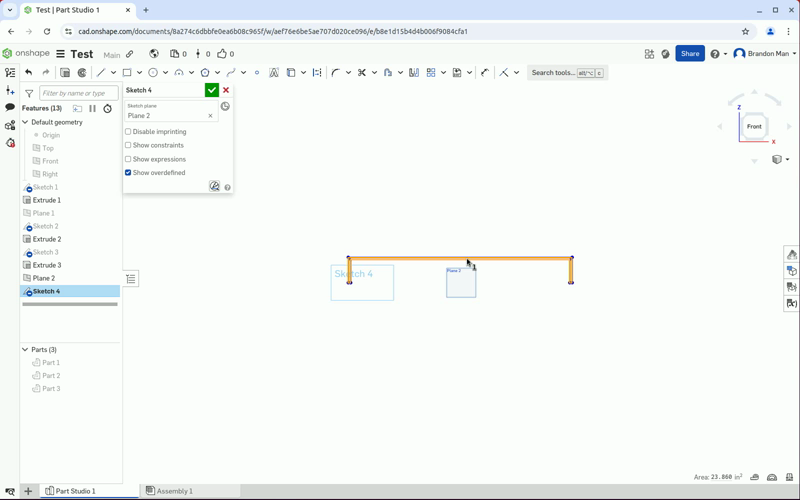
mouse_move(73, 352)
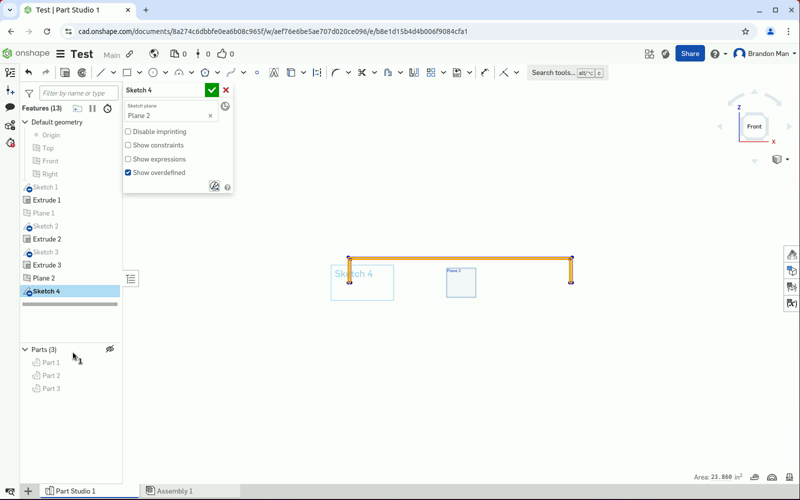
key(shift+y)
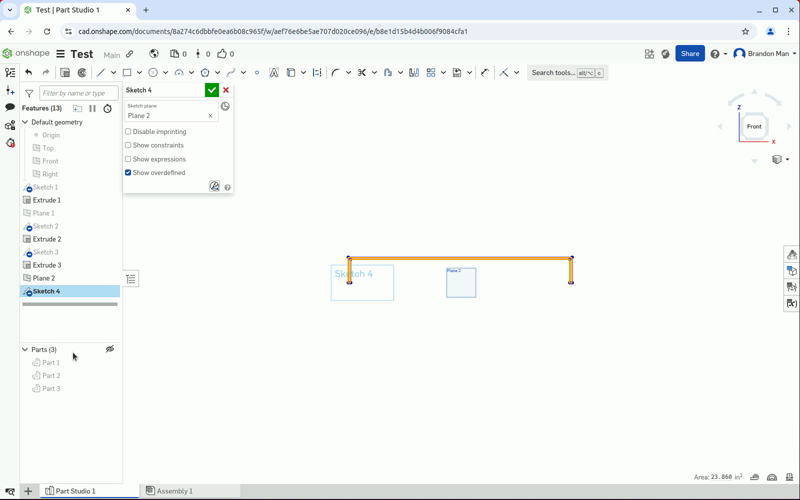
key(shift+e)
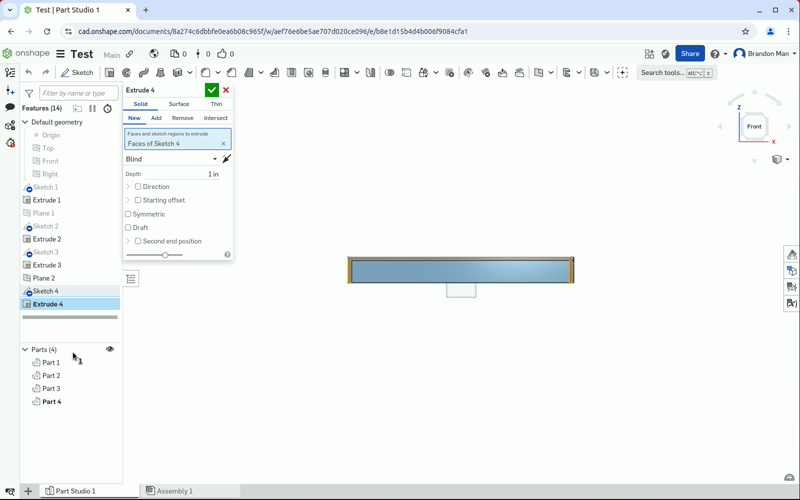
mouse_move(143, 106)
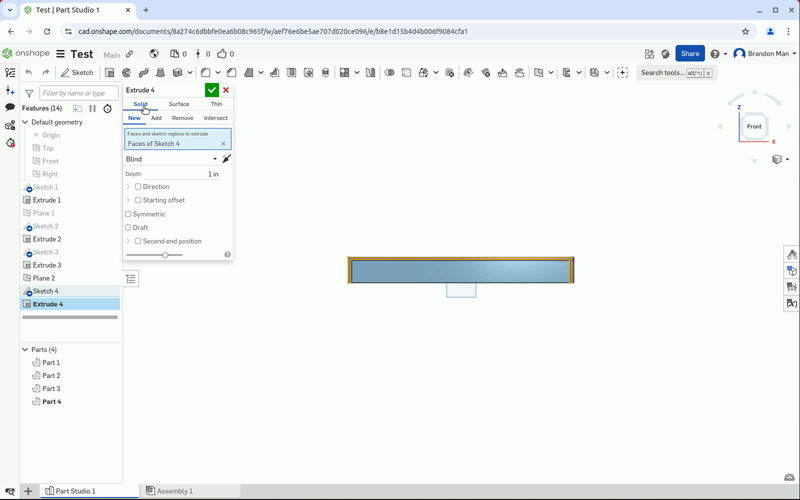
click(143, 106)
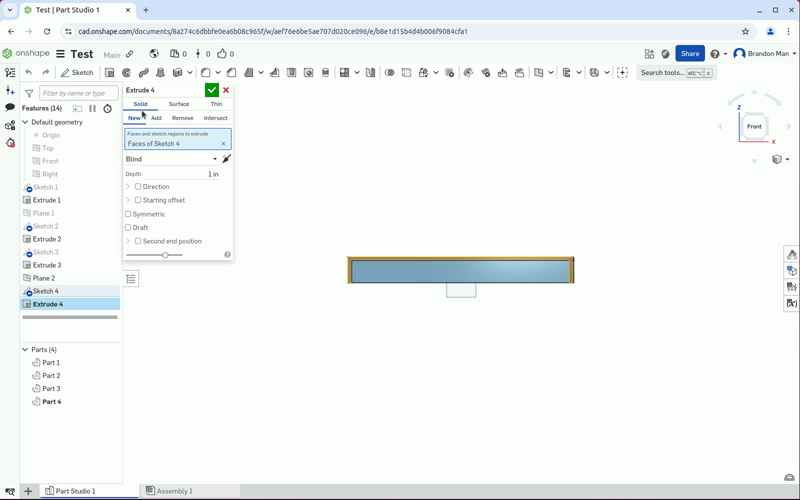
mouse_move(137, 120)
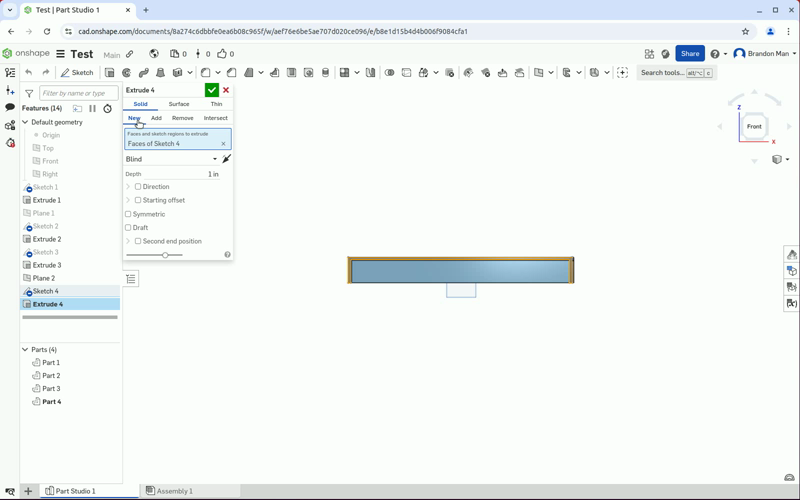
click(137, 120)
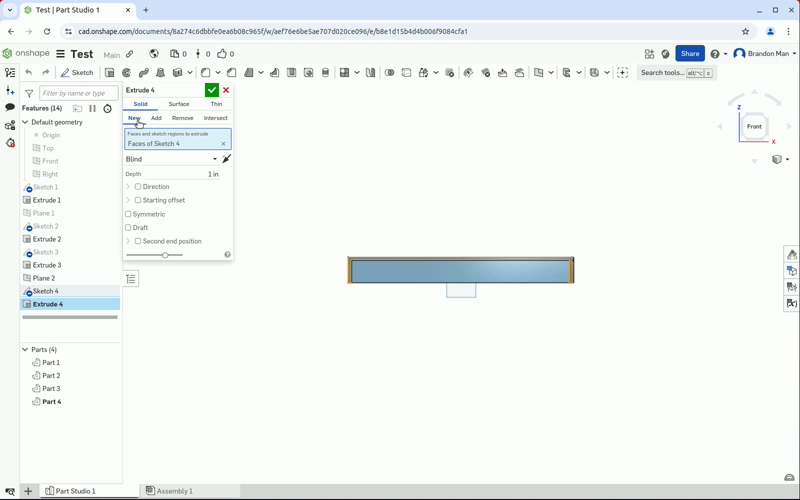
key(tab, 4)
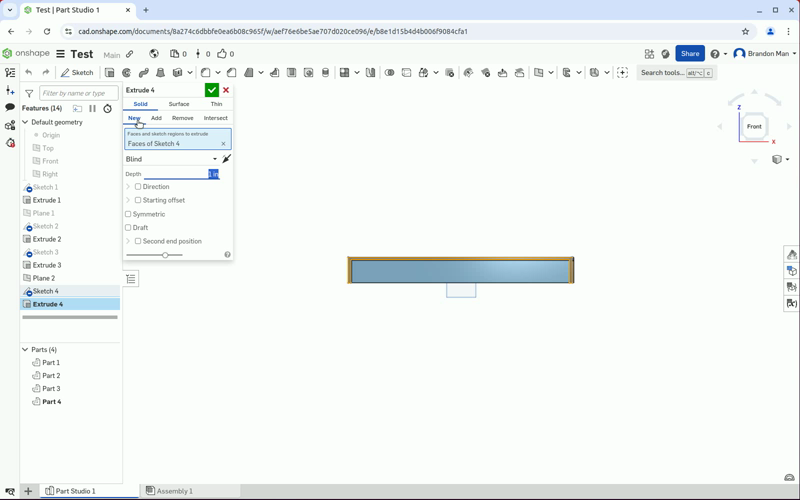
text(0.722)
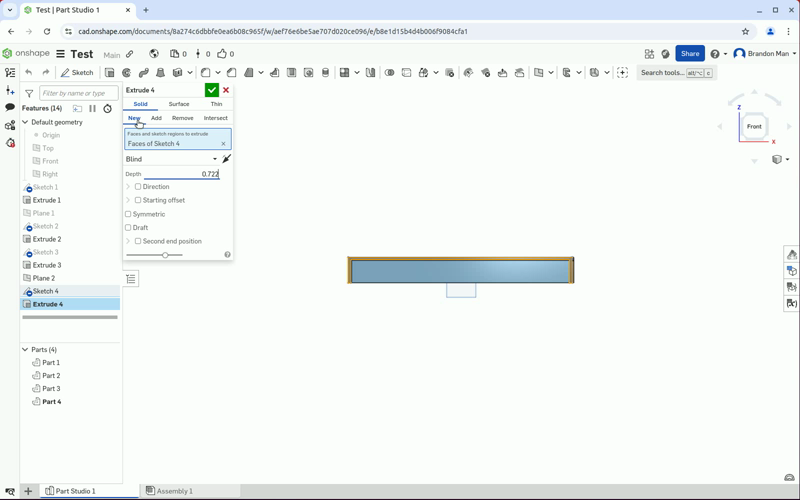
key(enter)
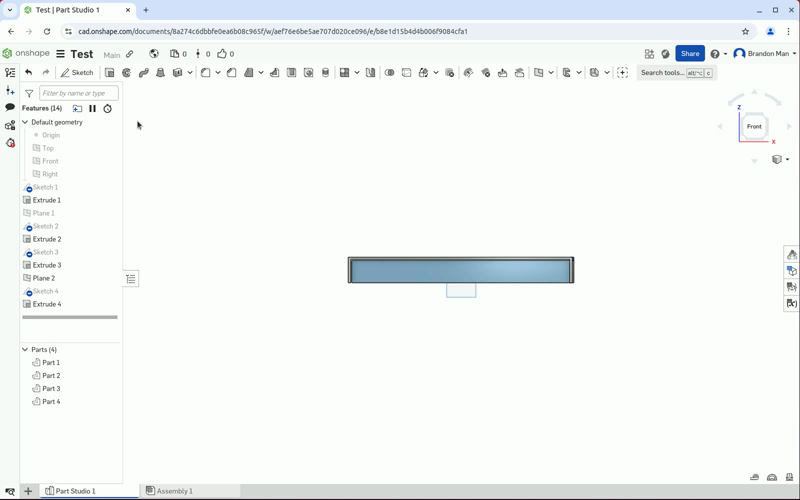
key(shift+h)
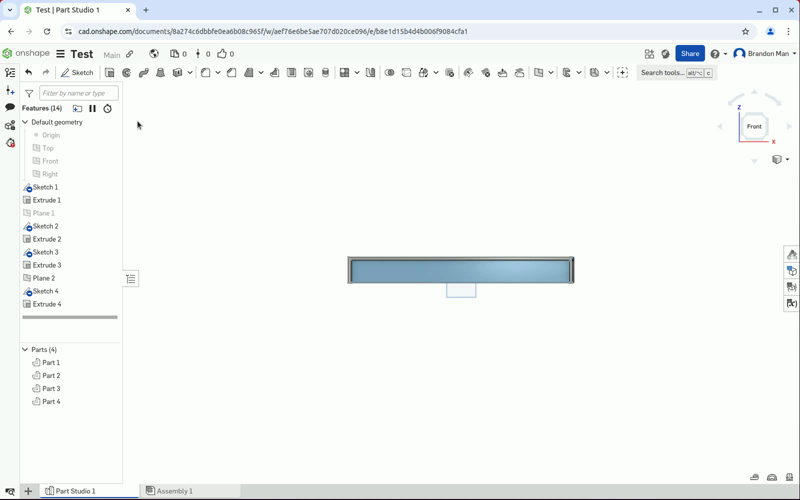
key(shift+h)
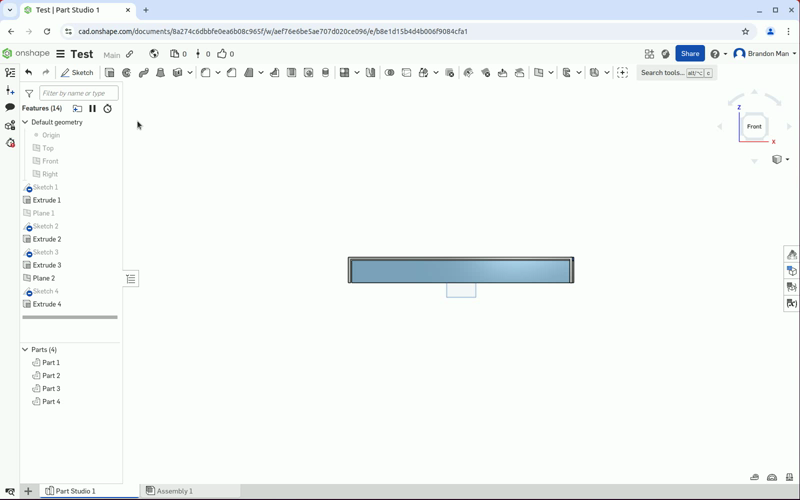
mouse_move(73, 189)
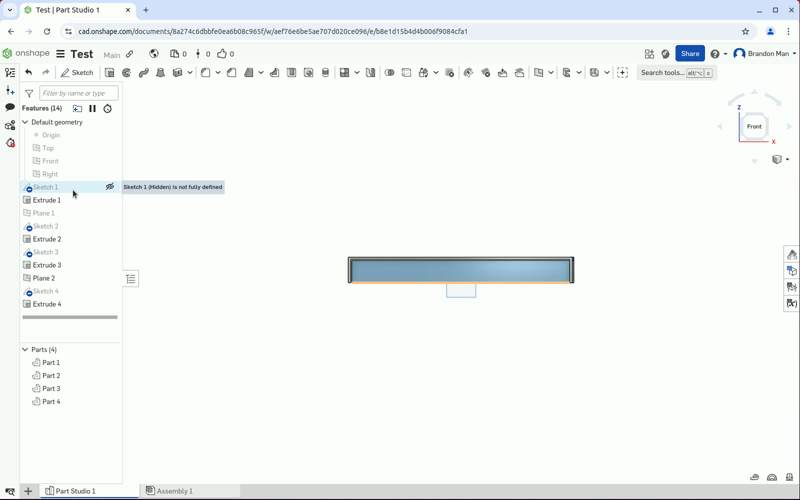
click(73, 189)
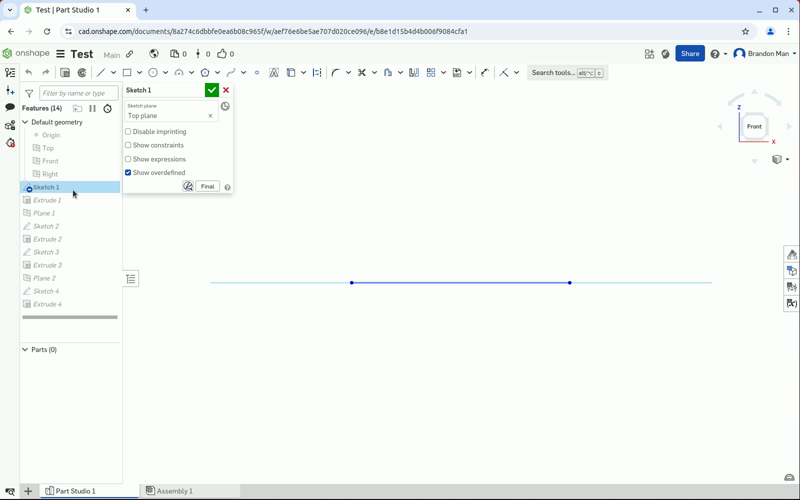
mouse_move(229, 92)
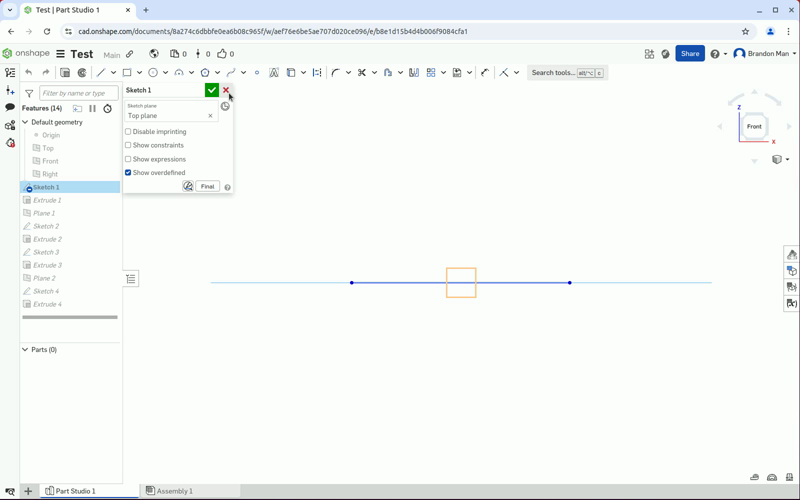
click(229, 92)
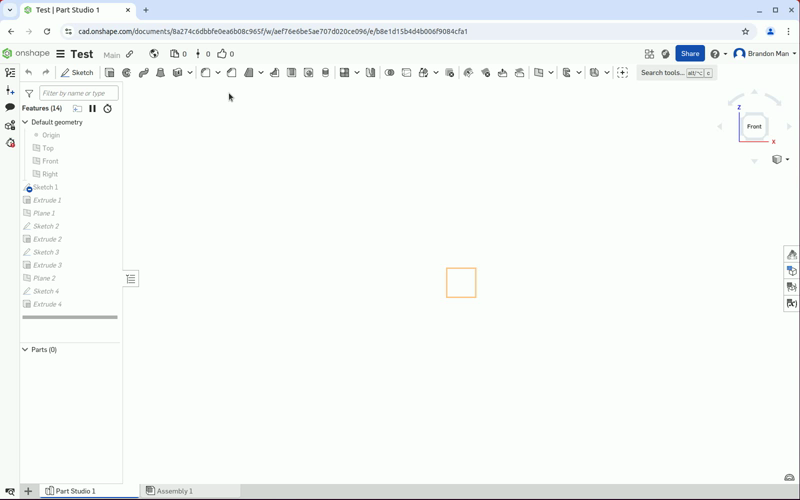
key(shift+s)
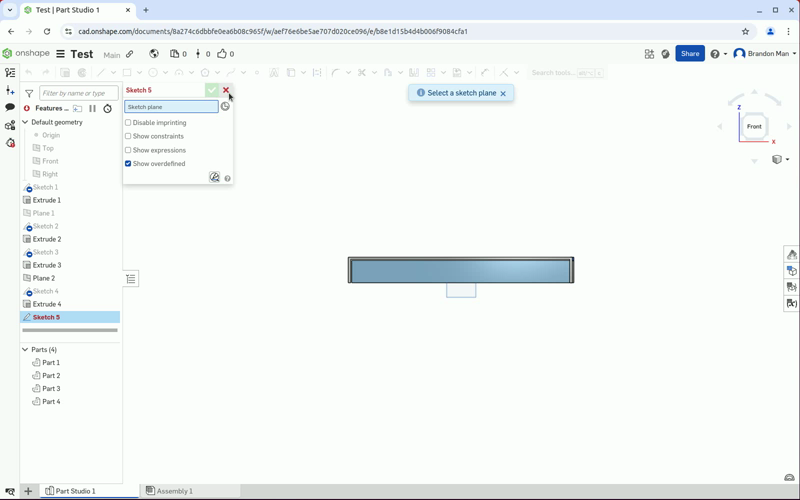
mouse_move(73, 280)
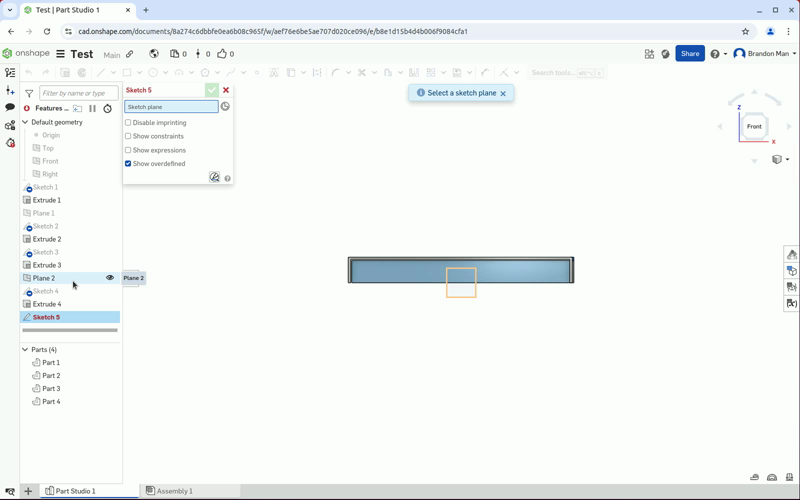
click(73, 280)
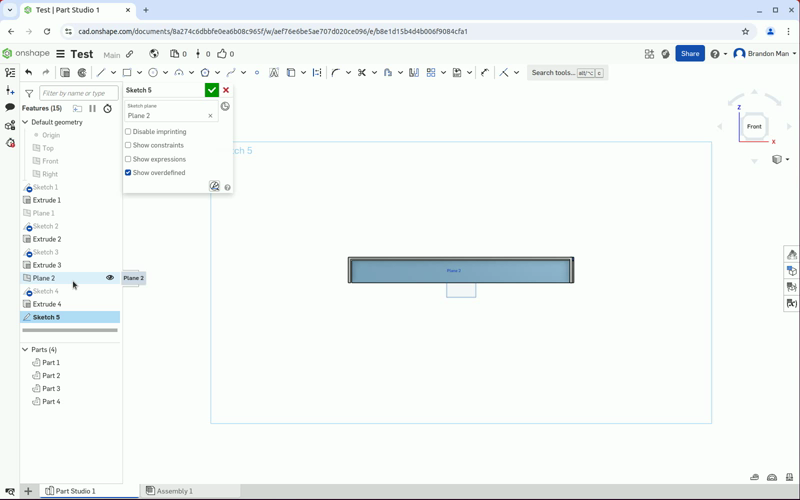
mouse_move(73, 352)
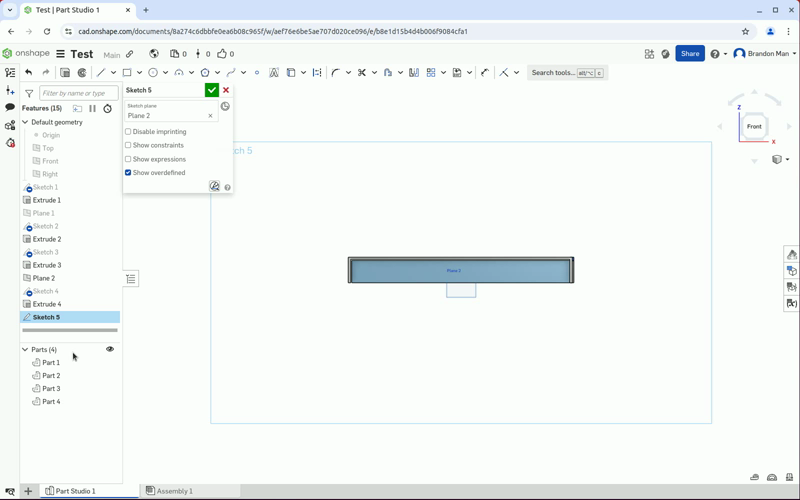
key(y)
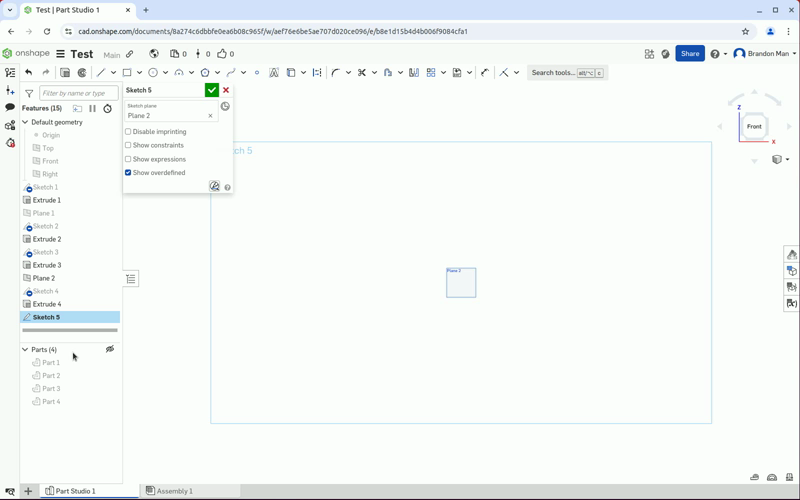
key(l)
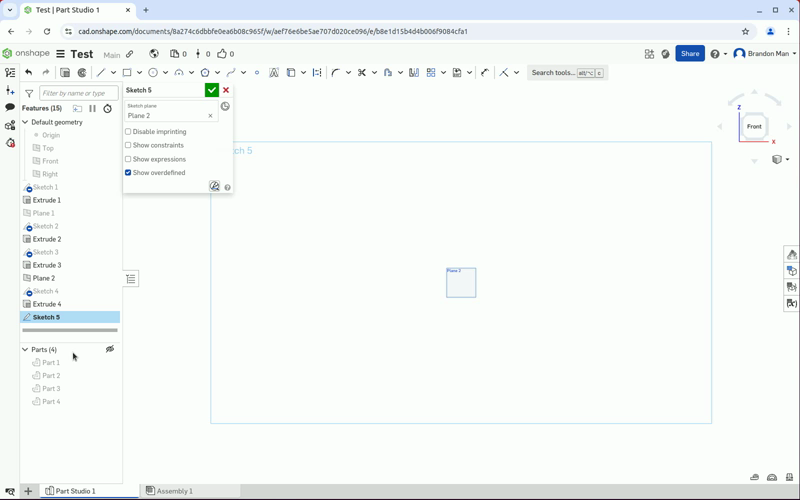
key_down(shift)
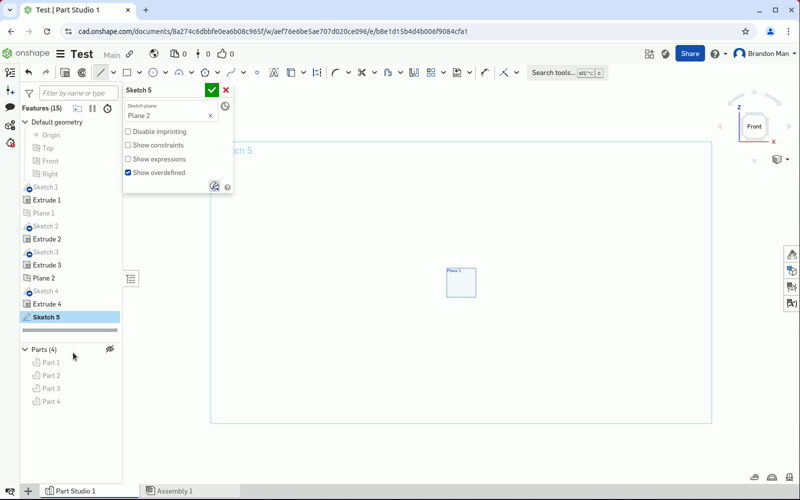
mouse_move(351, 282)
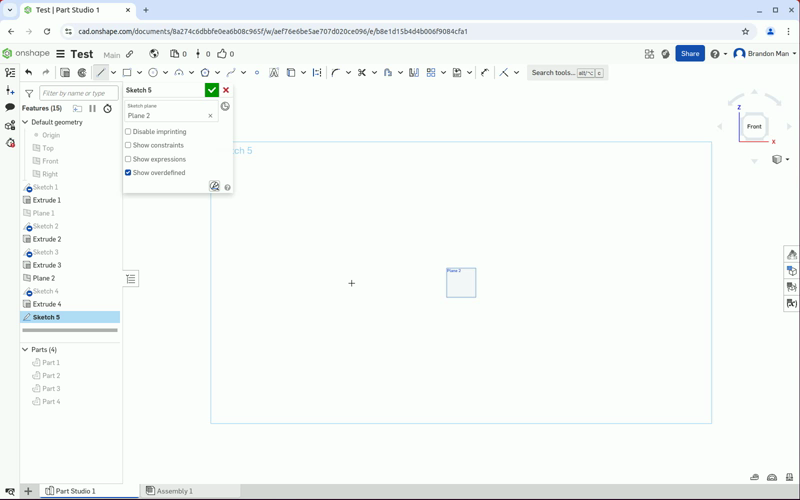
click(351, 282)
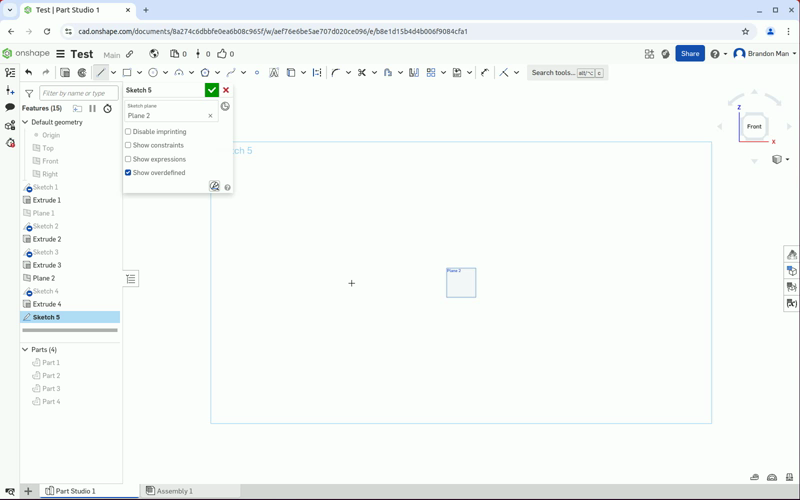
key_up(shift)
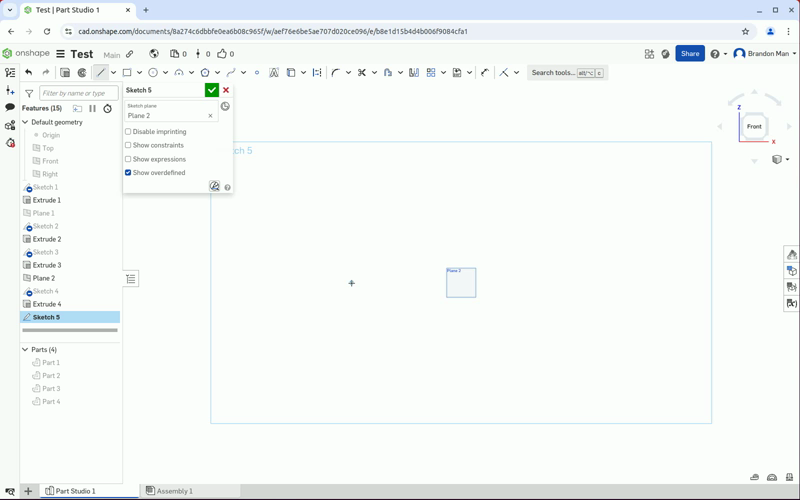
key_down(shift)
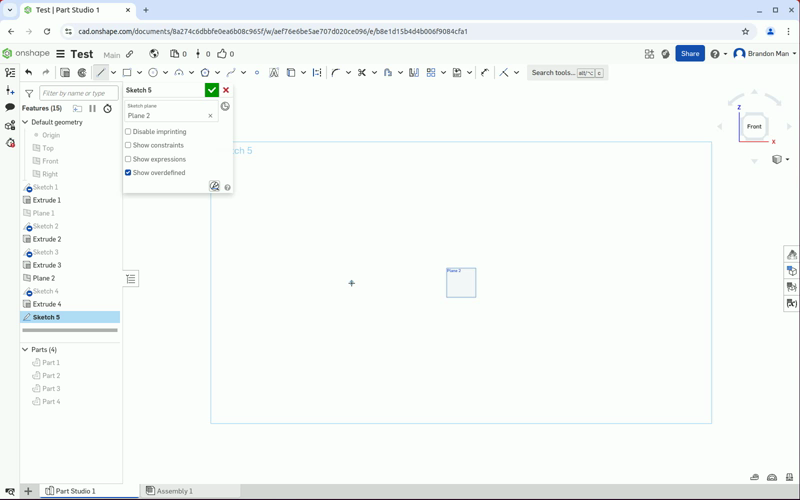
mouse_move(569, 282)
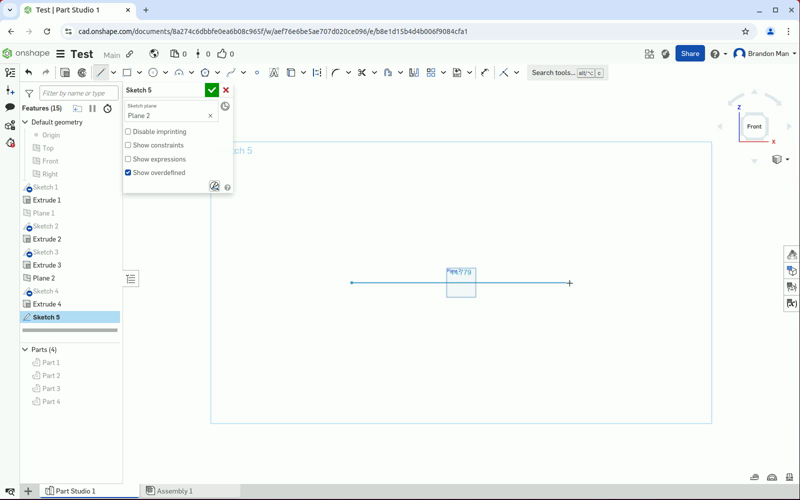
click(569, 282)
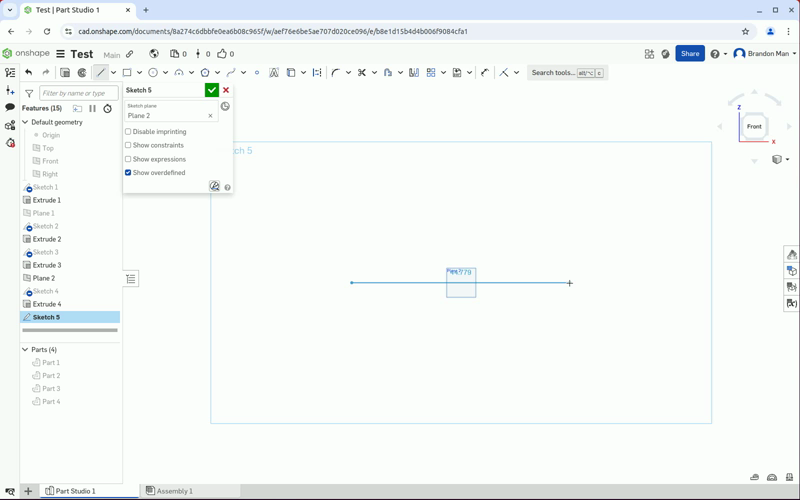
key_up(shift)
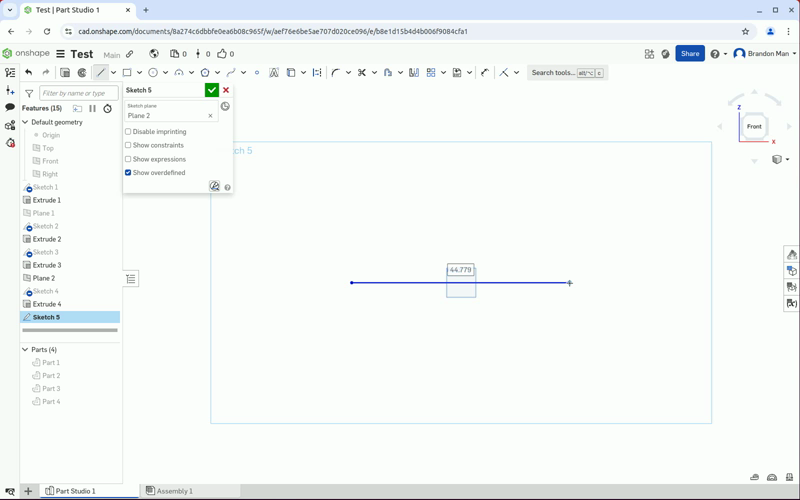
key_down(shift)
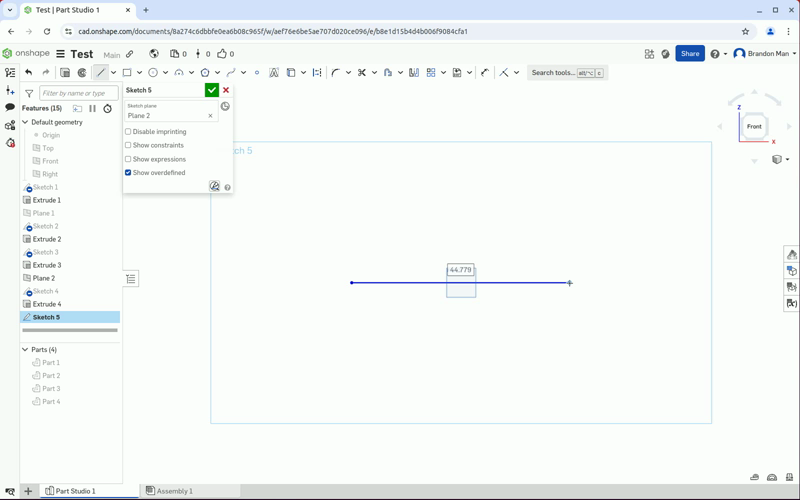
mouse_move(589, 282)
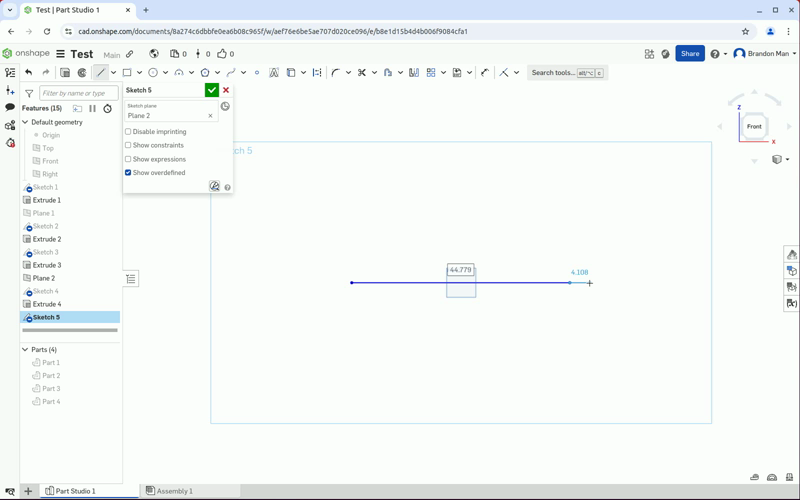
mouse_move(569, 260)
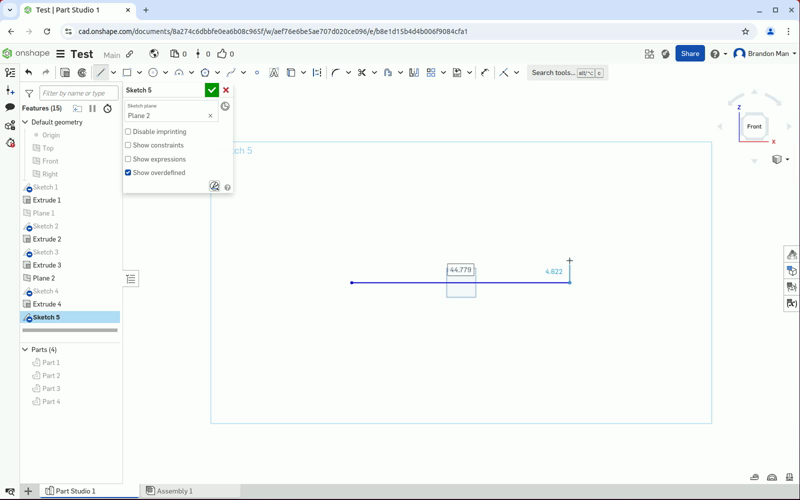
click(569, 260)
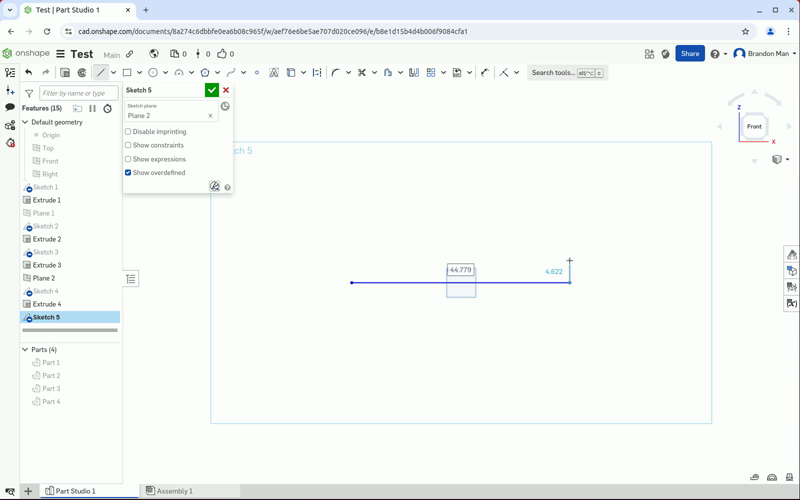
key_up(shift)
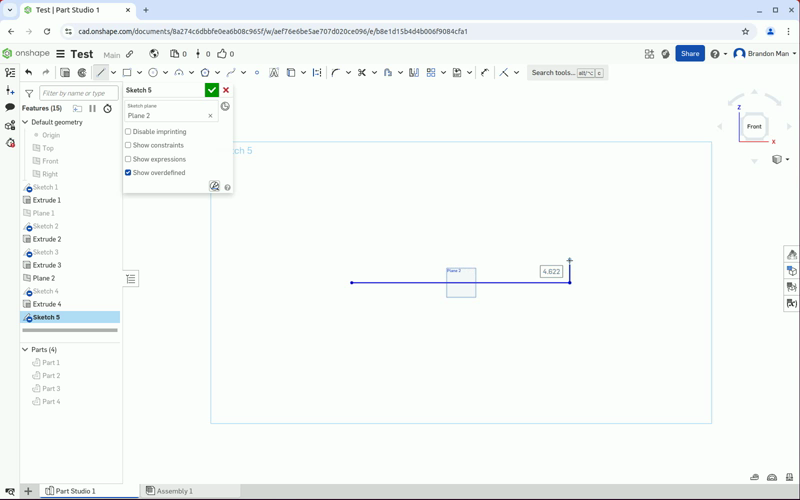
key_down(shift)
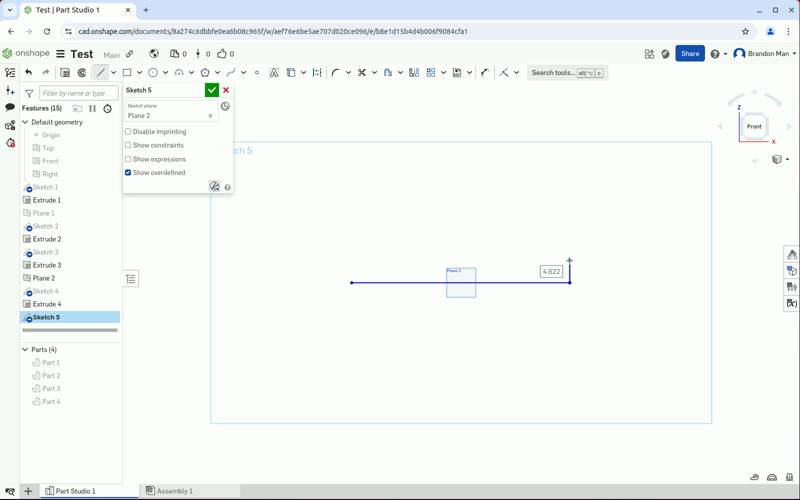
mouse_move(351, 260)
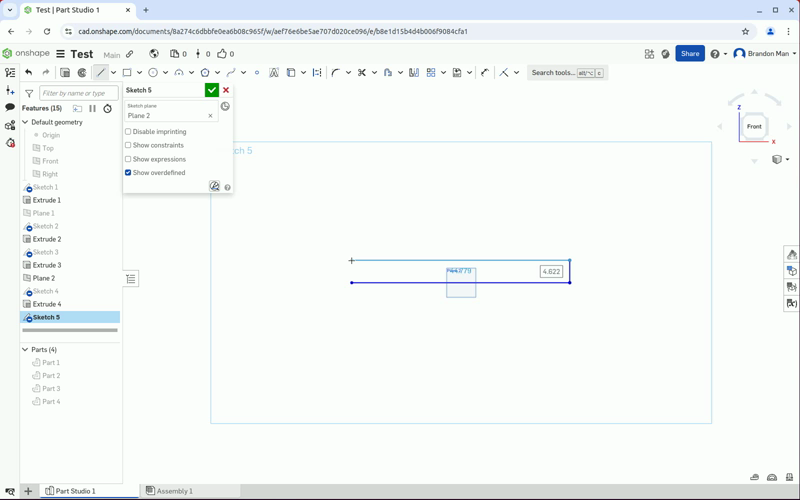
click(351, 260)
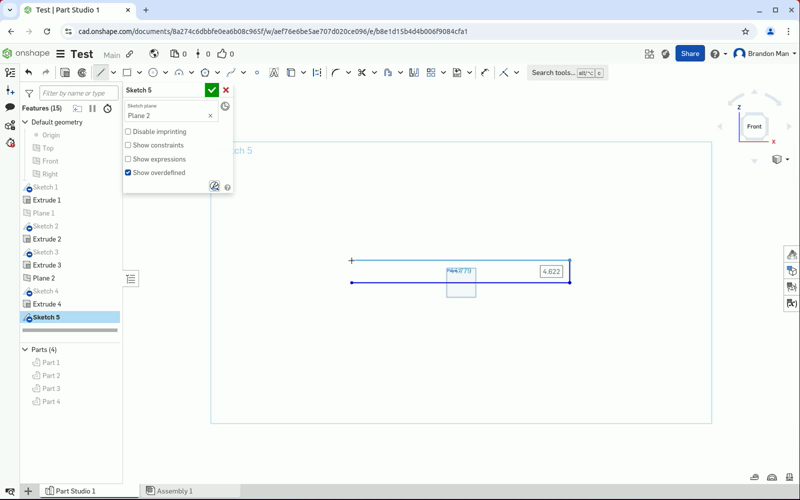
key_up(shift)
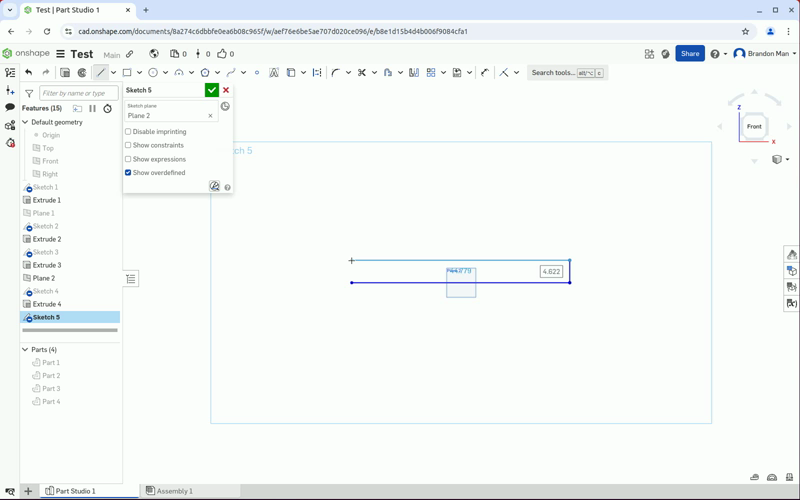
mouse_move(381, 260)
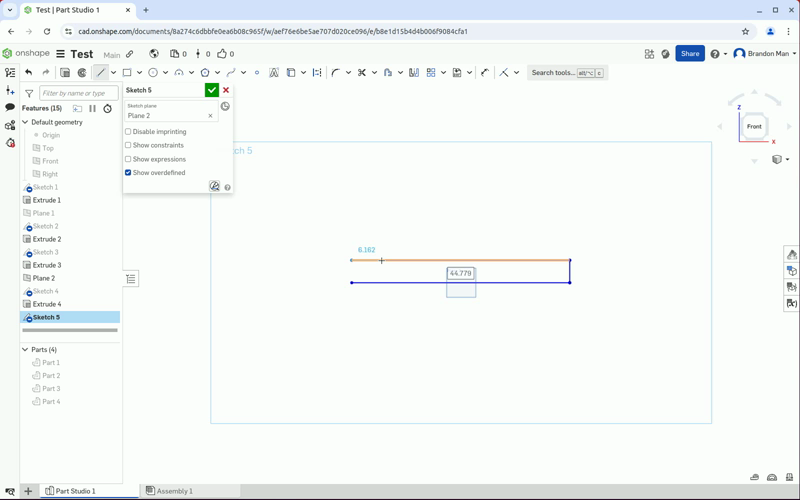
key_down(shift)
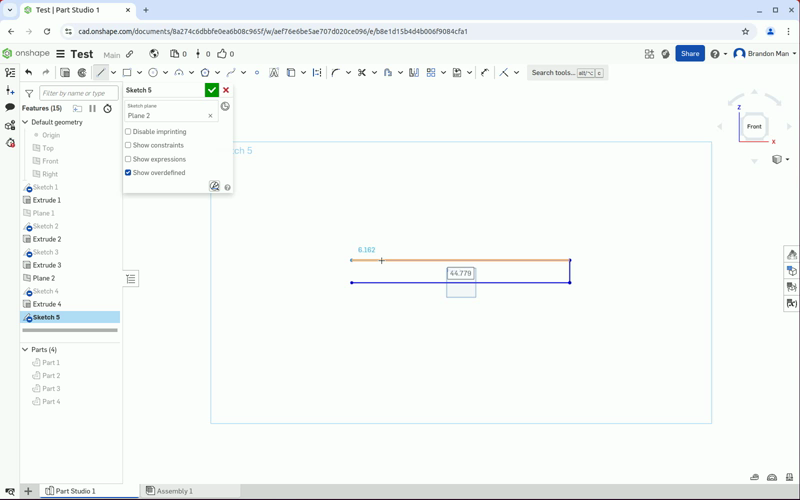
mouse_move(351, 282)
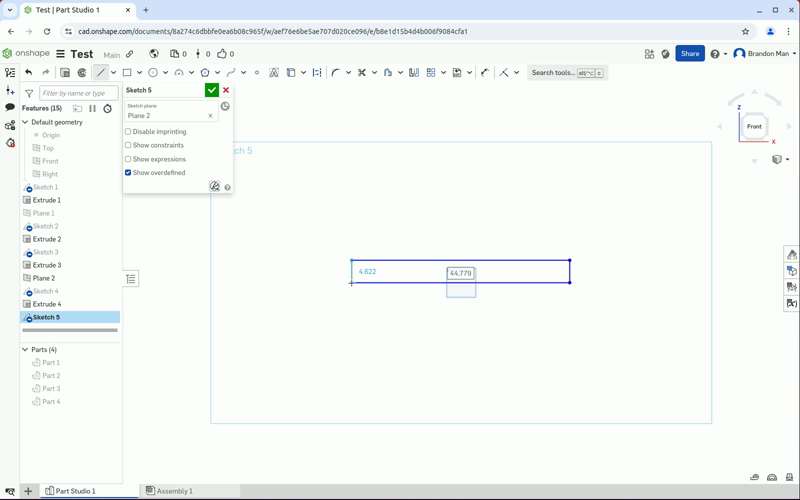
key_up(shift)
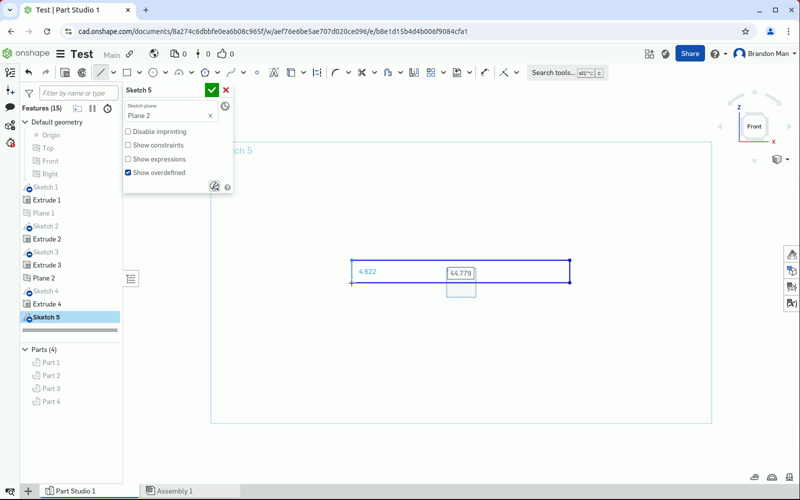
click(351, 282)
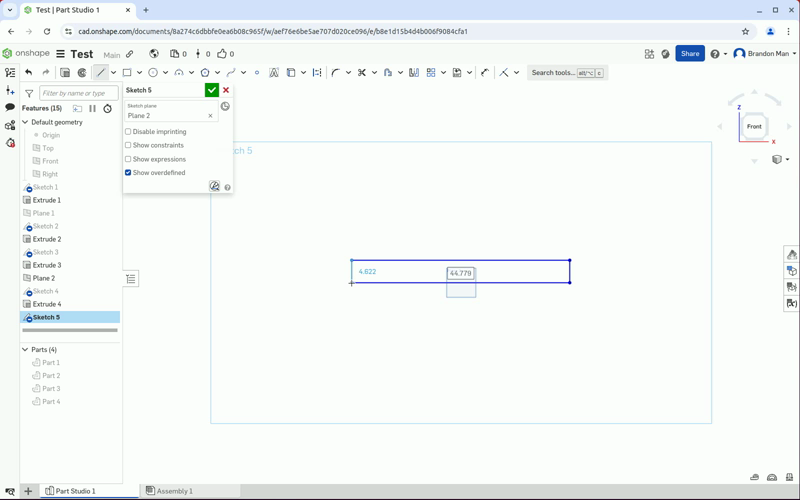
key(esc)
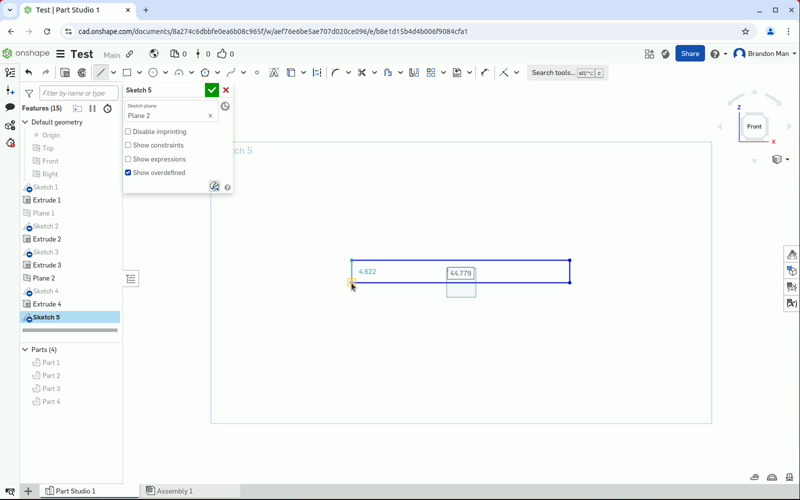
mouse_move(549, 274)
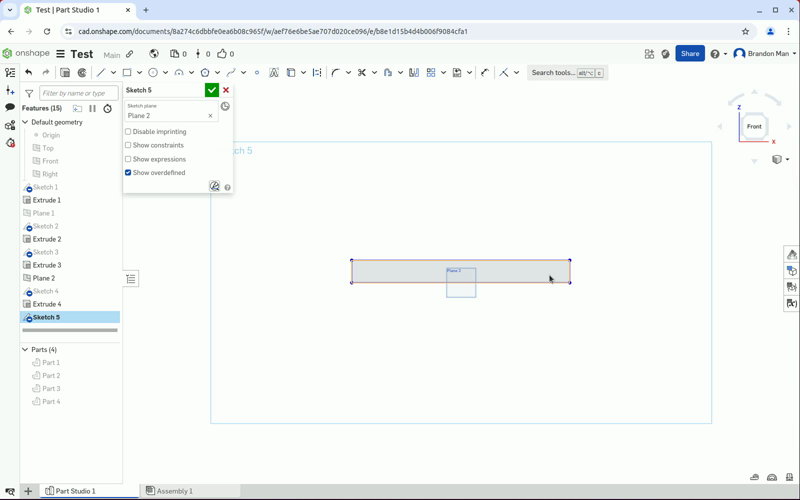
click(549, 274)
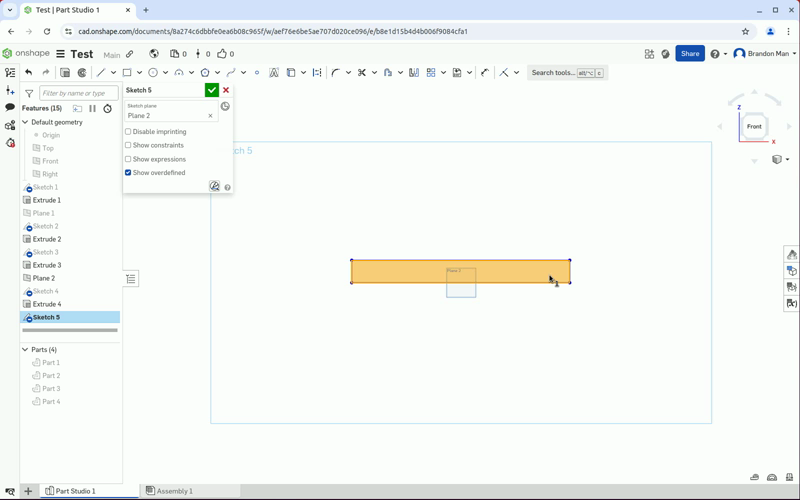
mouse_move(73, 352)
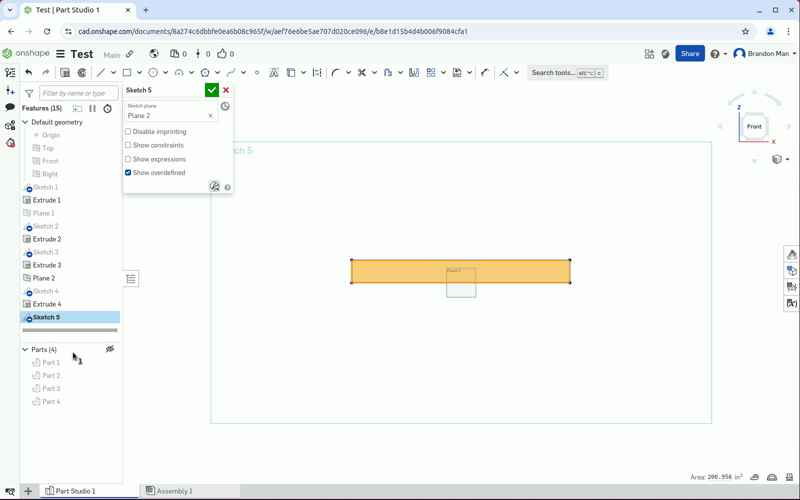
key(shift+y)
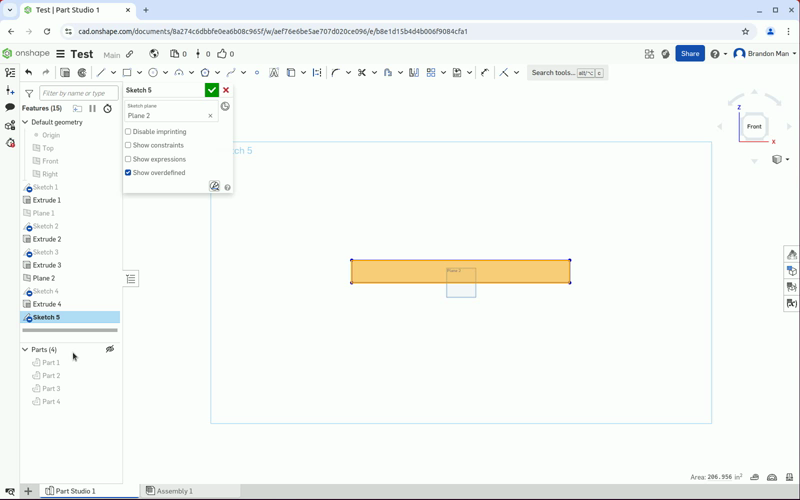
key(shift+e)
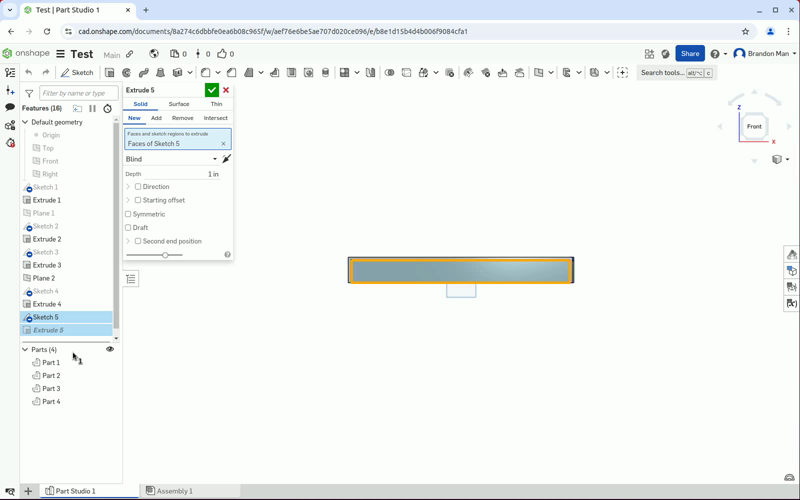
mouse_move(143, 106)
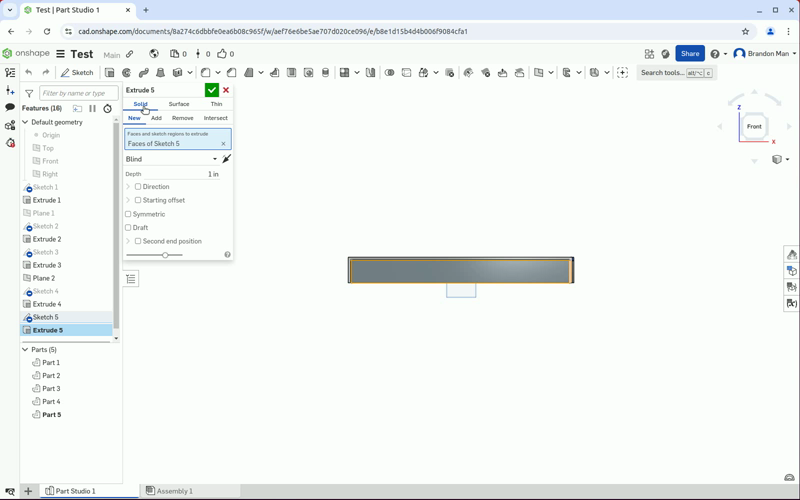
click(143, 106)
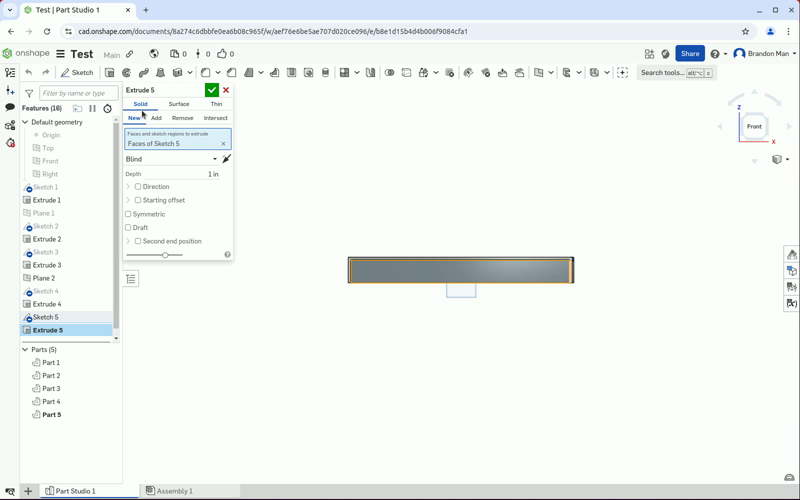
mouse_move(137, 120)
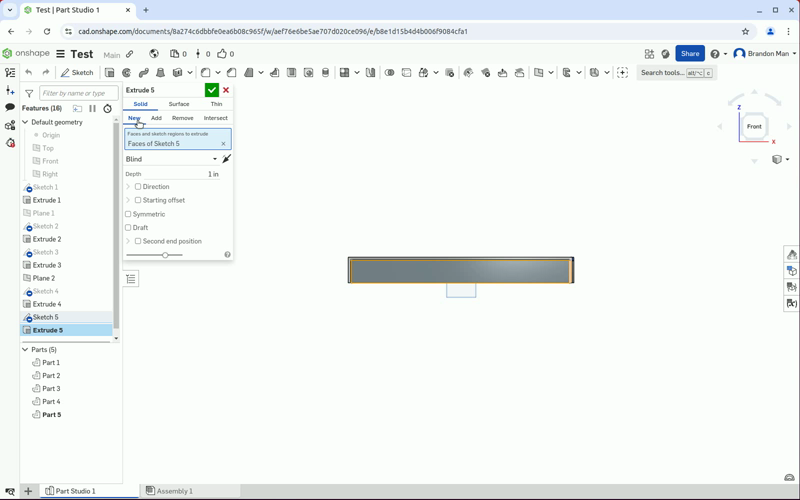
click(137, 120)
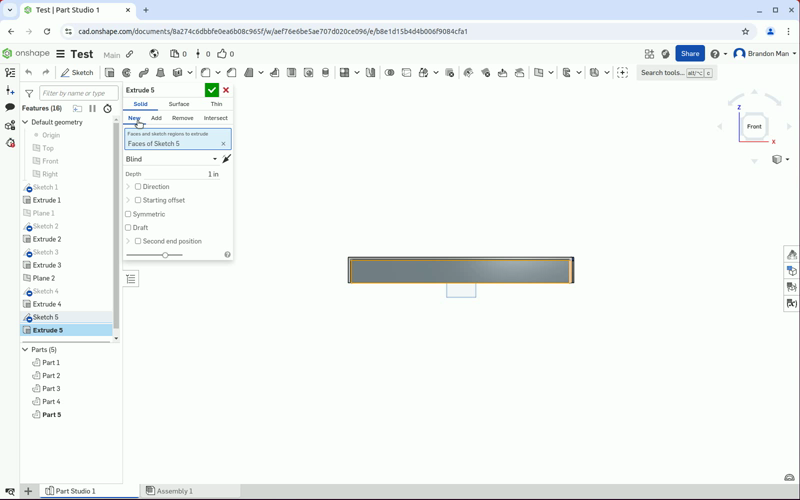
key(tab, 4)
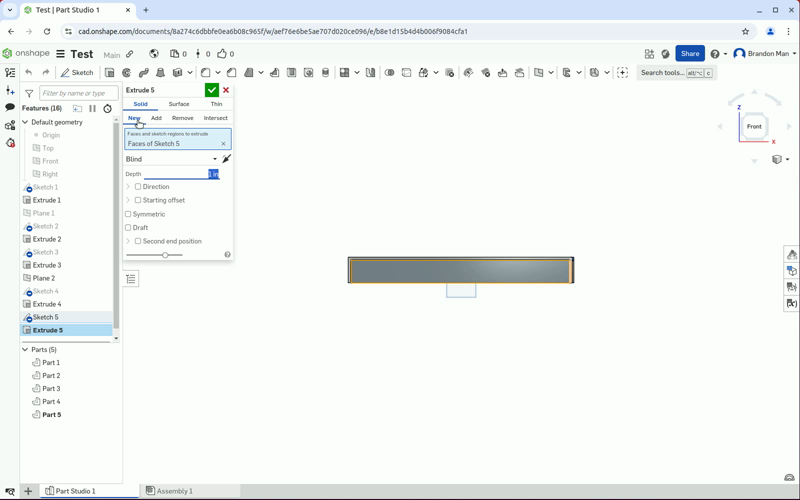
text(0.722)
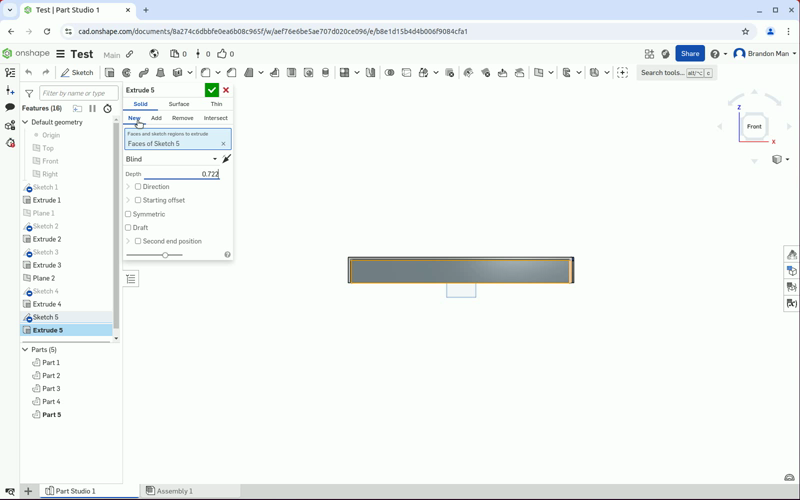
key(enter)
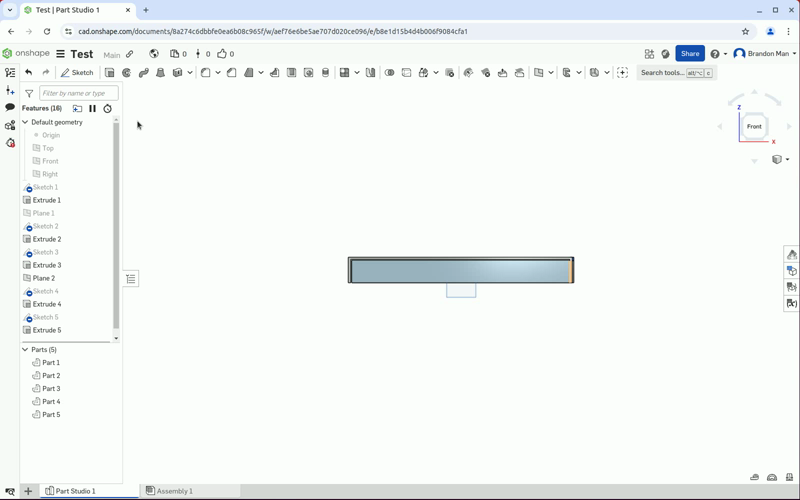
key(shift+h)
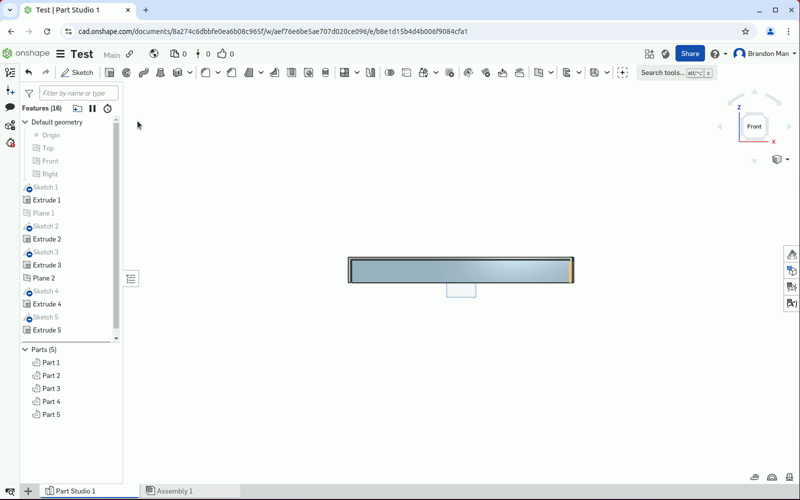
key(shift+h)
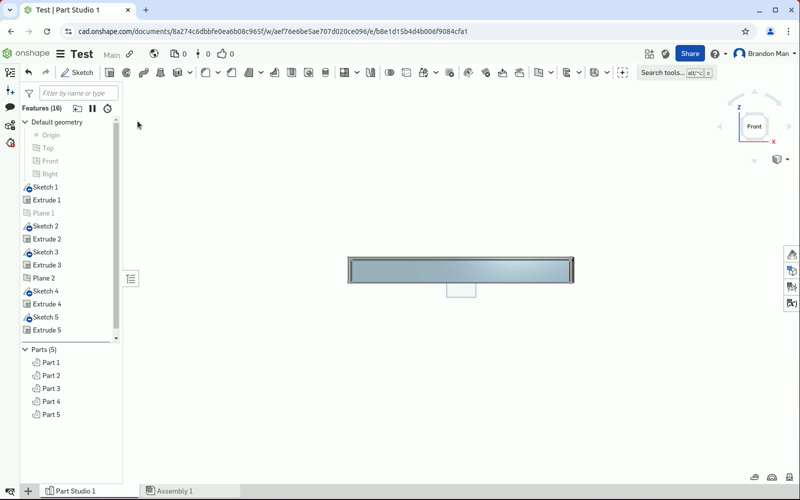
key(shift+7)
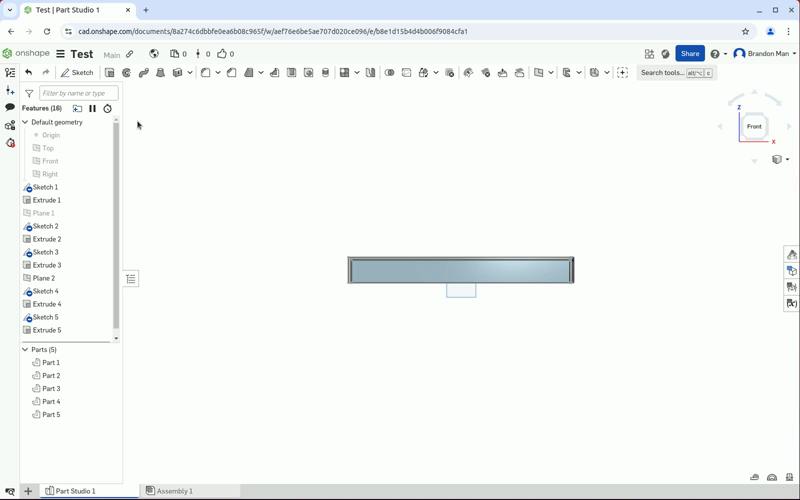
key(left, 2)
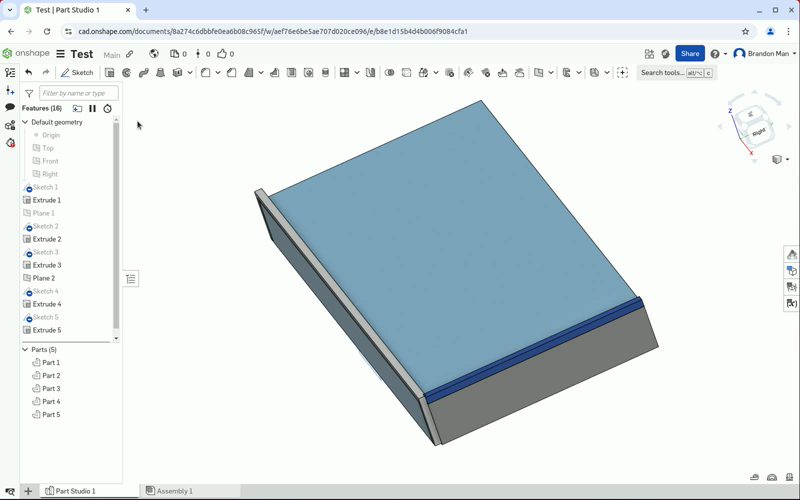
key(down, 2)
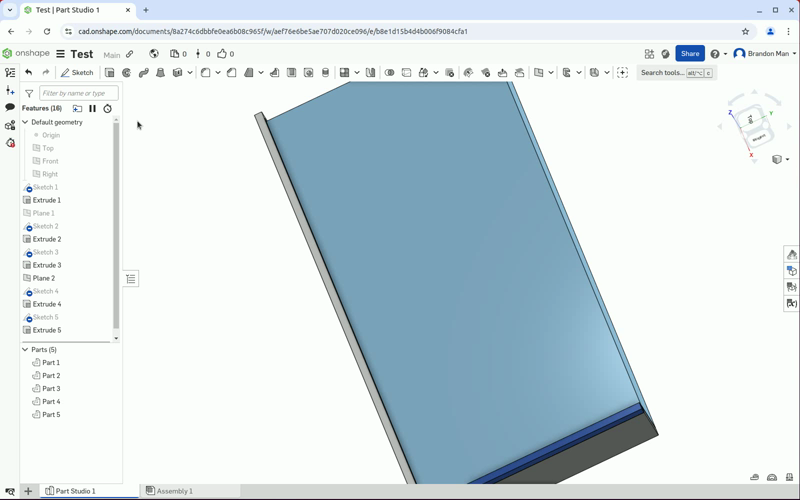
key(up, 2)
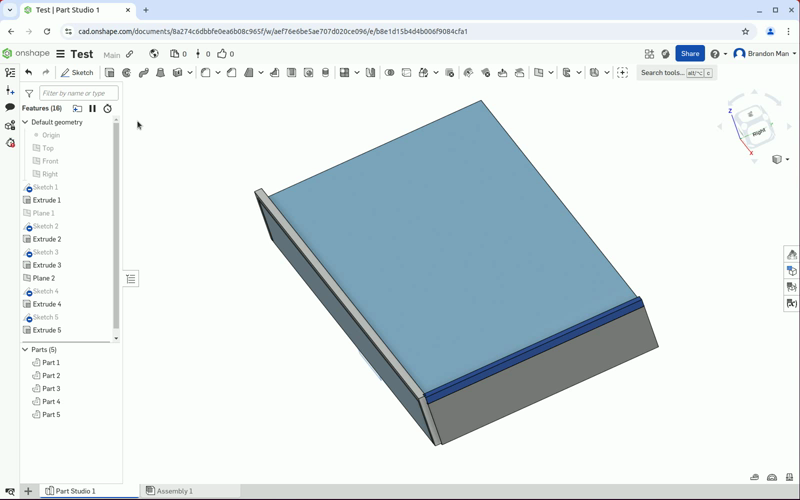
key(right, 2)
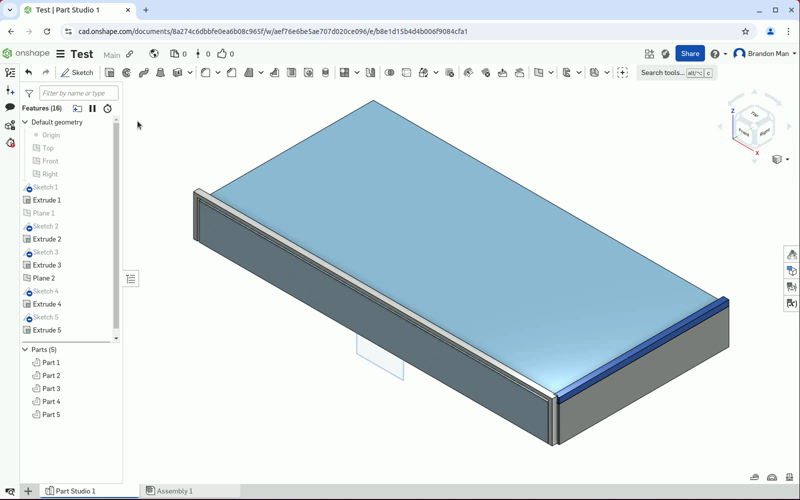
mouse_move(69, 189)
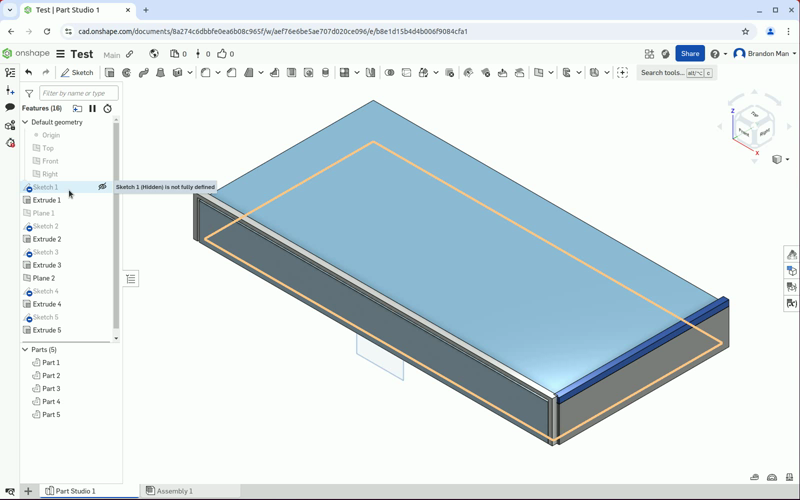
click(69, 189)